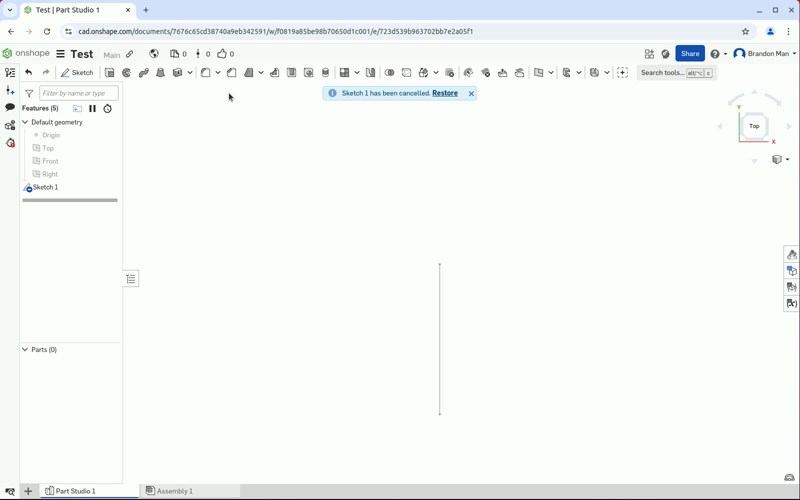
key(shift+h)
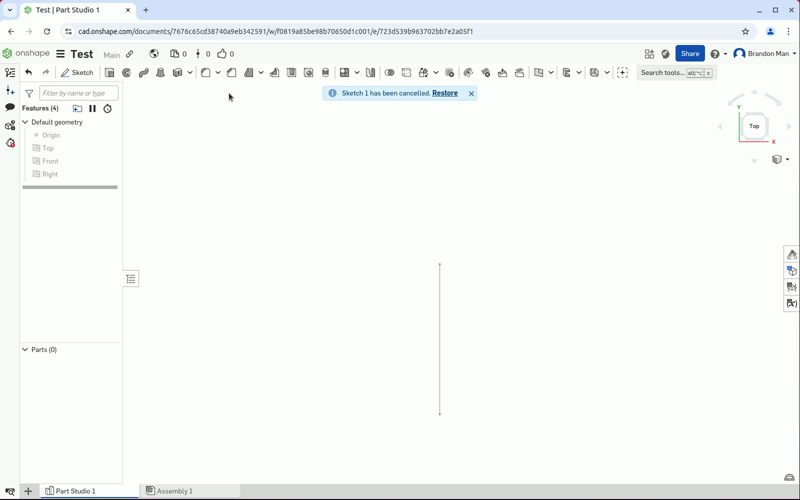
key(shift+s)
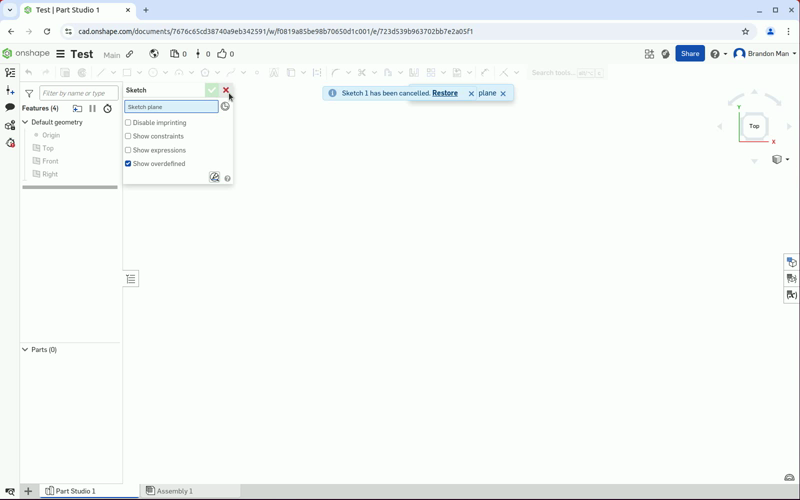
mouse_move(73, 150)
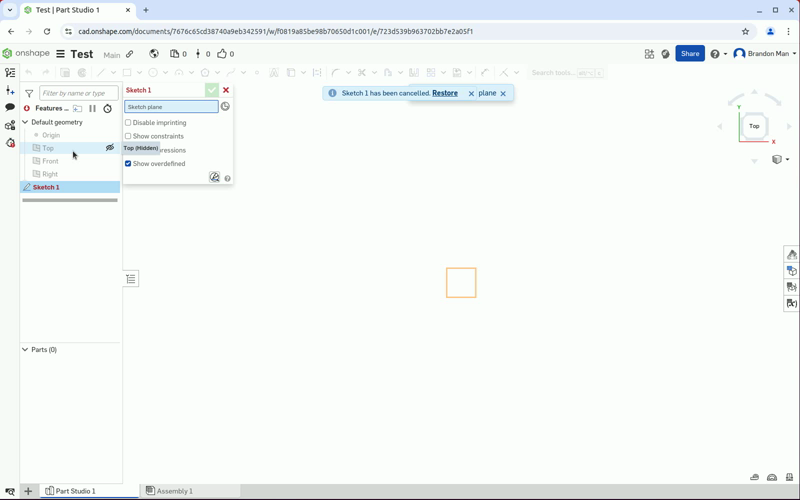
click(73, 150)
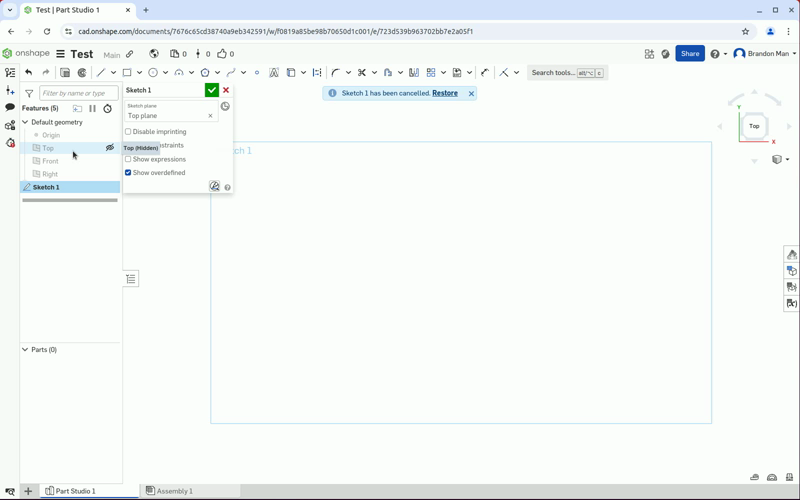
mouse_move(73, 352)
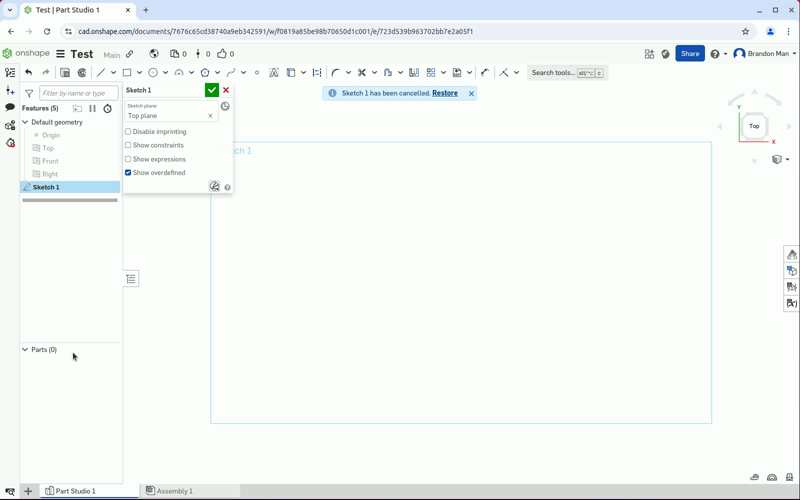
key(y)
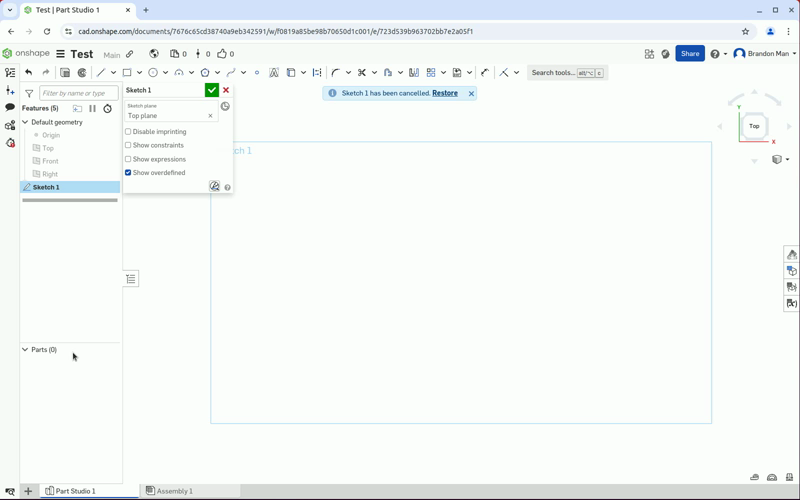
key(l)
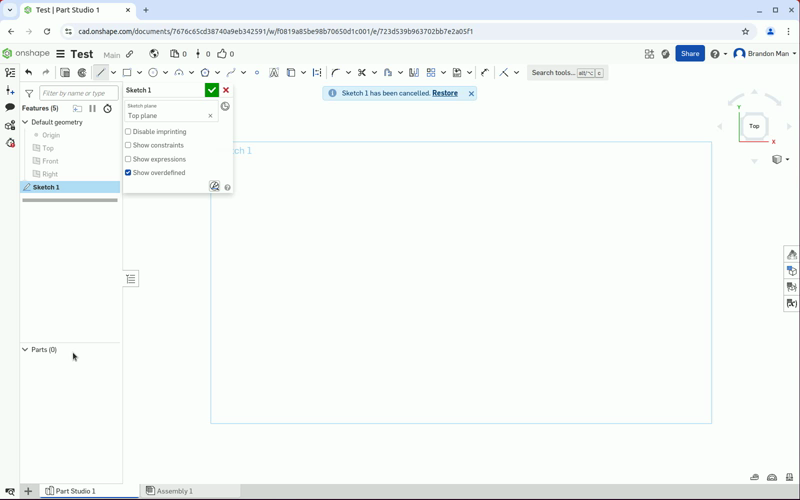
key_down(shift)
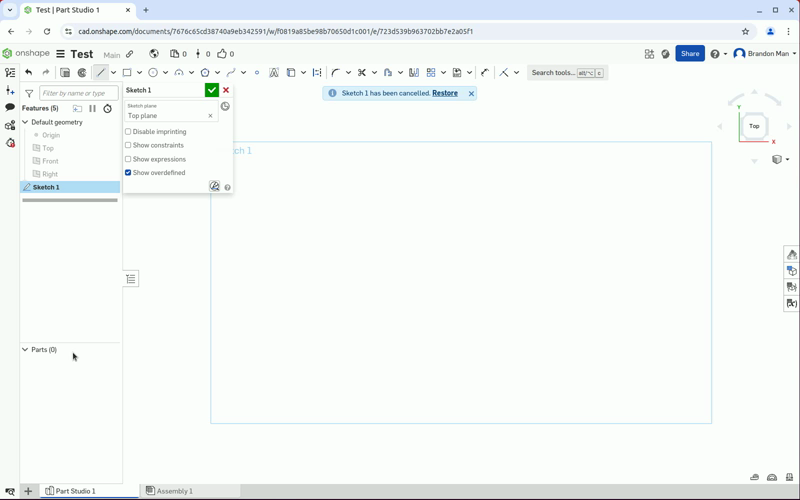
mouse_move(460, 282)
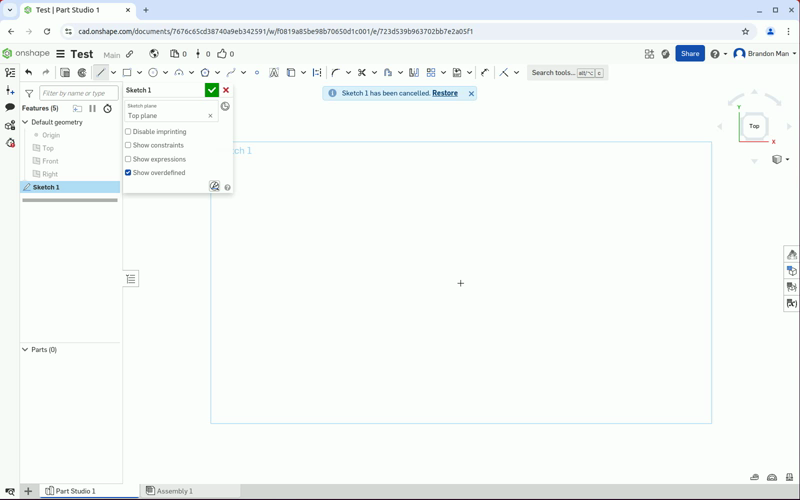
click(460, 282)
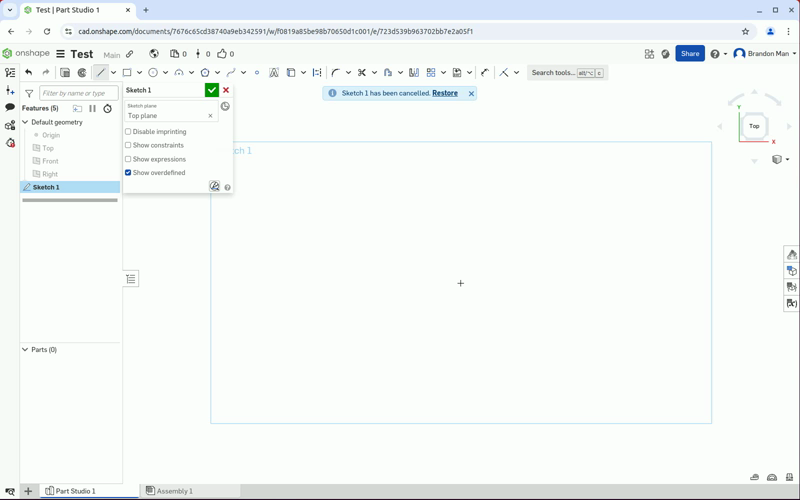
key_up(shift)
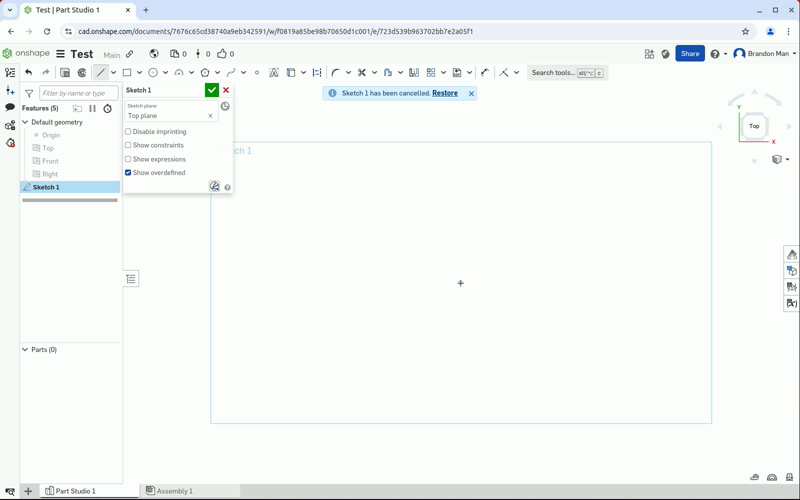
key_down(shift)
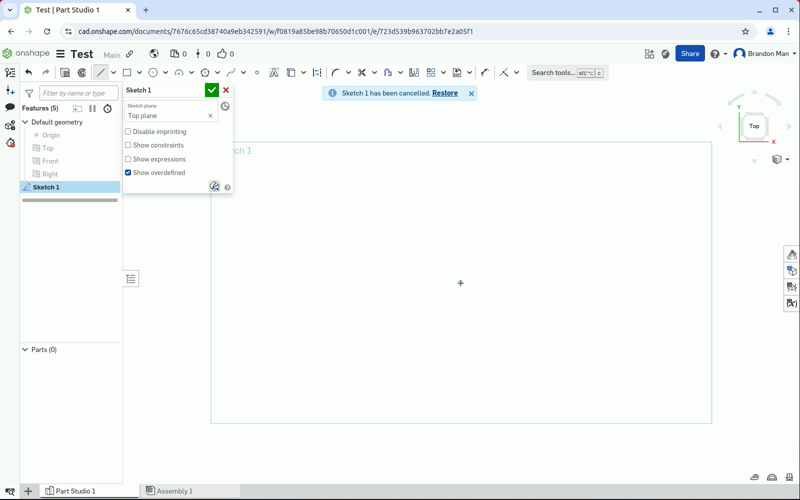
mouse_move(490, 282)
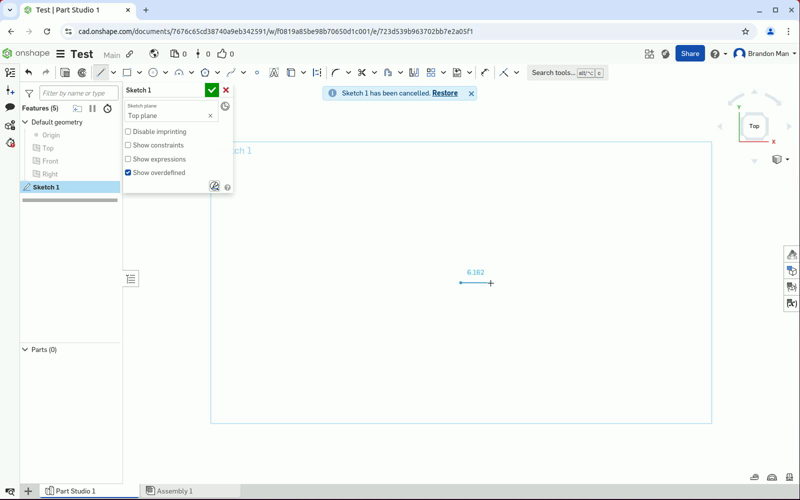
mouse_move(511, 282)
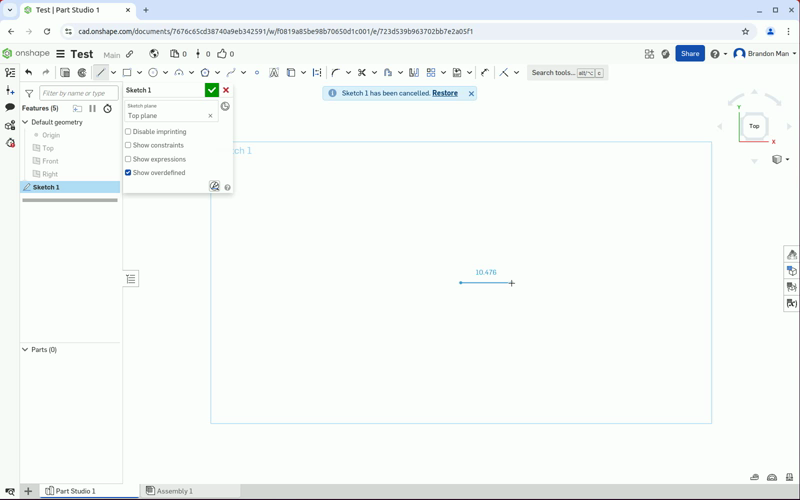
click(511, 282)
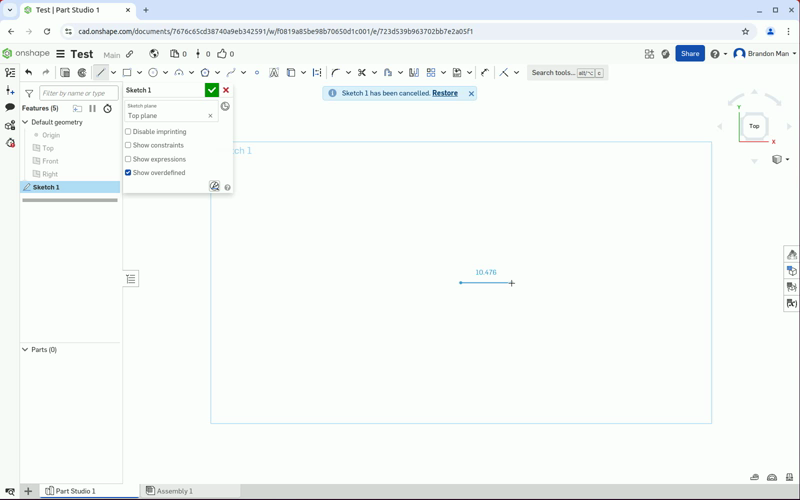
key_up(shift)
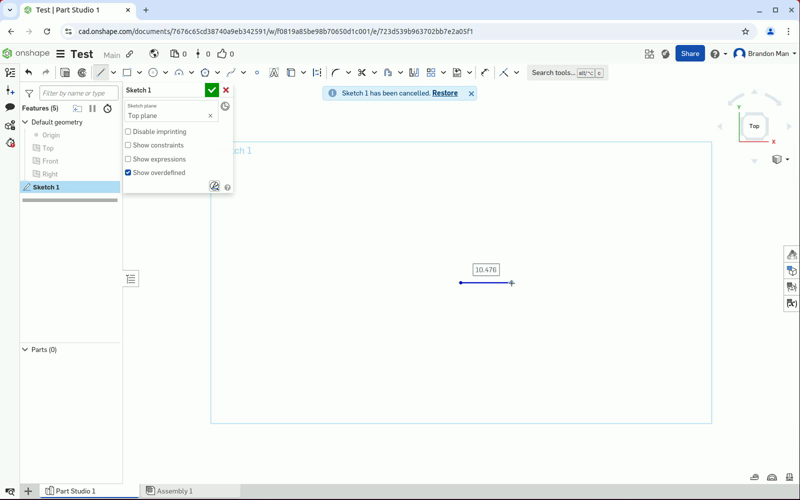
key_down(shift)
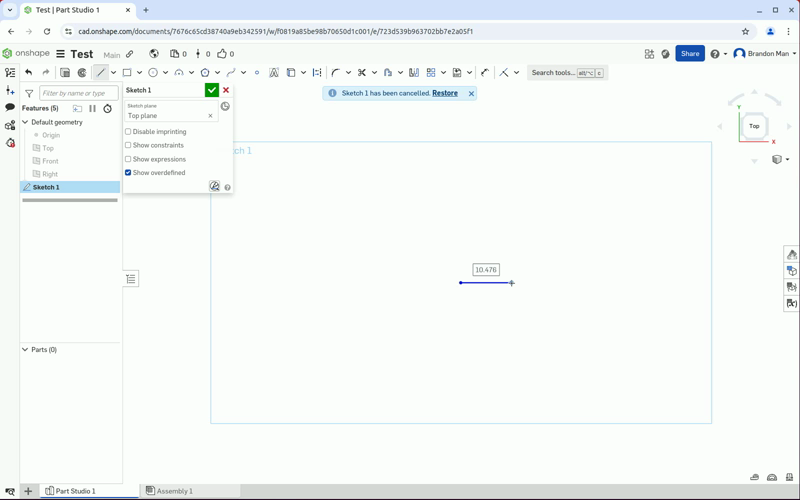
mouse_move(541, 282)
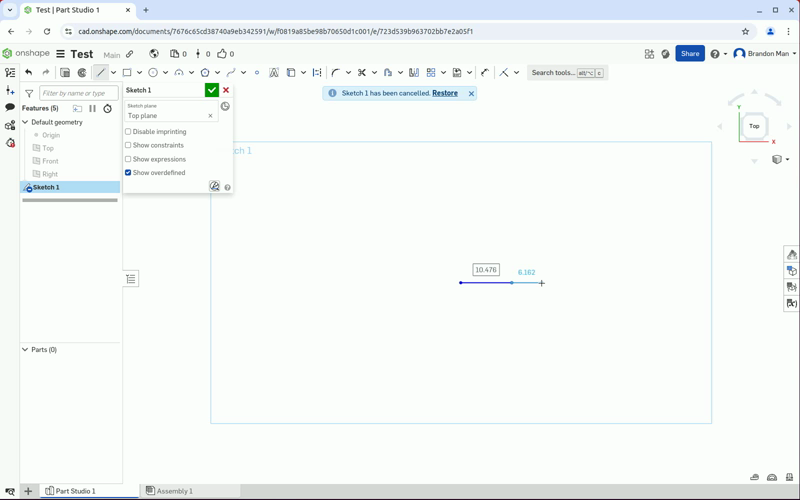
mouse_move(511, 234)
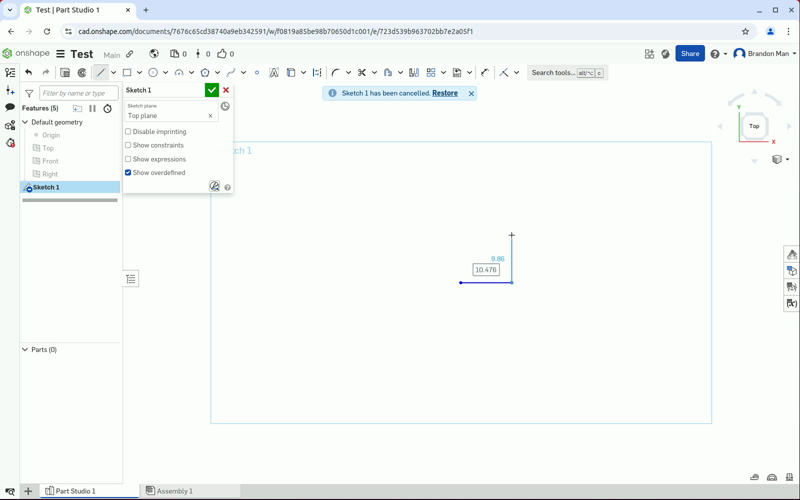
click(511, 234)
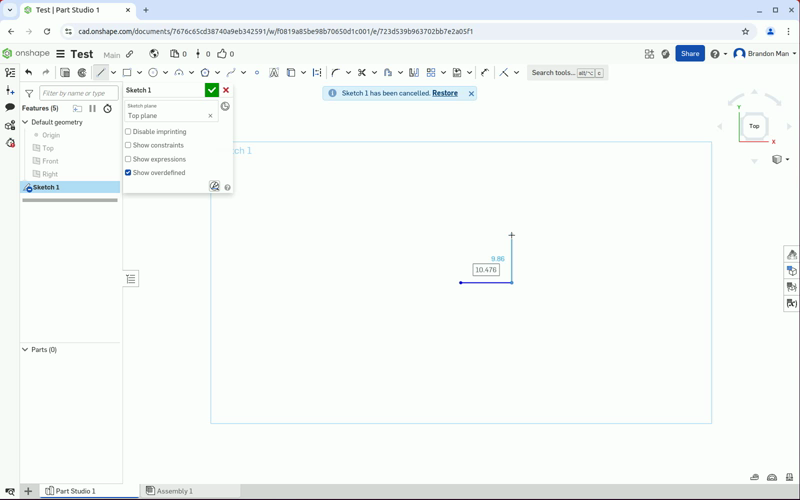
key_up(shift)
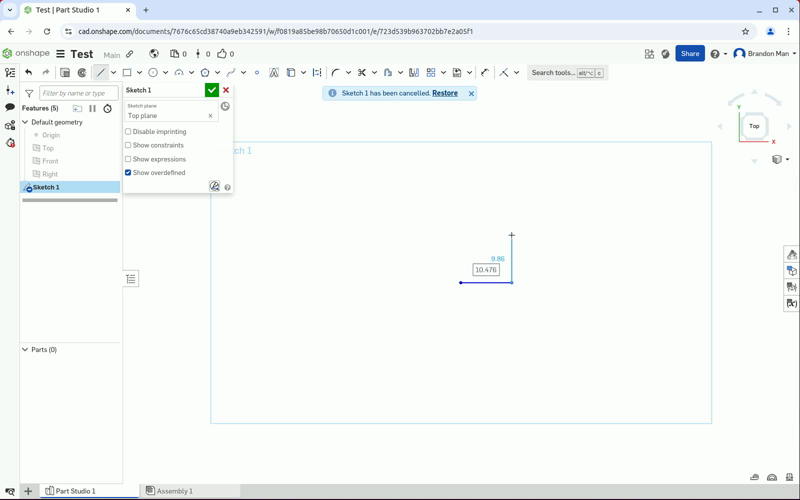
key_down(shift)
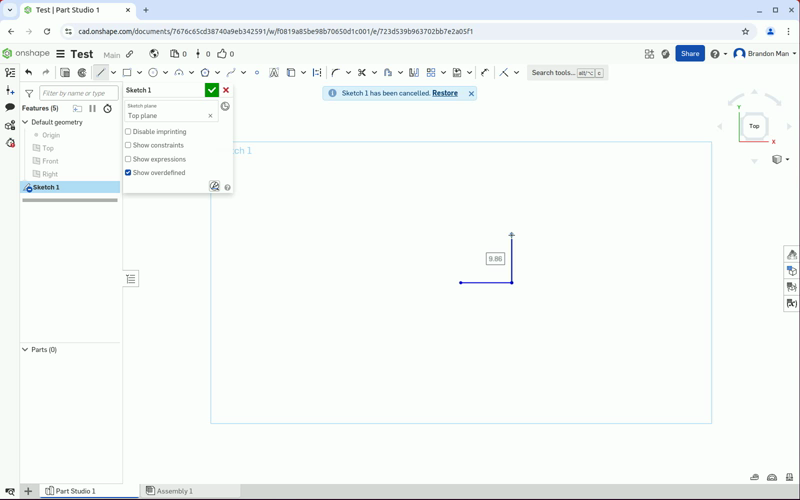
mouse_move(541, 234)
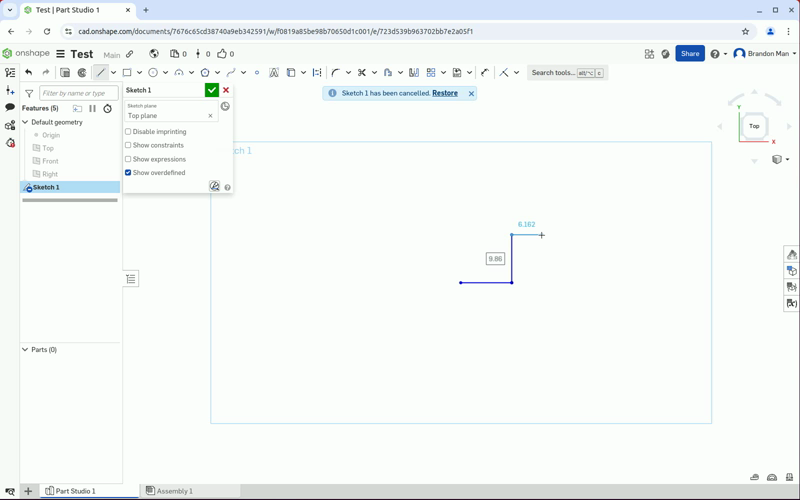
mouse_move(460, 234)
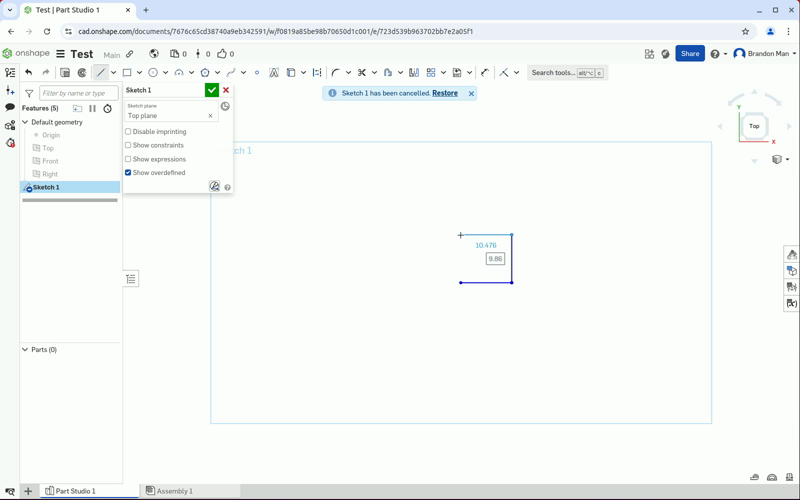
click(460, 234)
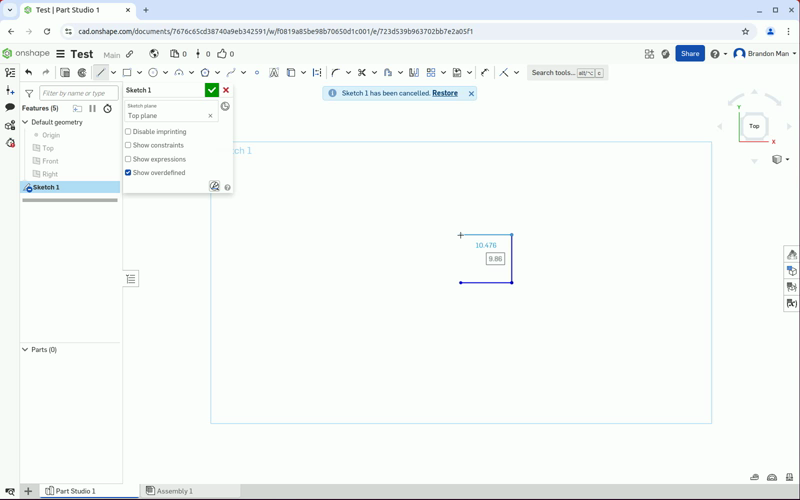
key_up(shift)
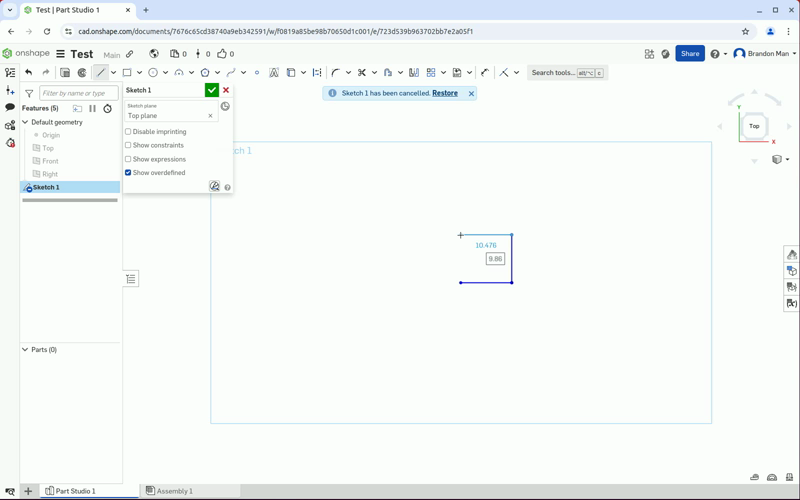
mouse_move(490, 234)
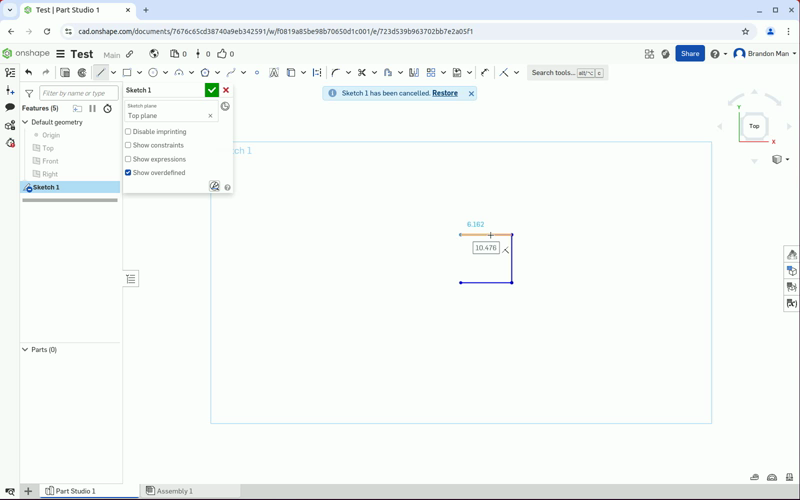
key_down(shift)
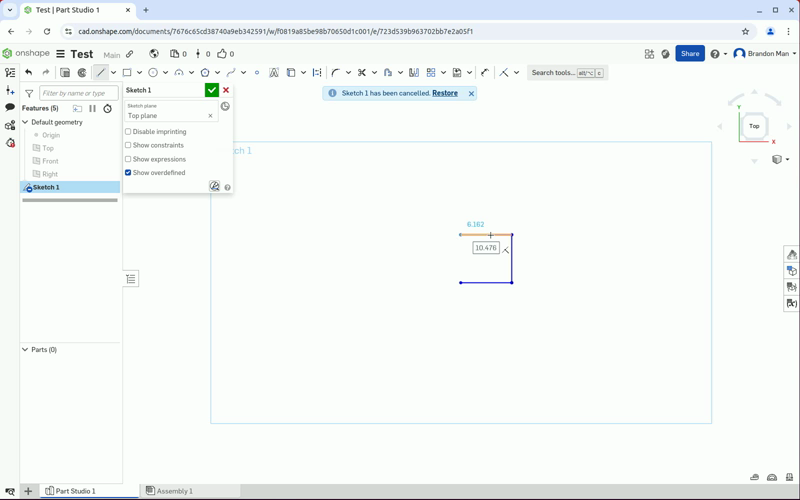
mouse_move(460, 282)
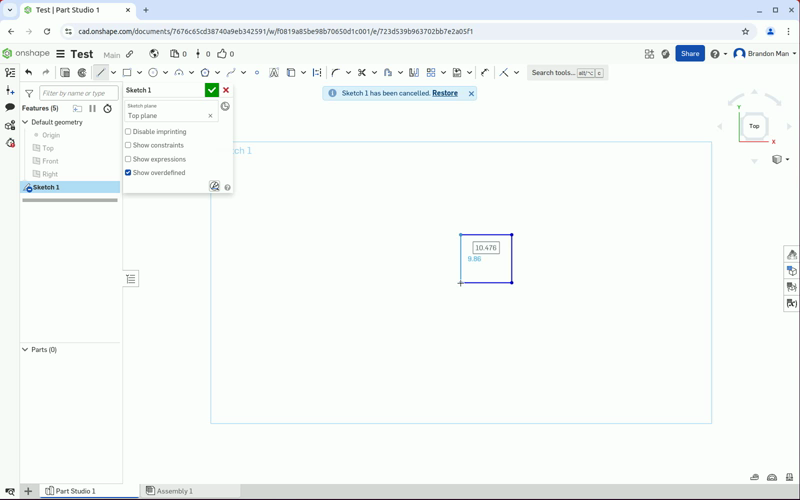
key_up(shift)
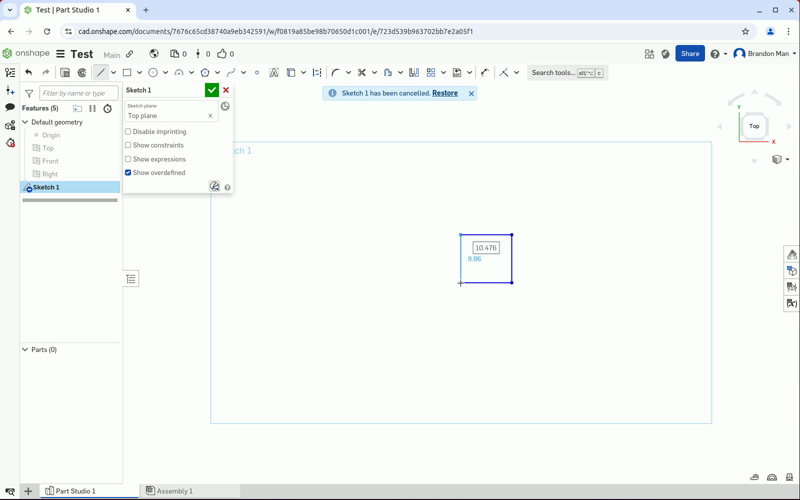
click(460, 282)
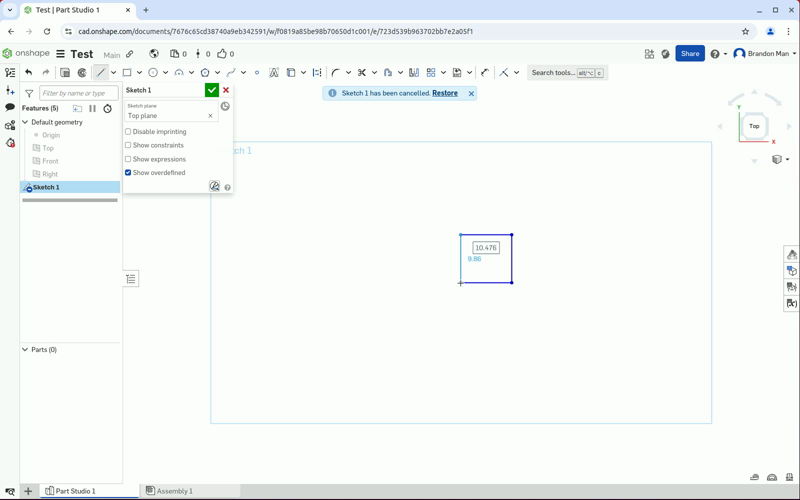
key(esc)
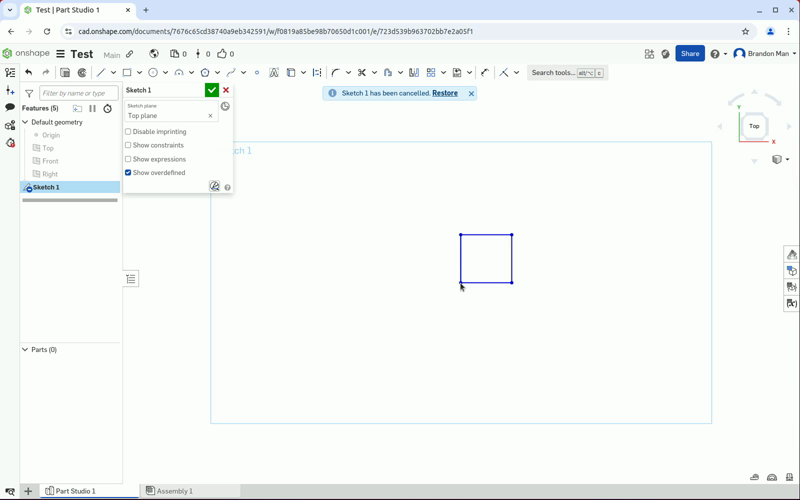
mouse_move(499, 274)
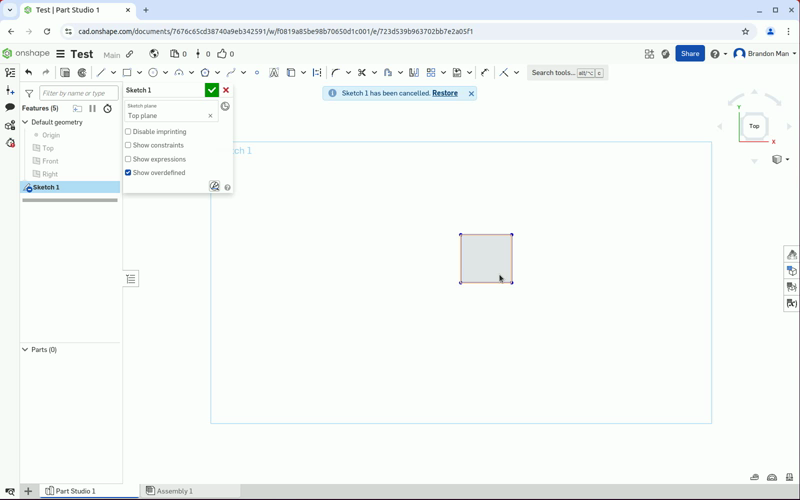
click(499, 274)
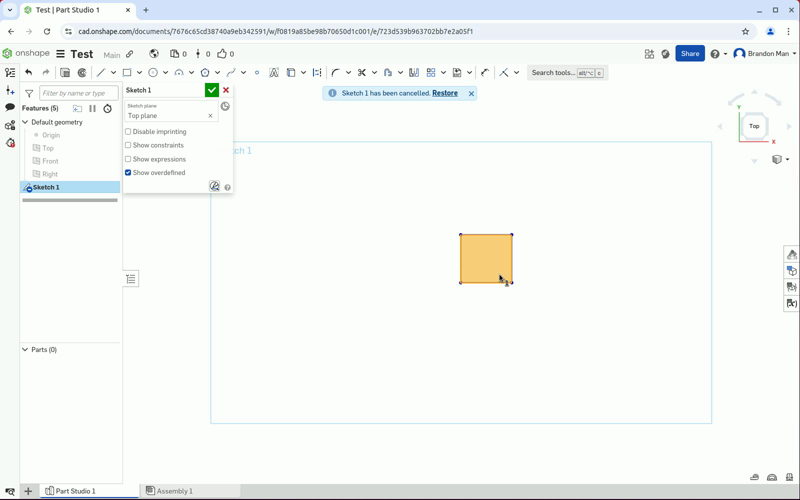
mouse_move(73, 352)
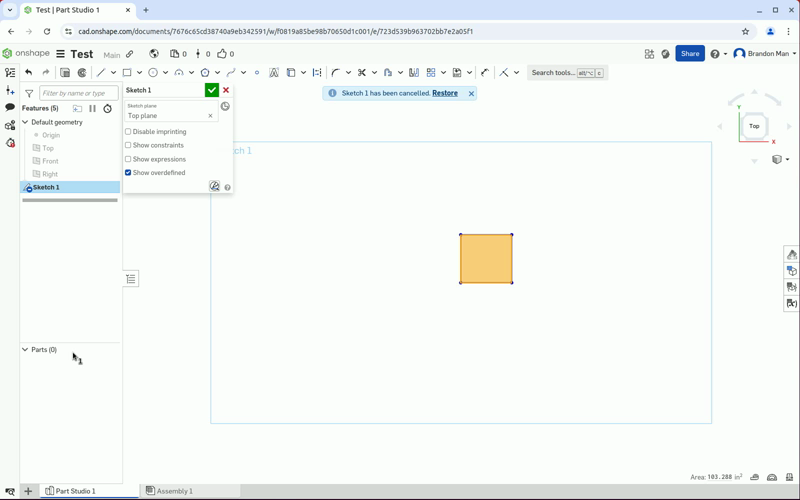
key(shift+y)
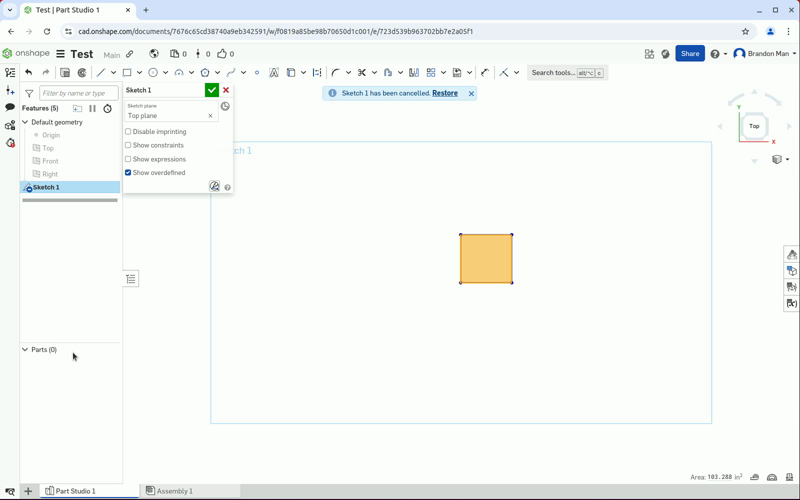
key(shift+e)
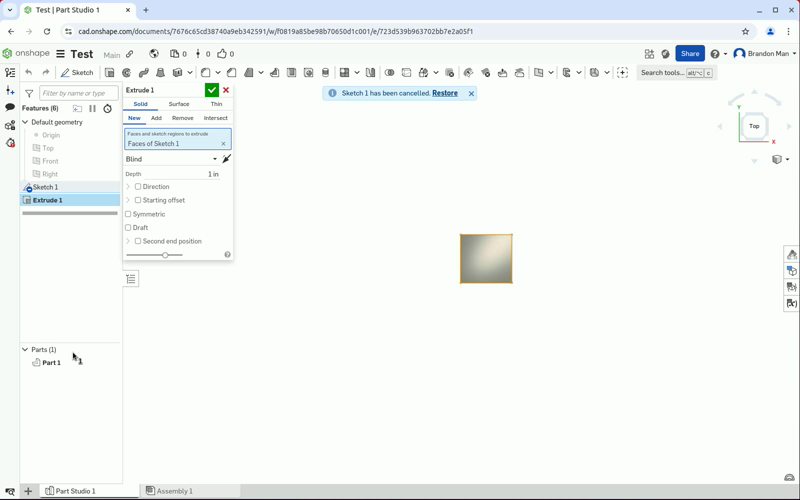
mouse_move(143, 106)
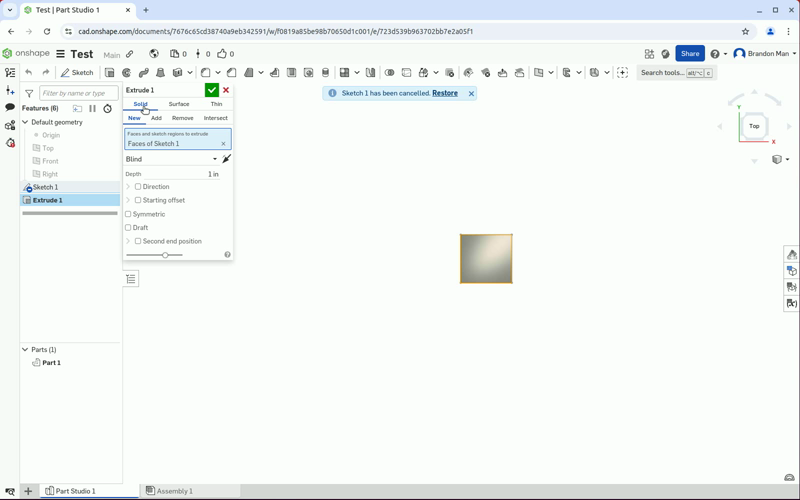
click(143, 106)
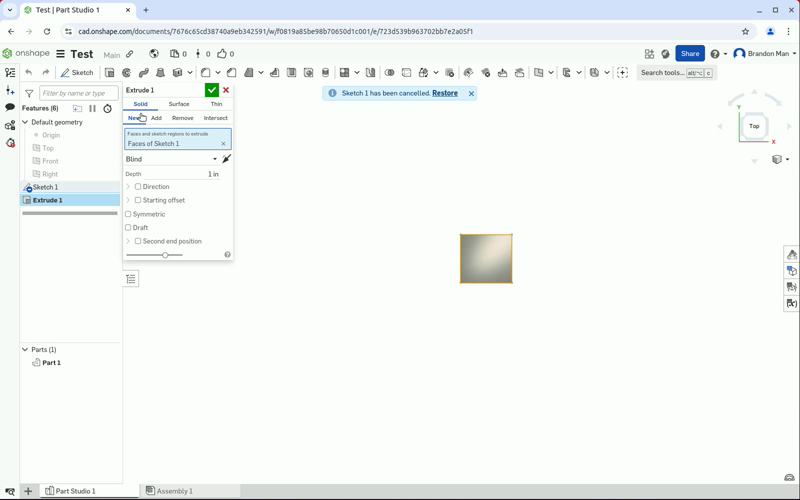
mouse_move(137, 120)
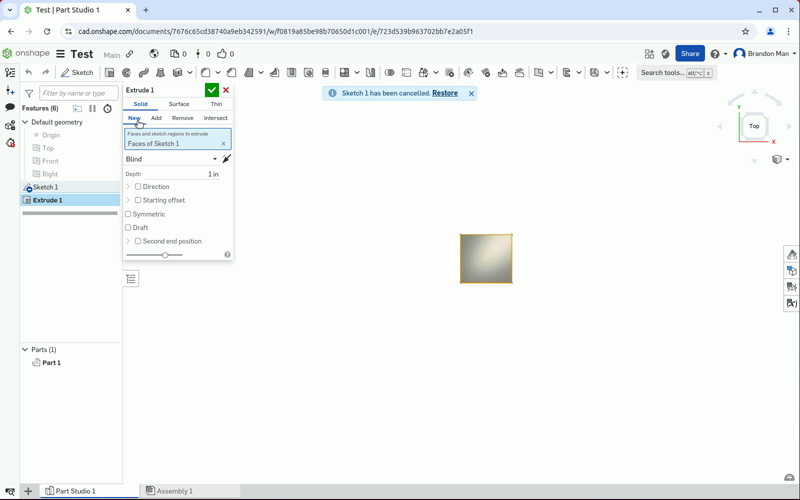
click(137, 120)
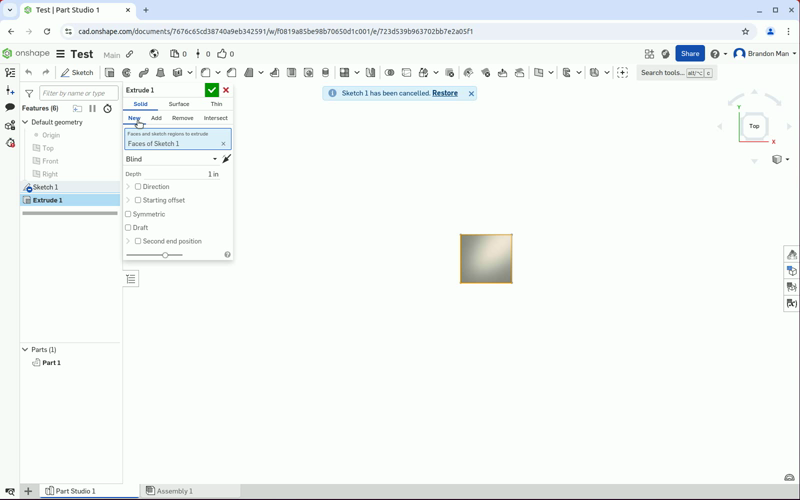
key(tab, 4)
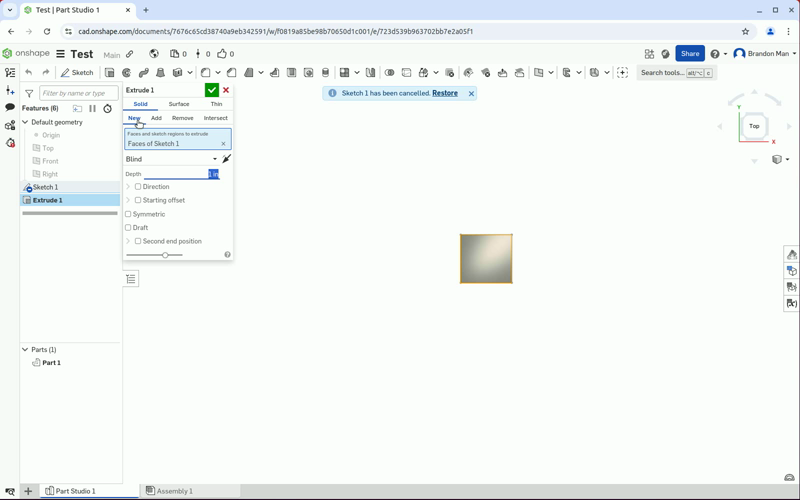
text(-0.241)
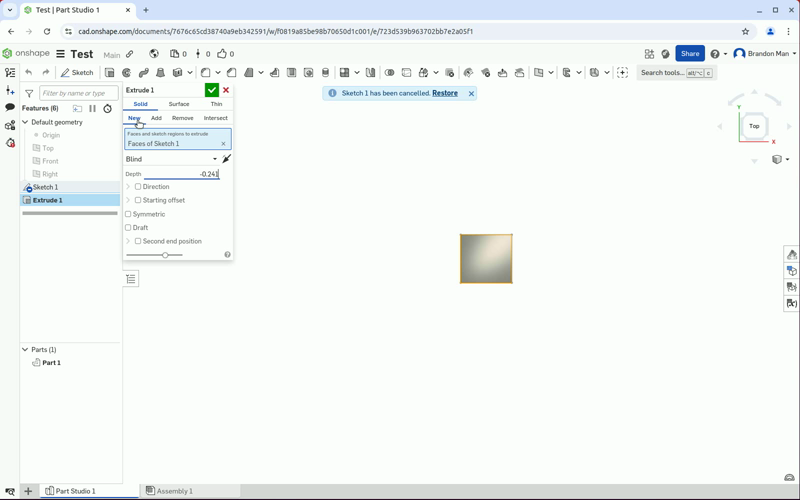
key(enter)
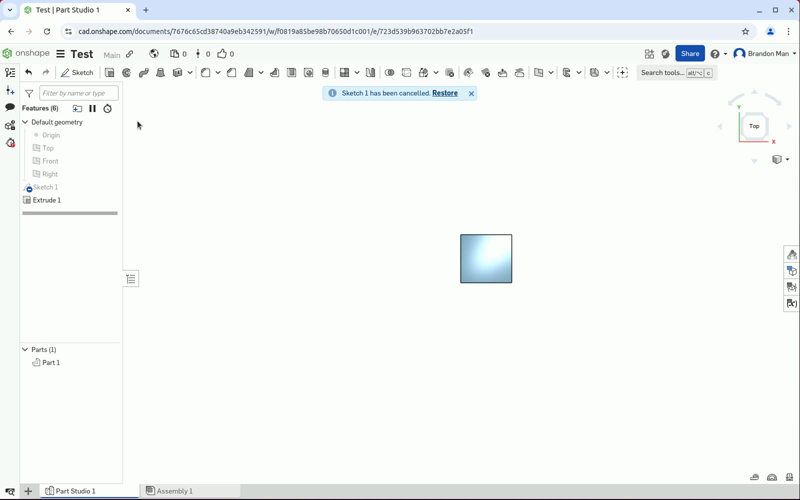
key(shift+h)
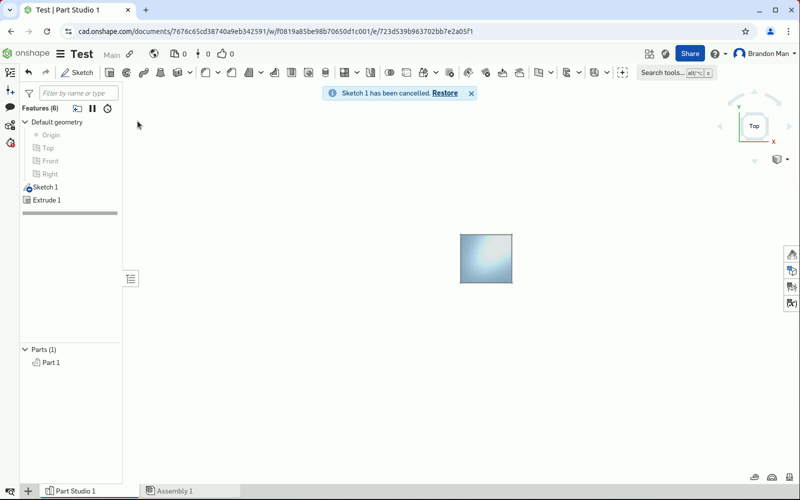
key(shift+h)
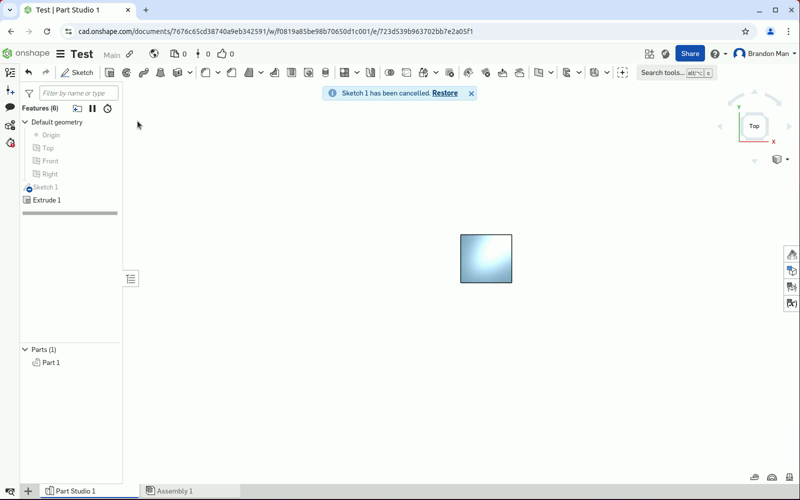
mouse_move(73, 189)
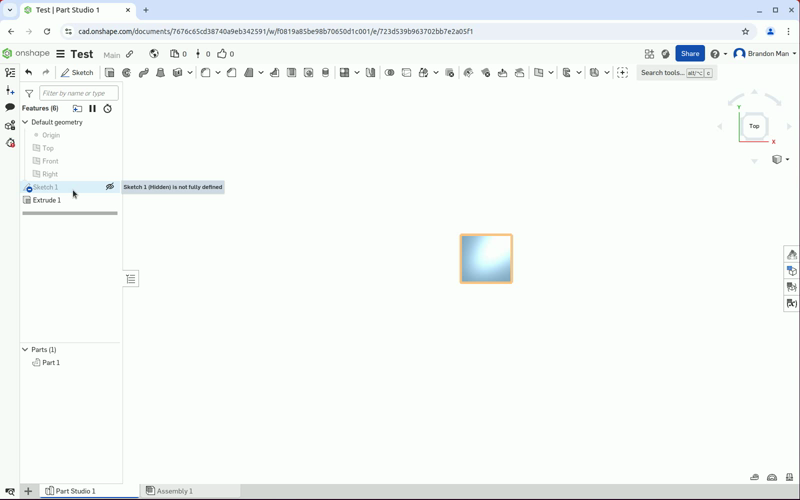
click(73, 189)
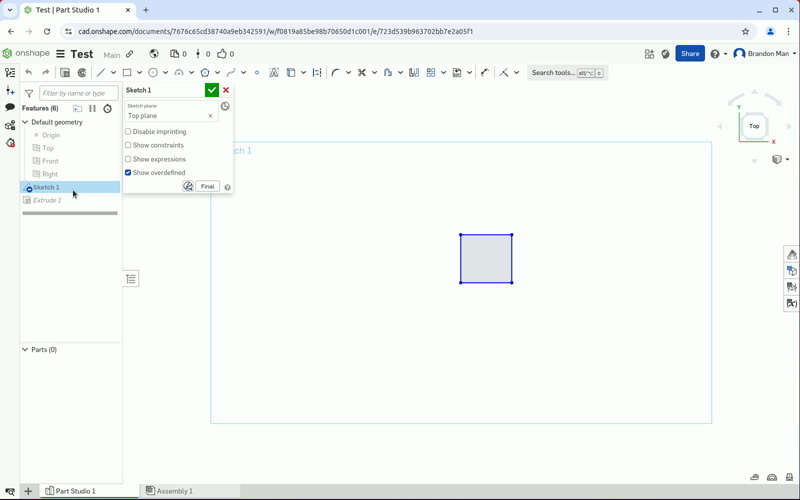
mouse_move(229, 92)
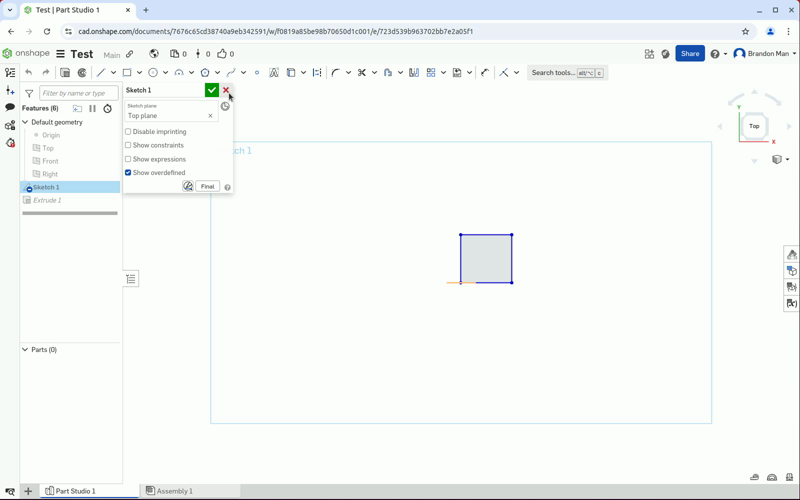
click(229, 92)
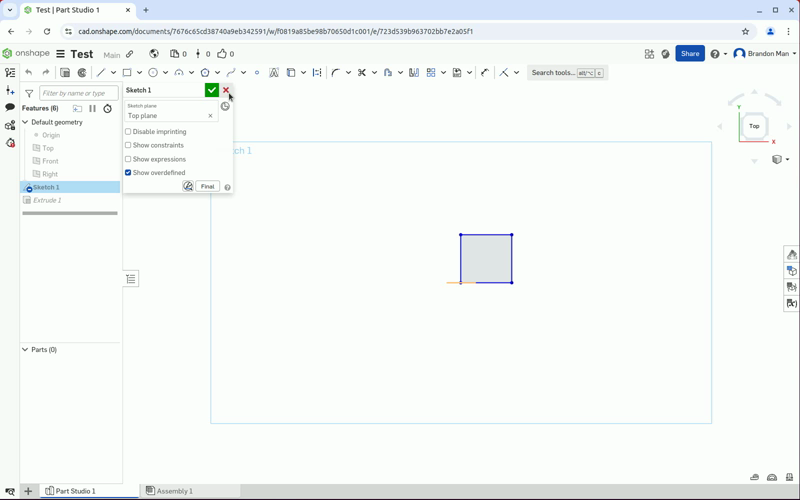
key(shift+s)
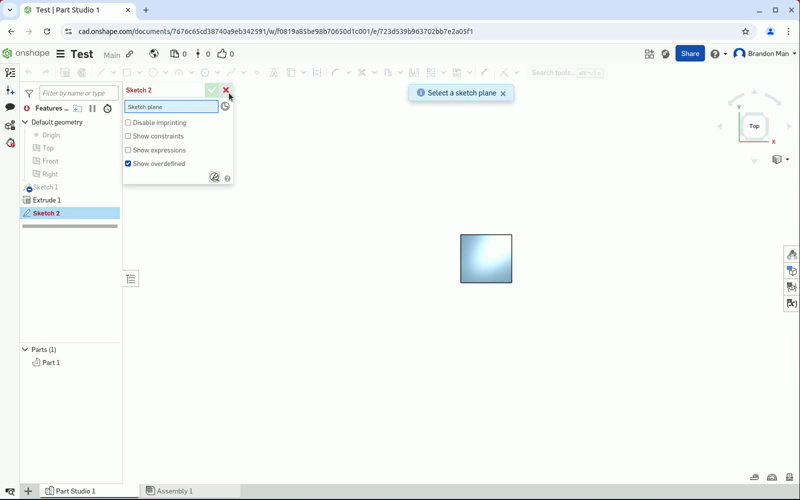
mouse_move(73, 150)
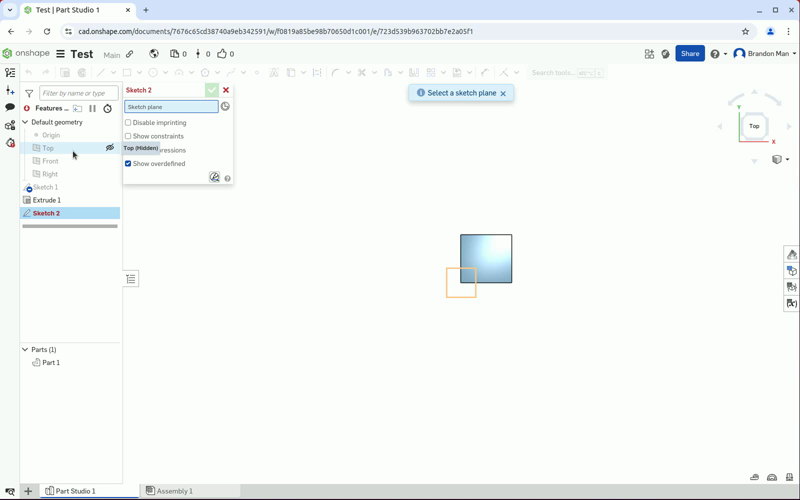
click(73, 150)
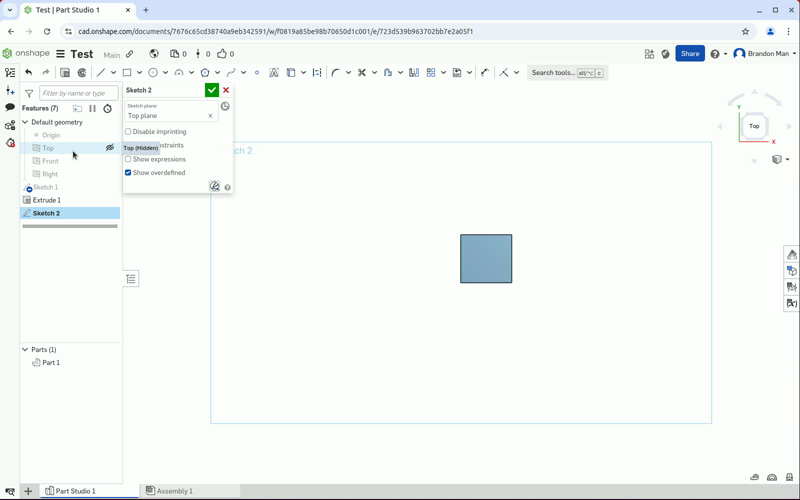
mouse_move(73, 352)
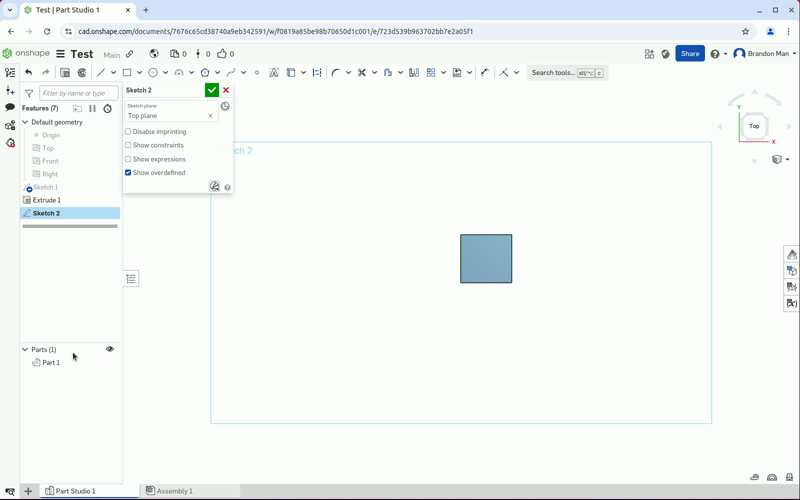
key(y)
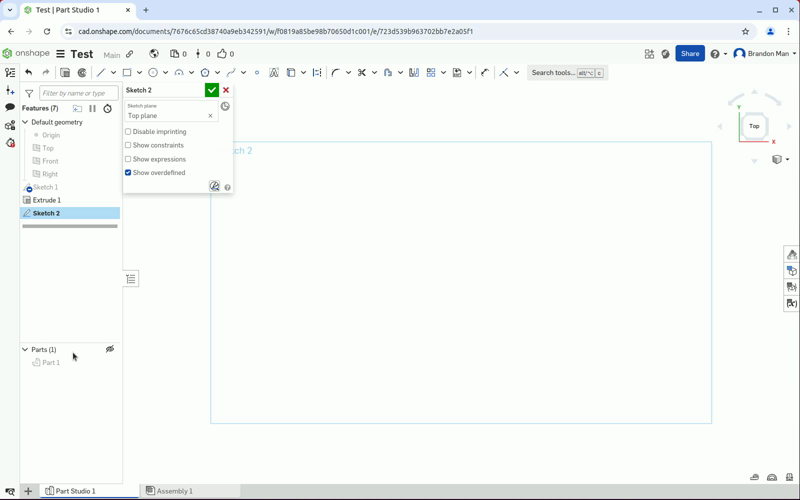
key(l)
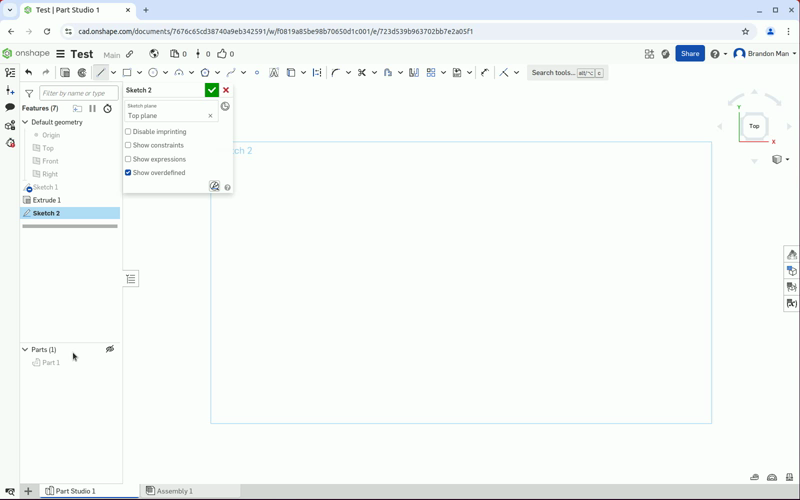
key_down(shift)
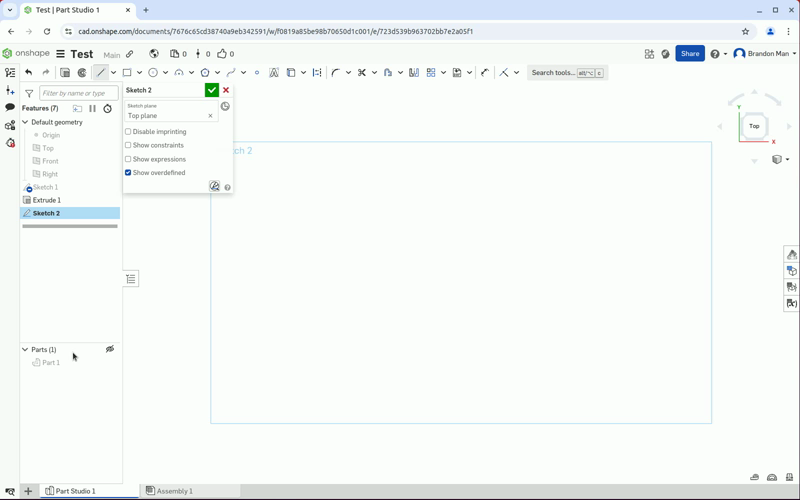
mouse_move(513, 285)
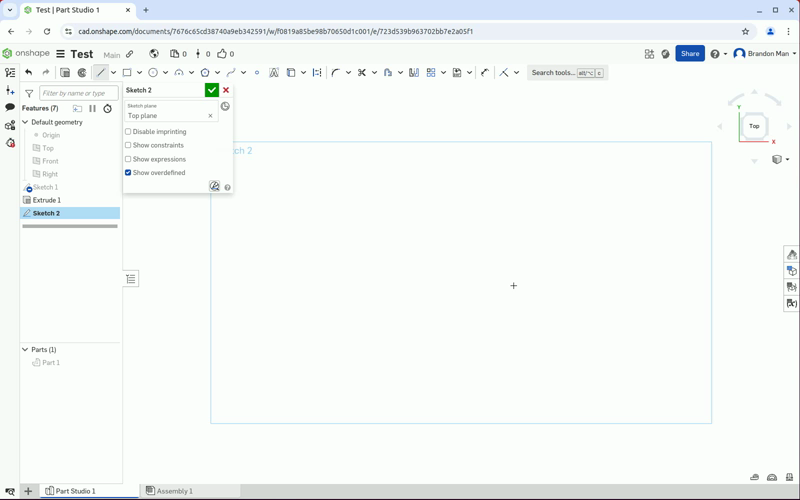
click(513, 285)
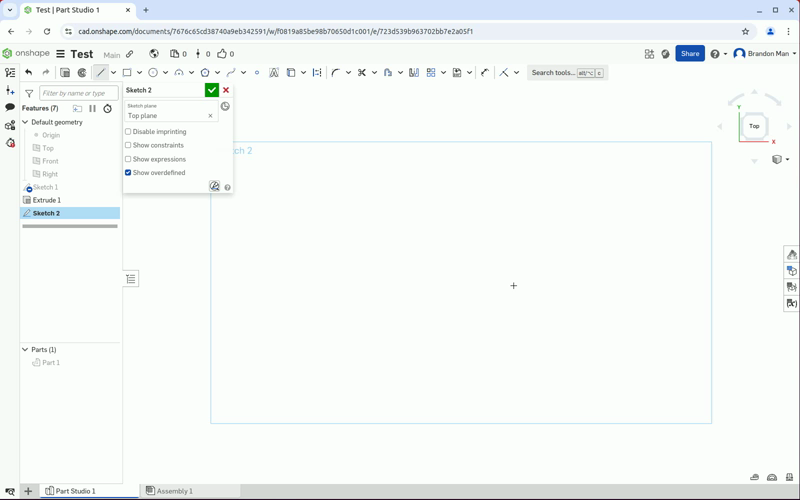
key_up(shift)
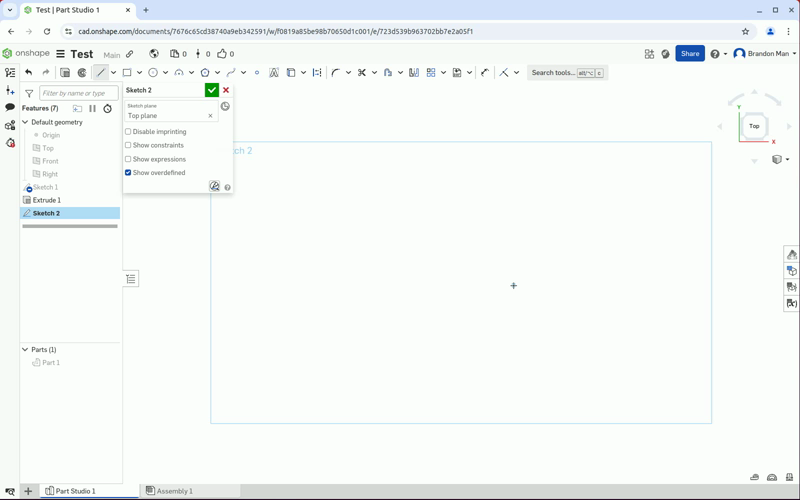
key_down(shift)
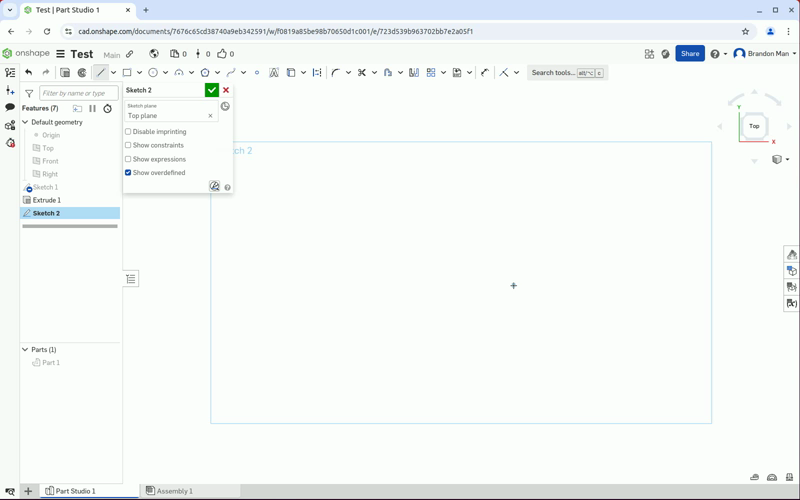
mouse_move(573, 285)
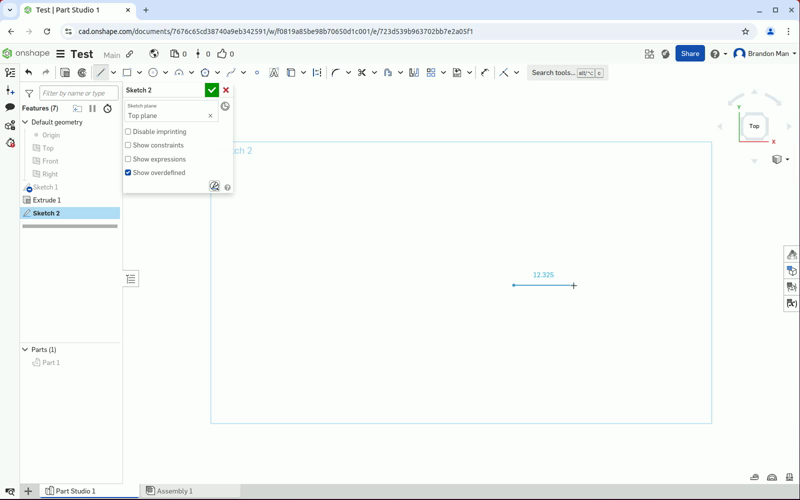
click(573, 285)
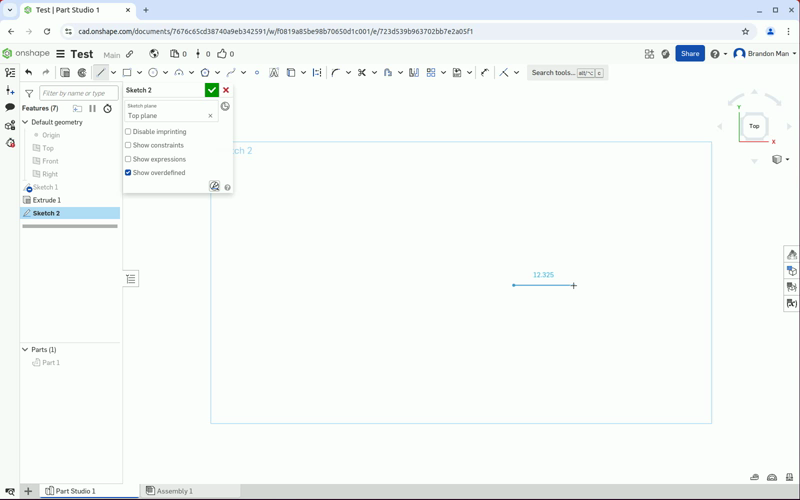
key_up(shift)
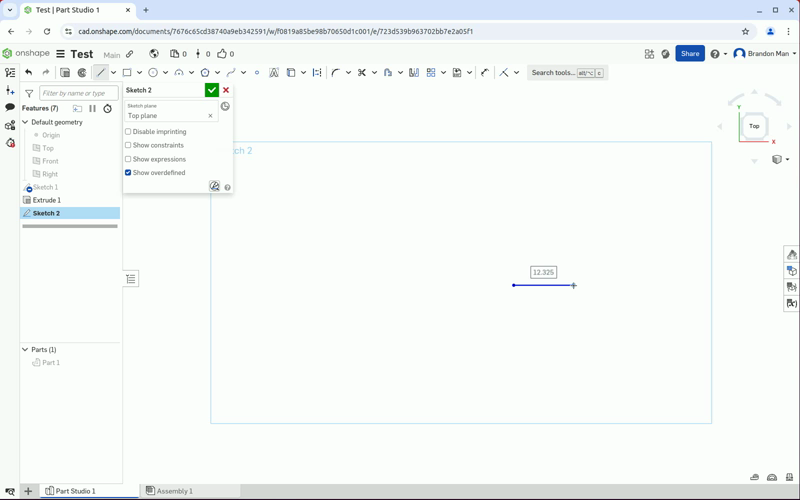
key_down(shift)
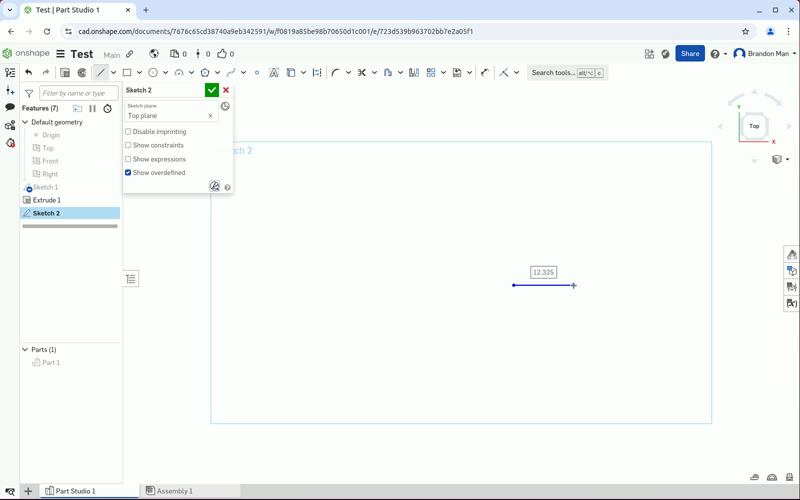
mouse_move(589, 285)
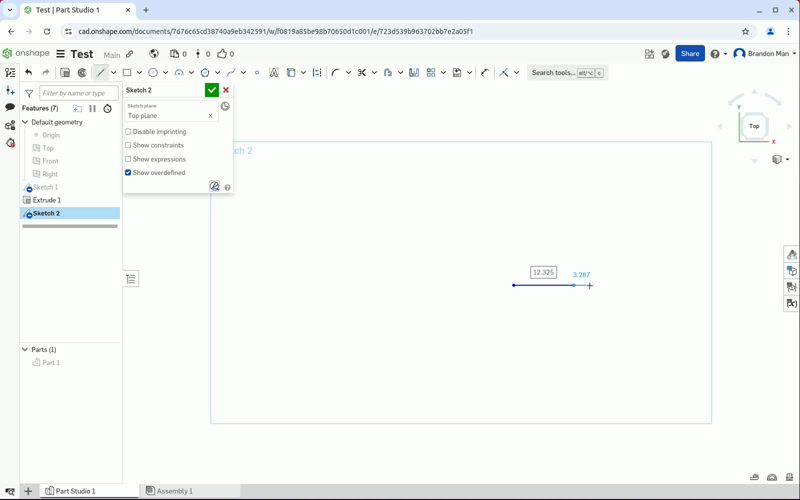
mouse_move(573, 229)
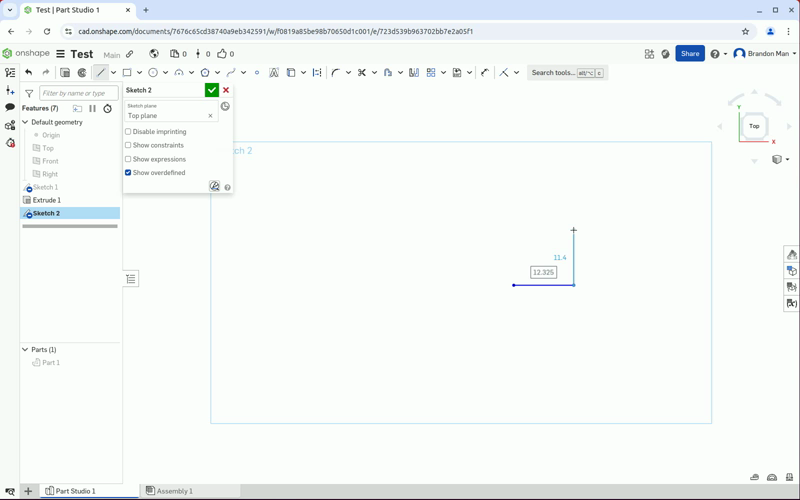
click(573, 229)
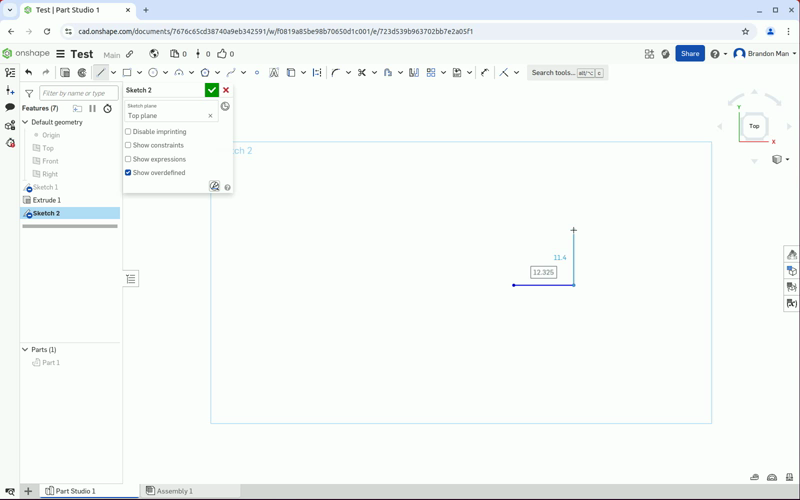
key_up(shift)
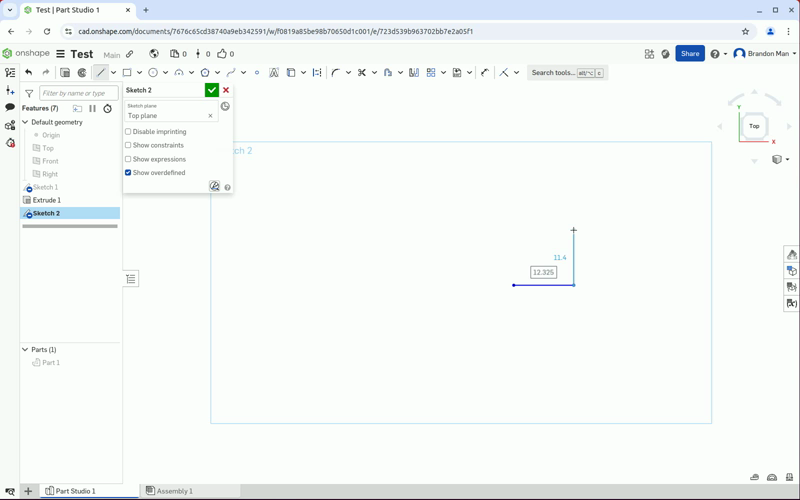
key_down(shift)
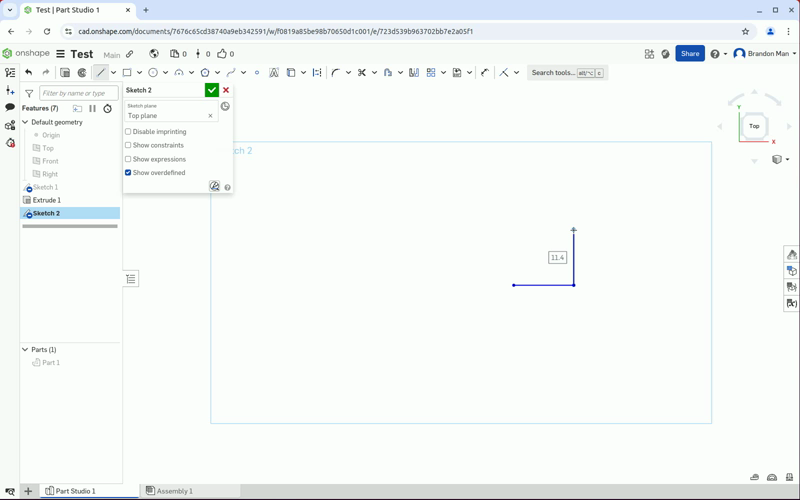
mouse_move(513, 229)
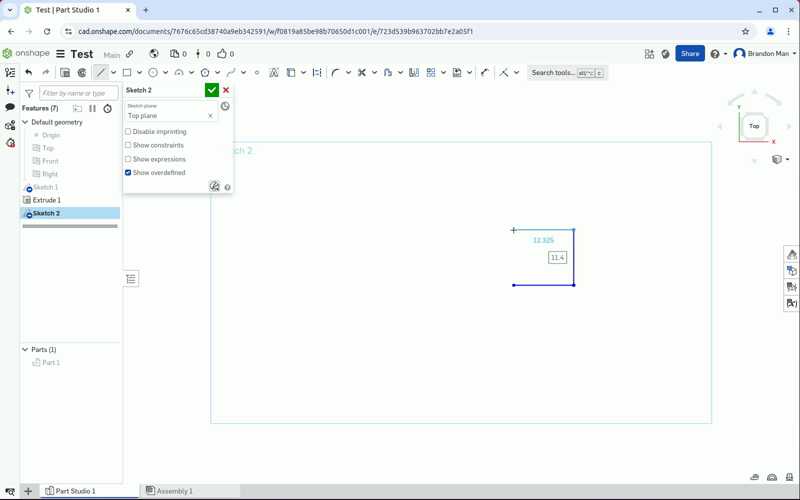
click(513, 229)
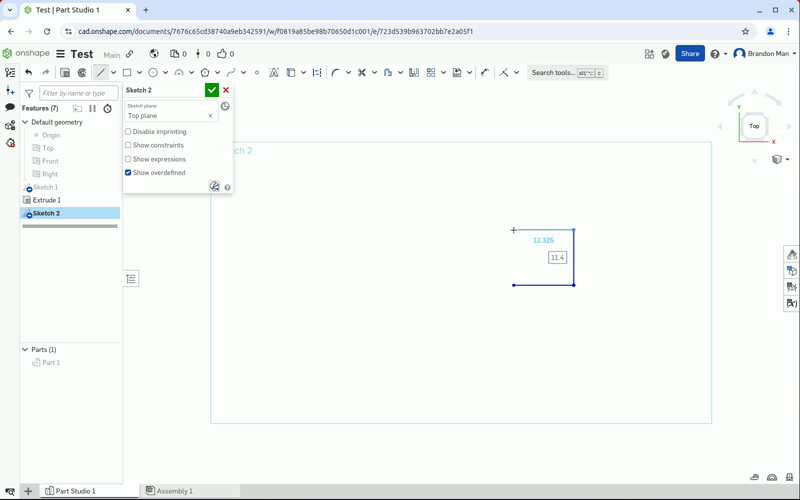
key_up(shift)
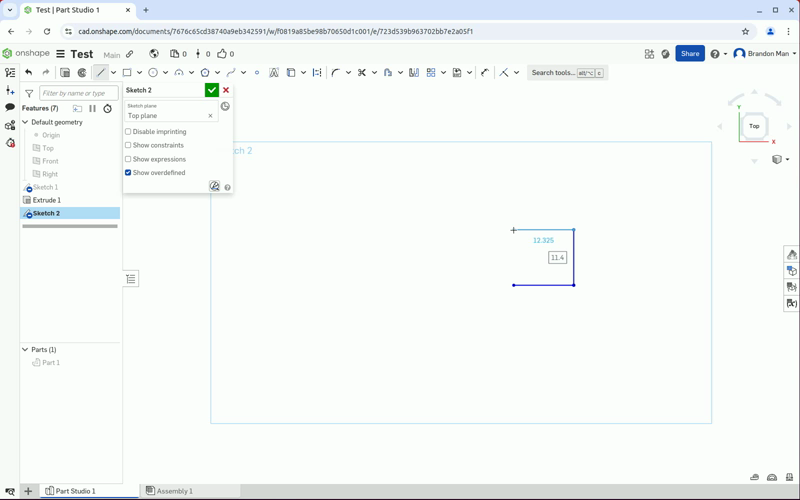
mouse_move(543, 229)
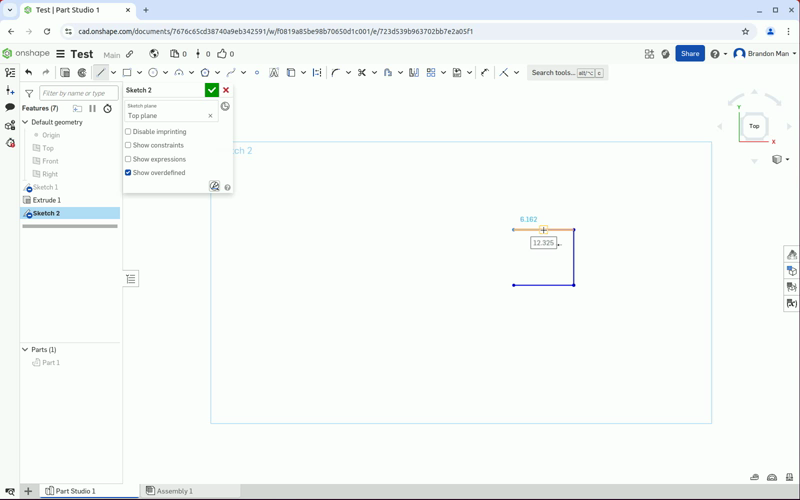
key_down(shift)
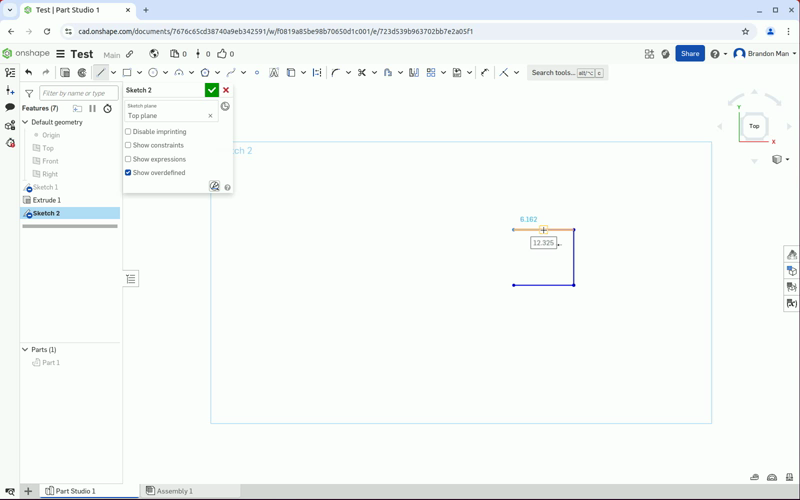
mouse_move(513, 285)
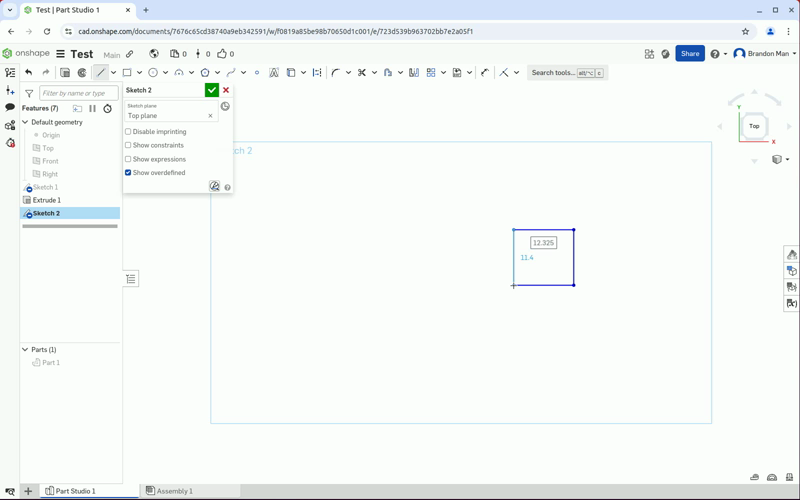
key_up(shift)
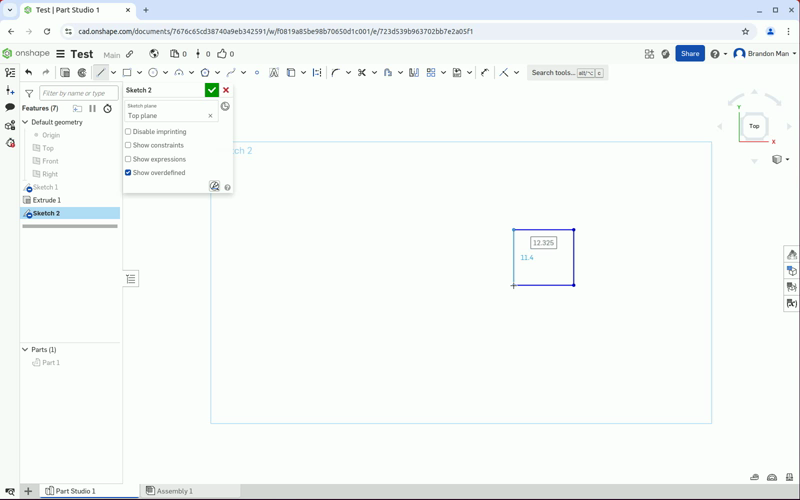
click(513, 285)
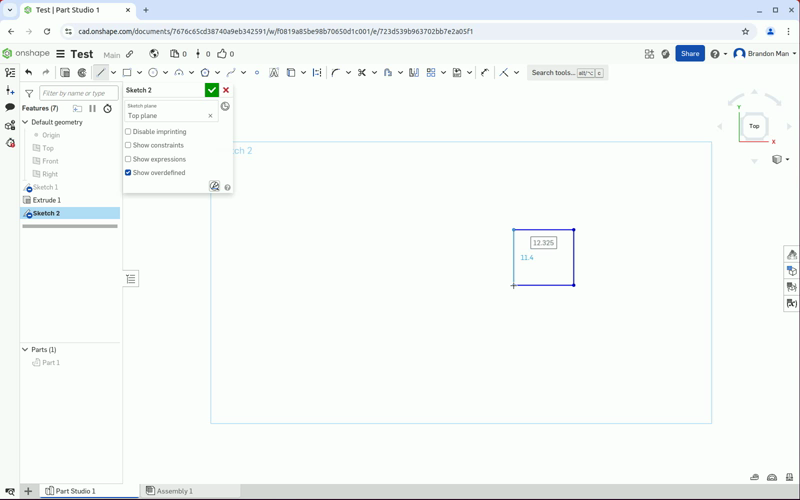
key(esc)
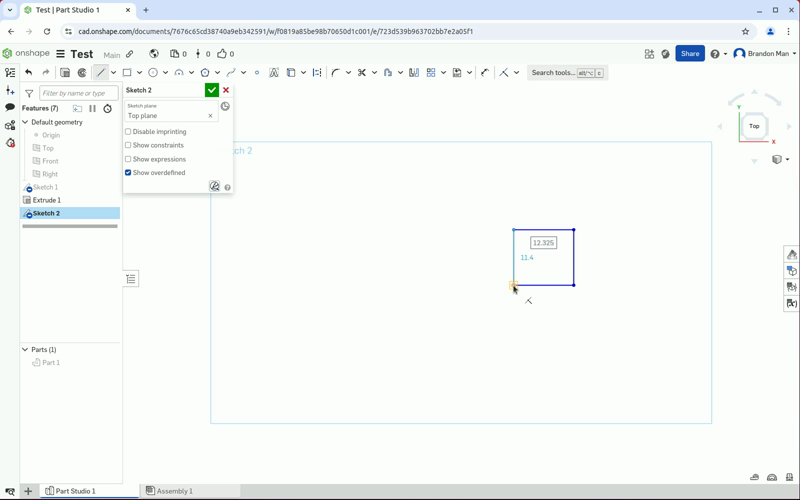
mouse_move(522, 233)
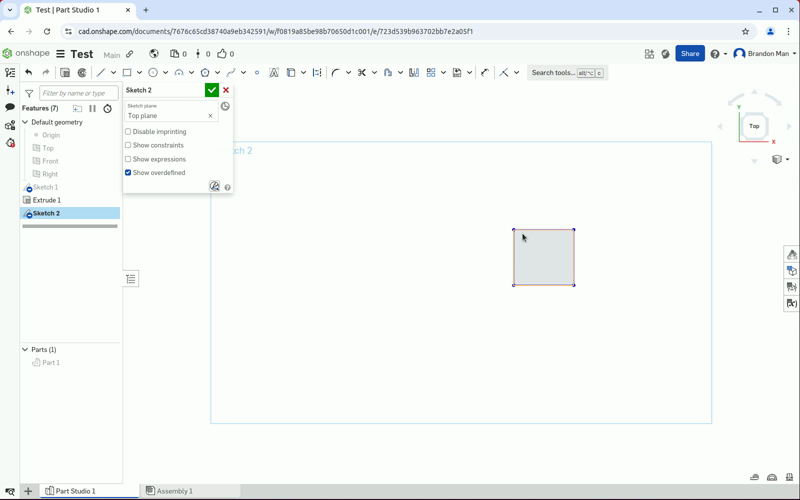
click(522, 233)
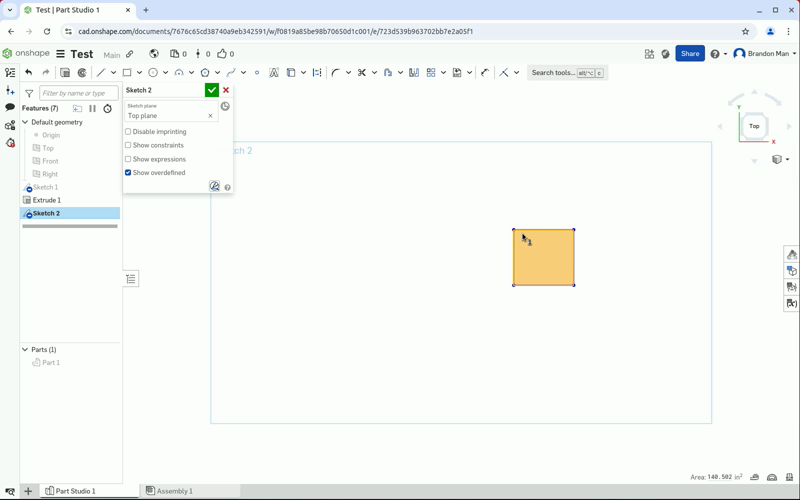
mouse_move(73, 352)
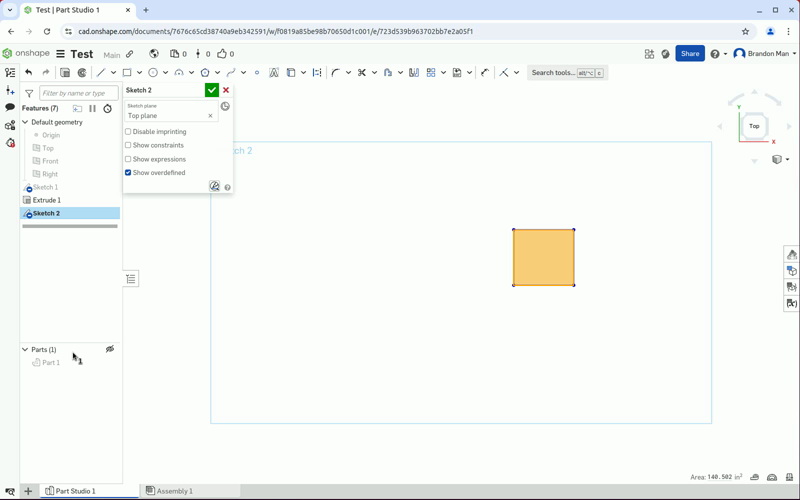
key(shift+y)
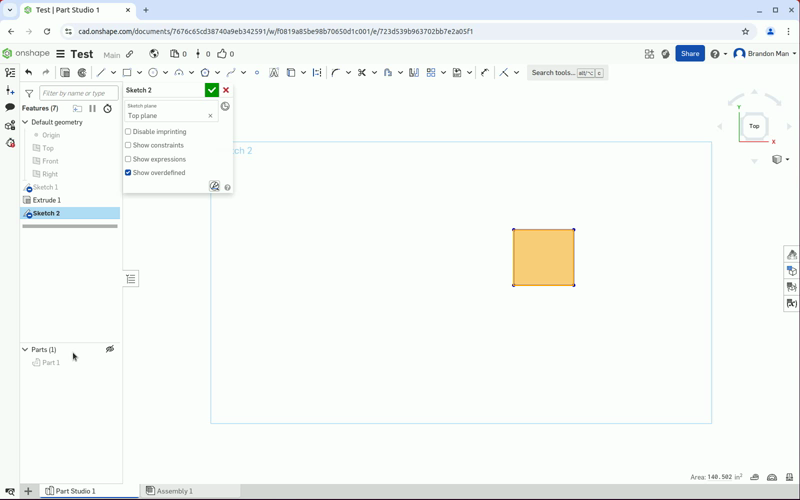
key(shift+e)
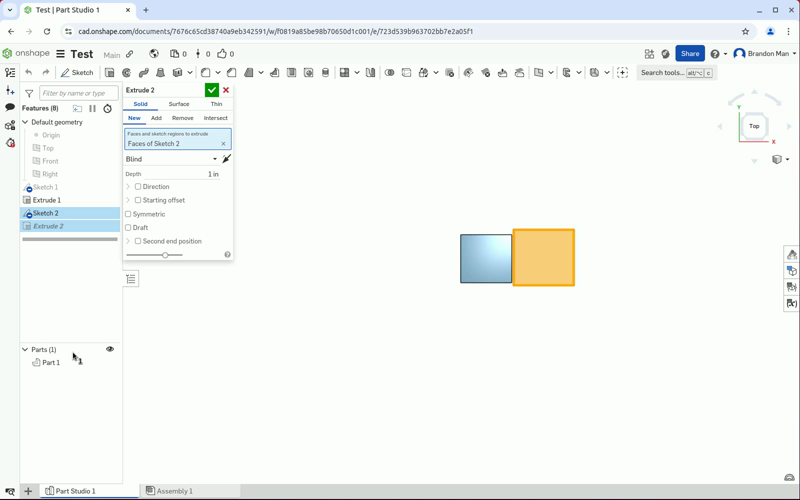
mouse_move(143, 106)
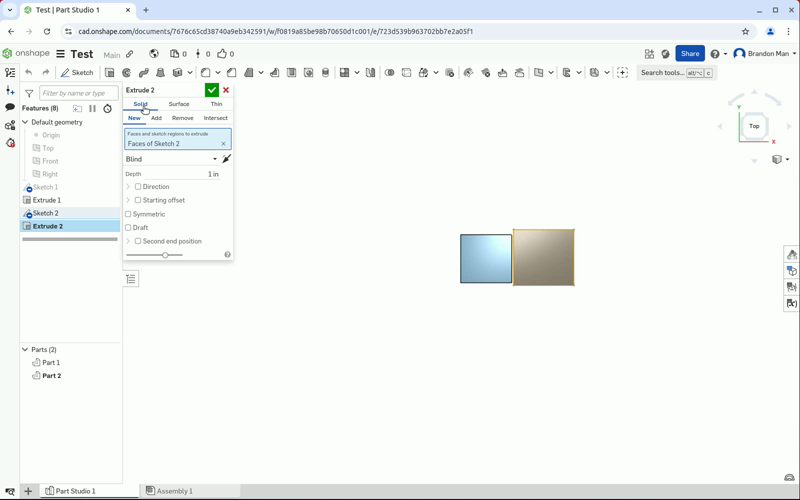
click(143, 106)
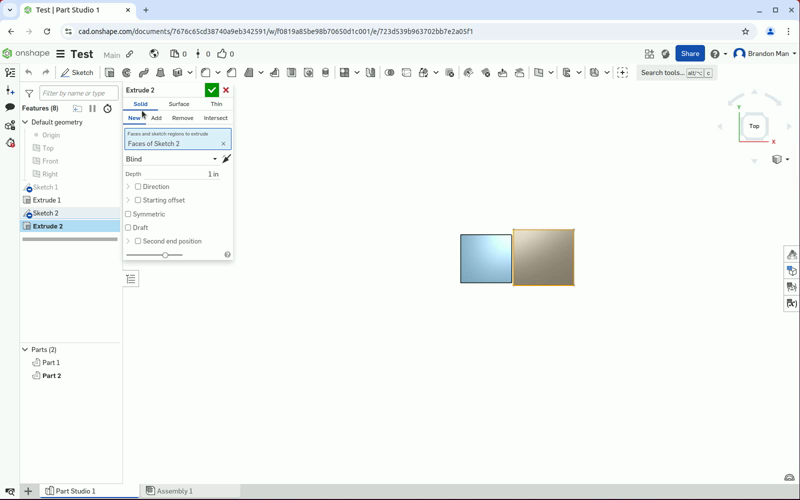
mouse_move(137, 120)
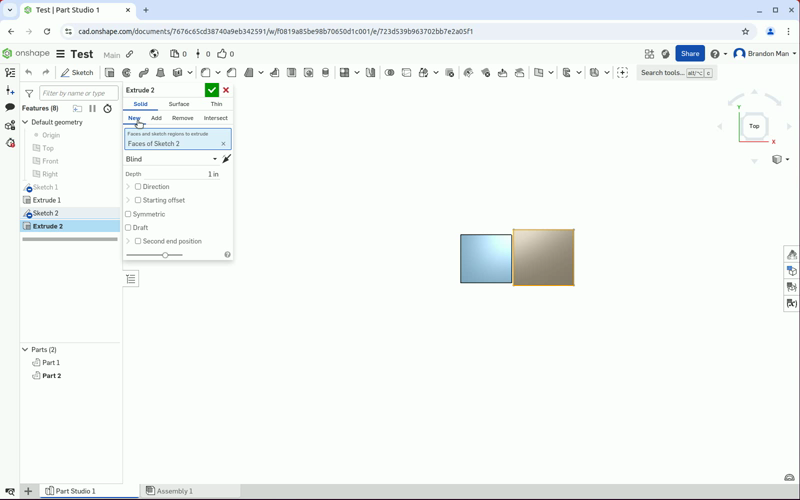
click(137, 120)
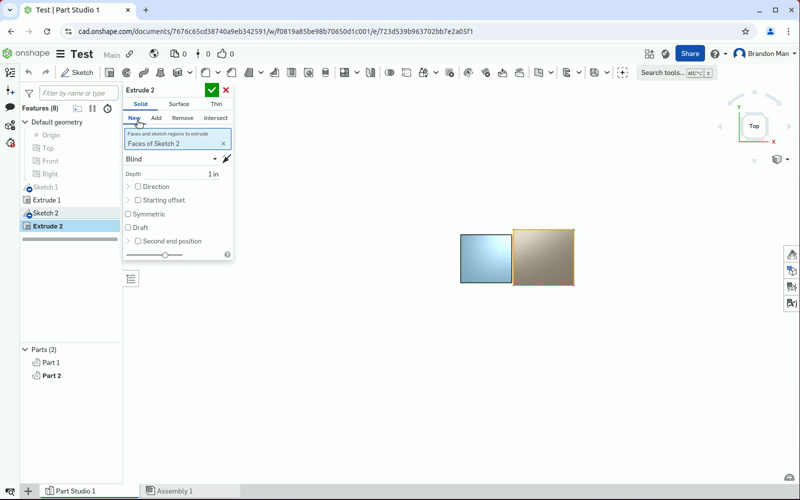
key(tab, 4)
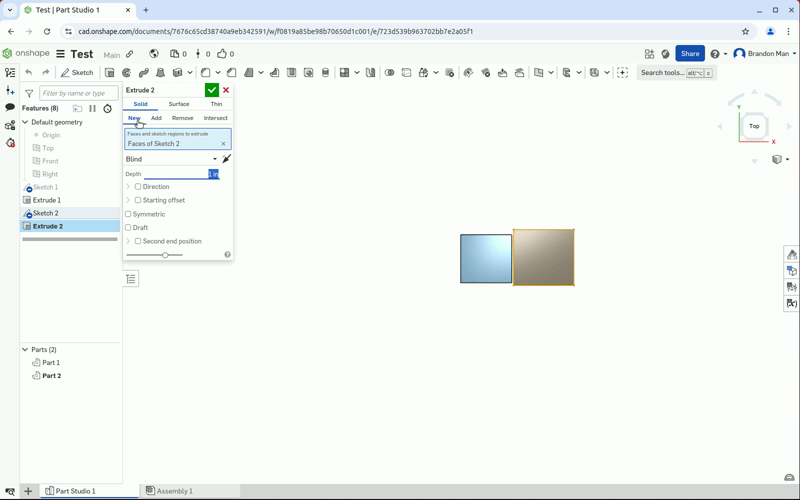
text(-0.241)
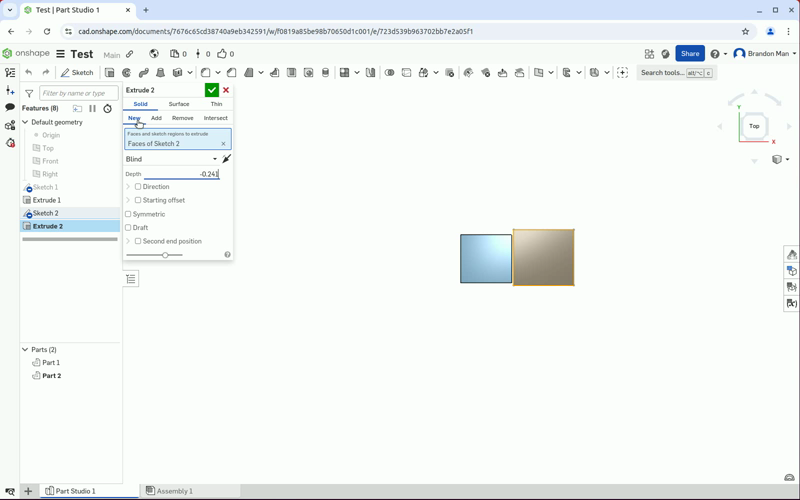
key(enter)
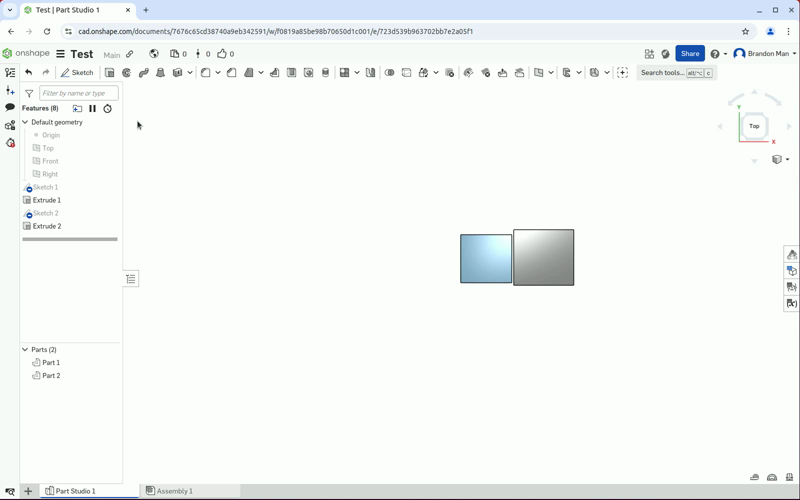
key(shift+h)
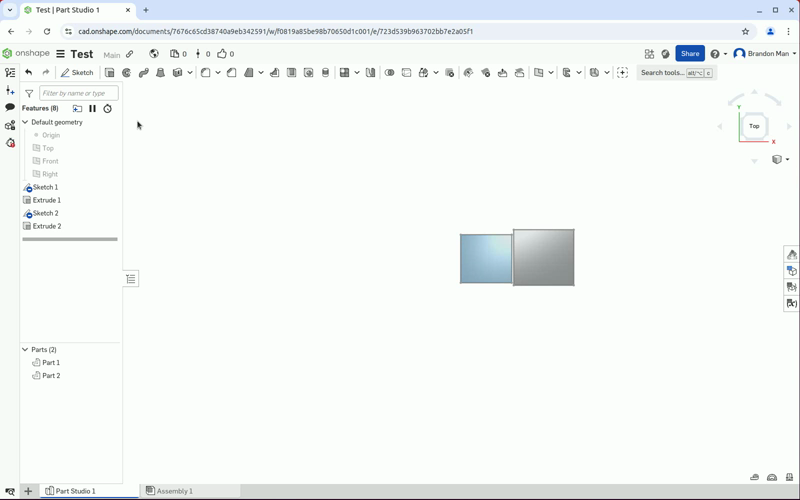
key(shift+h)
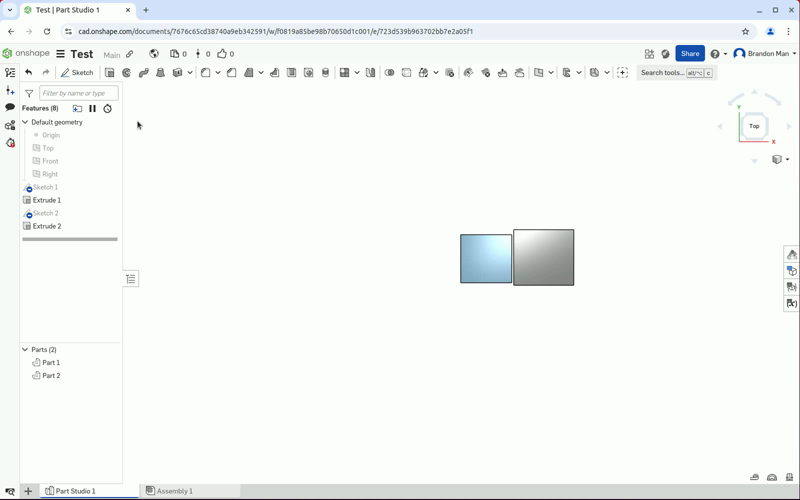
mouse_move(73, 189)
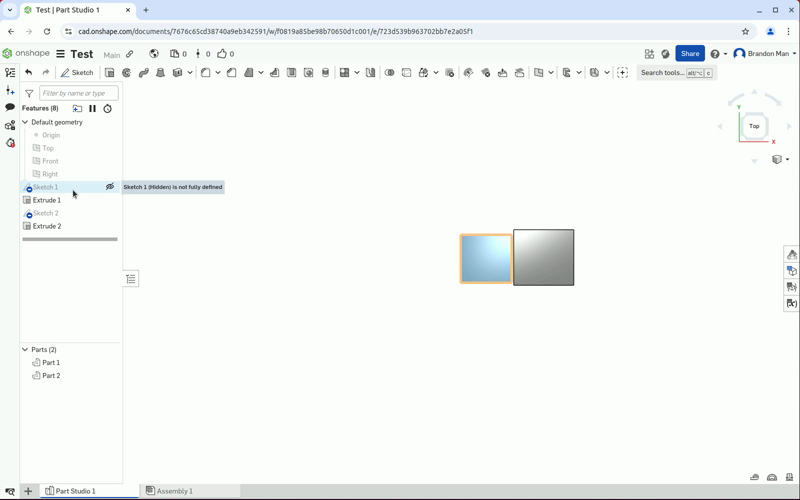
click(73, 189)
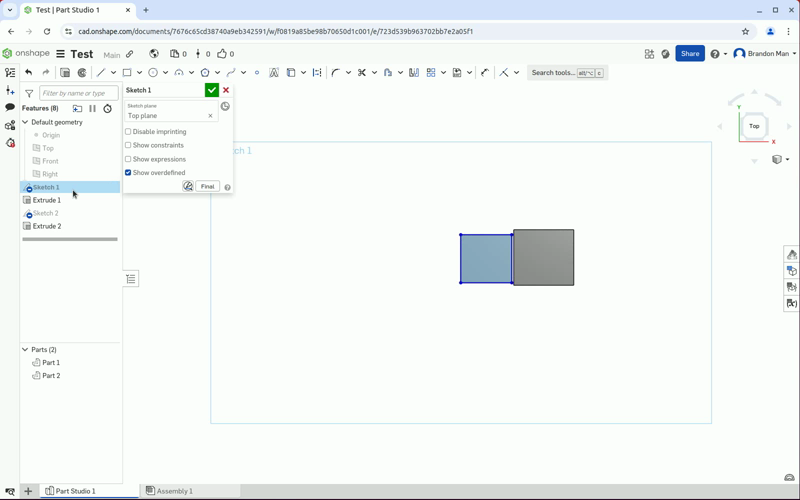
mouse_move(229, 92)
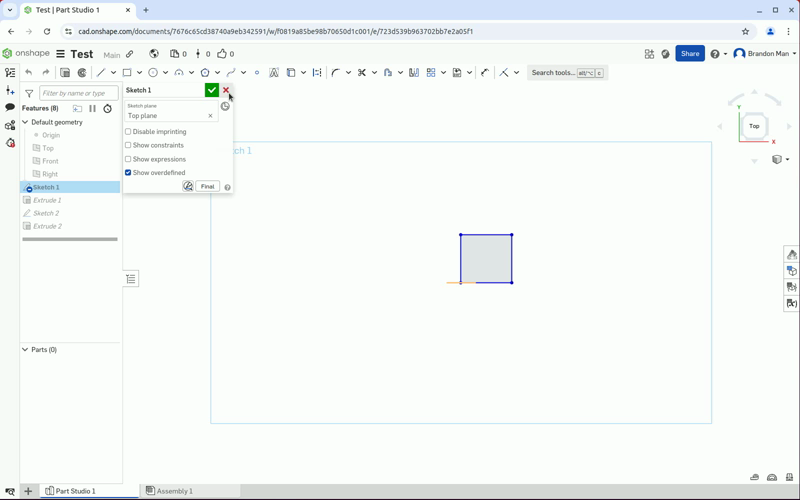
click(229, 92)
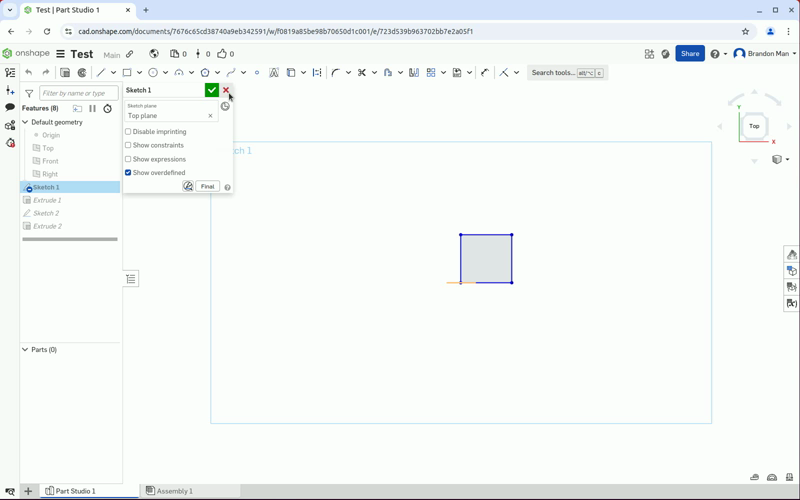
key(shift+s)
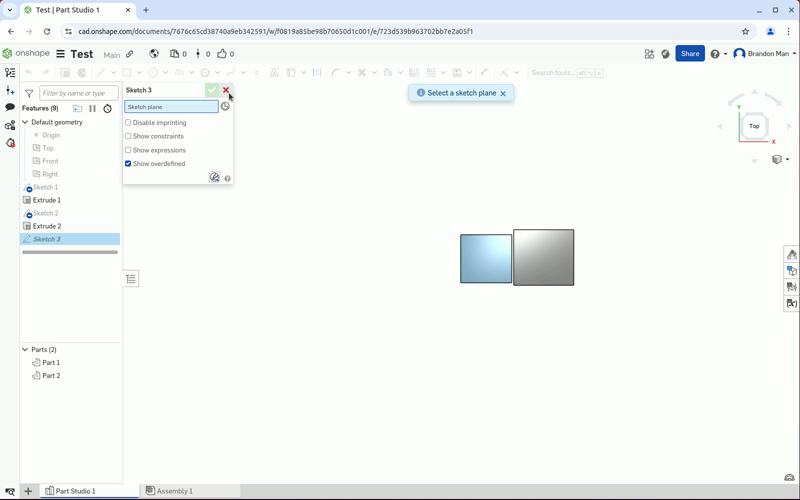
mouse_move(73, 150)
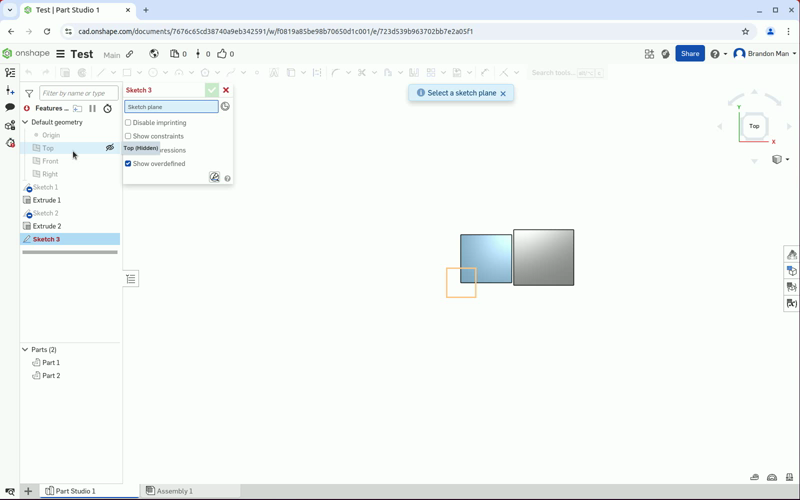
click(73, 150)
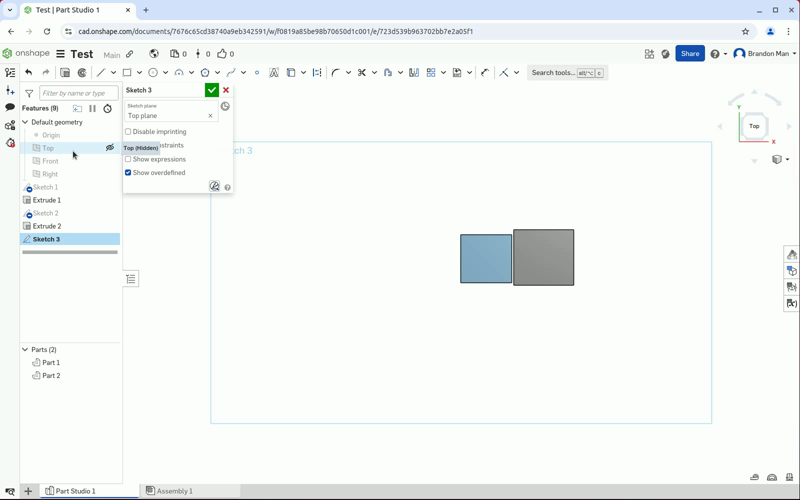
mouse_move(73, 352)
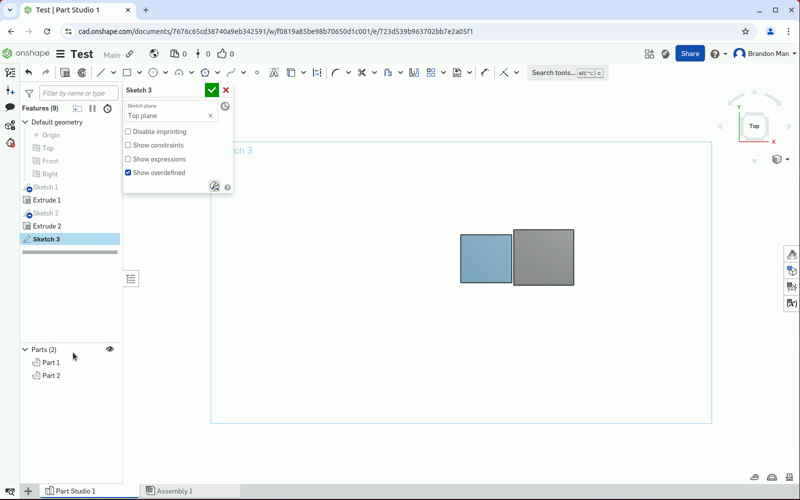
key(y)
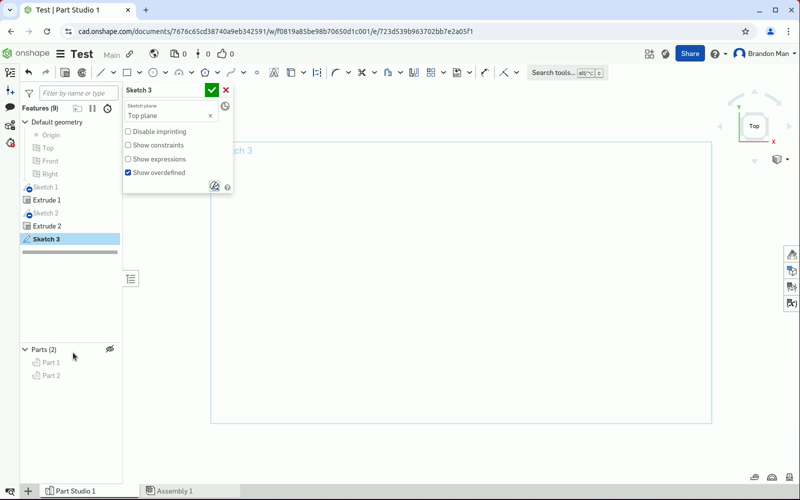
key(l)
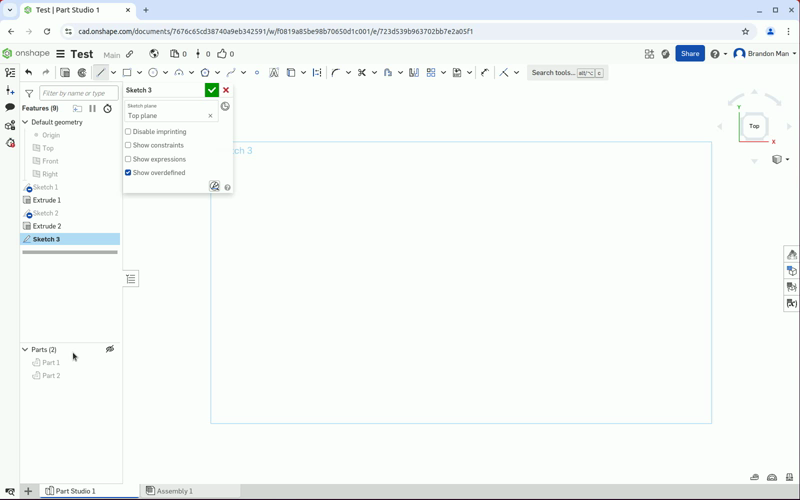
key_down(shift)
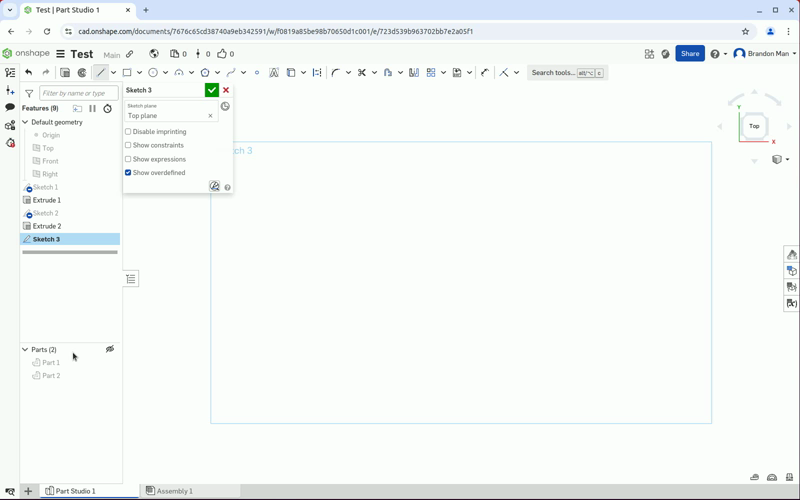
mouse_move(458, 305)
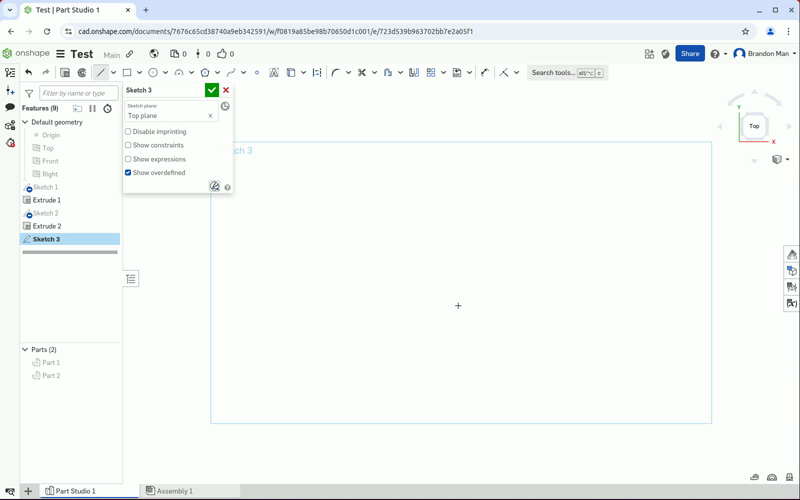
click(458, 305)
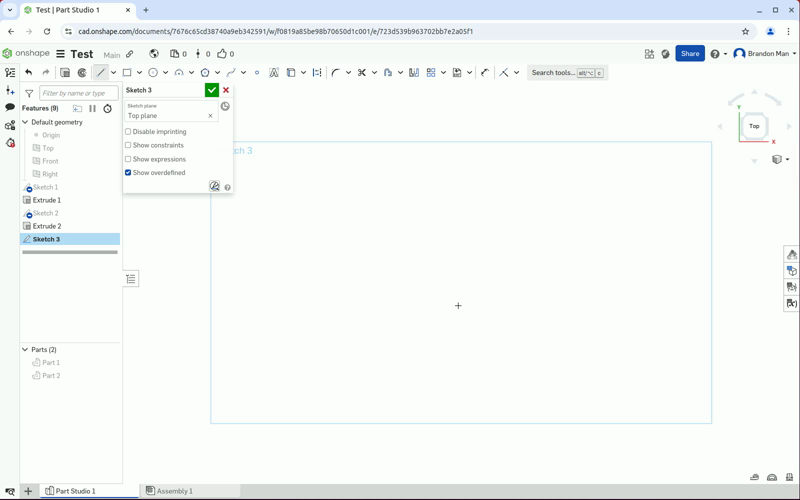
key_up(shift)
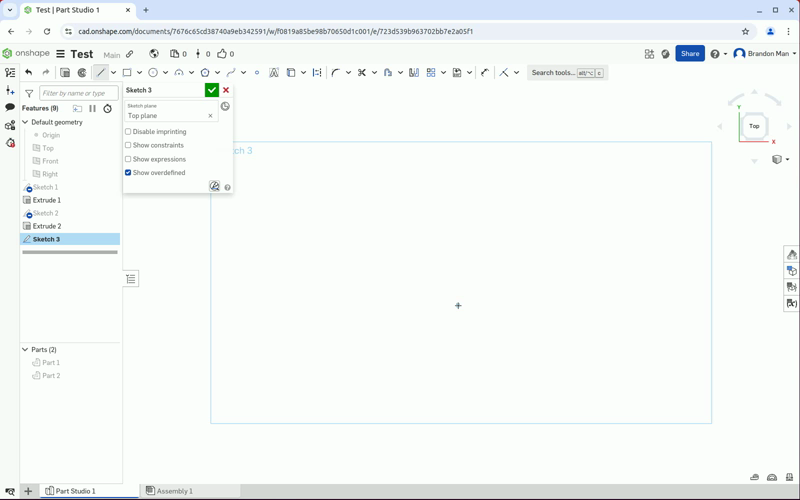
key_down(shift)
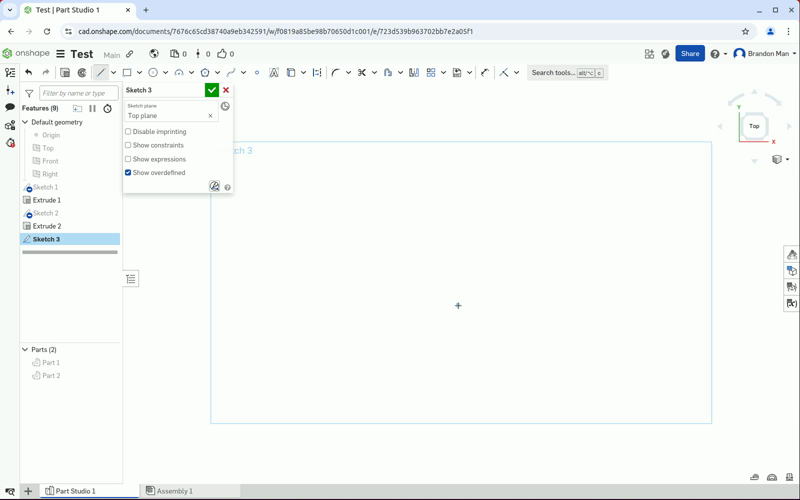
mouse_move(488, 305)
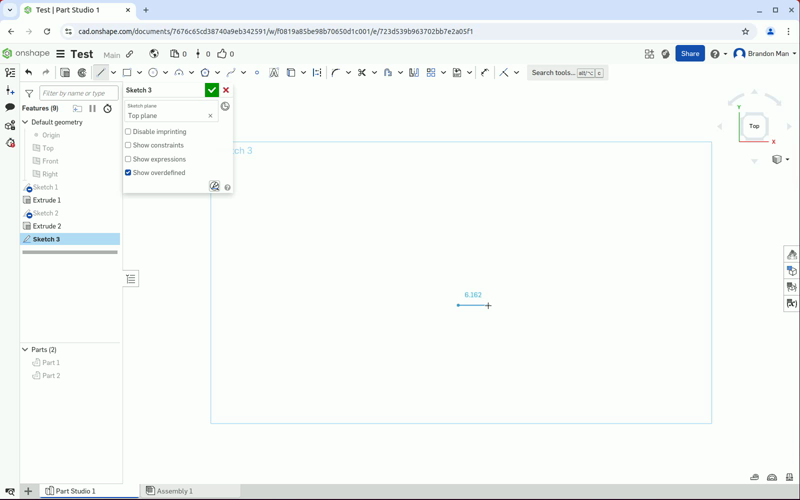
mouse_move(471, 314)
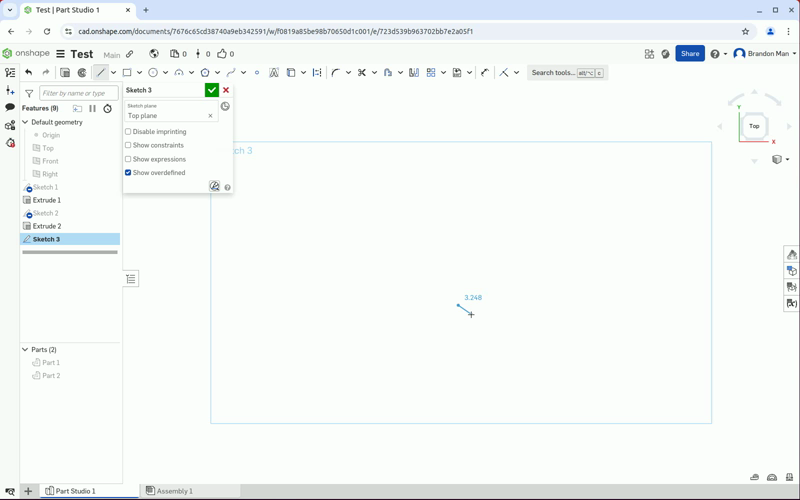
click(471, 314)
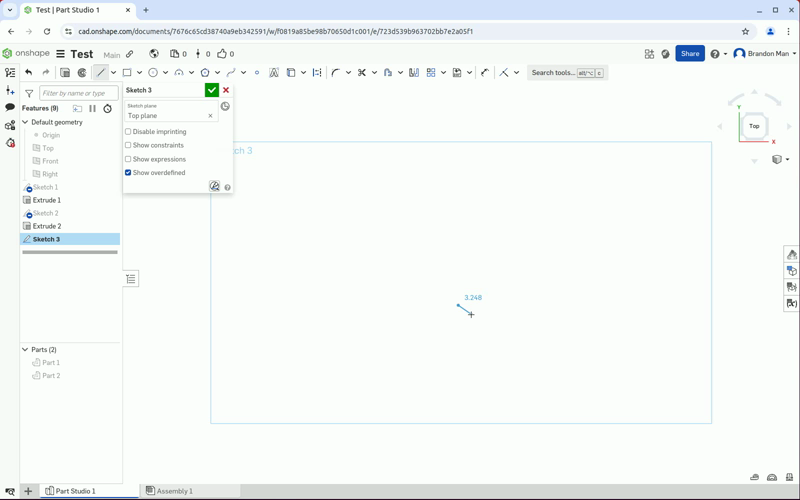
key_up(shift)
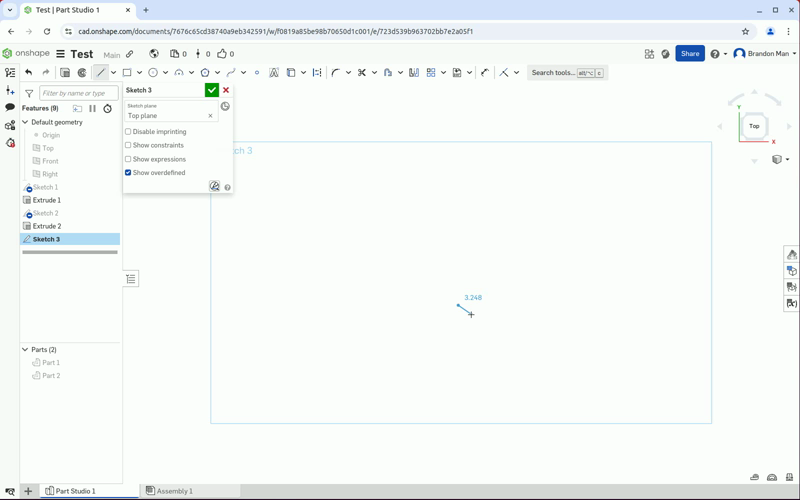
key_down(shift)
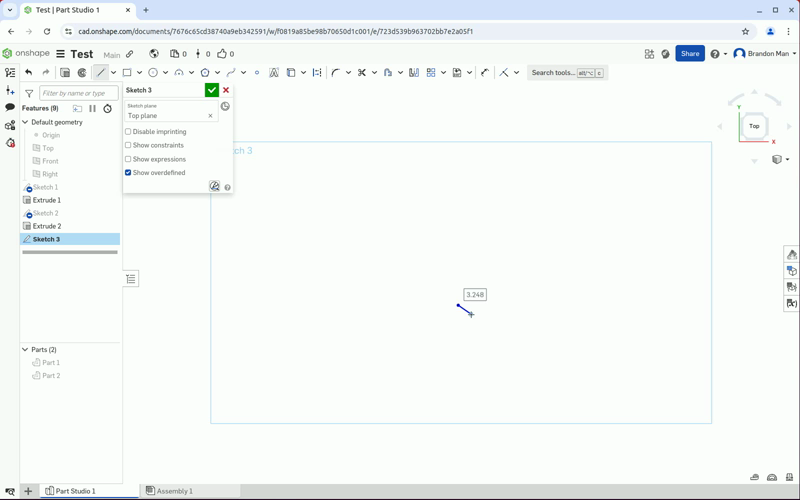
mouse_move(501, 314)
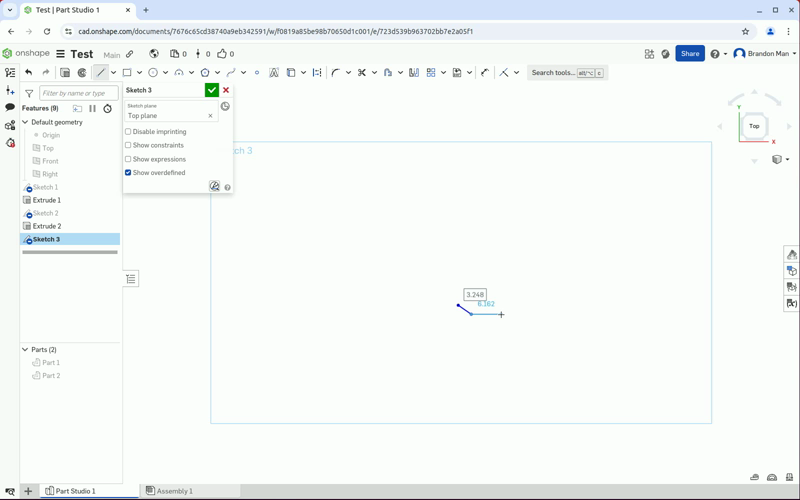
mouse_move(471, 296)
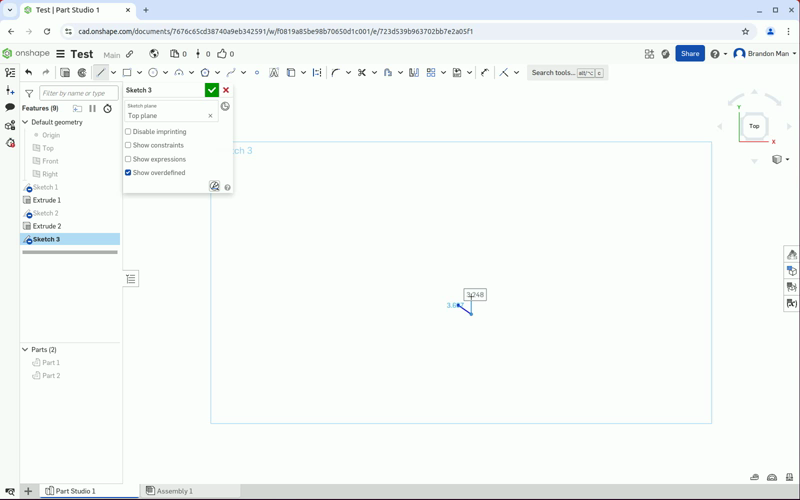
click(471, 296)
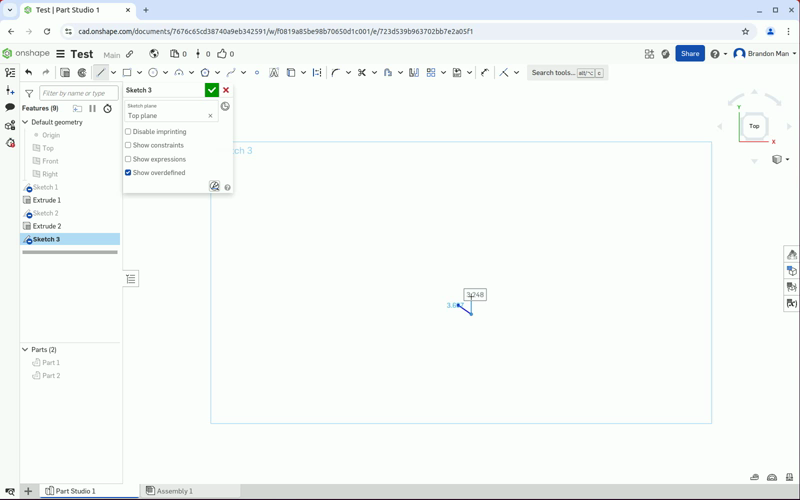
key_up(shift)
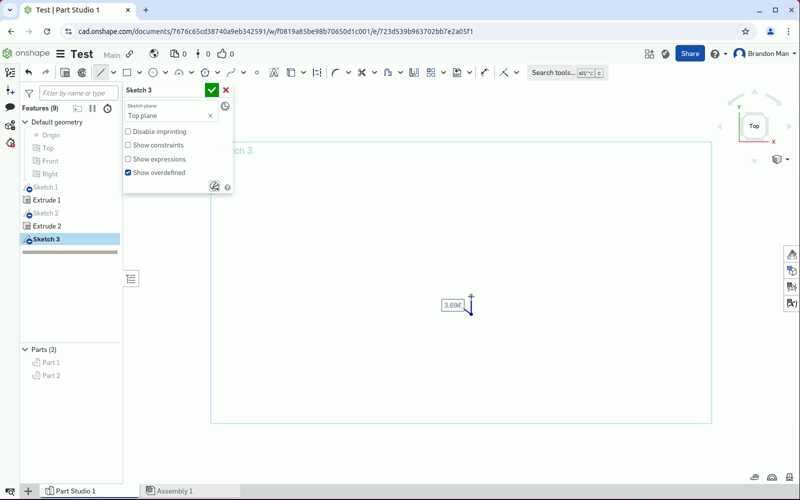
mouse_move(501, 296)
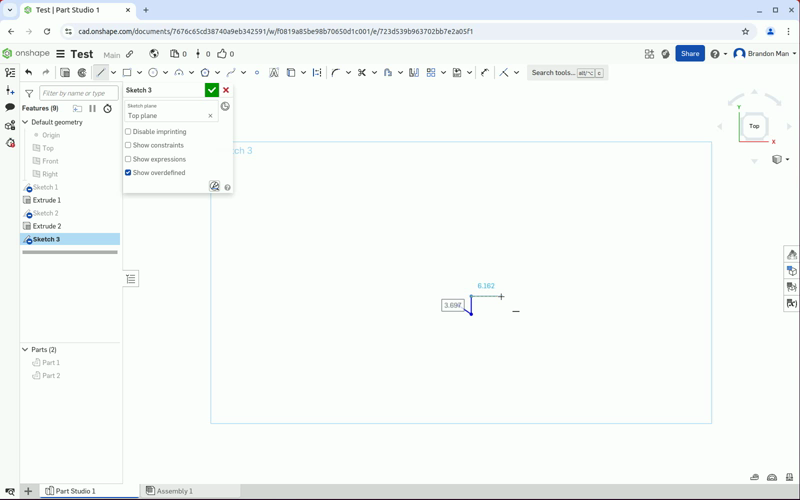
key_down(shift)
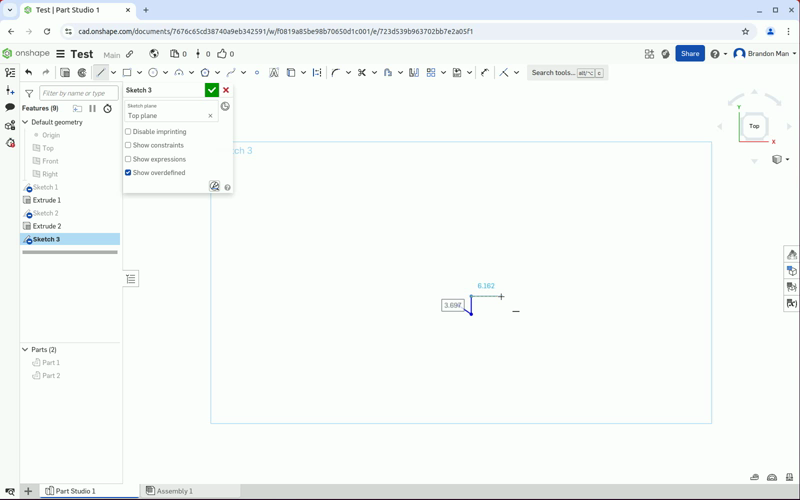
mouse_move(458, 305)
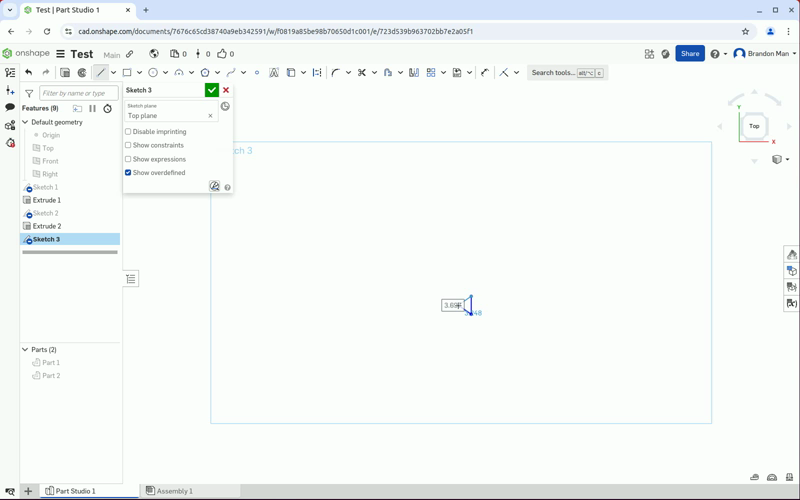
key_up(shift)
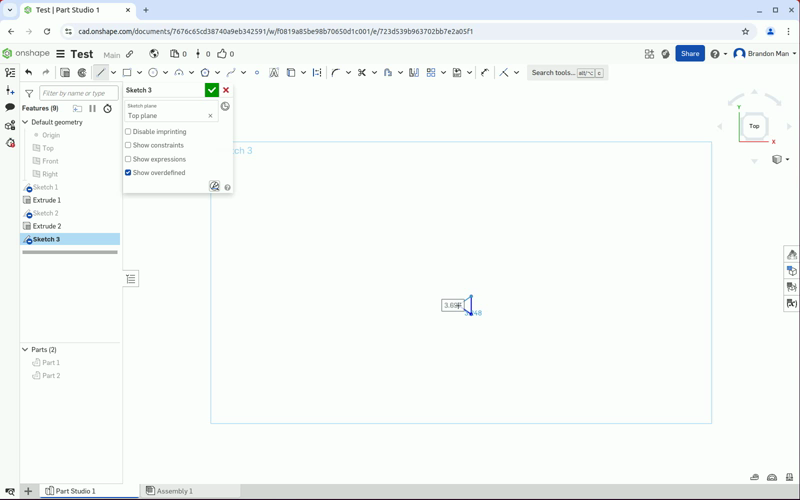
click(458, 305)
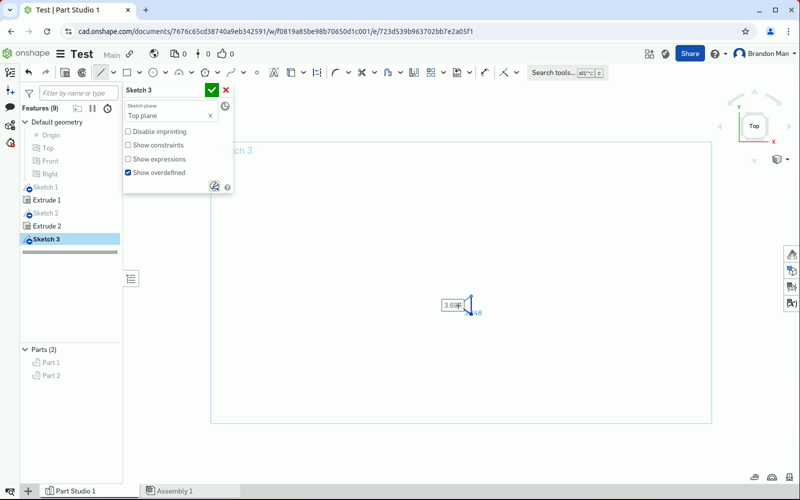
key(esc)
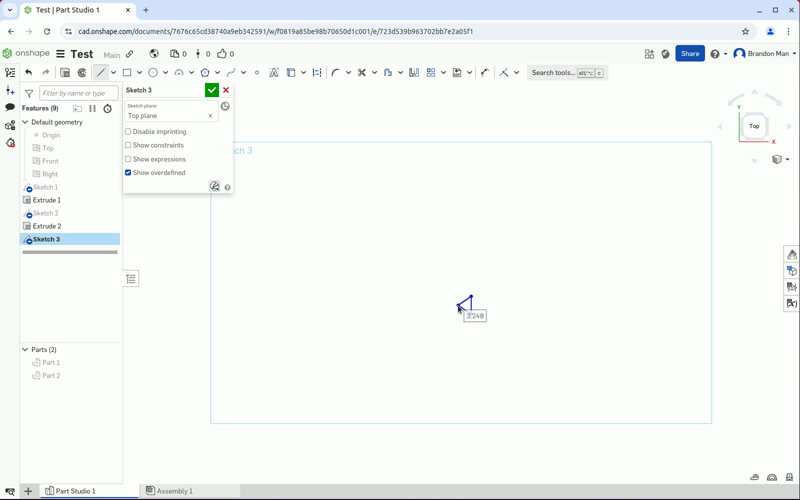
mouse_move(465, 304)
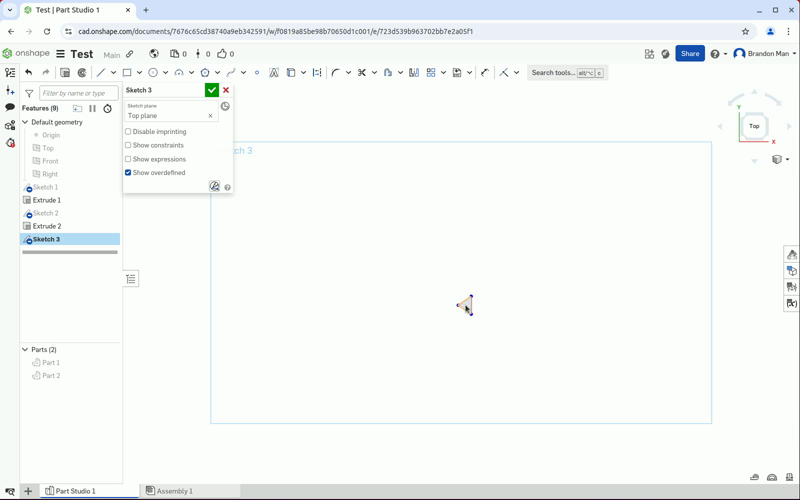
scroll(6)
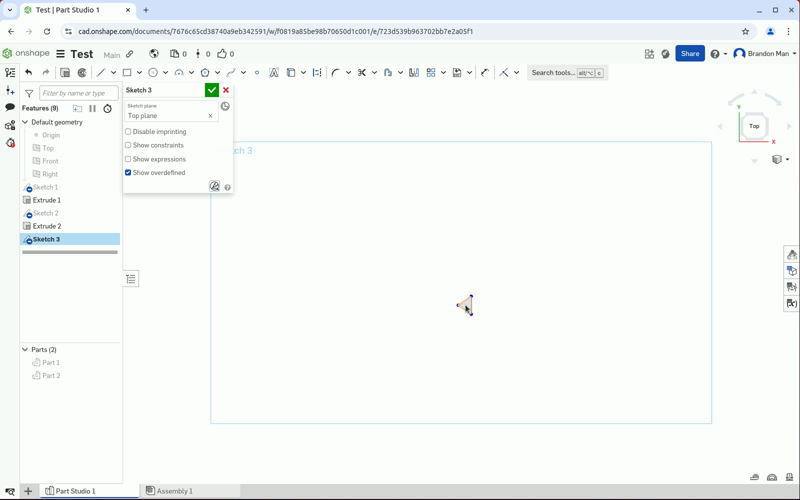
scroll(6)
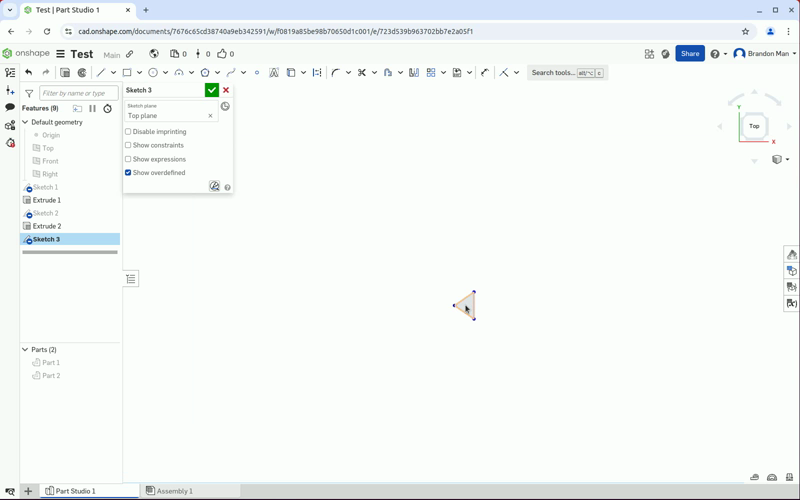
scroll(6)
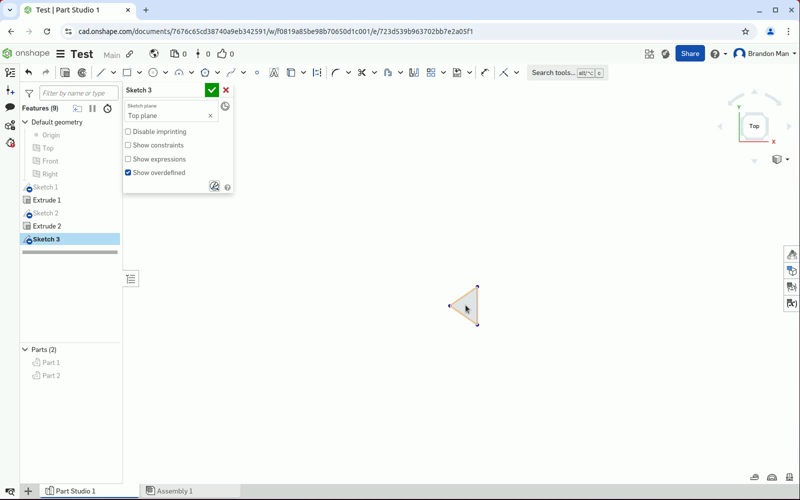
scroll(6)
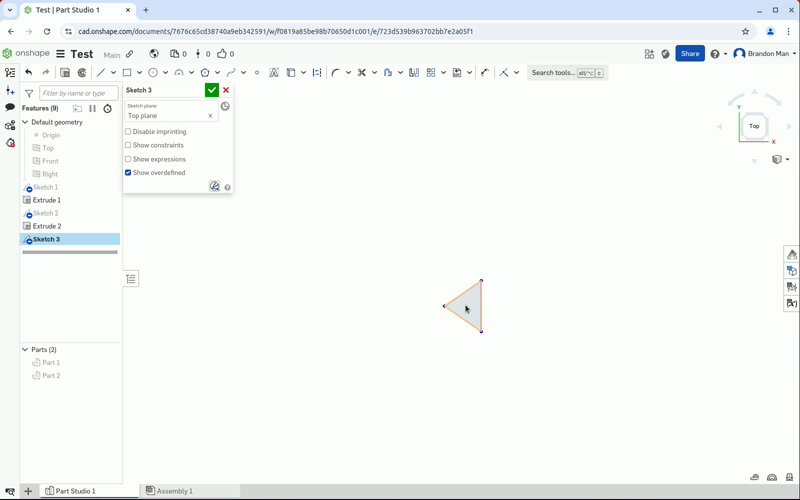
scroll(6)
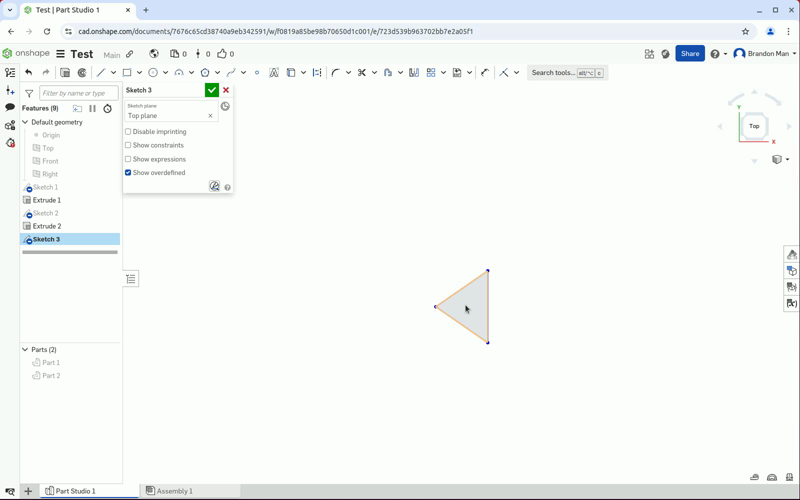
scroll(6)
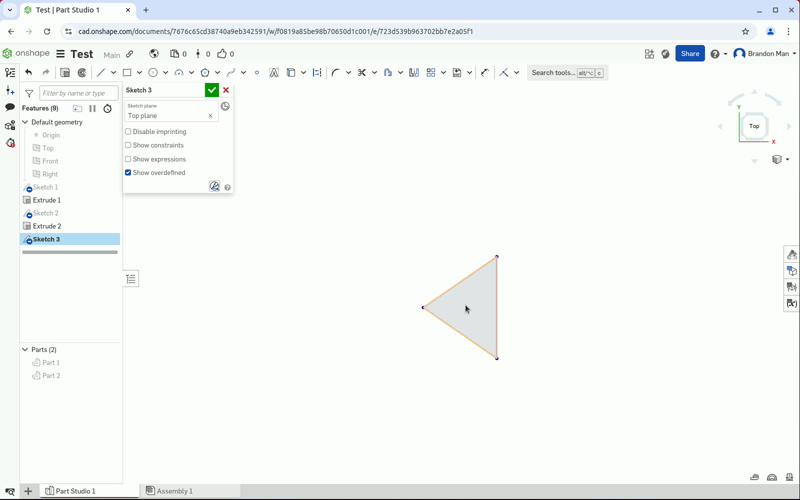
scroll(6)
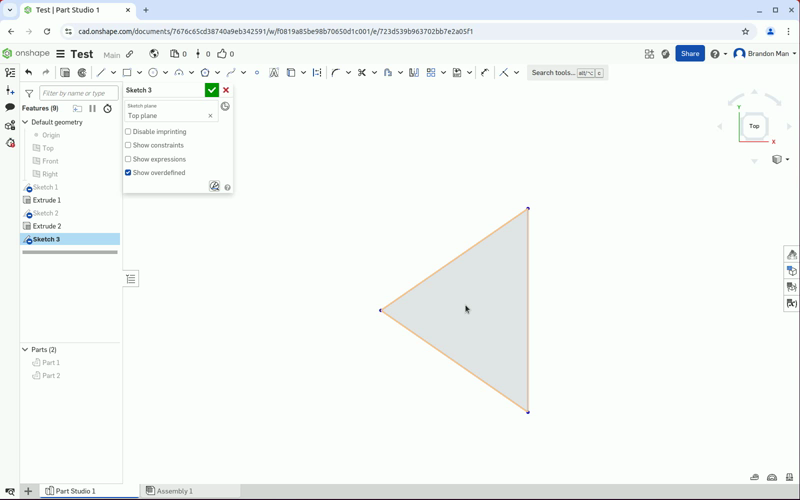
click(465, 304)
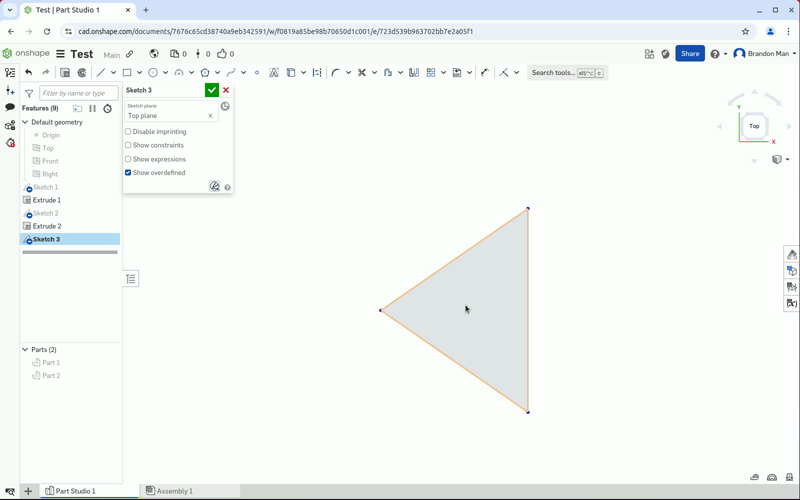
scroll(-6)
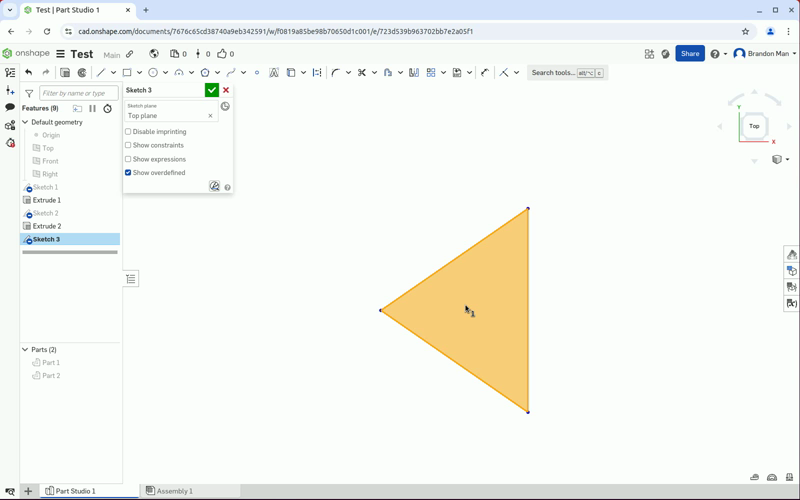
scroll(-6)
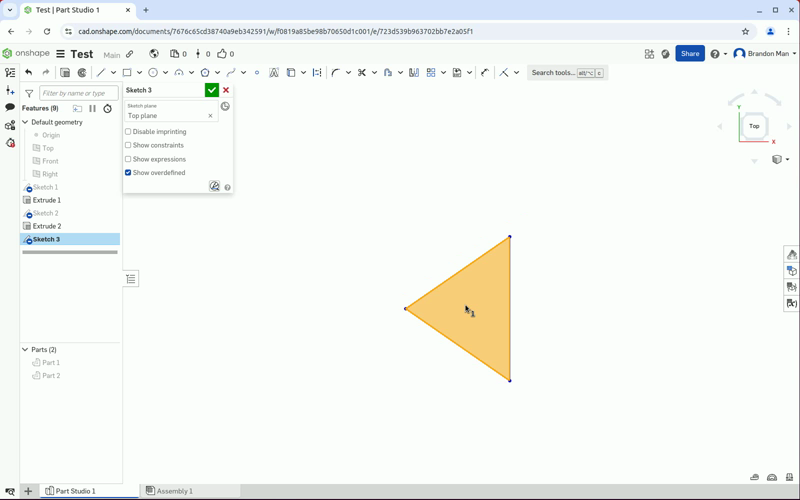
scroll(-6)
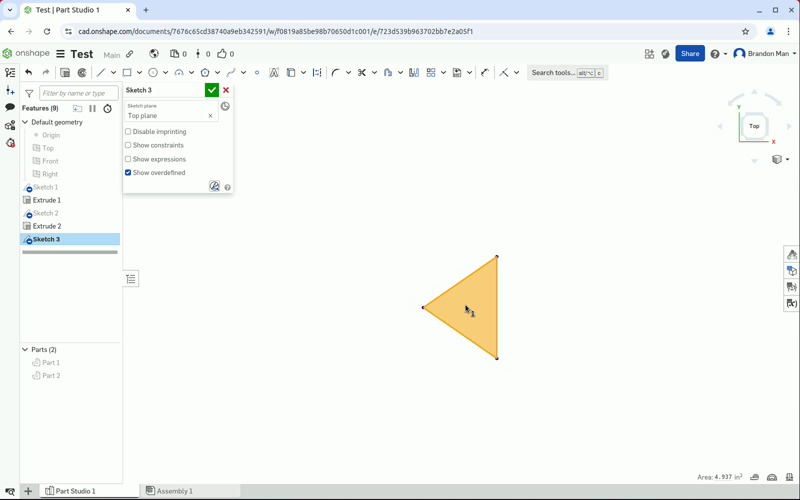
scroll(-6)
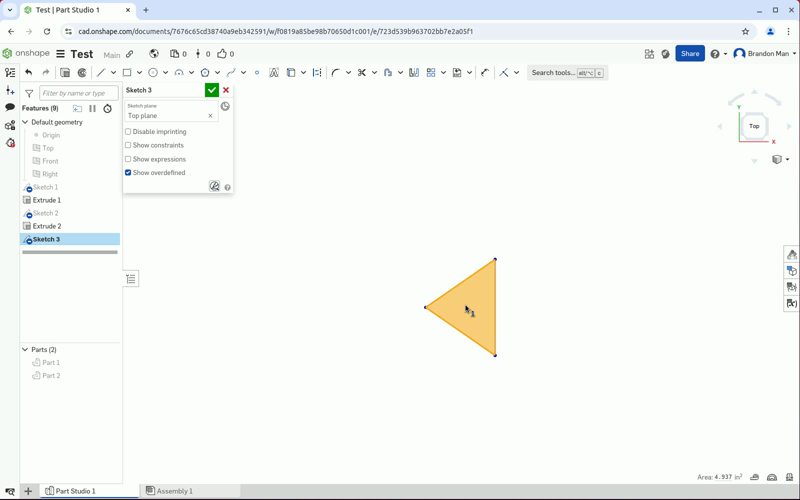
scroll(-6)
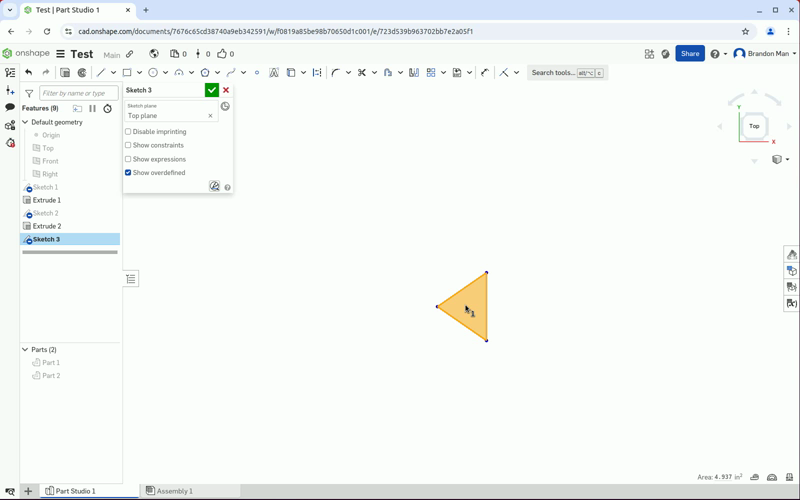
scroll(-6)
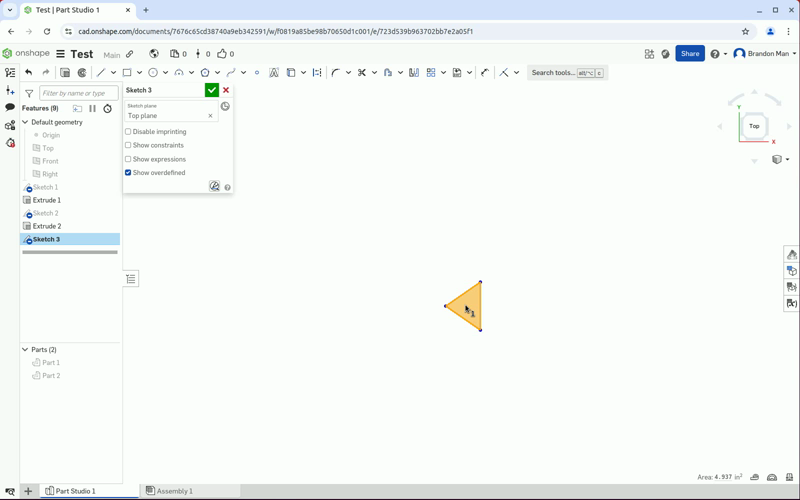
scroll(-6)
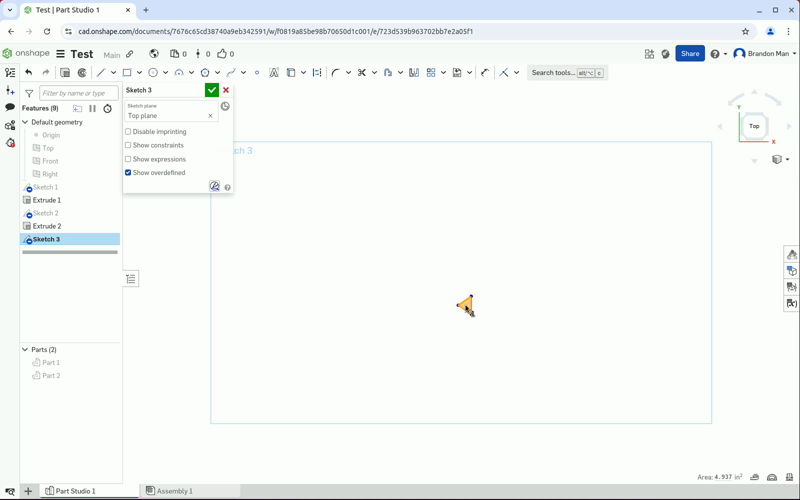
mouse_move(73, 352)
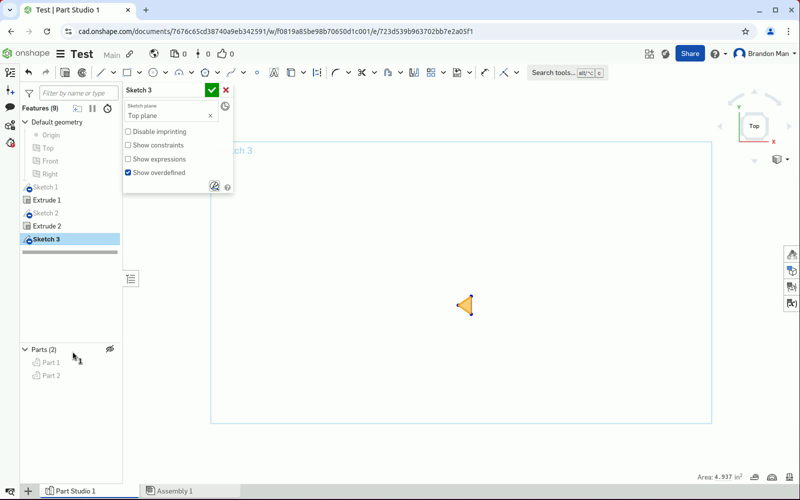
key(shift+y)
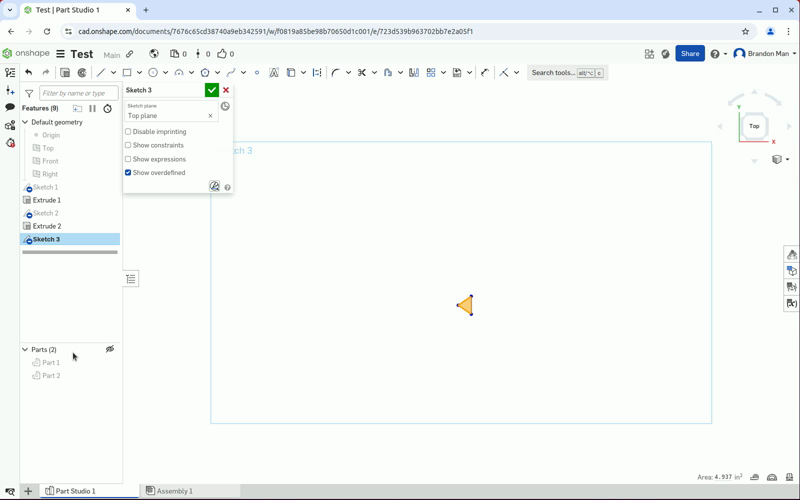
key(shift+e)
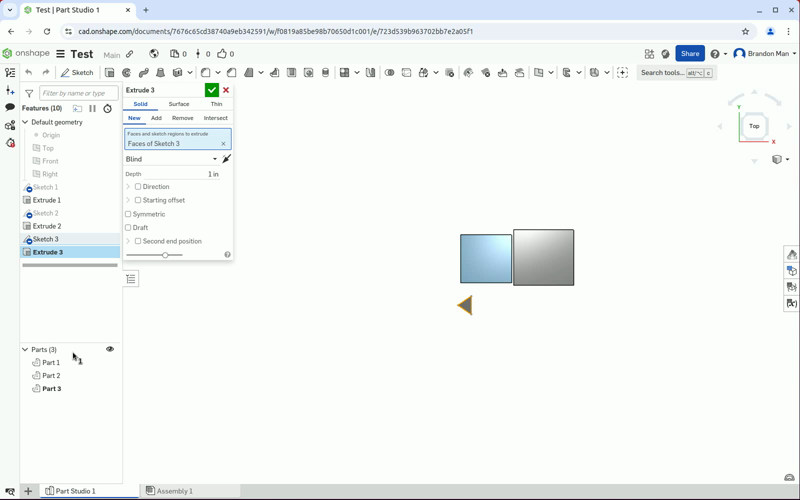
mouse_move(143, 106)
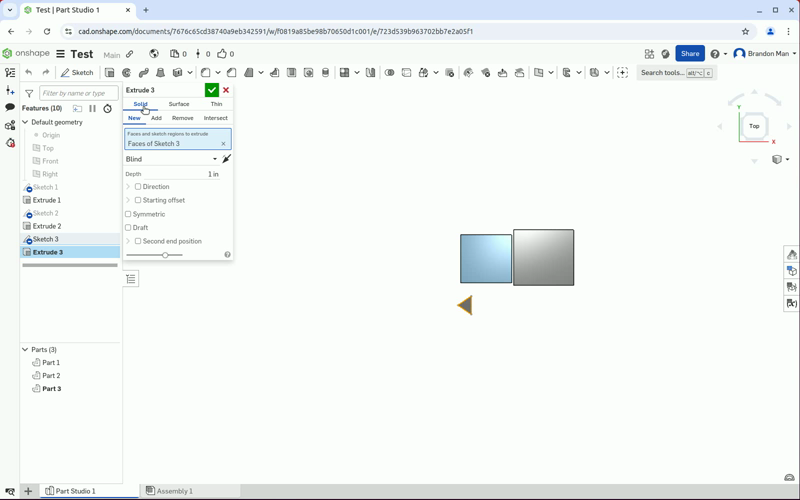
click(143, 106)
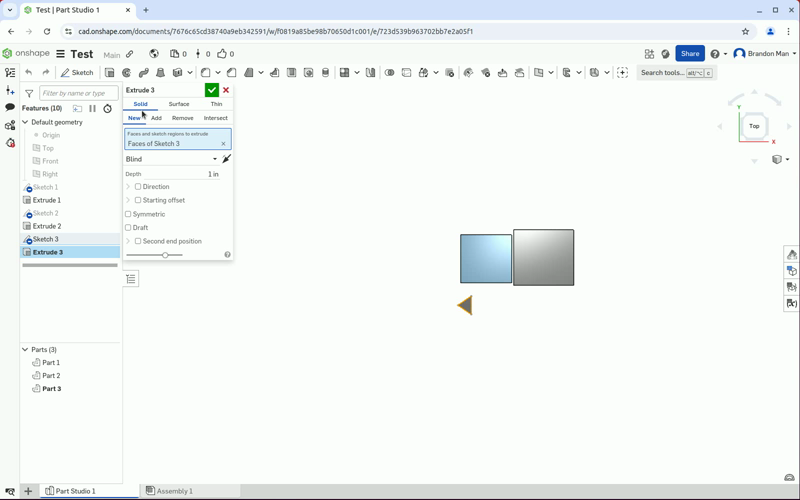
mouse_move(137, 120)
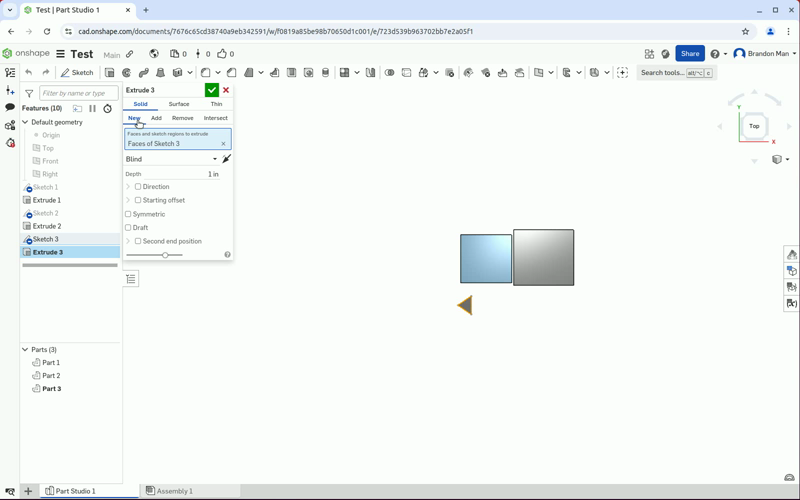
click(137, 120)
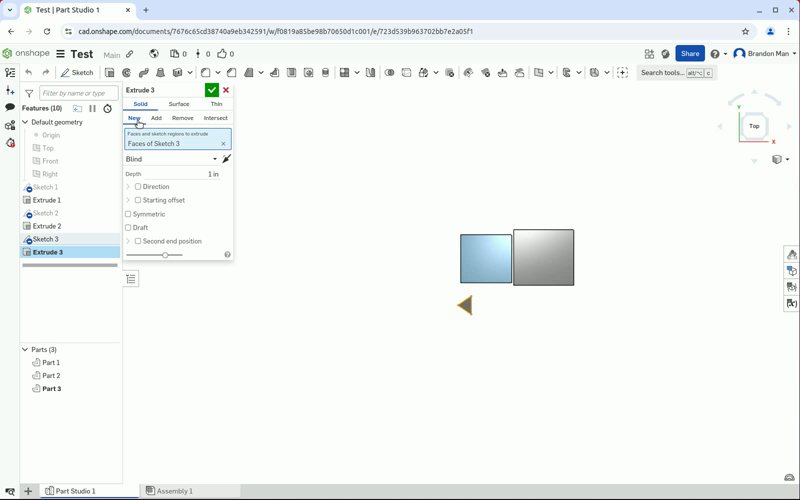
key(tab, 4)
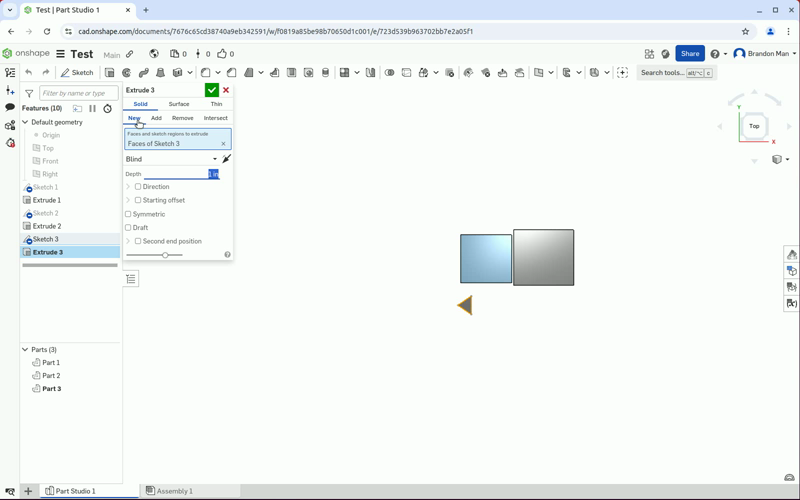
text(-0.241)
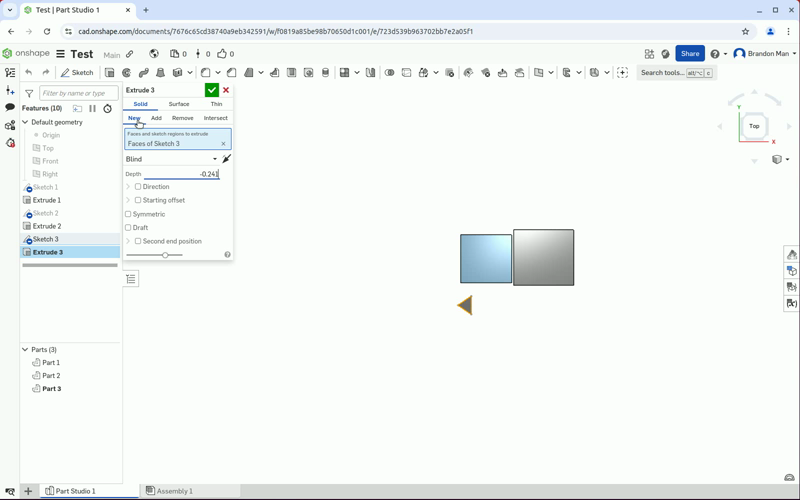
key(enter)
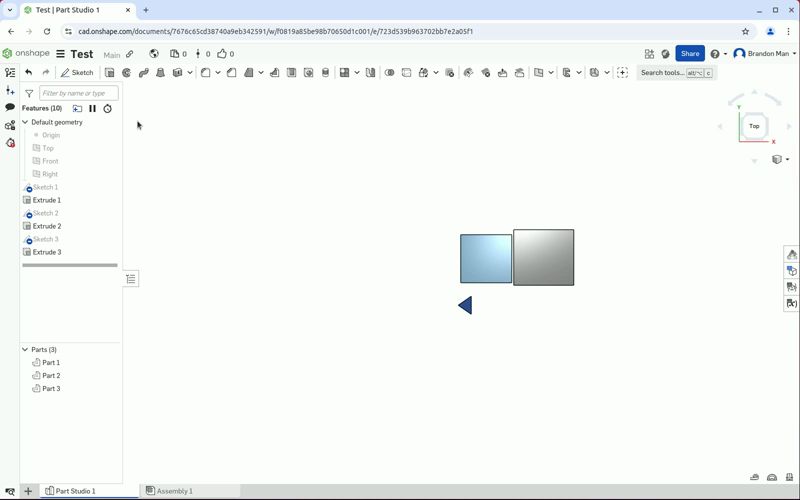
key(shift+h)
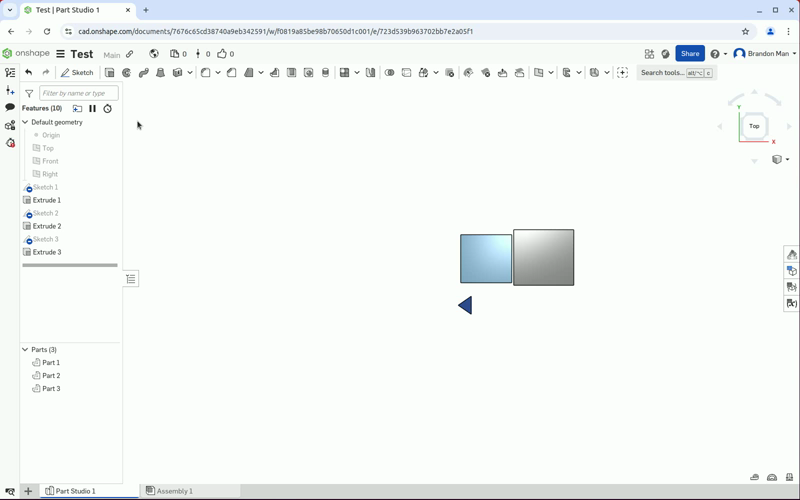
key(shift+h)
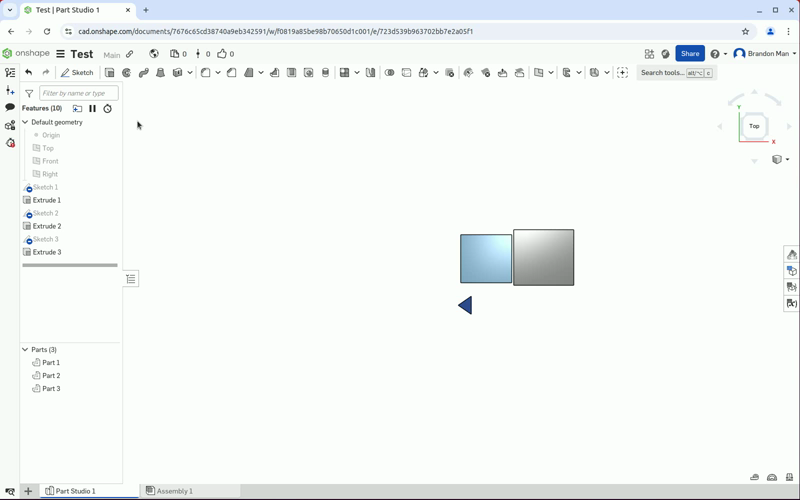
mouse_move(73, 189)
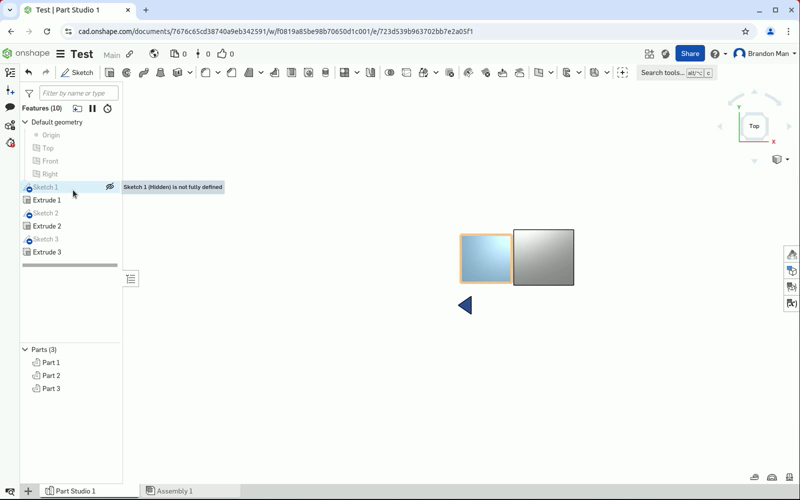
click(73, 189)
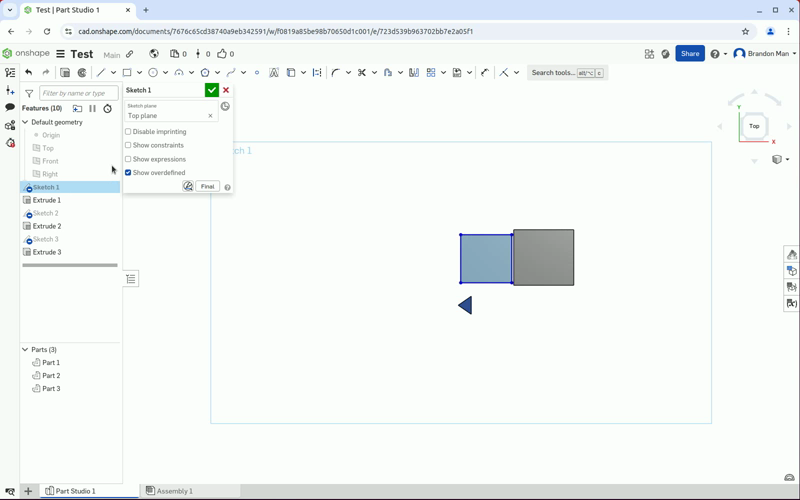
mouse_move(229, 92)
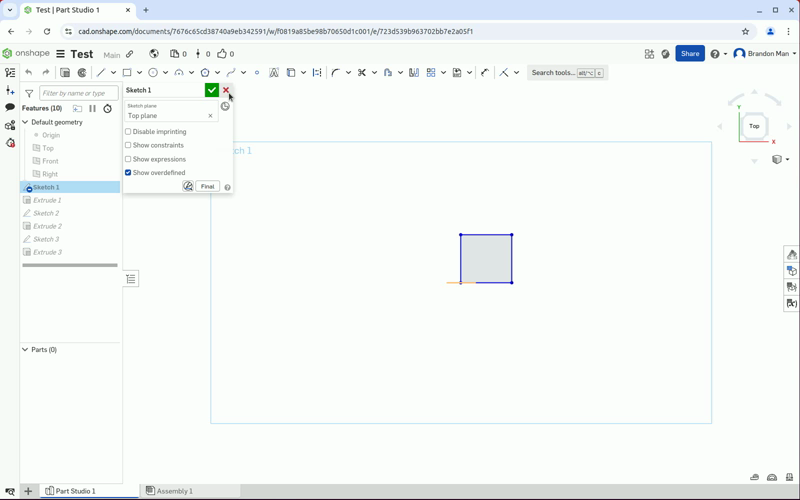
click(229, 92)
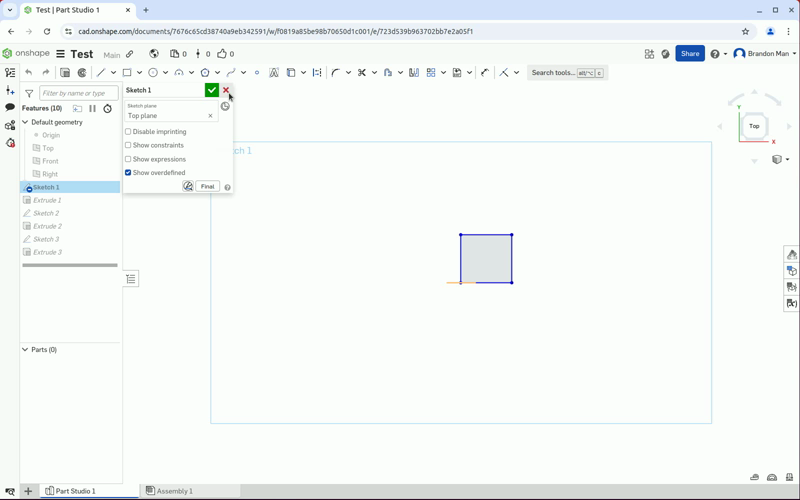
key(shift+s)
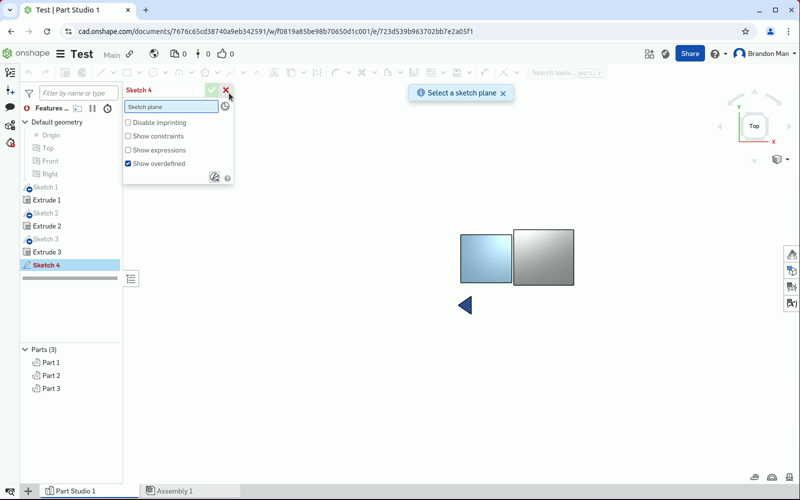
mouse_move(73, 150)
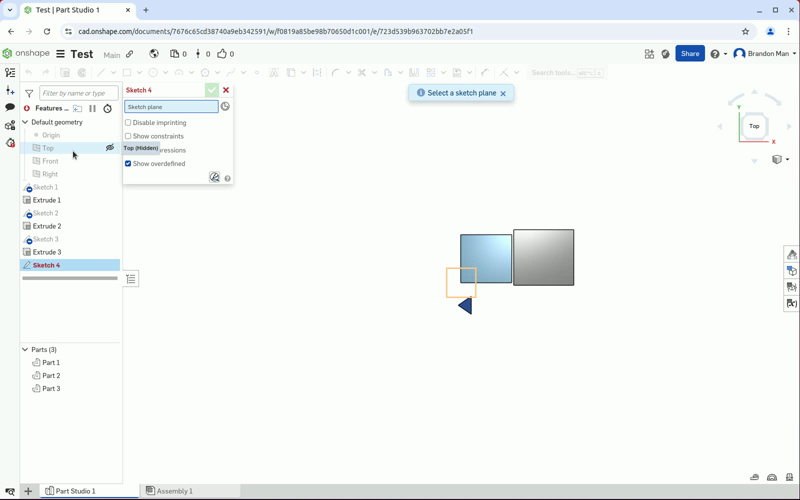
click(73, 150)
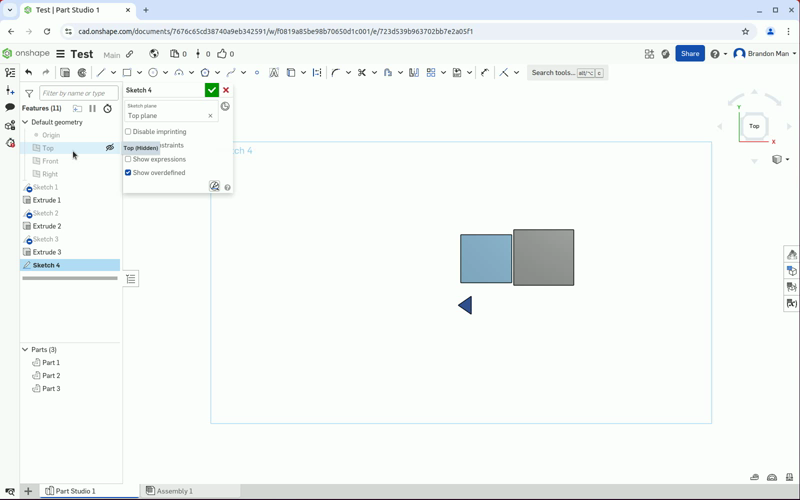
mouse_move(73, 352)
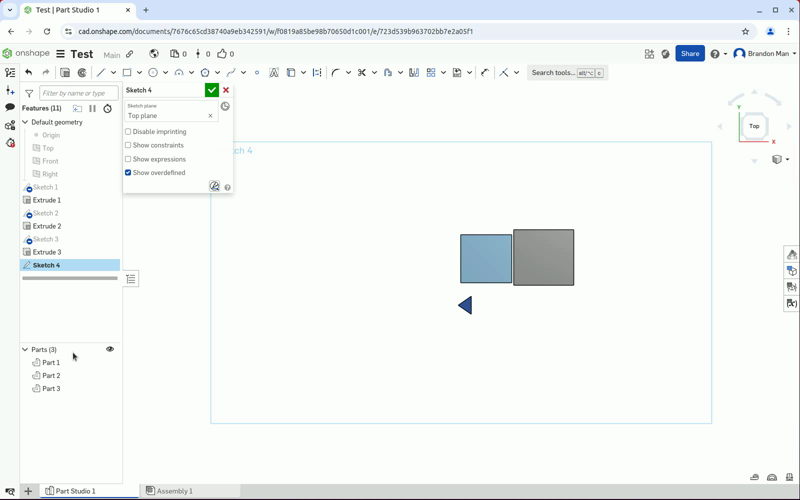
key(y)
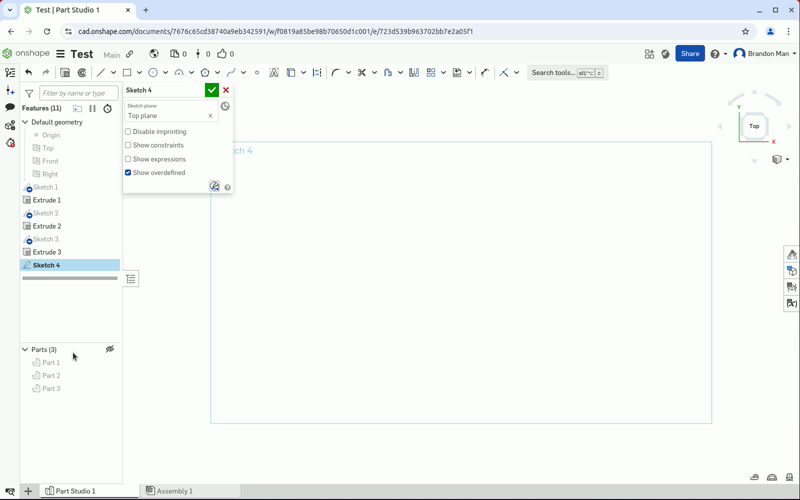
key(l)
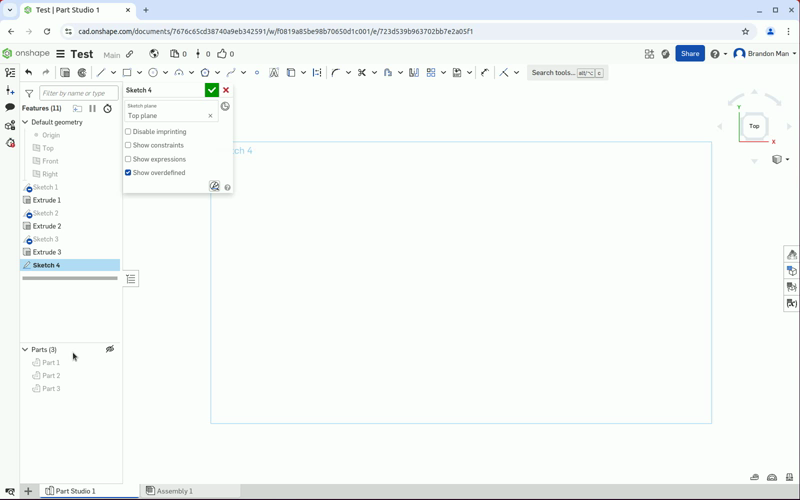
key_down(shift)
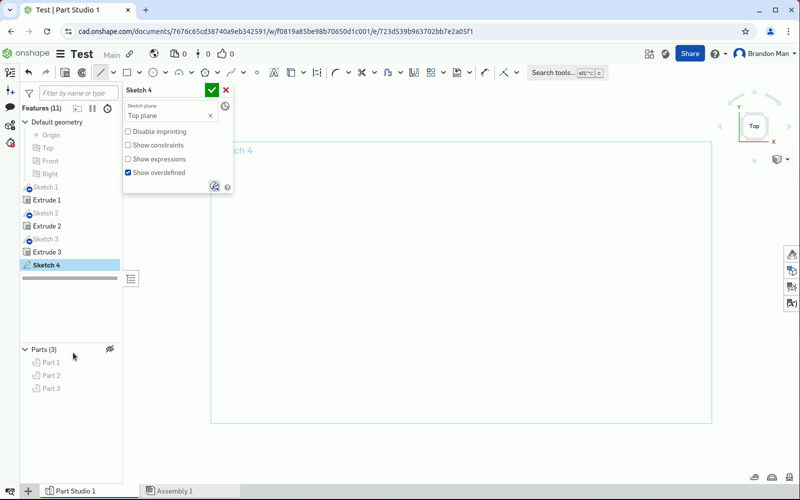
mouse_move(492, 313)
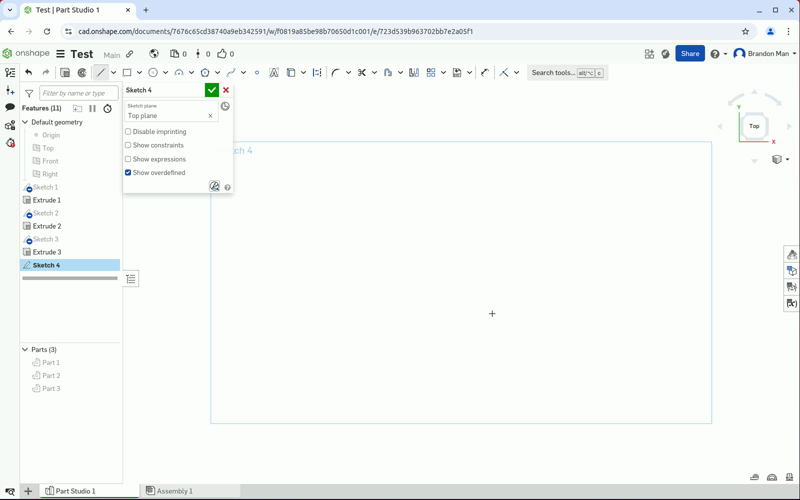
click(492, 313)
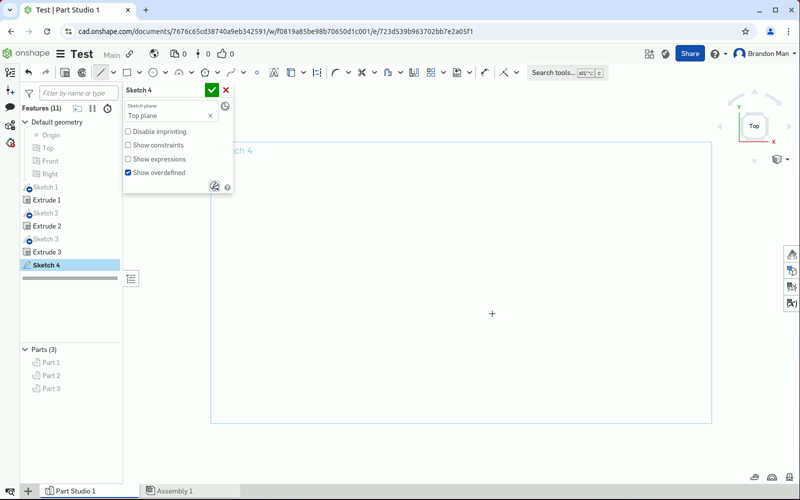
key_up(shift)
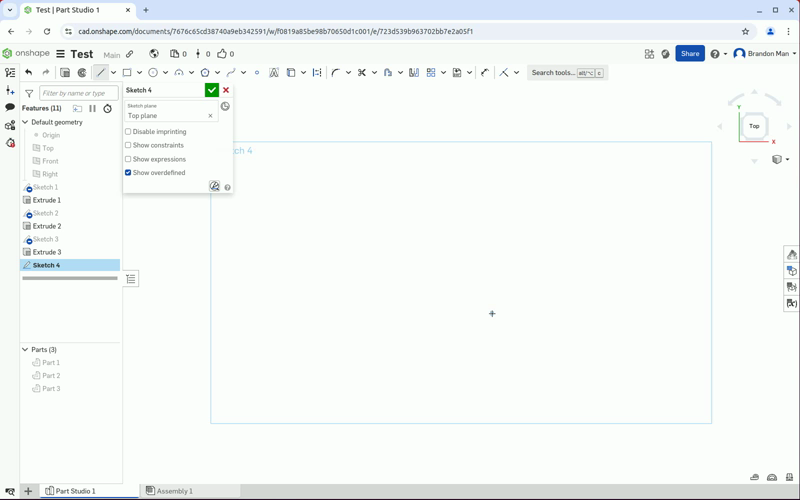
key_down(shift)
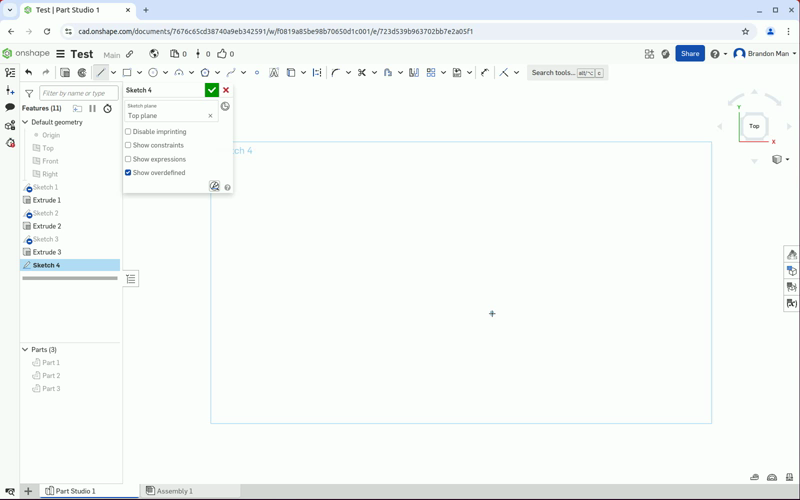
mouse_move(522, 313)
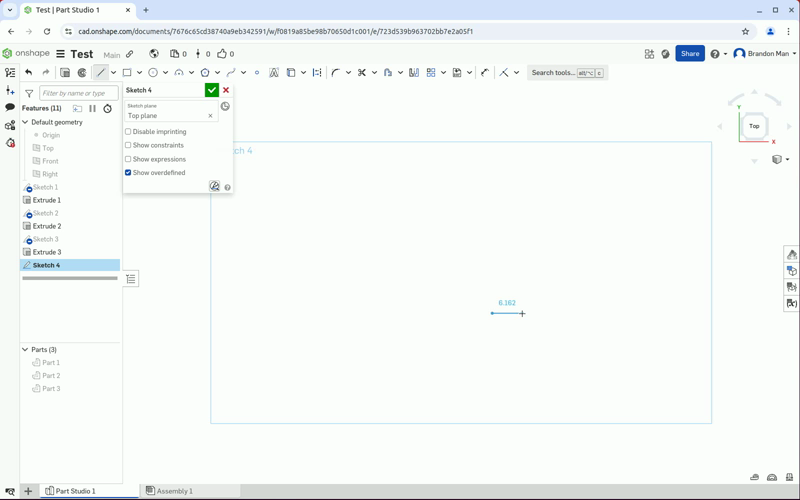
mouse_move(505, 304)
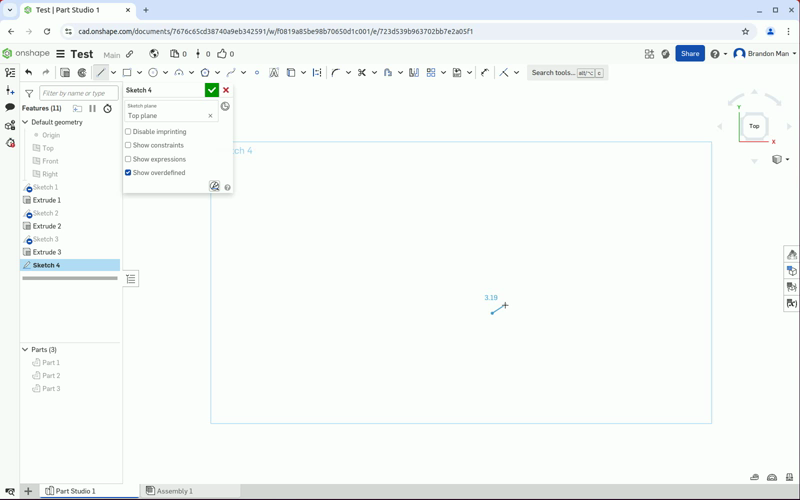
click(505, 304)
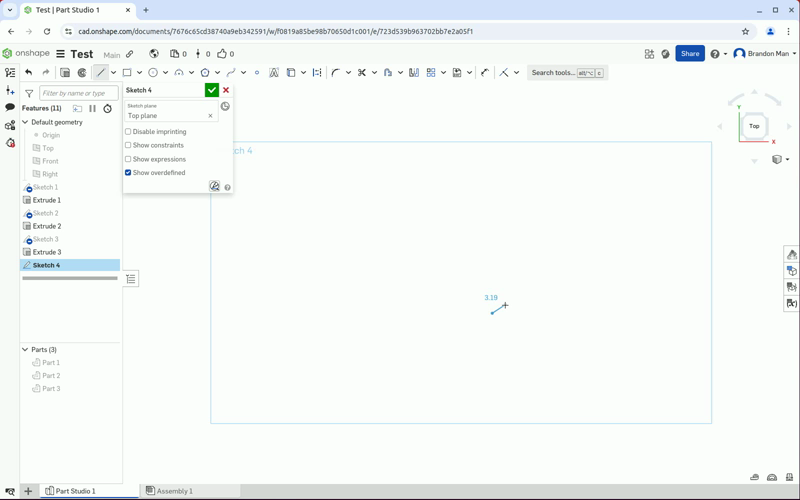
key_up(shift)
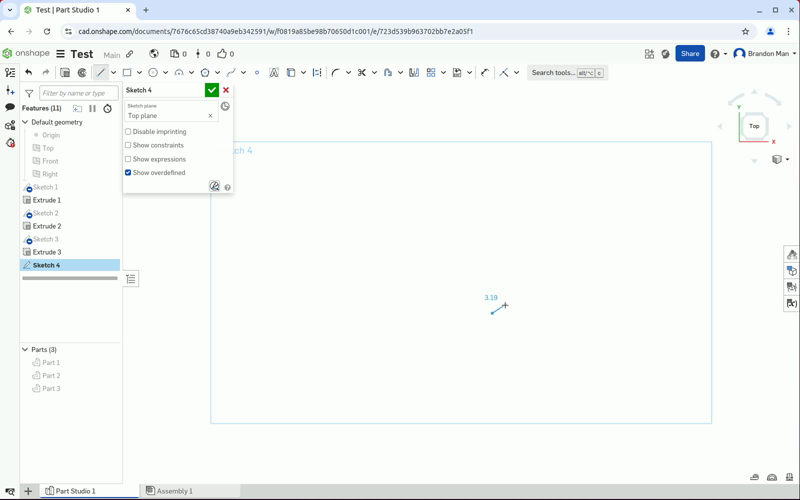
key_down(shift)
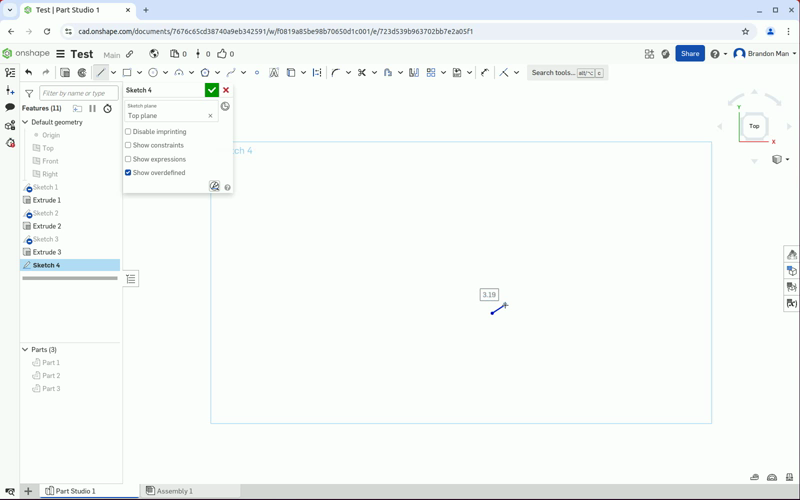
mouse_move(535, 304)
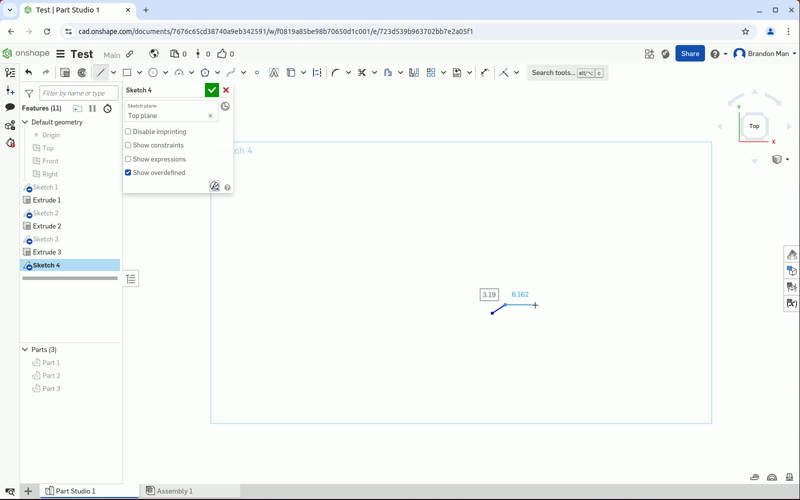
mouse_move(492, 296)
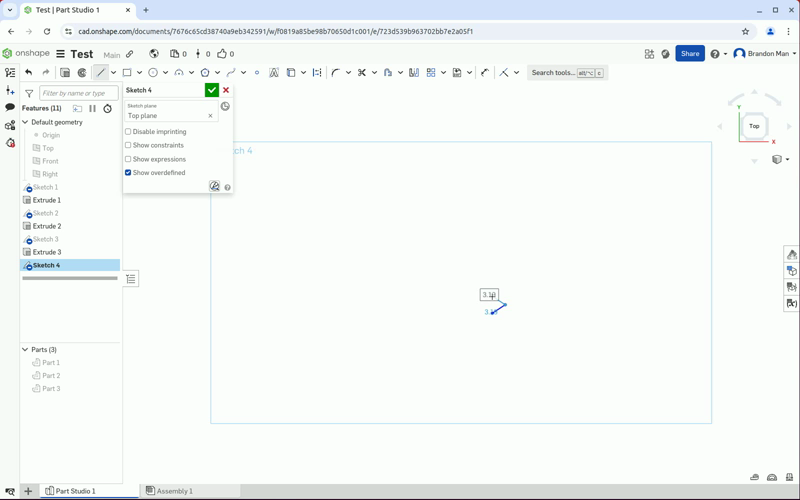
click(492, 296)
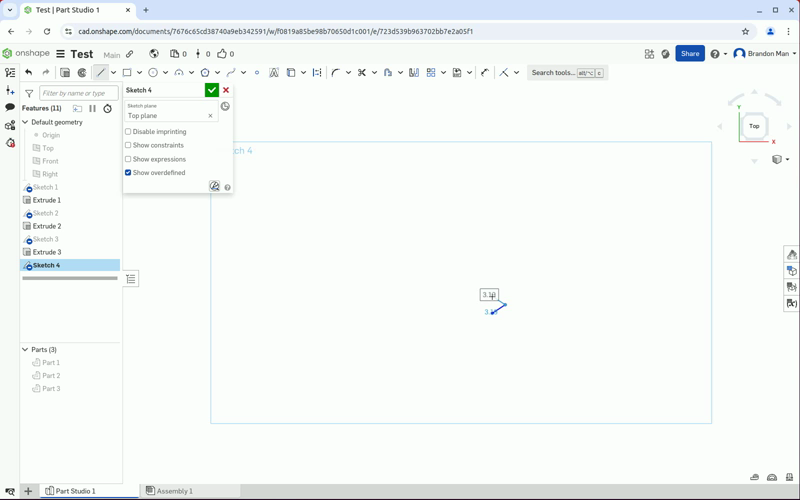
key_up(shift)
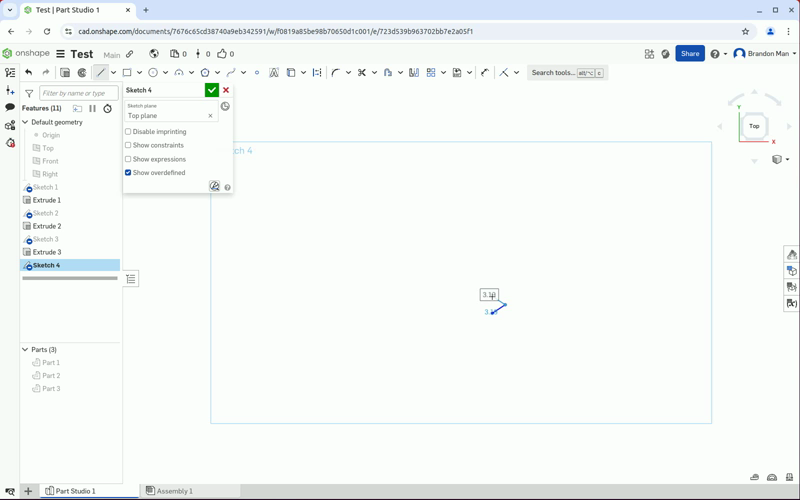
mouse_move(522, 296)
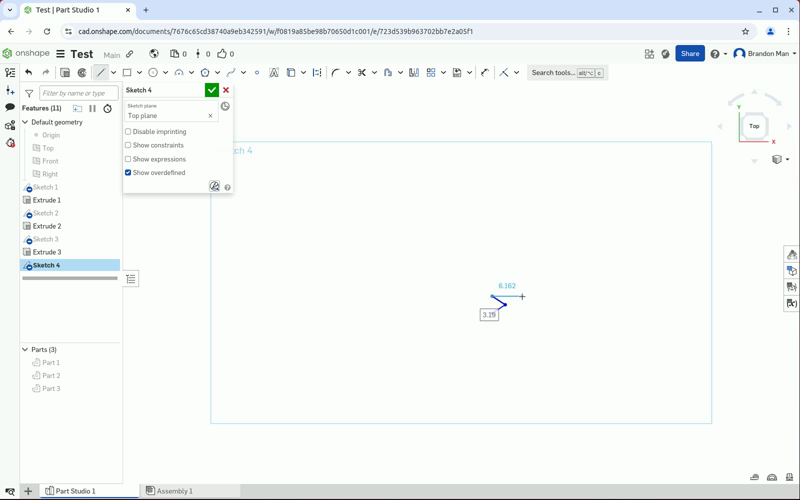
key_down(shift)
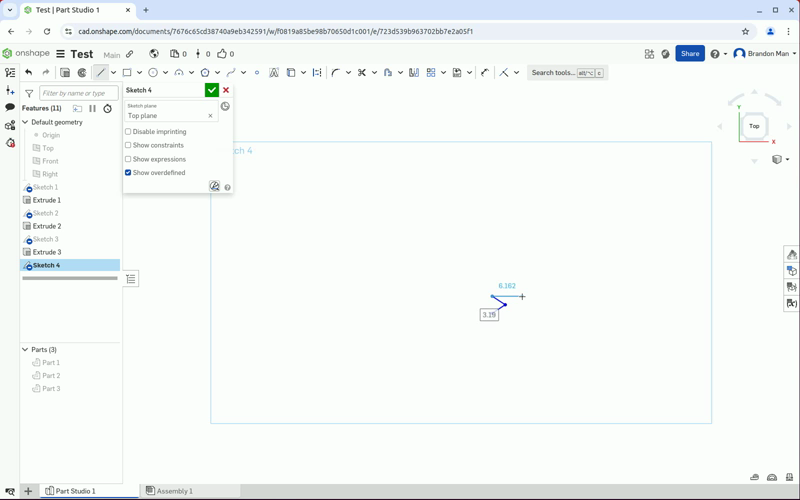
mouse_move(492, 313)
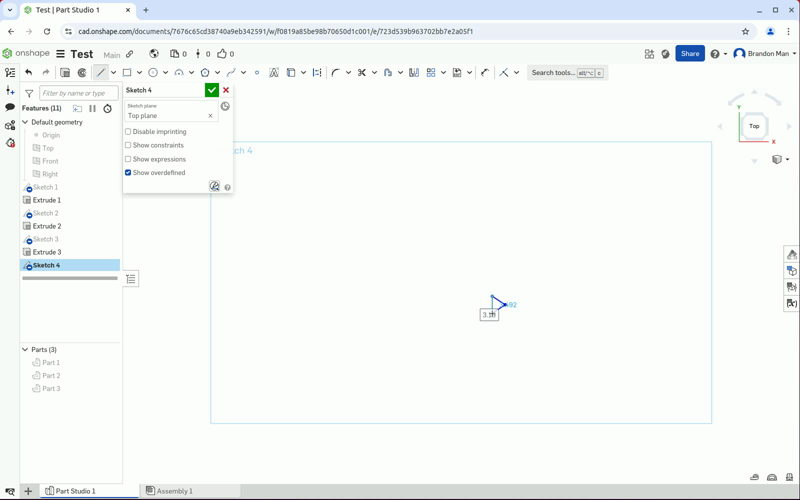
key_up(shift)
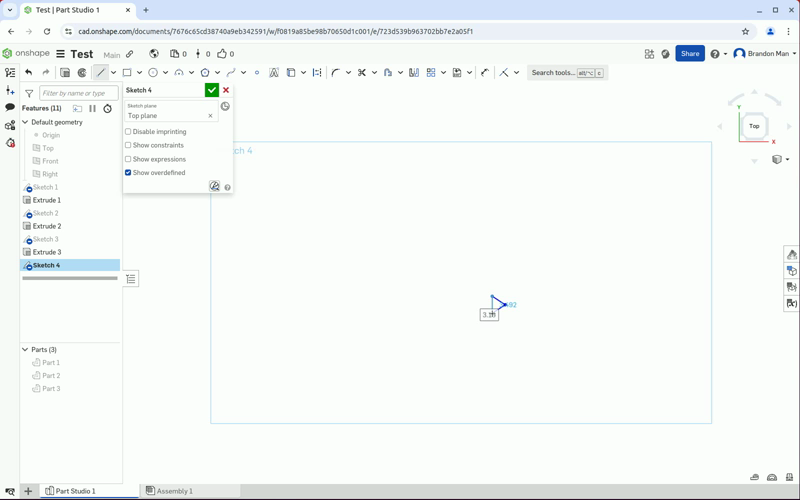
click(492, 313)
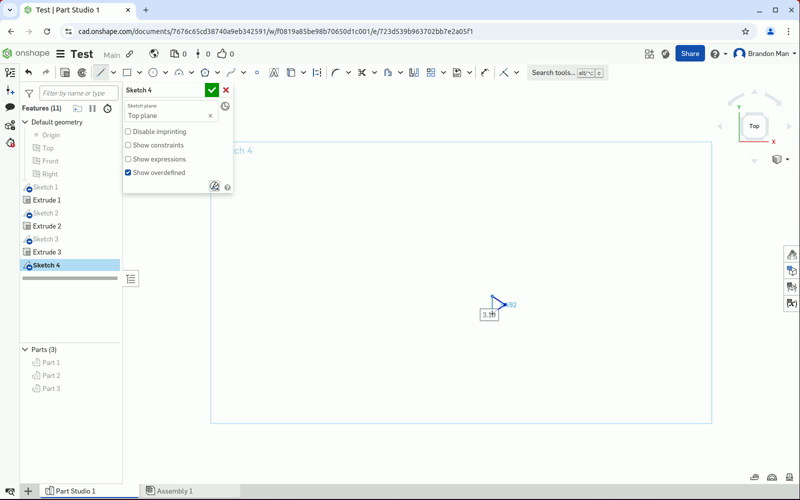
key(esc)
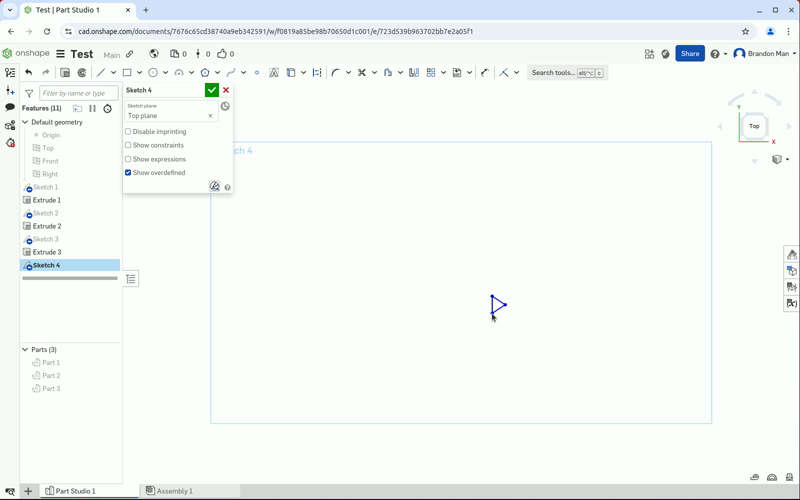
mouse_move(493, 300)
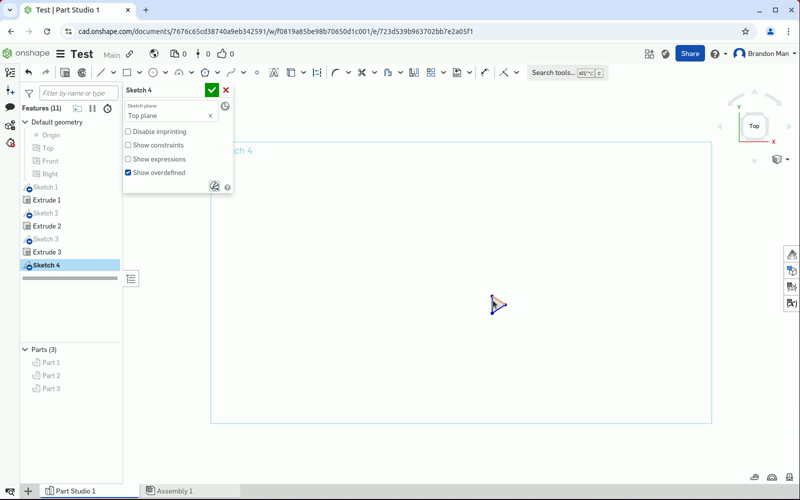
scroll(6)
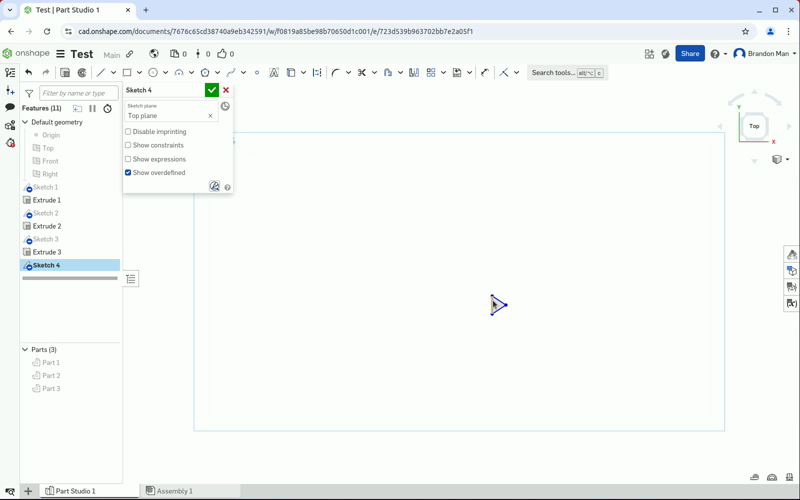
scroll(6)
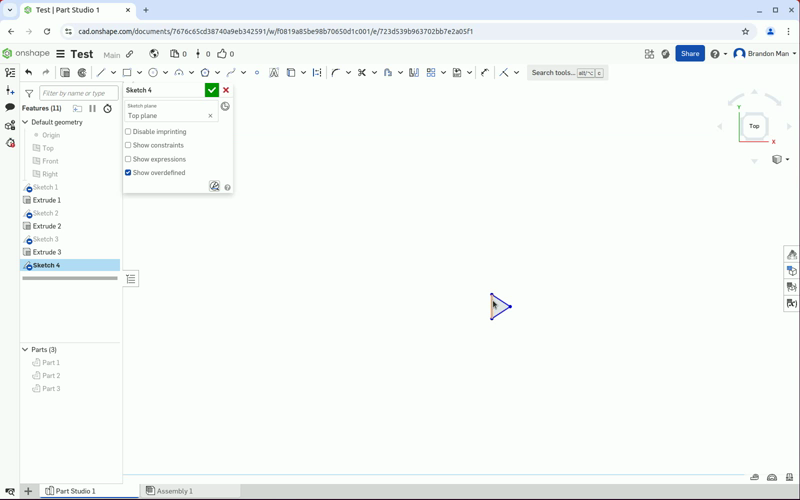
scroll(6)
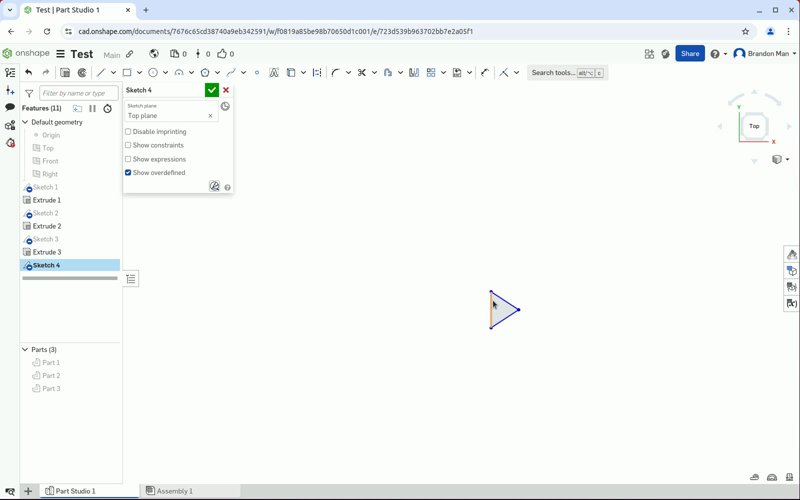
scroll(6)
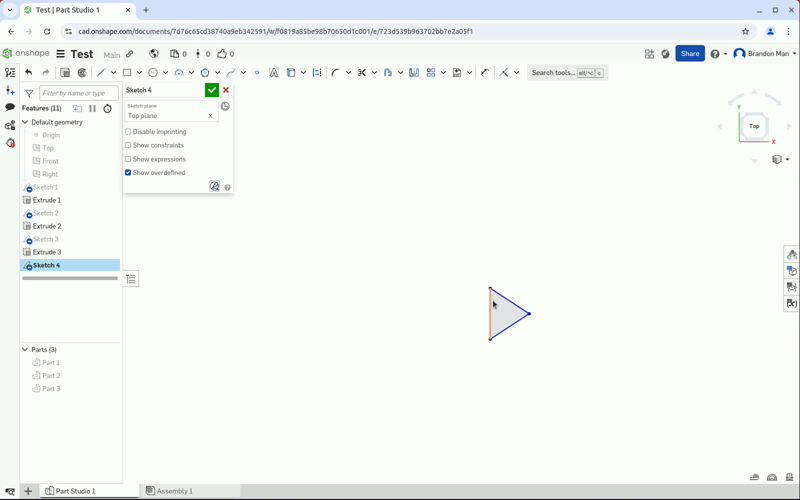
scroll(6)
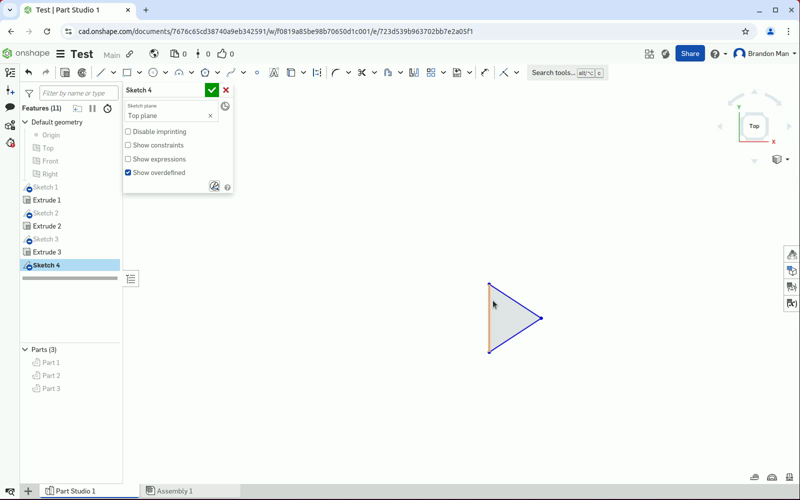
scroll(6)
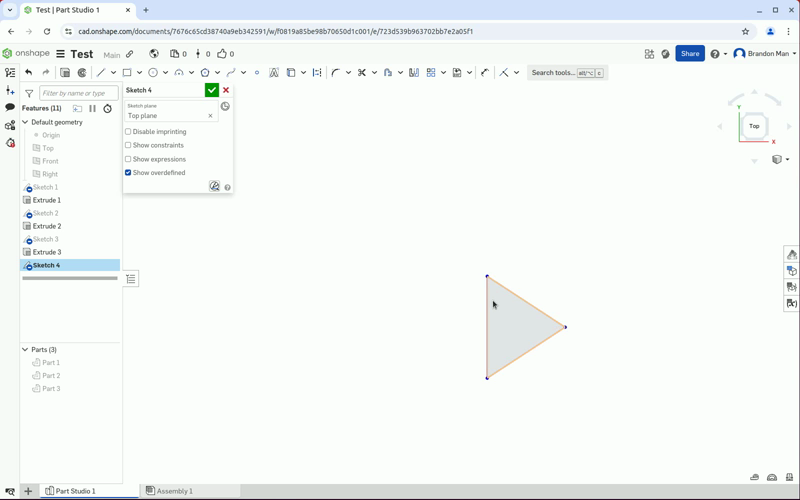
scroll(6)
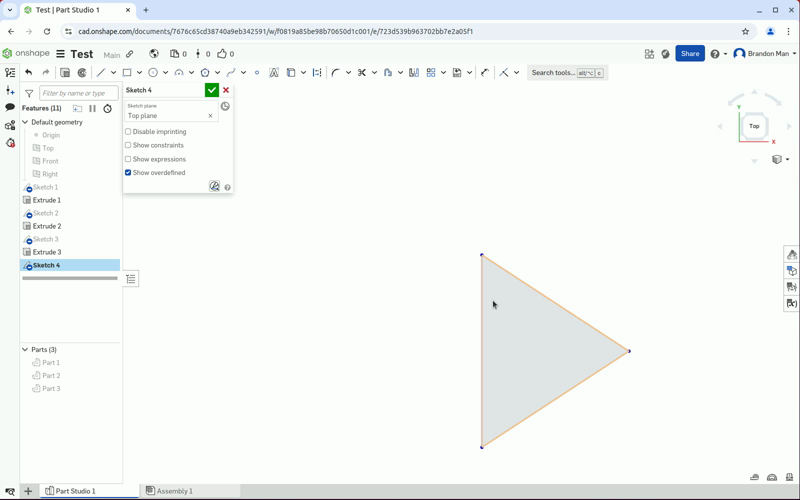
click(493, 300)
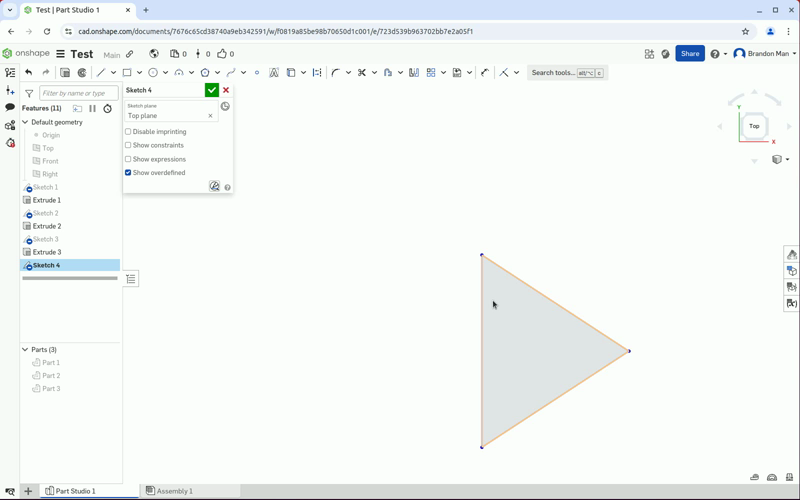
scroll(-6)
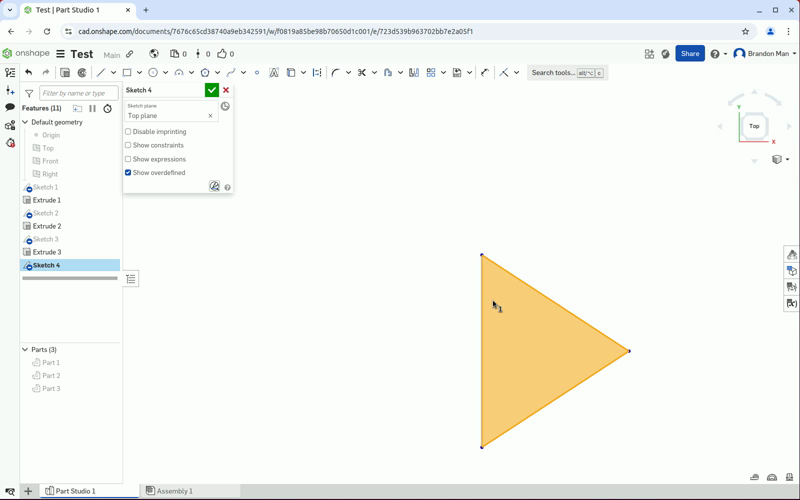
scroll(-6)
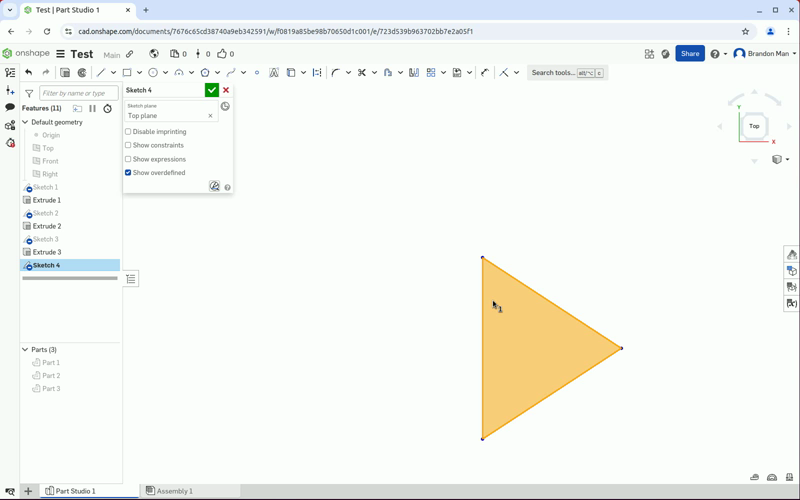
scroll(-6)
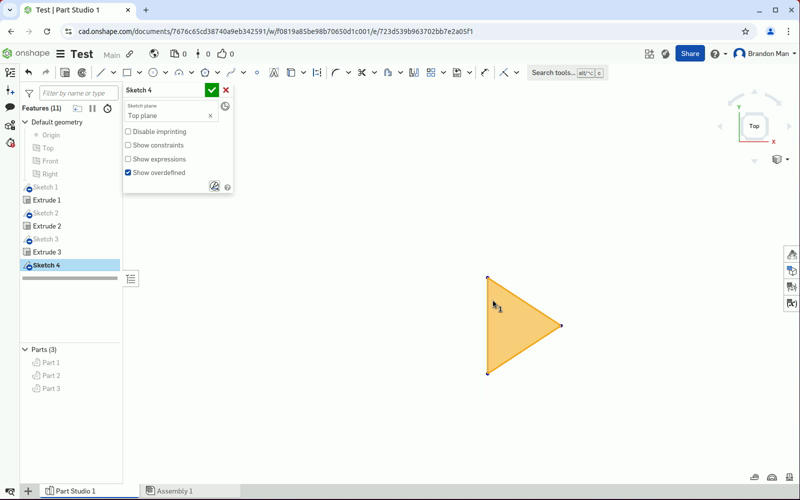
scroll(-6)
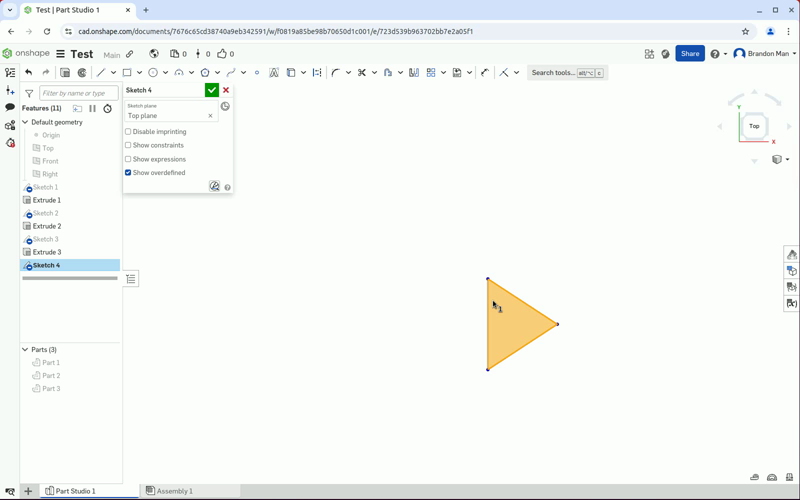
scroll(-6)
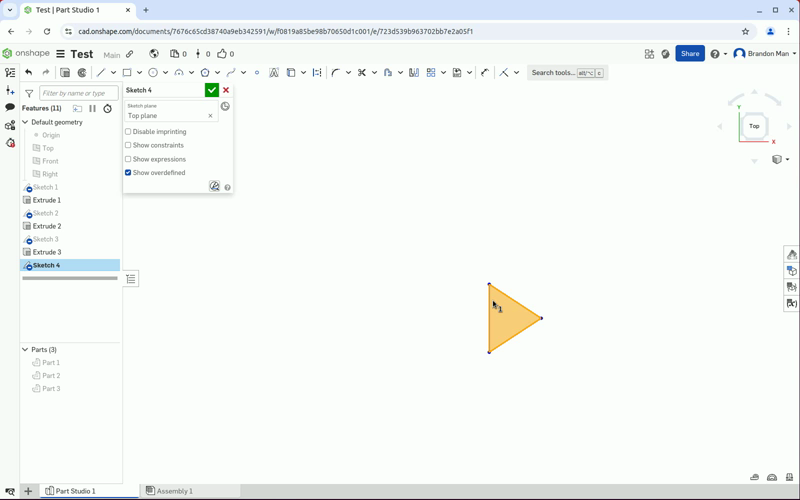
scroll(-6)
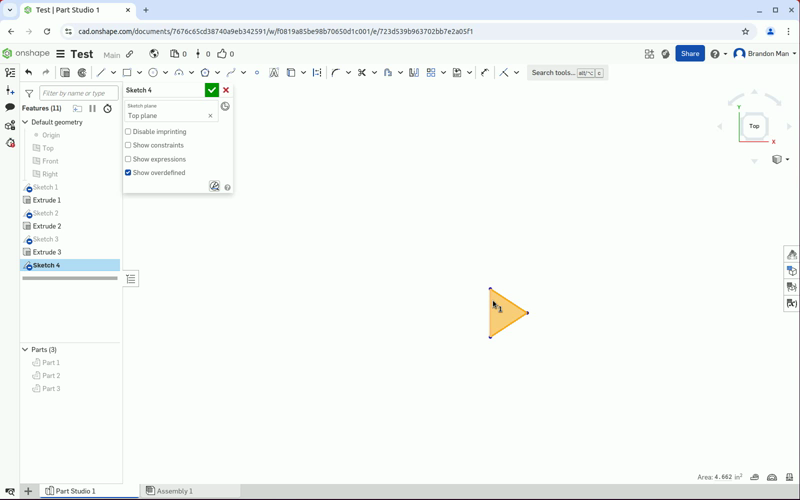
scroll(-6)
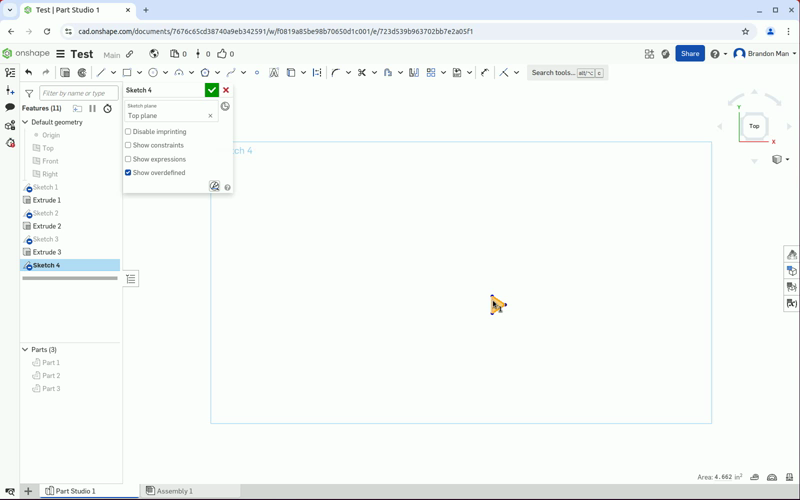
mouse_move(73, 352)
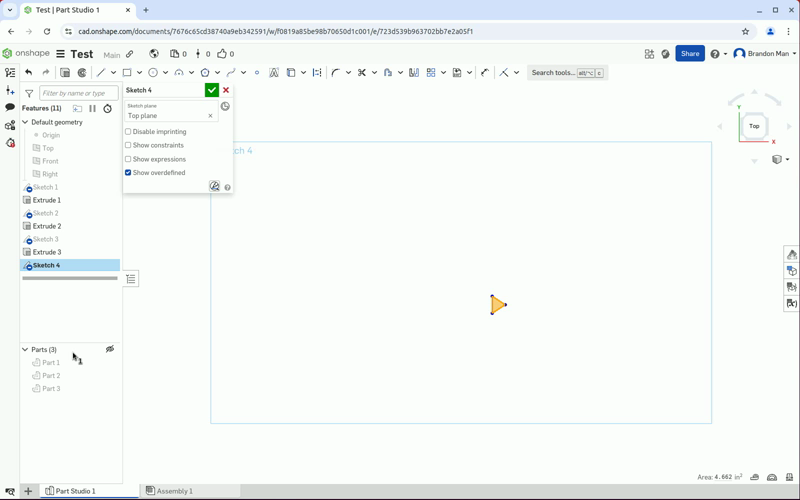
key(shift+y)
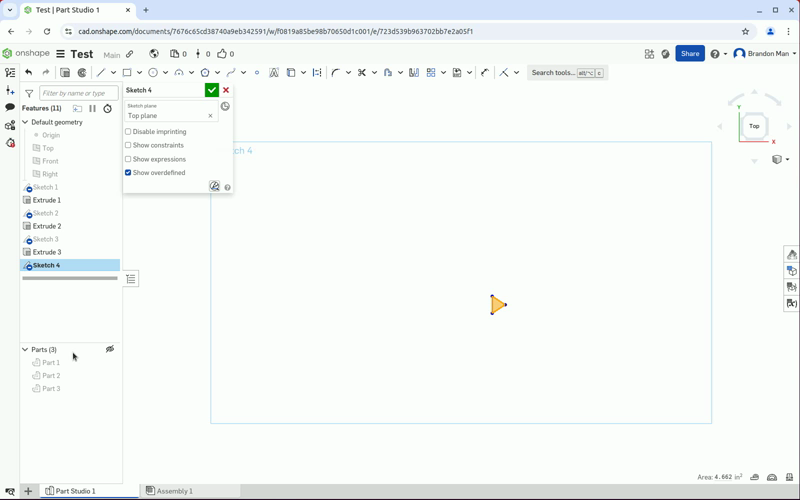
key(shift+e)
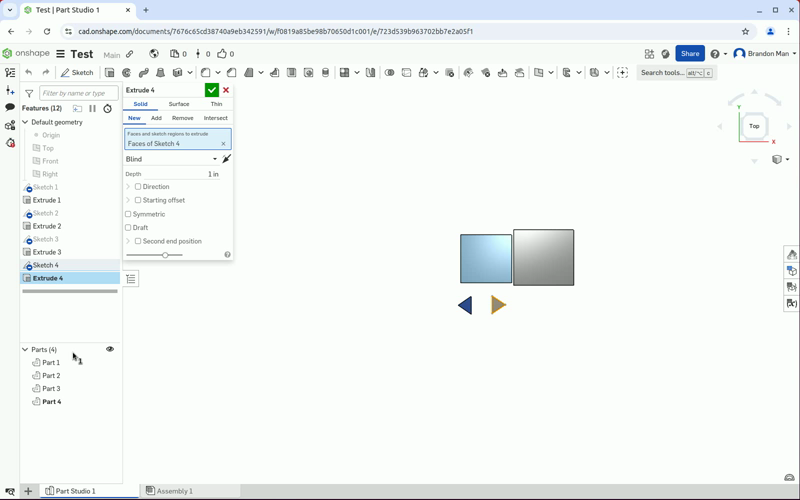
mouse_move(143, 106)
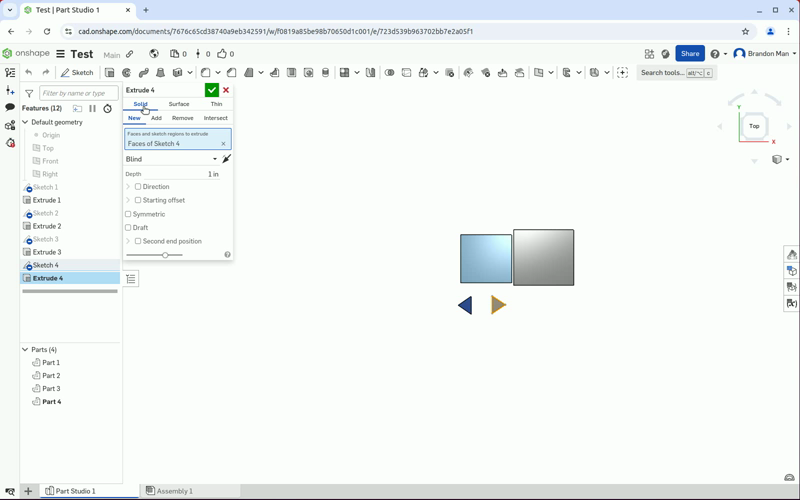
click(143, 106)
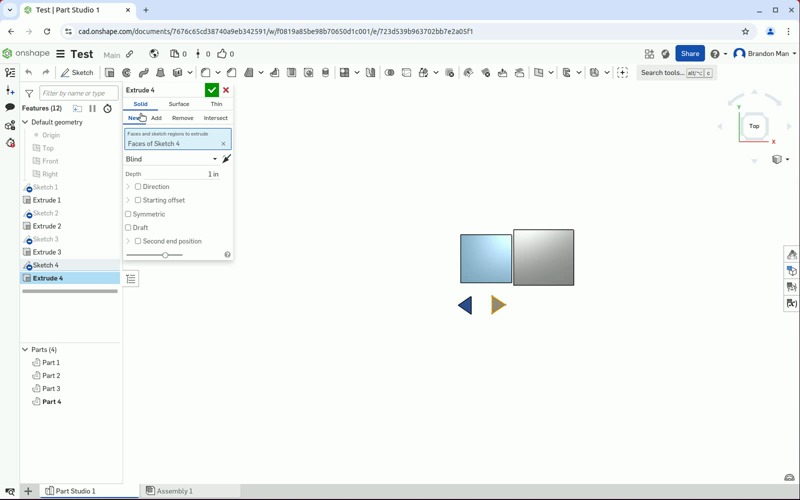
mouse_move(137, 120)
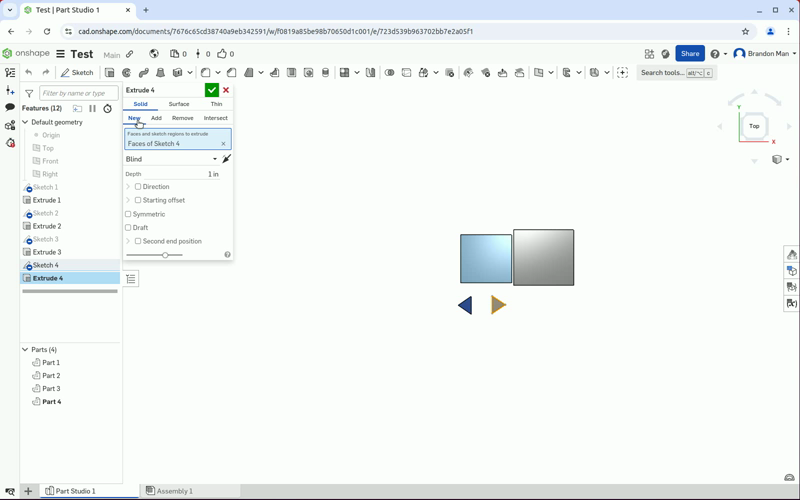
click(137, 120)
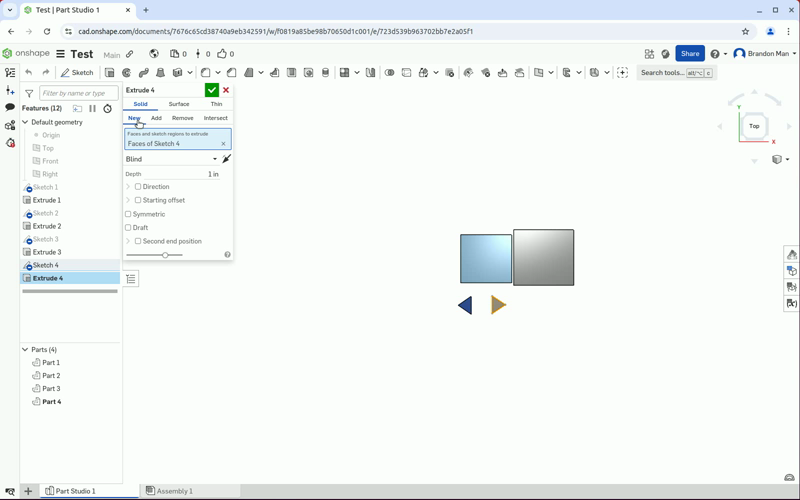
key(tab, 4)
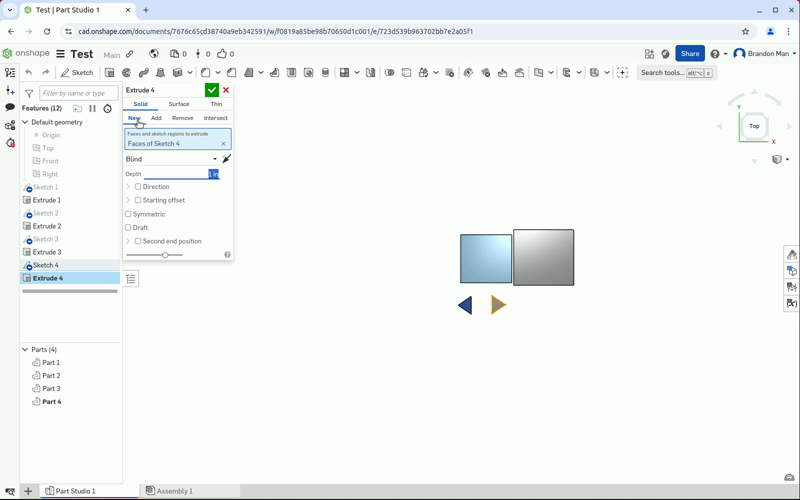
text(-0.241)
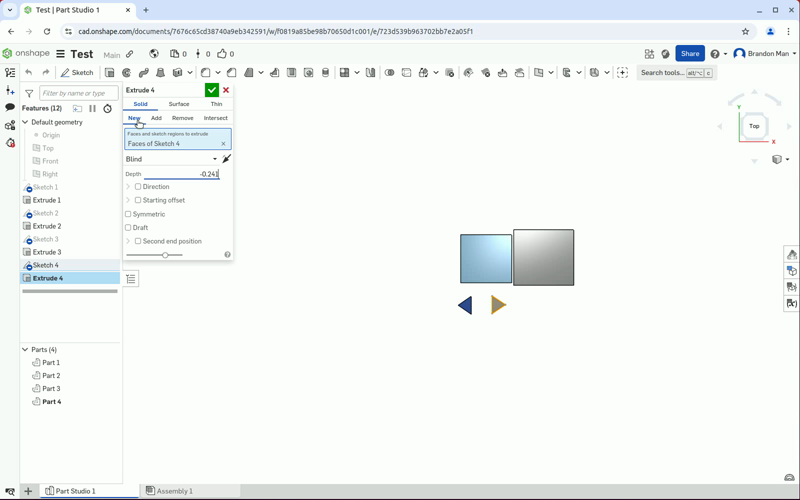
key(enter)
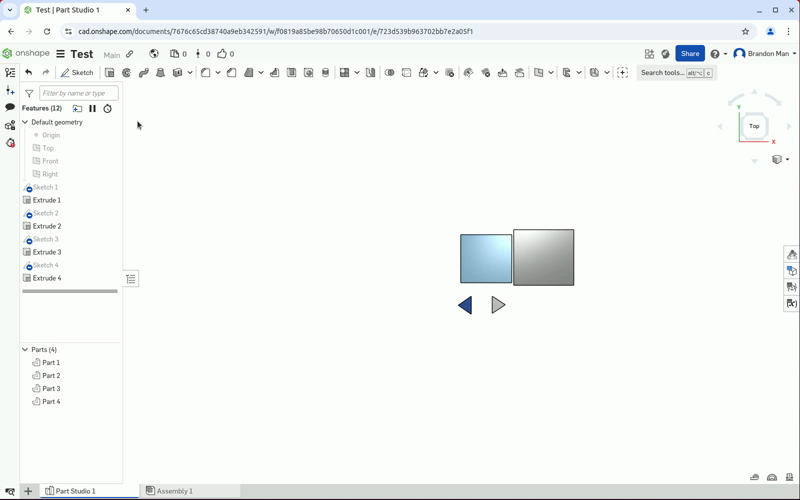
key(shift+h)
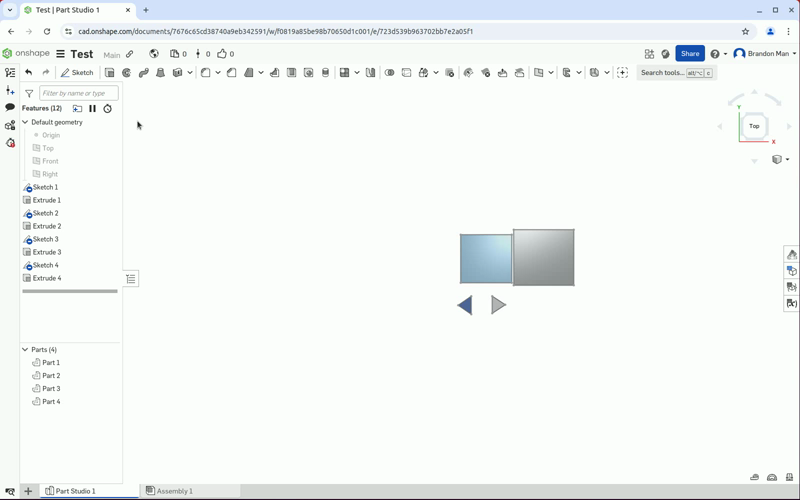
key(shift+h)
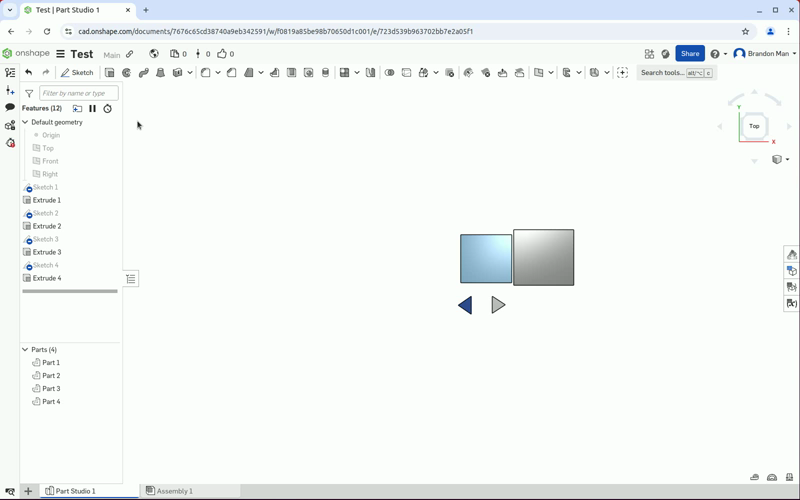
mouse_move(73, 189)
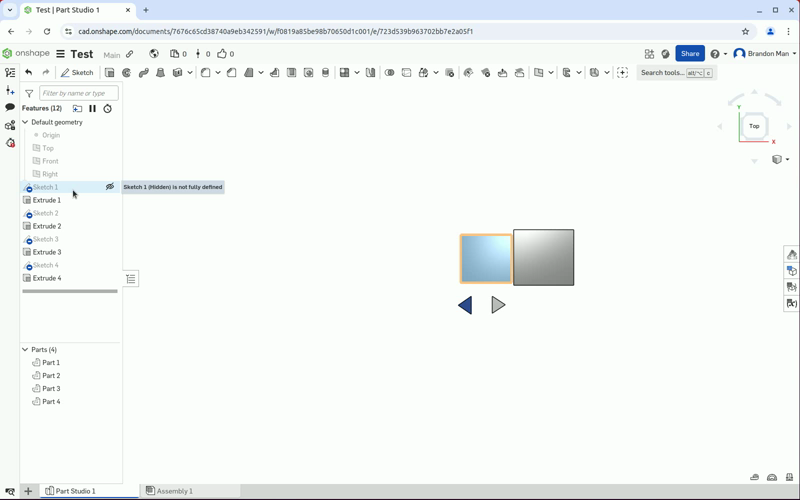
click(73, 189)
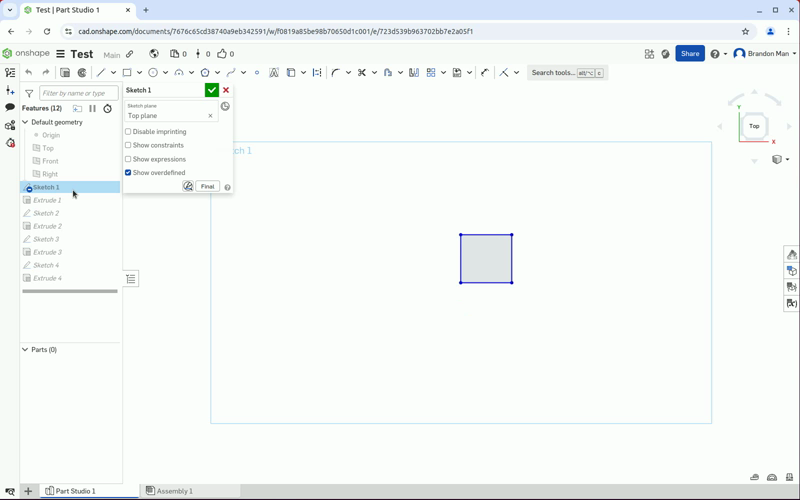
mouse_move(229, 92)
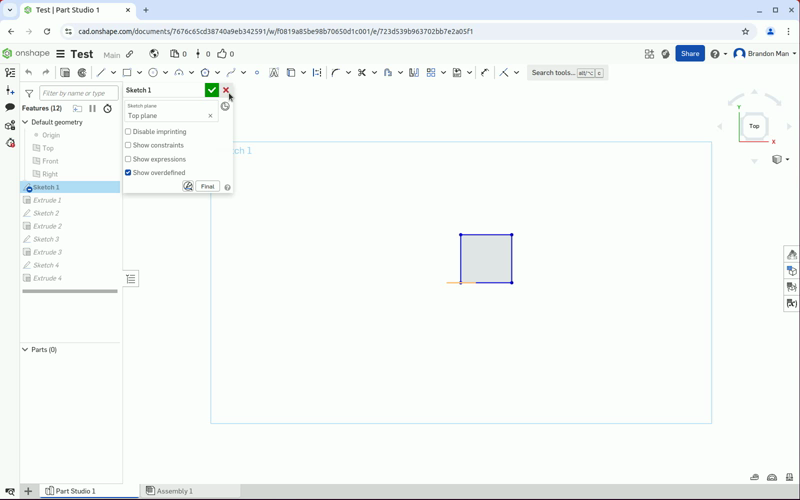
click(229, 92)
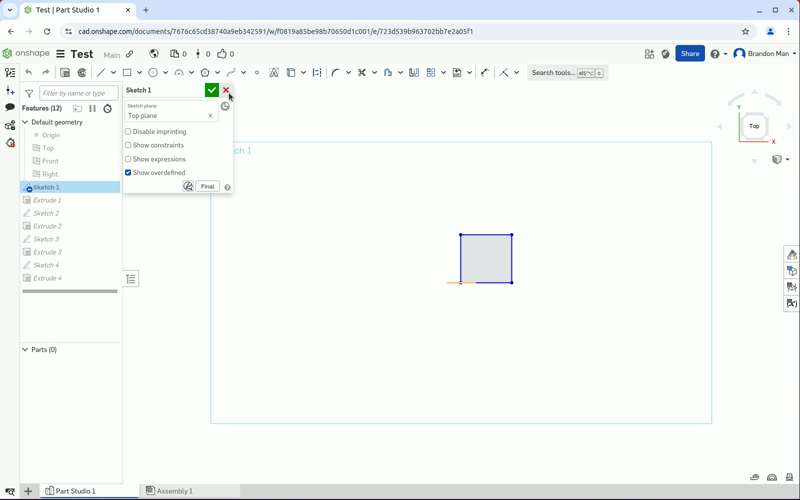
key(shift+s)
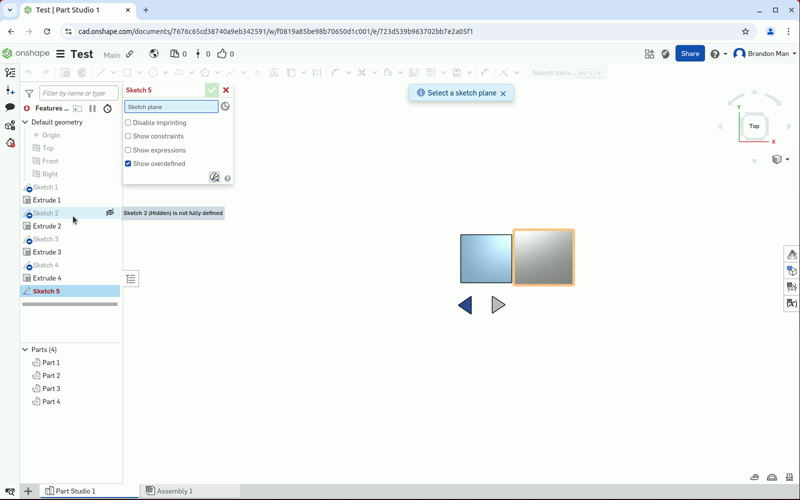
scroll(3)
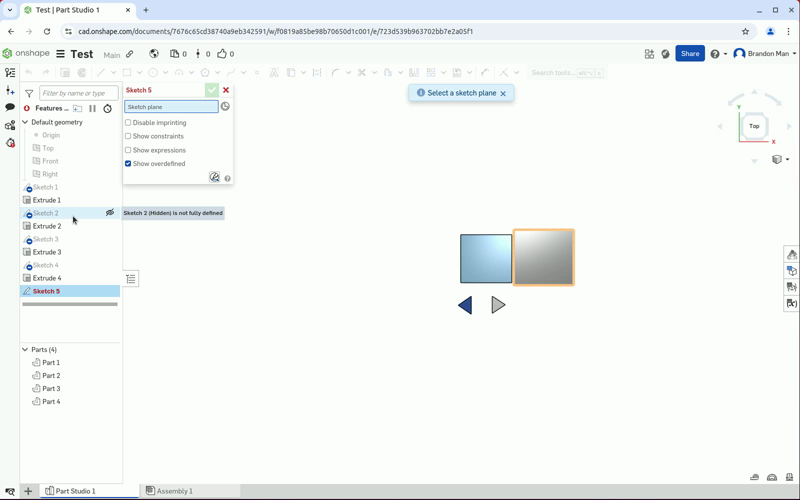
mouse_move(73, 150)
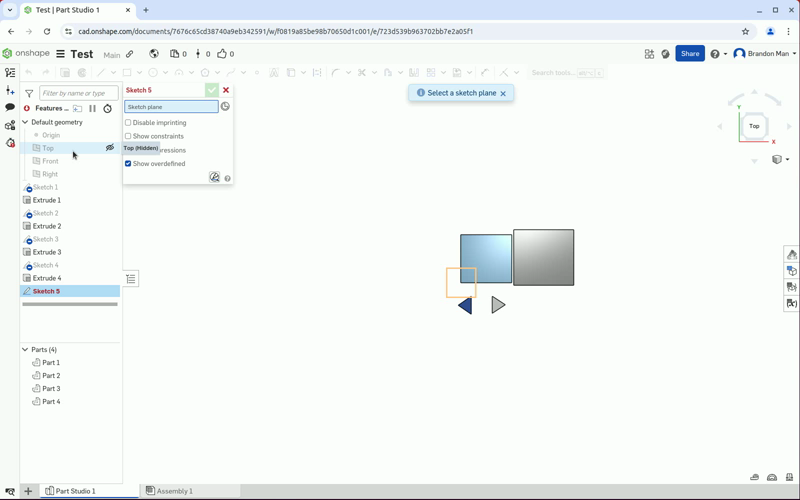
click(73, 150)
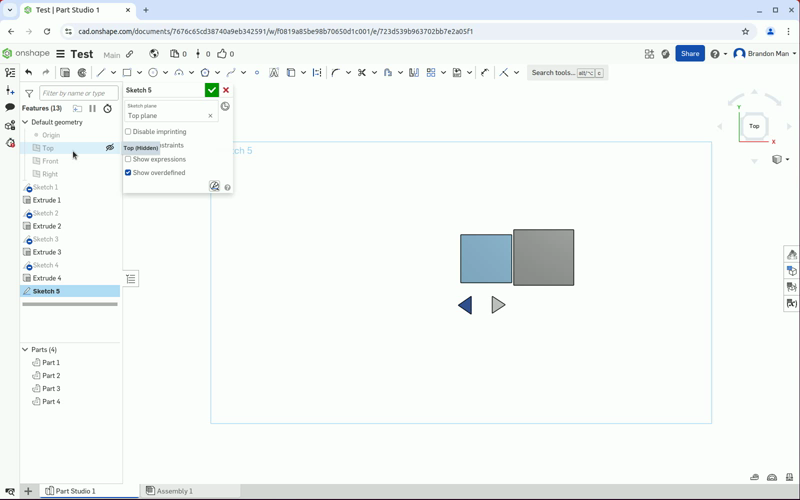
mouse_move(73, 352)
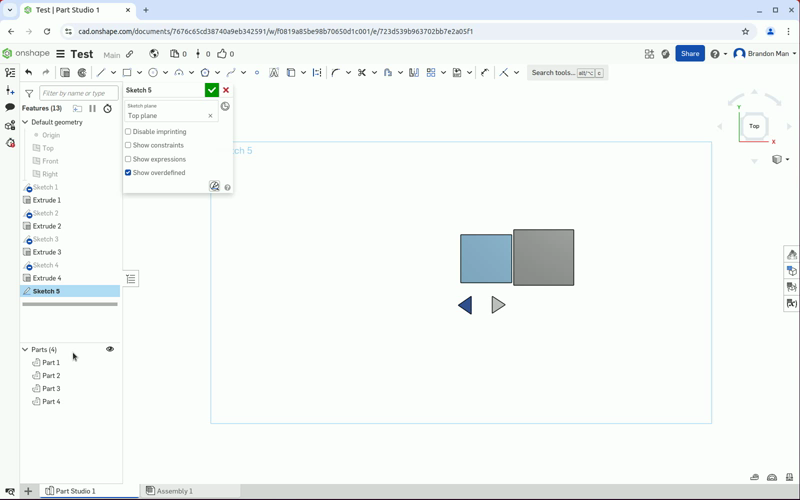
key(y)
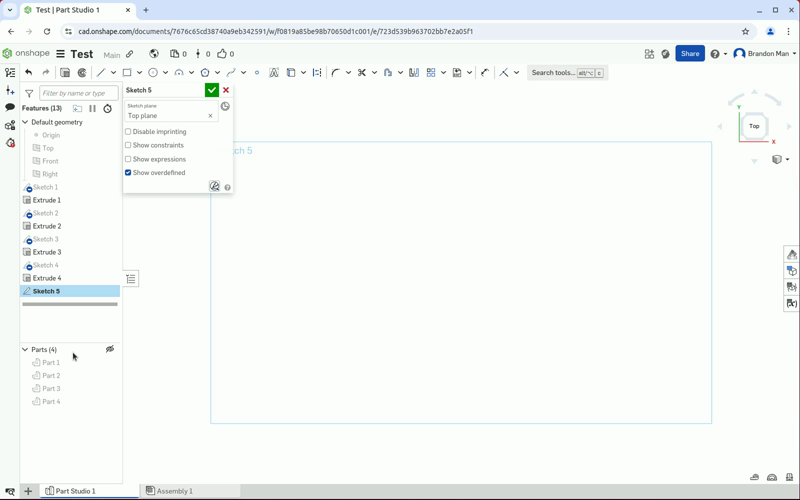
key(l)
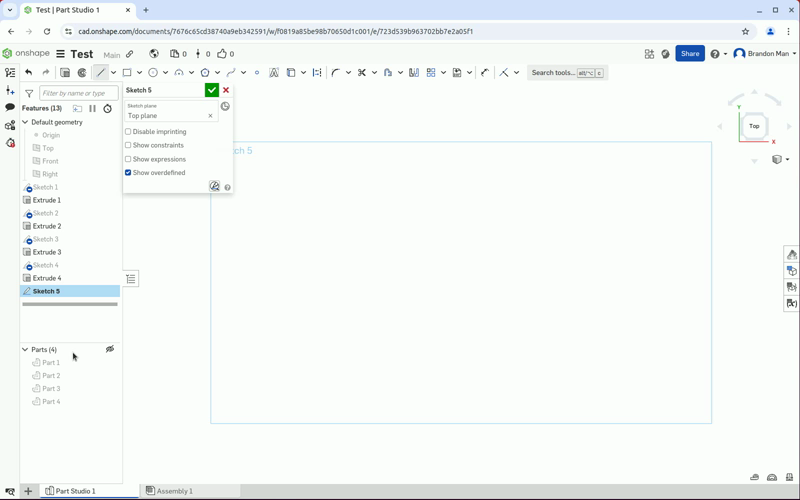
key_down(shift)
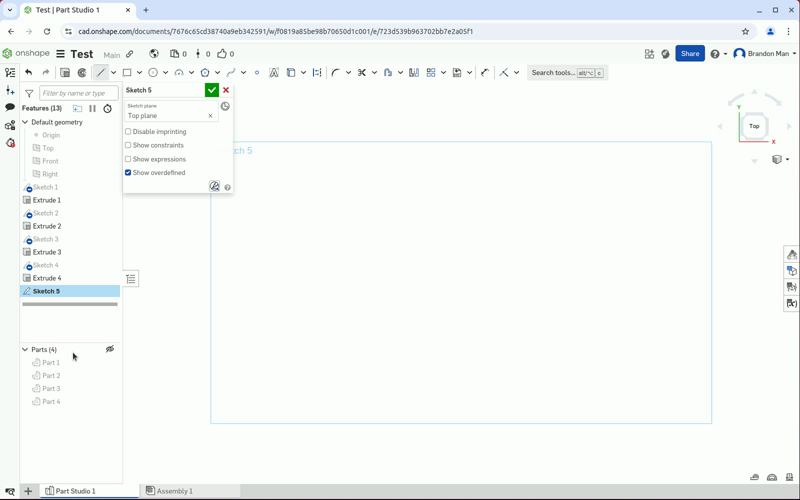
mouse_move(470, 313)
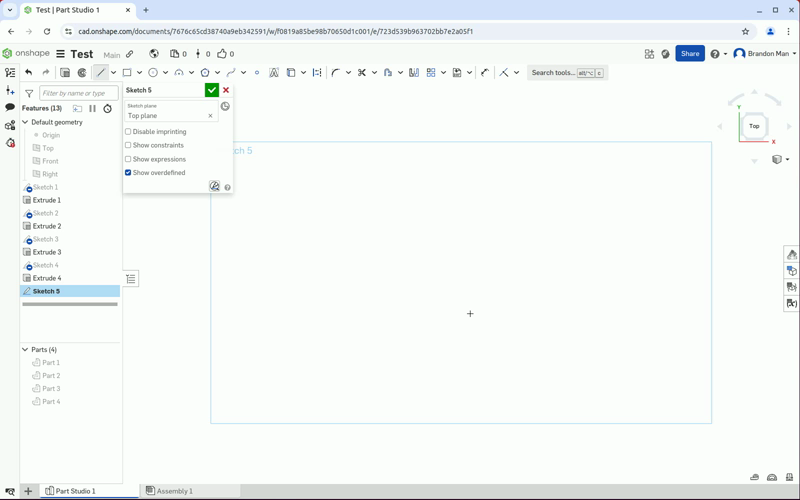
click(470, 313)
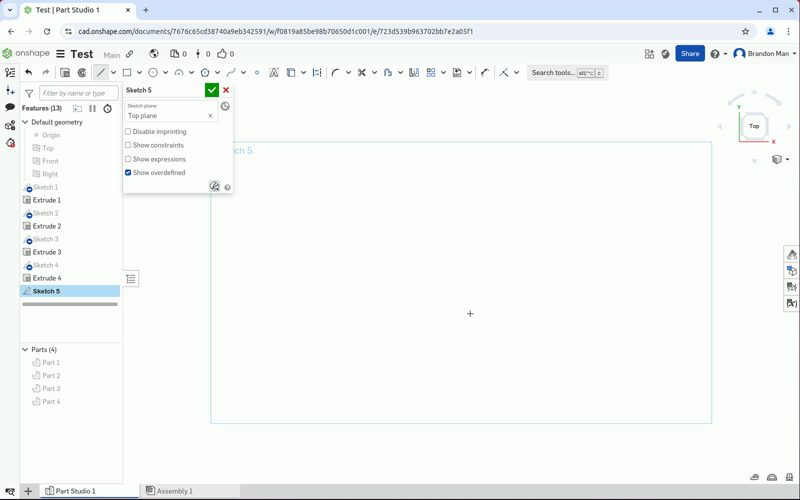
key_up(shift)
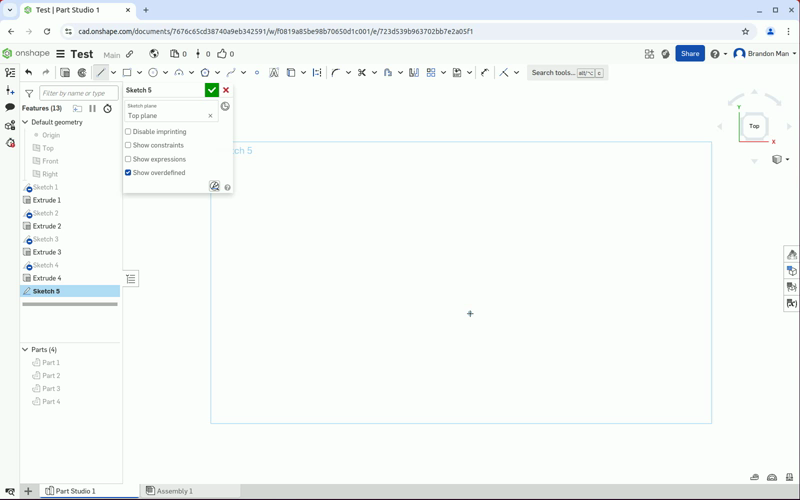
key_down(shift)
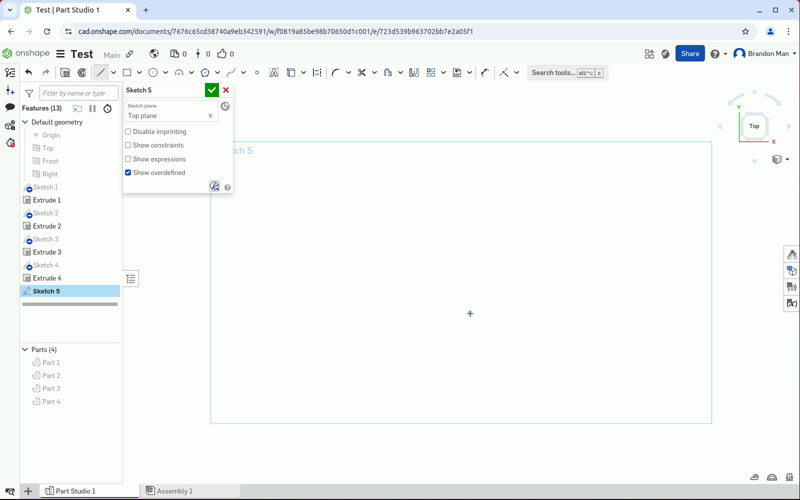
mouse_move(500, 313)
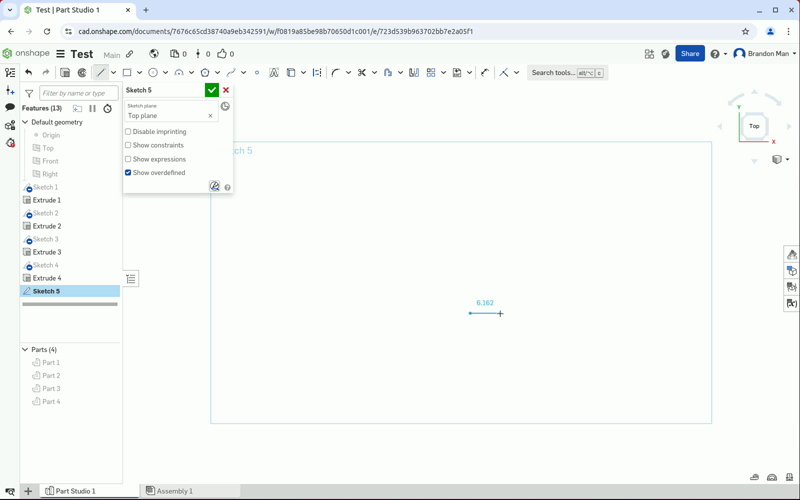
mouse_move(493, 313)
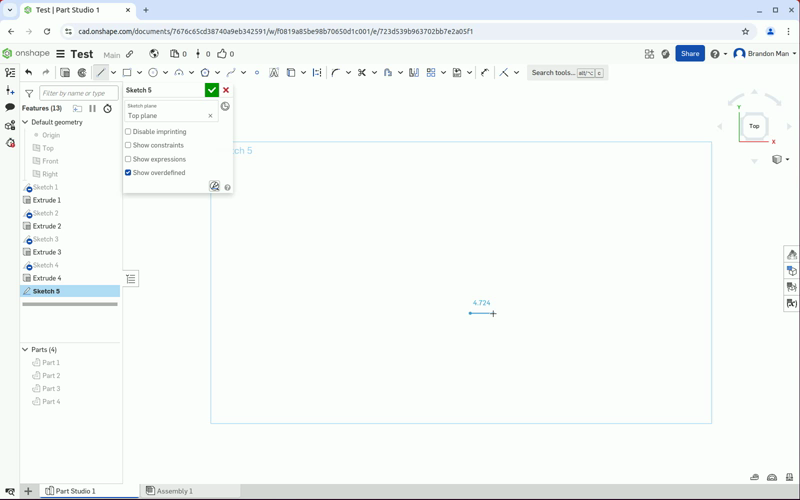
click(493, 313)
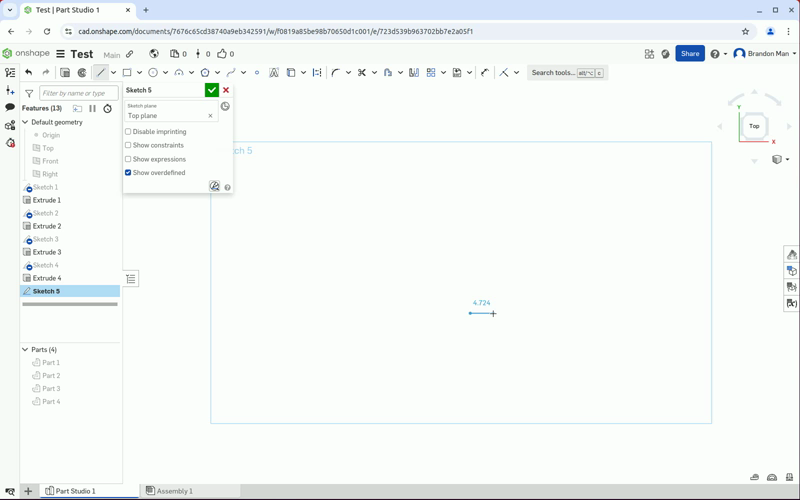
key_up(shift)
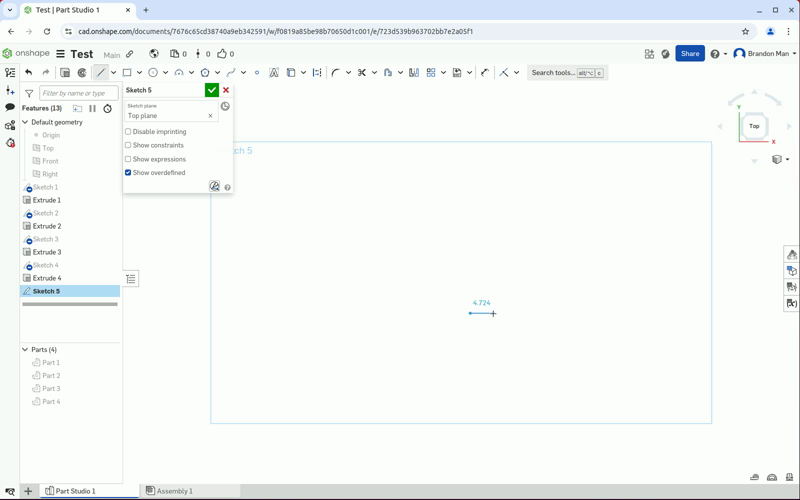
key_down(shift)
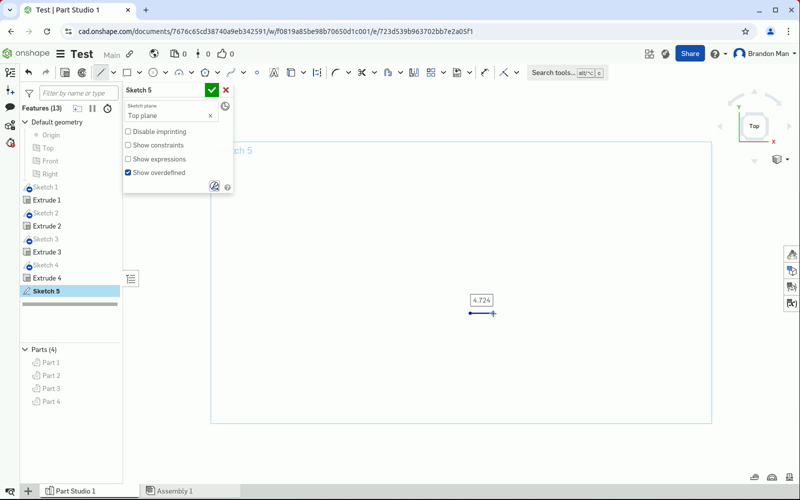
mouse_move(523, 313)
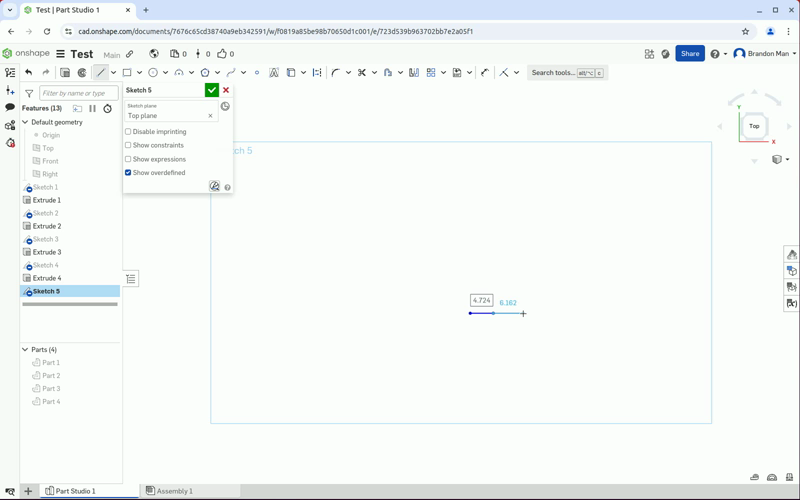
mouse_move(493, 296)
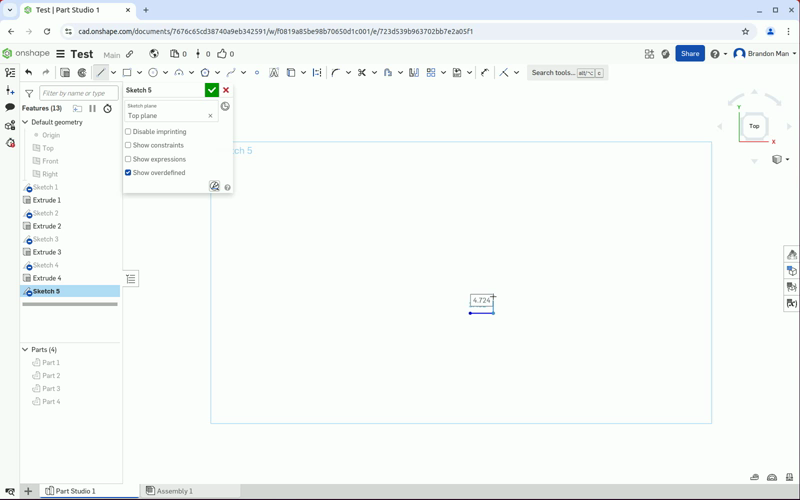
click(493, 296)
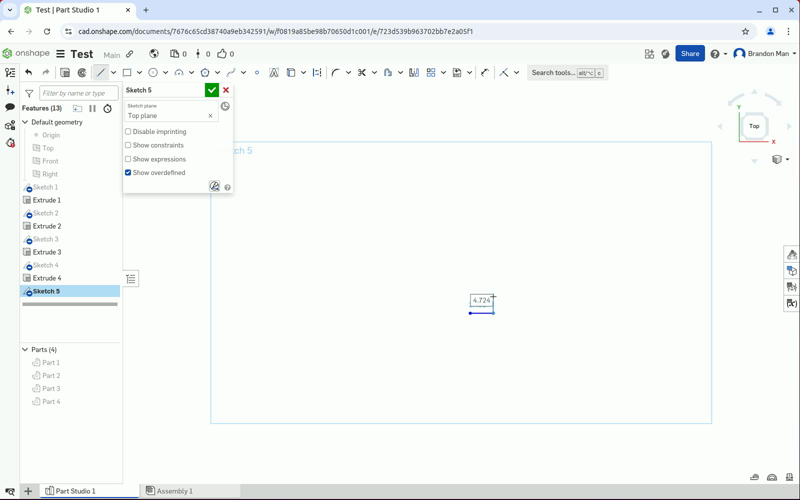
key_up(shift)
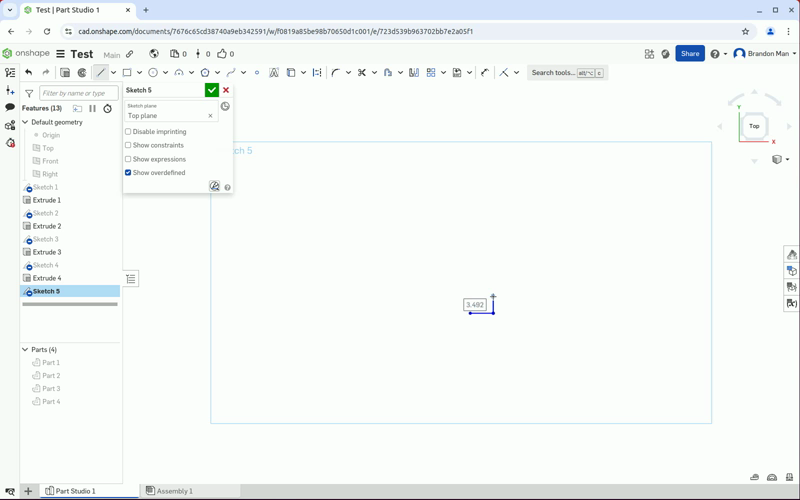
key_down(shift)
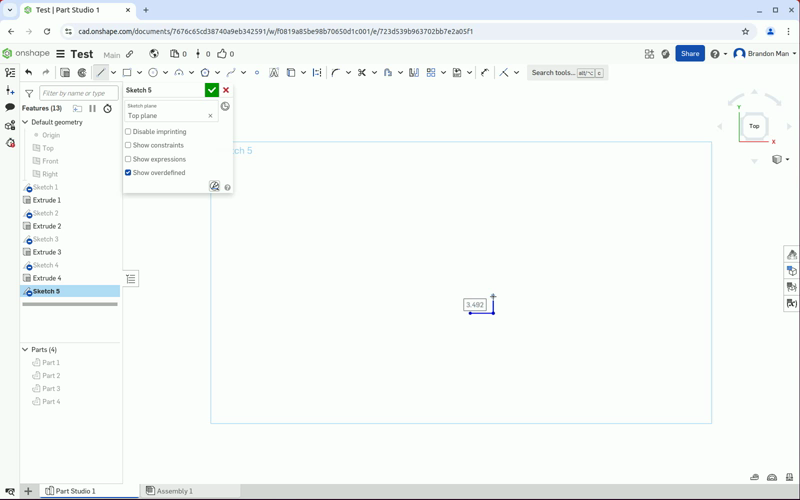
mouse_move(523, 296)
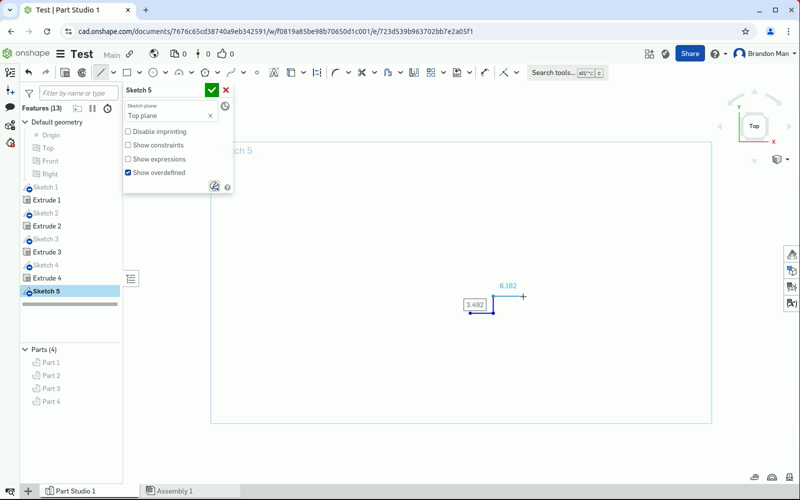
mouse_move(470, 296)
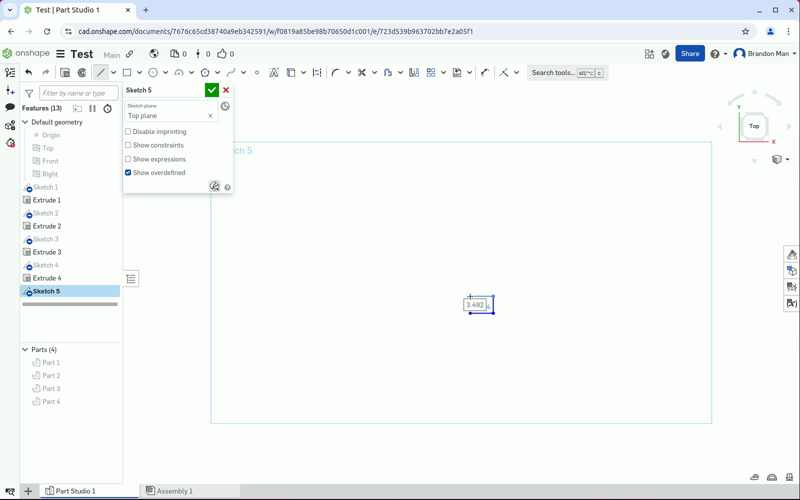
click(470, 296)
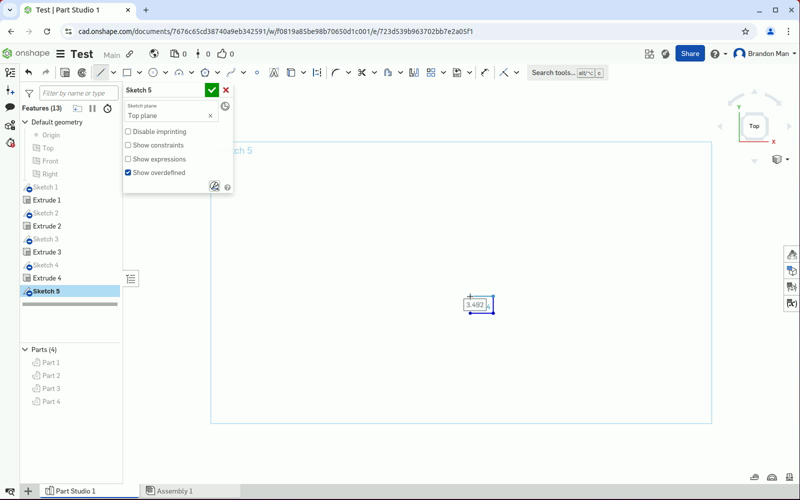
key_up(shift)
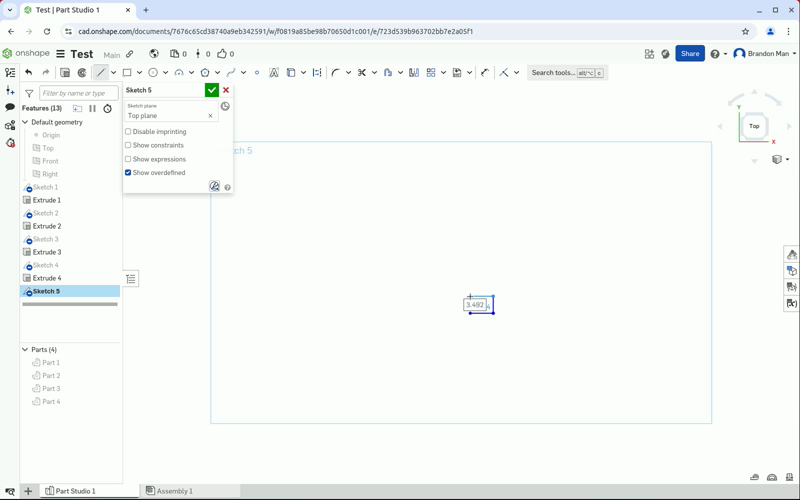
mouse_move(500, 296)
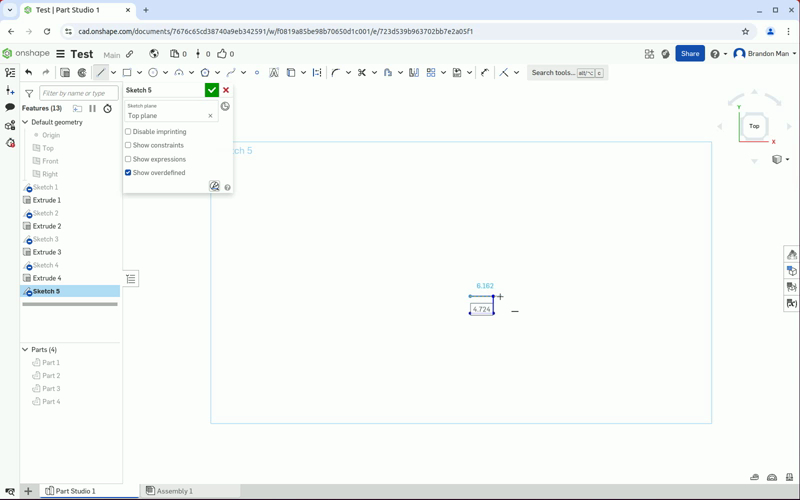
key_down(shift)
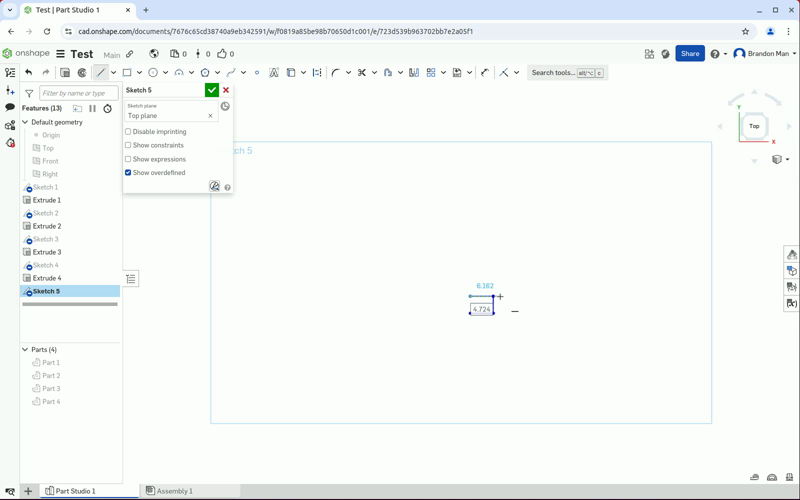
mouse_move(470, 313)
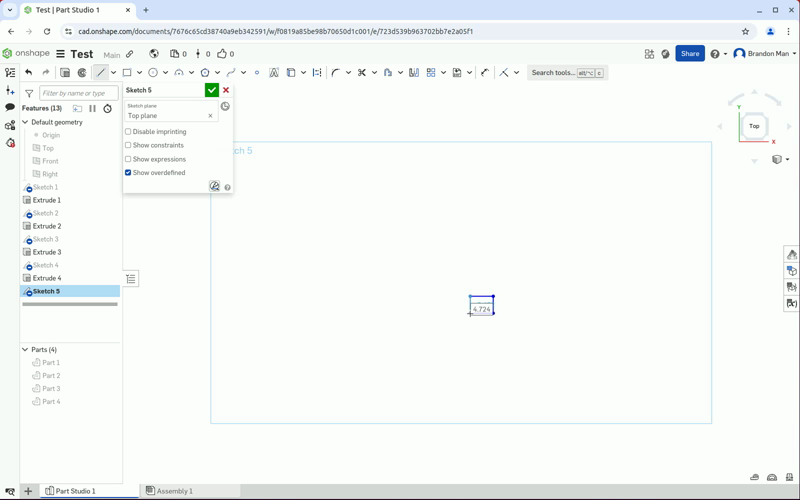
key_up(shift)
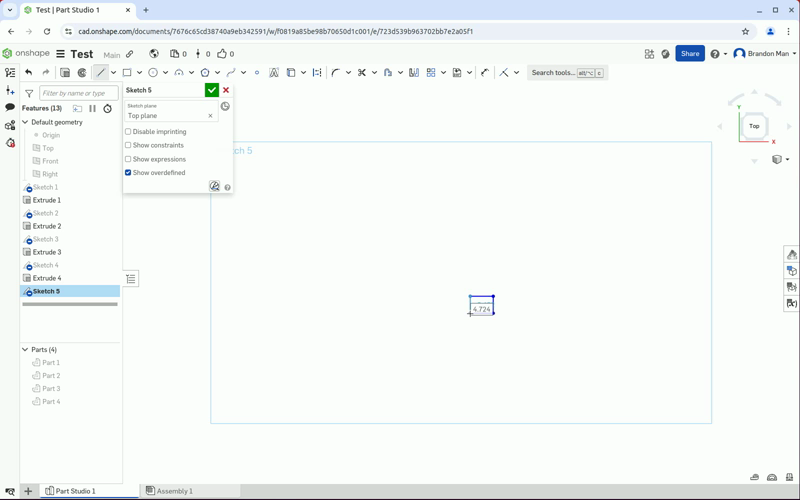
click(470, 313)
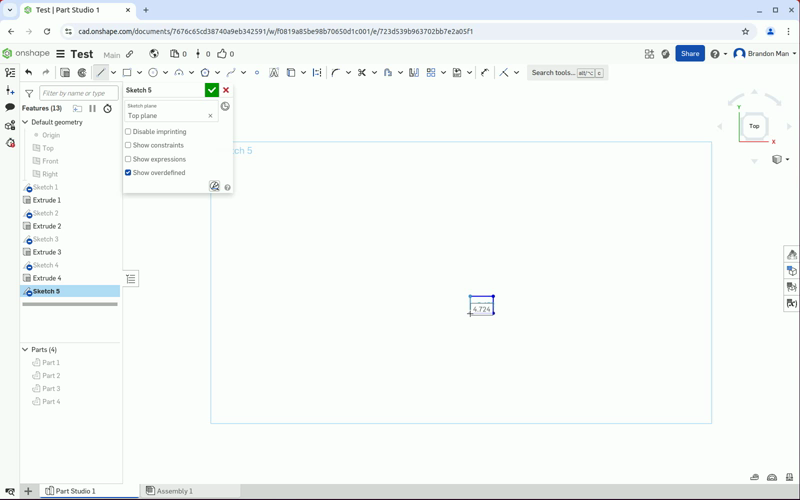
key(esc)
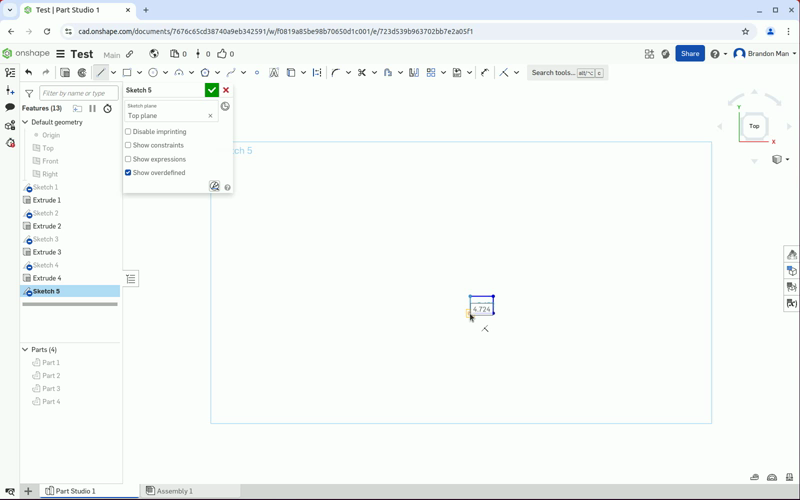
mouse_move(483, 306)
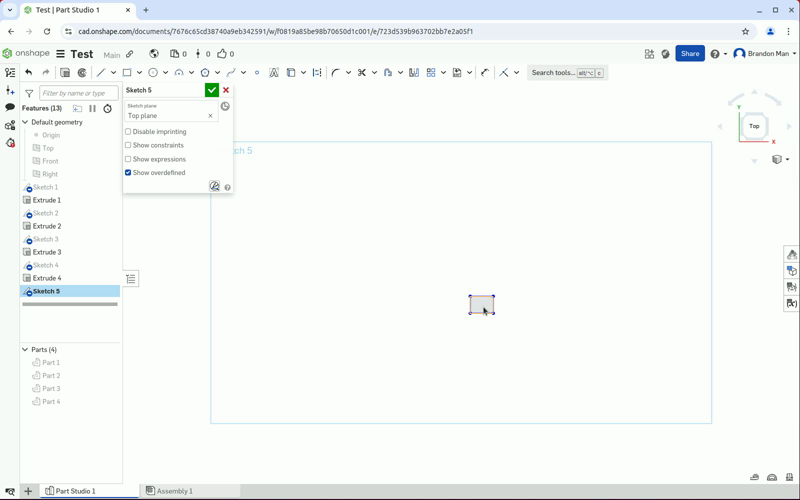
scroll(6)
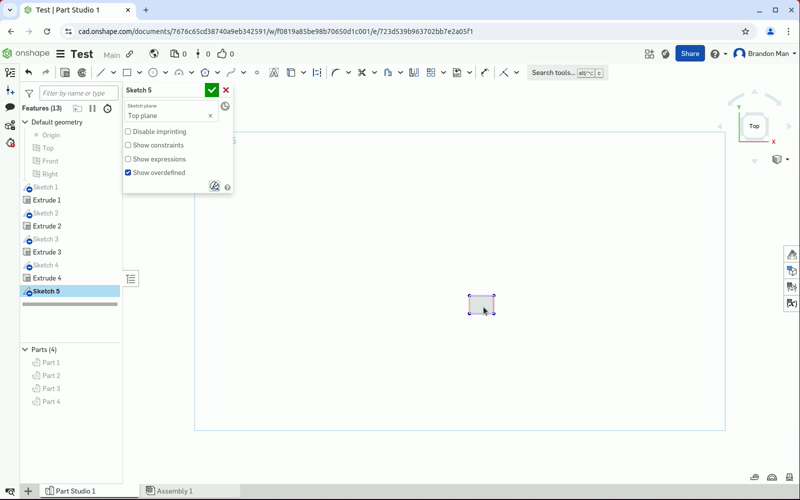
scroll(6)
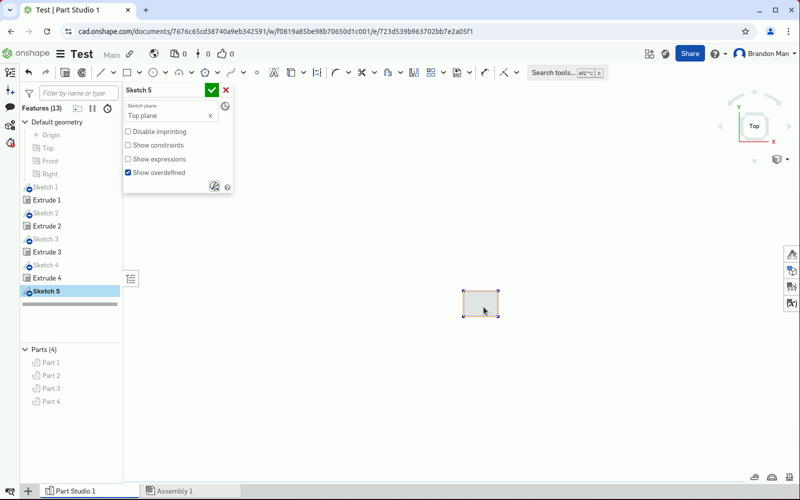
scroll(6)
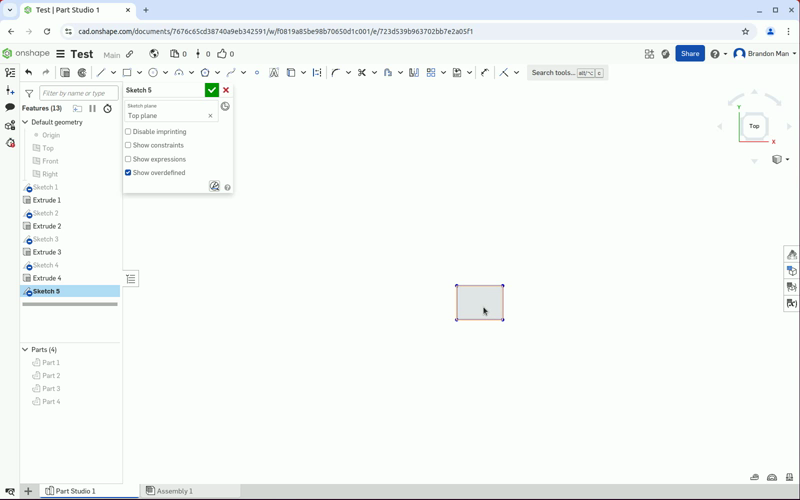
scroll(6)
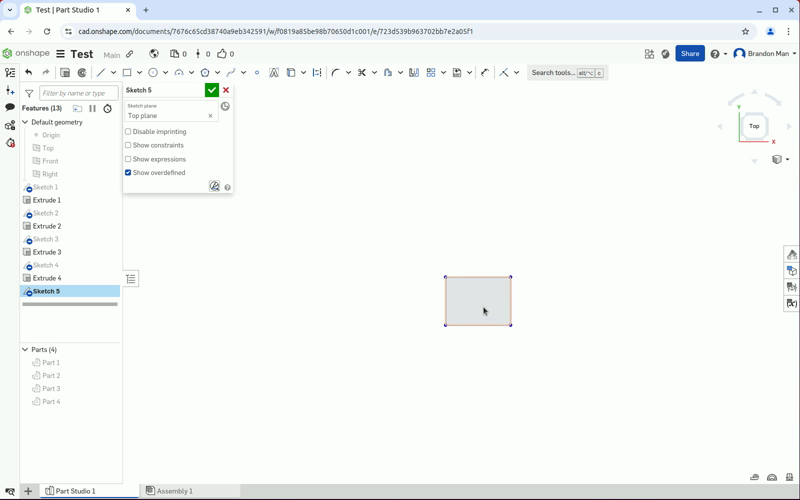
scroll(6)
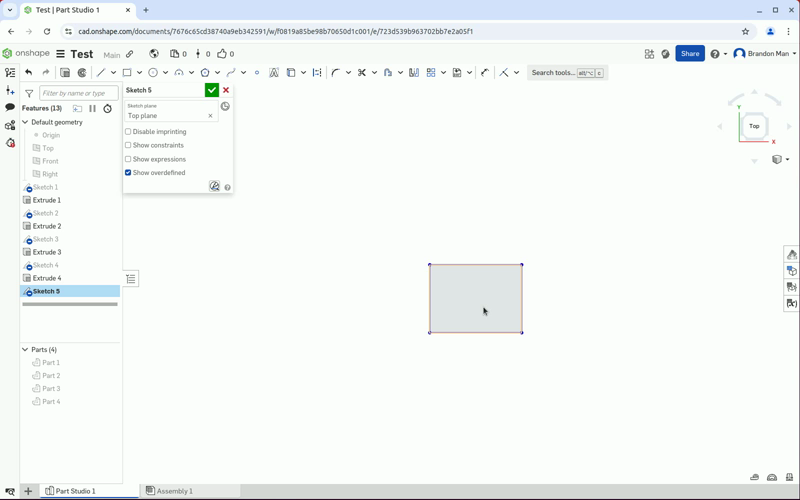
scroll(6)
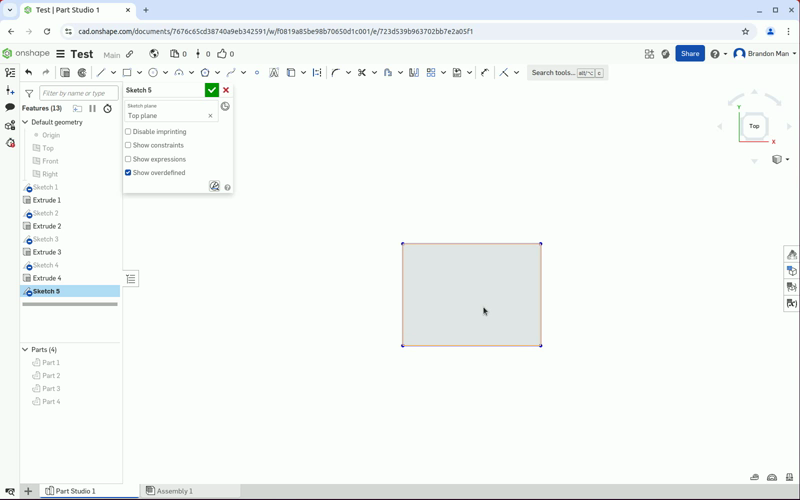
scroll(6)
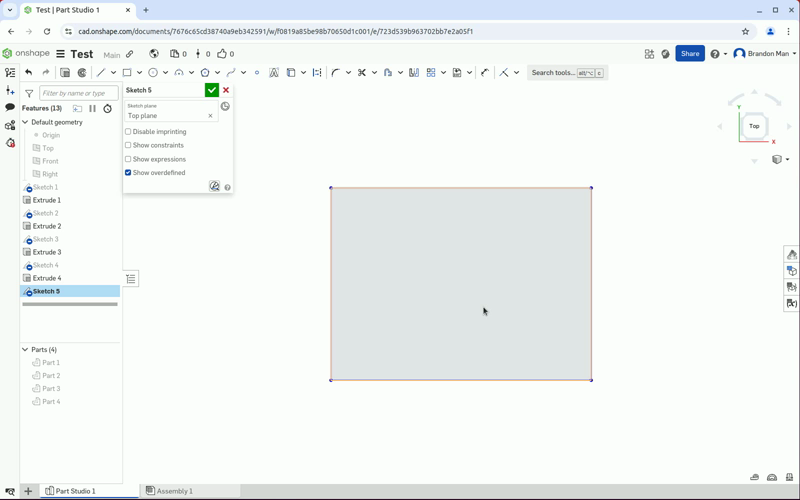
click(483, 306)
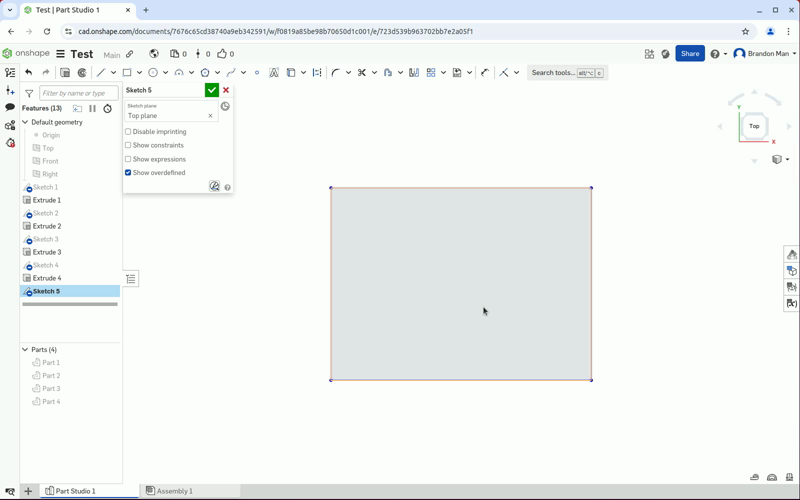
scroll(-6)
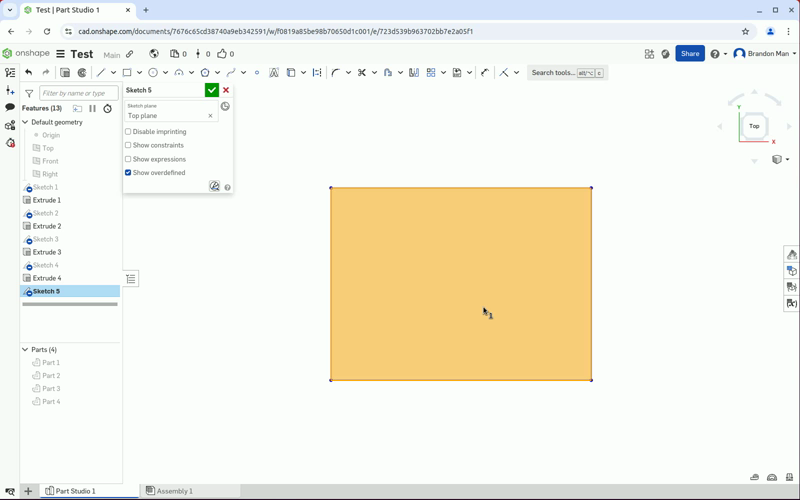
scroll(-6)
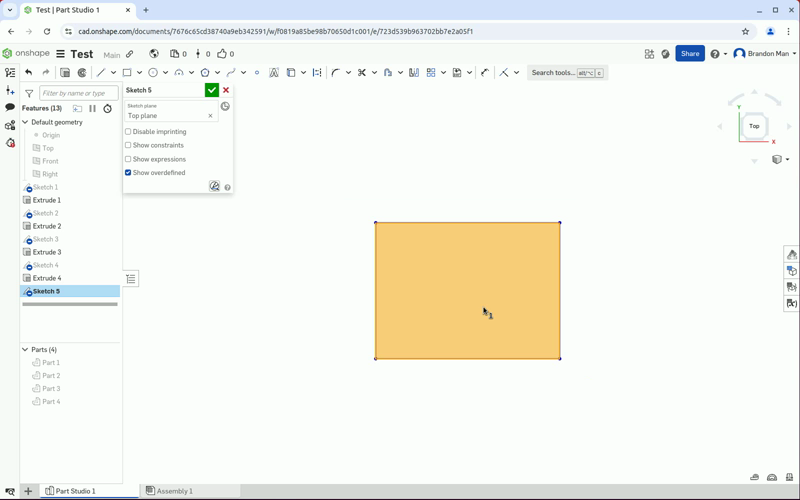
scroll(-6)
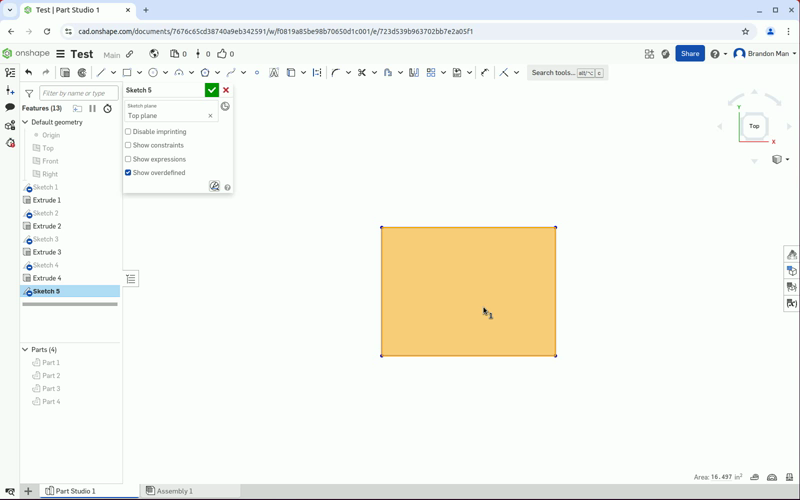
scroll(-6)
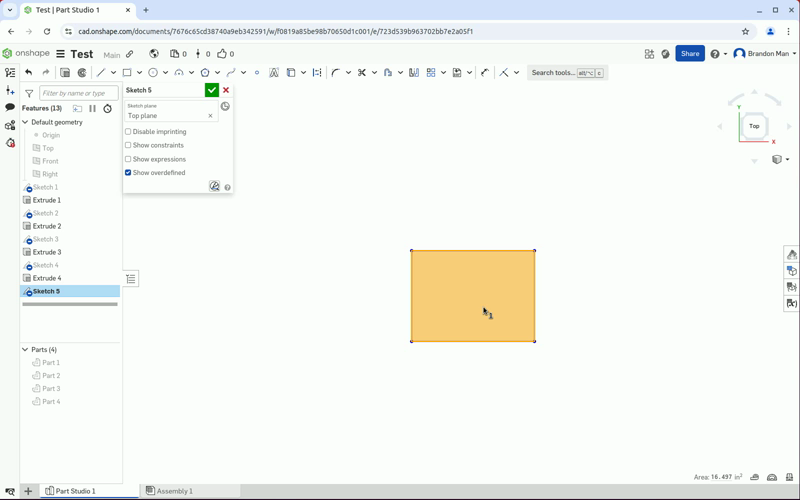
scroll(-6)
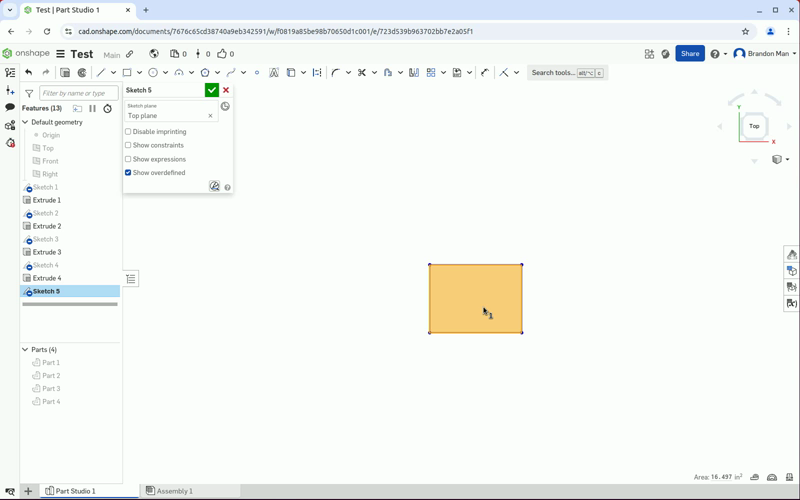
scroll(-6)
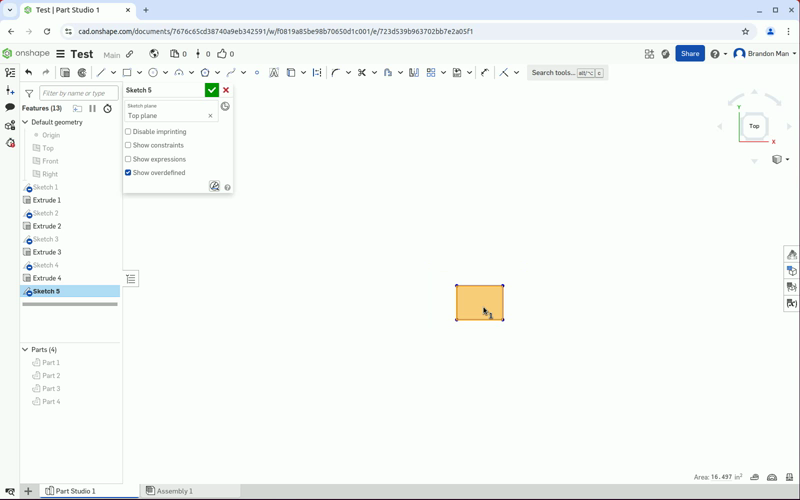
scroll(-6)
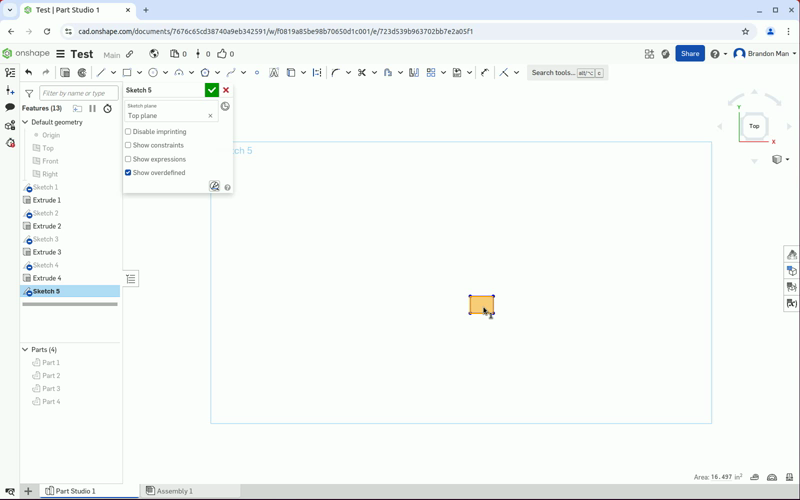
mouse_move(73, 352)
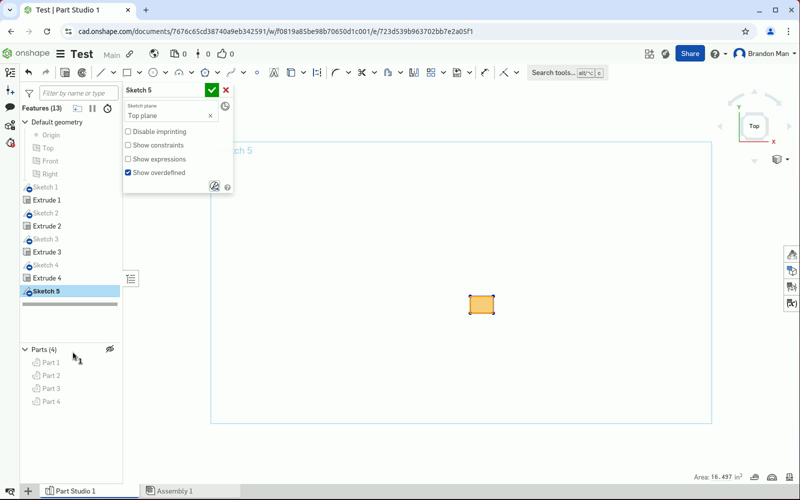
key(shift+y)
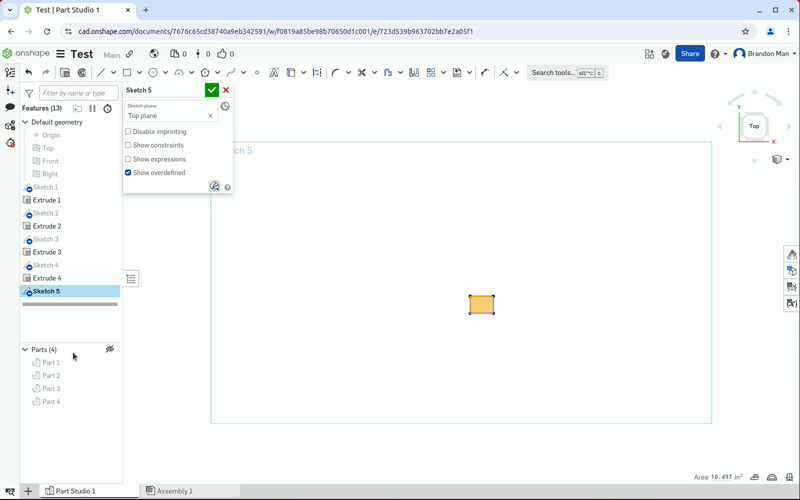
key(shift+e)
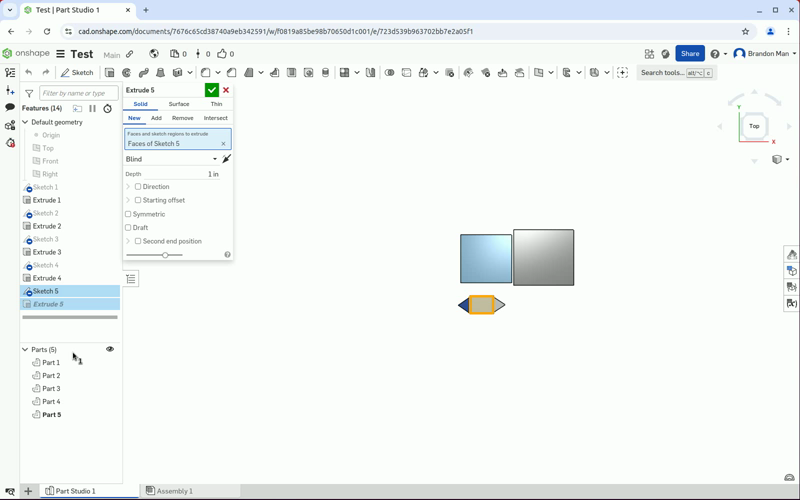
mouse_move(143, 106)
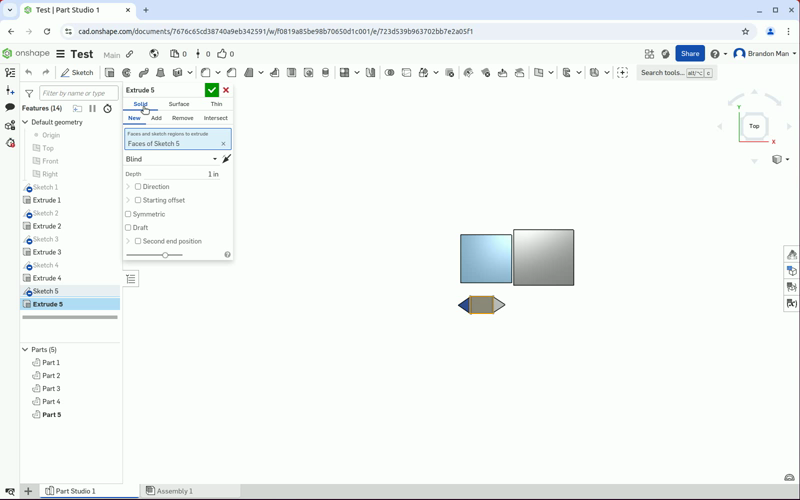
click(143, 106)
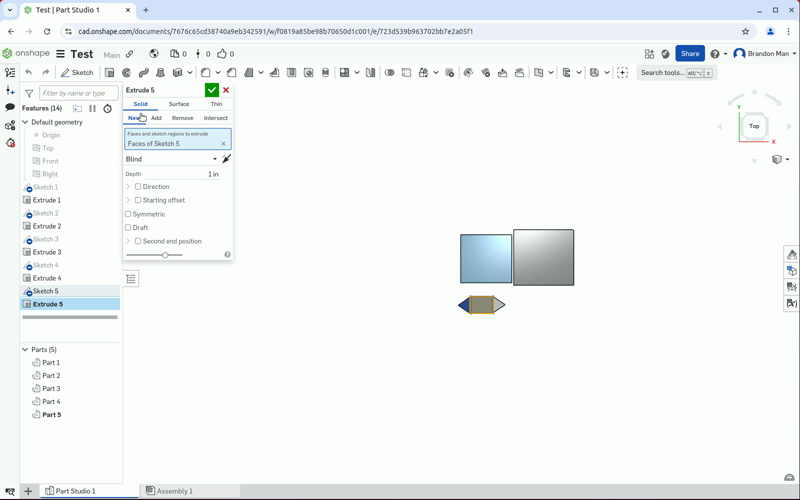
mouse_move(137, 120)
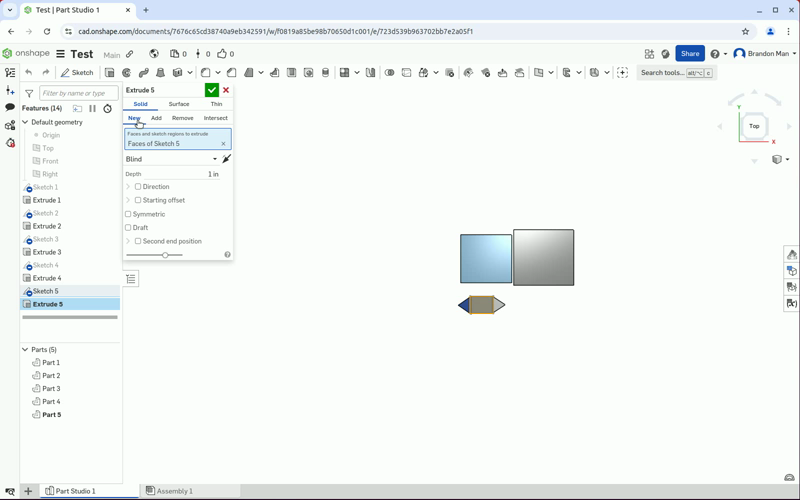
click(137, 120)
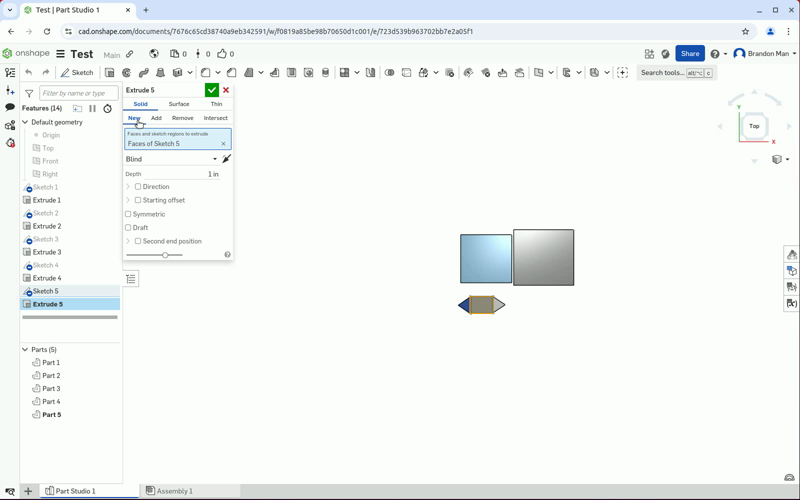
key(tab, 4)
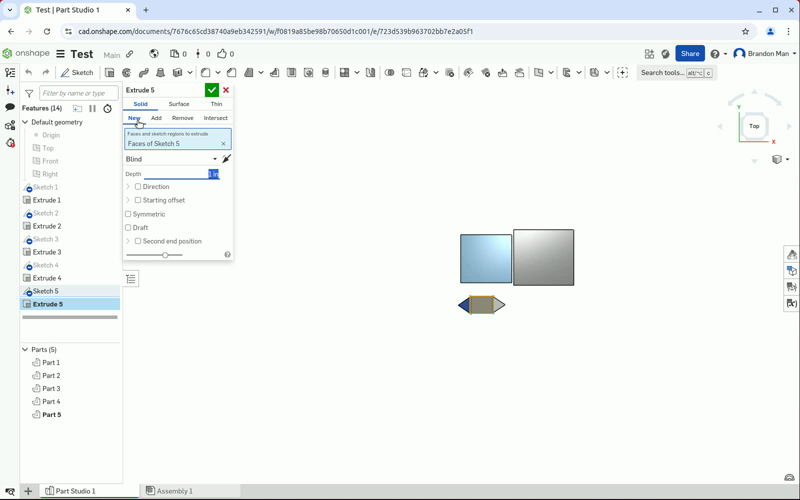
text(-0.241)
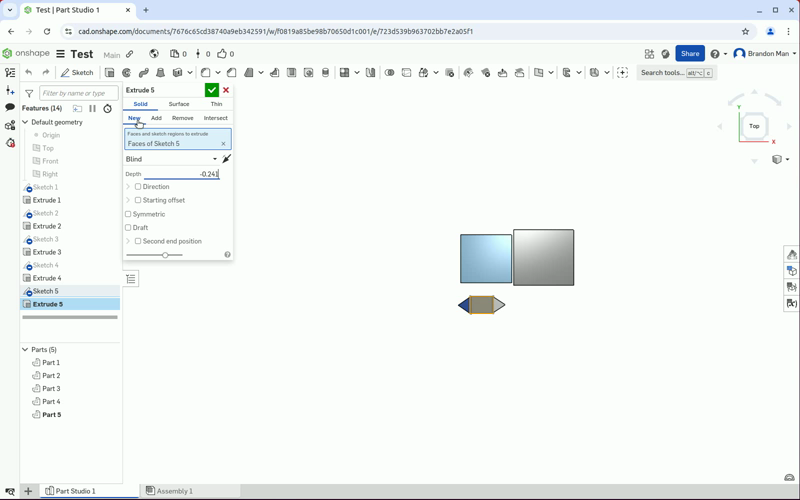
key(enter)
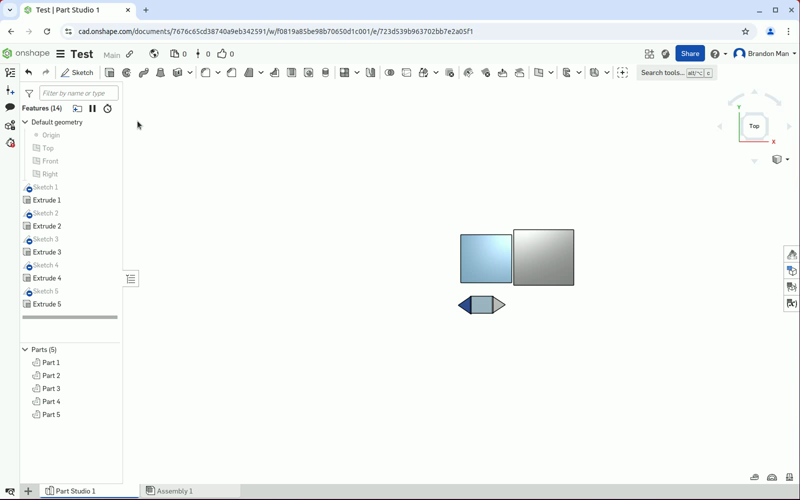
key(shift+h)
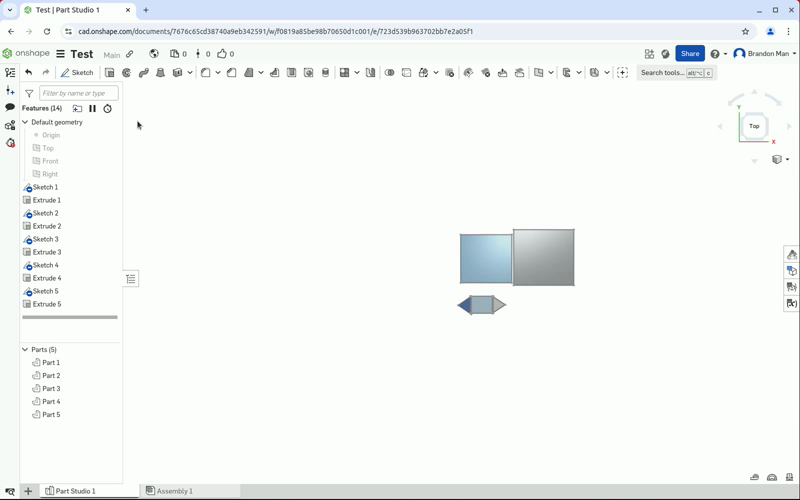
key(shift+h)
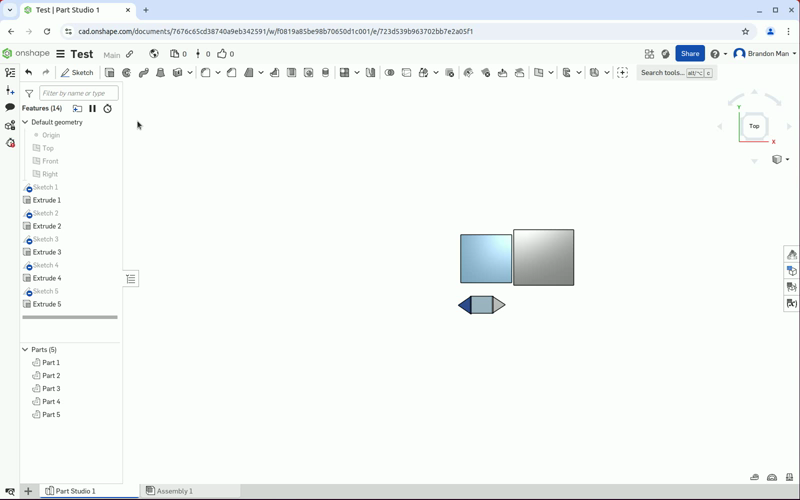
mouse_move(73, 189)
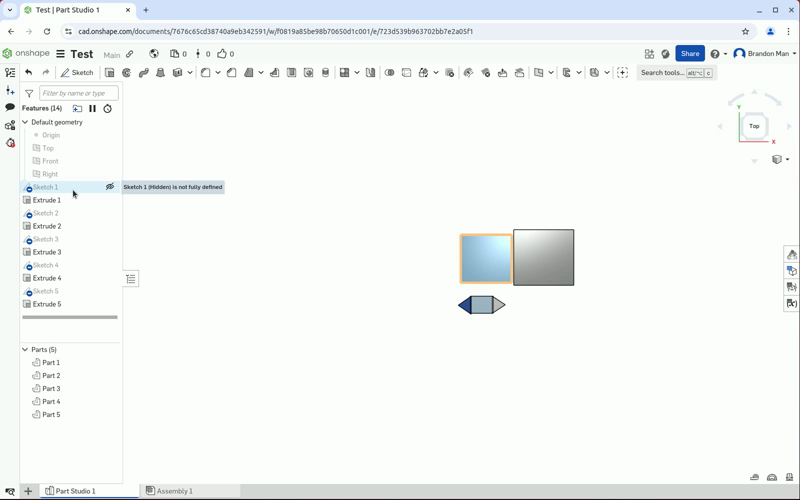
click(73, 189)
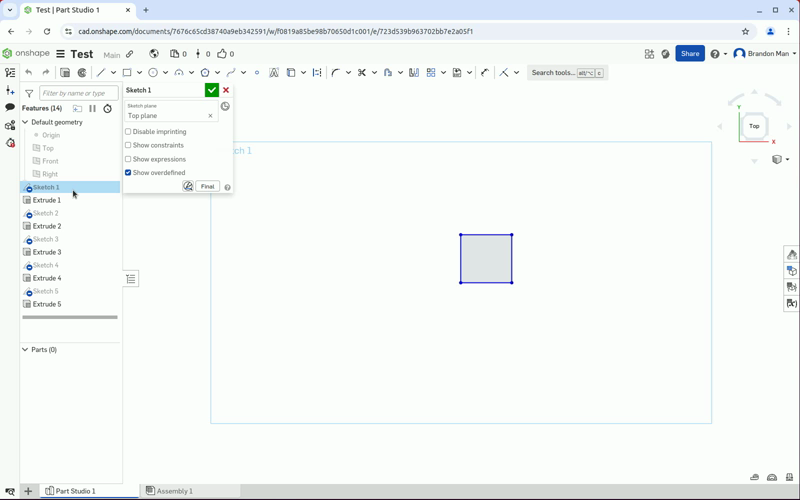
mouse_move(229, 92)
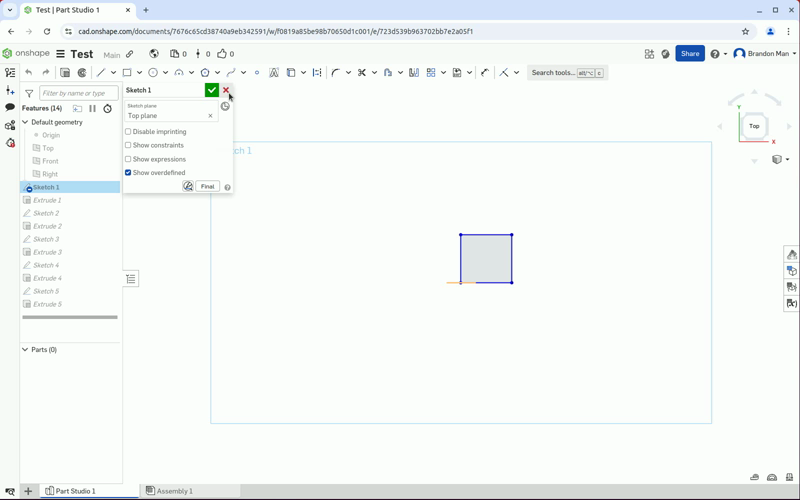
click(229, 92)
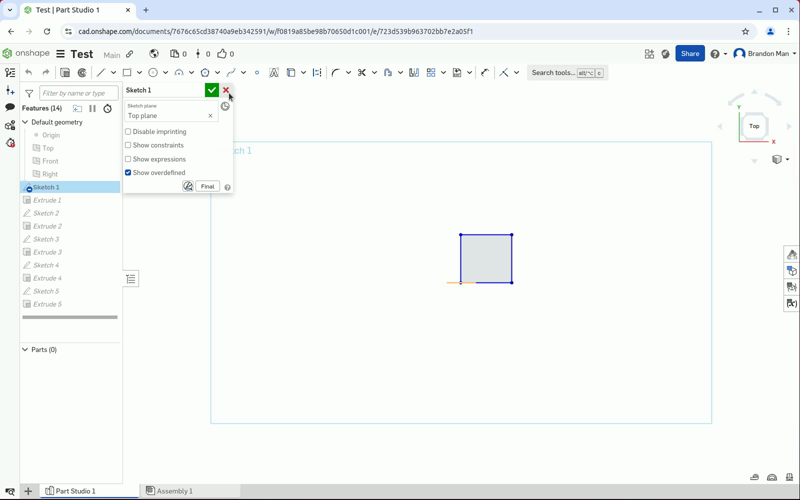
key(shift+s)
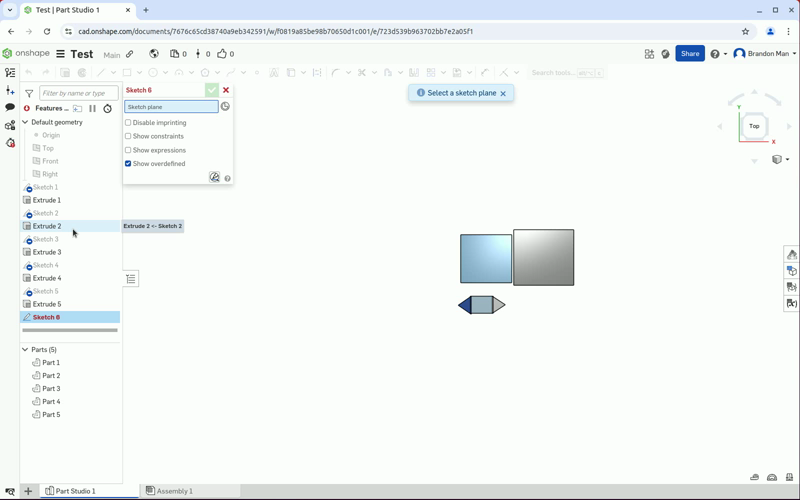
scroll(3)
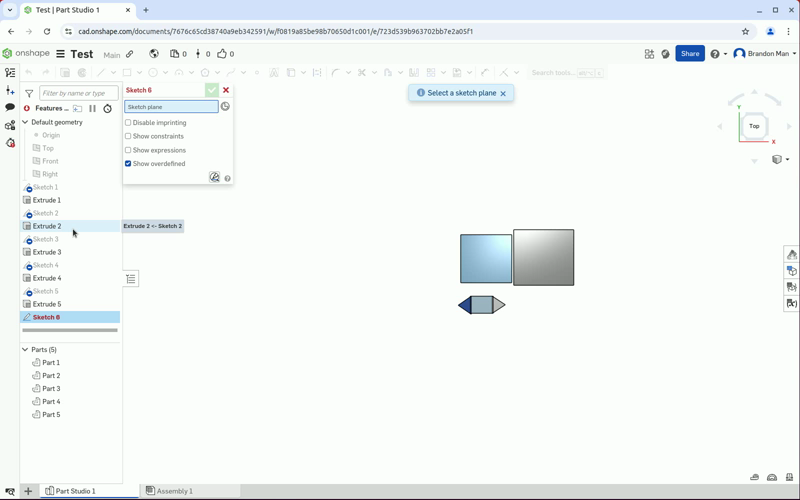
mouse_move(73, 150)
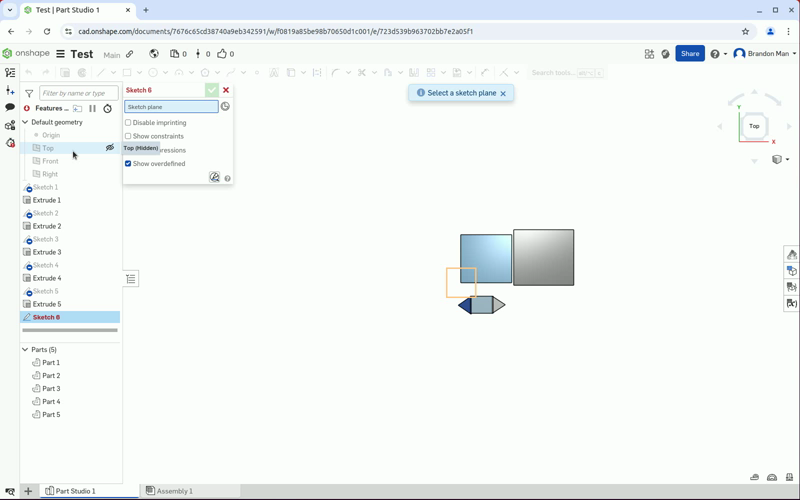
click(73, 150)
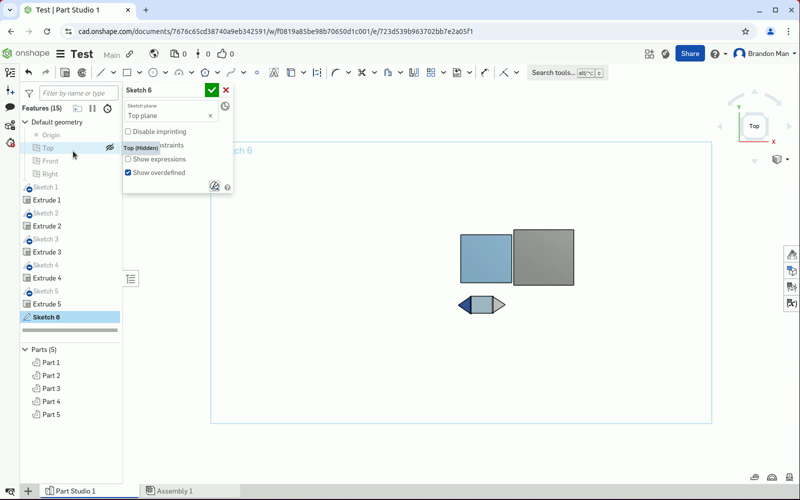
mouse_move(73, 352)
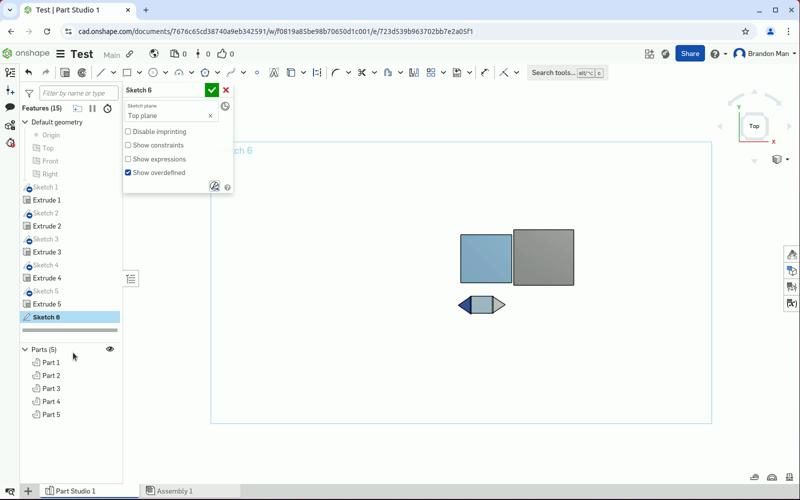
key(y)
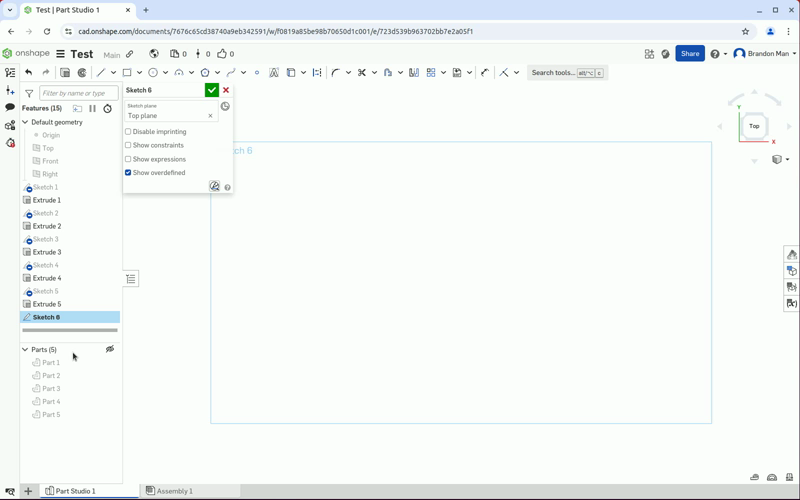
key(l)
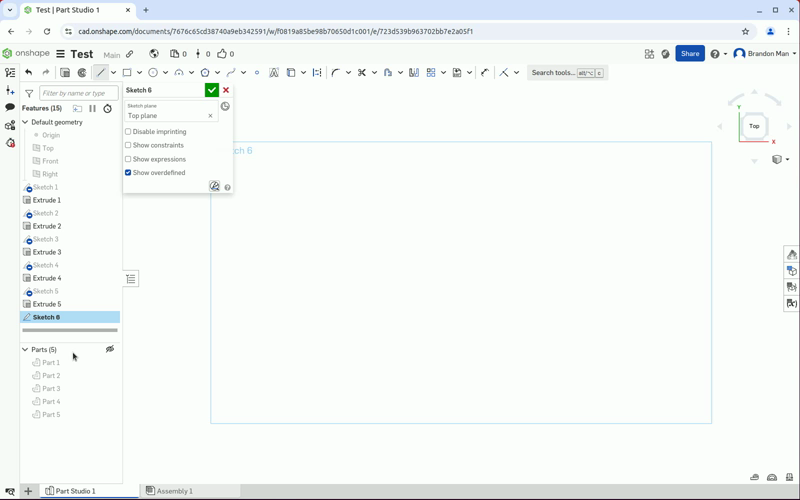
key_down(shift)
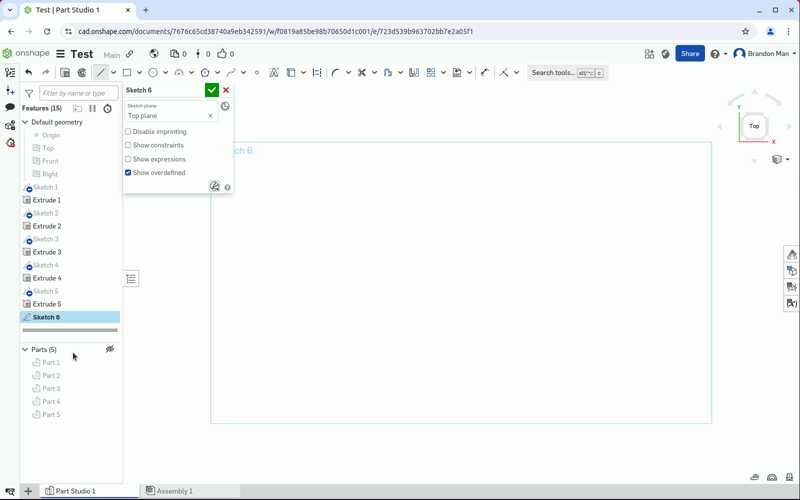
mouse_move(460, 227)
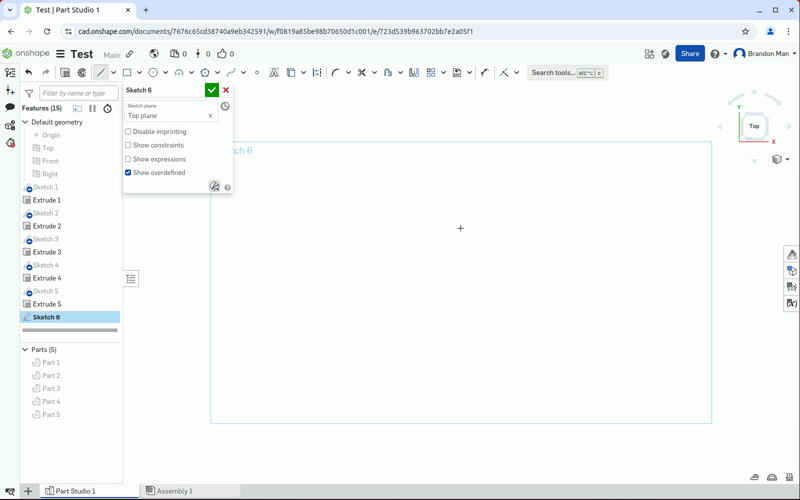
click(460, 227)
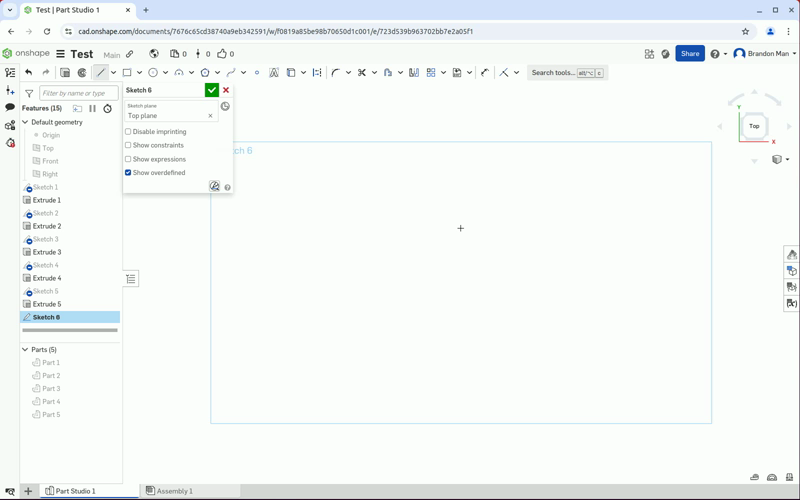
key_up(shift)
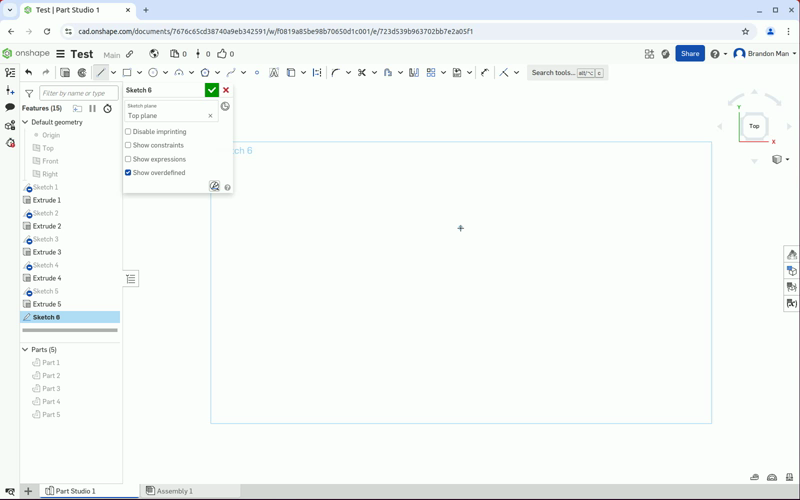
key_down(shift)
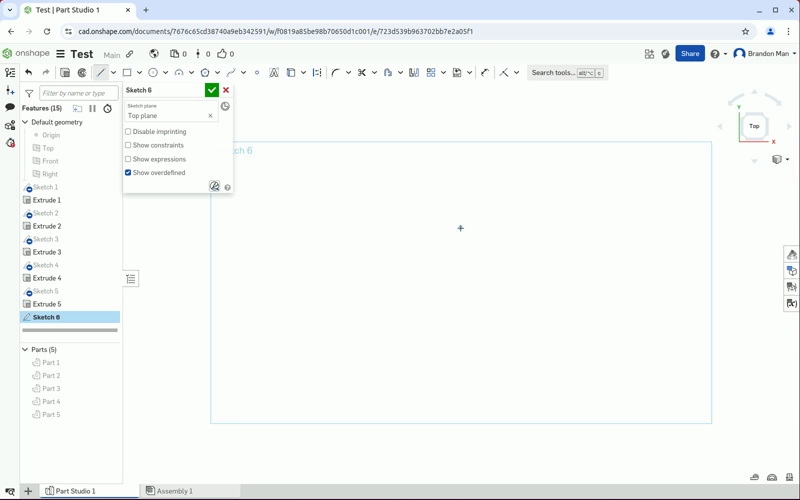
mouse_move(490, 227)
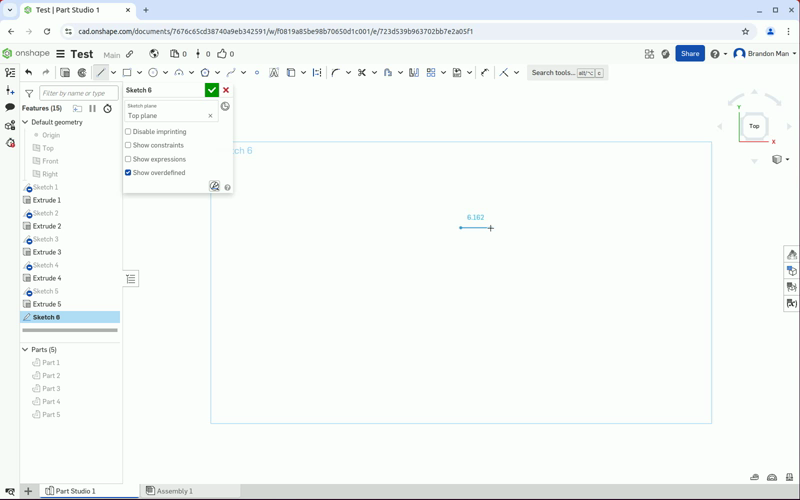
mouse_move(481, 227)
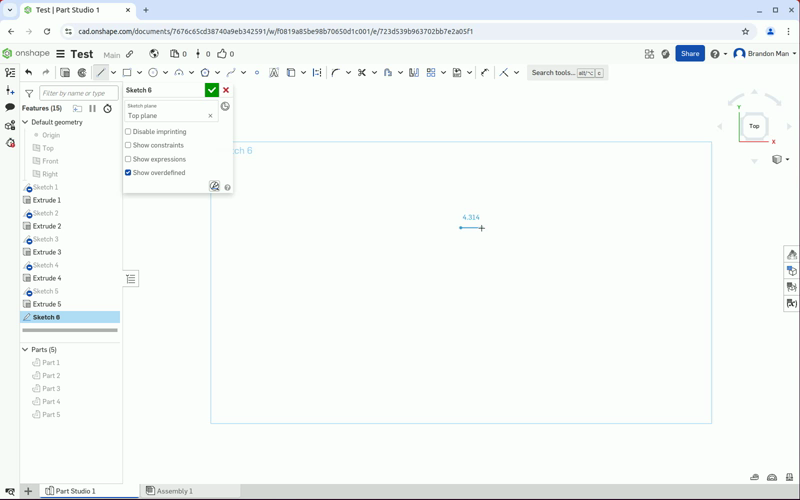
click(481, 227)
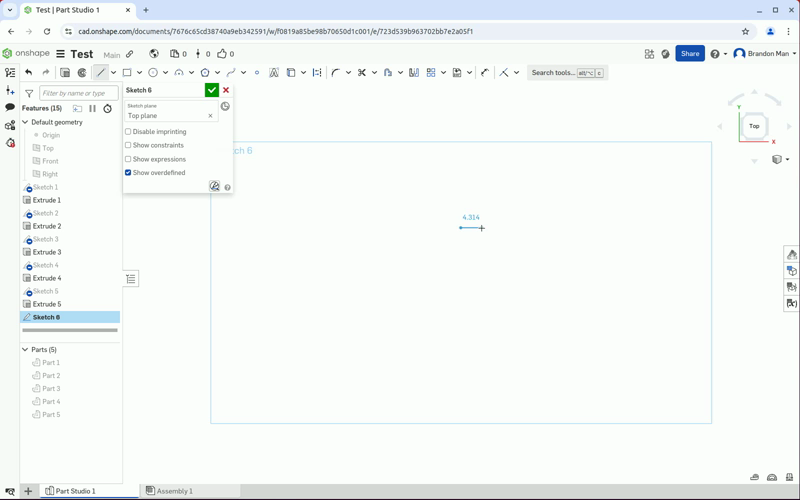
key_up(shift)
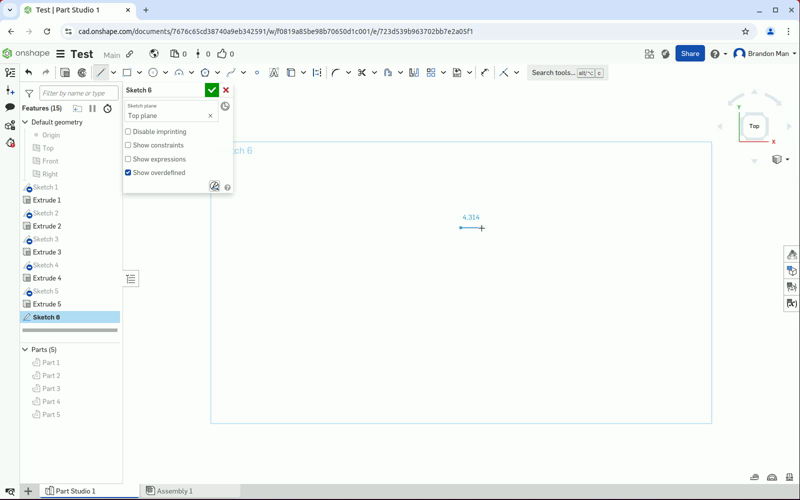
key_down(shift)
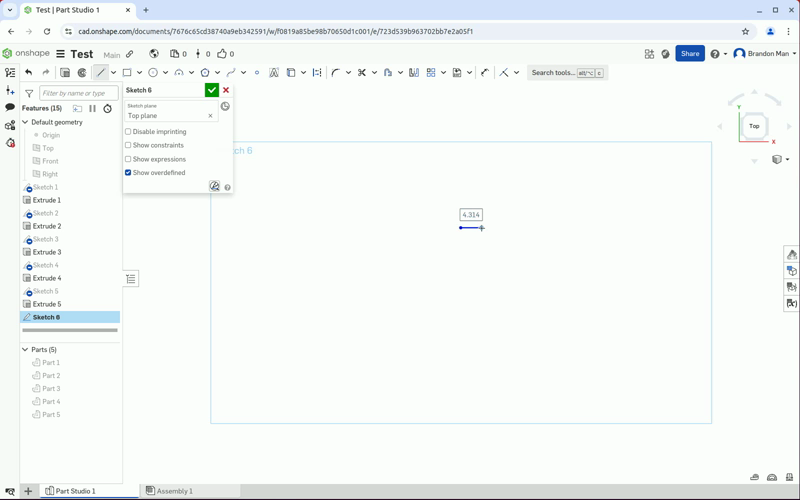
mouse_move(511, 227)
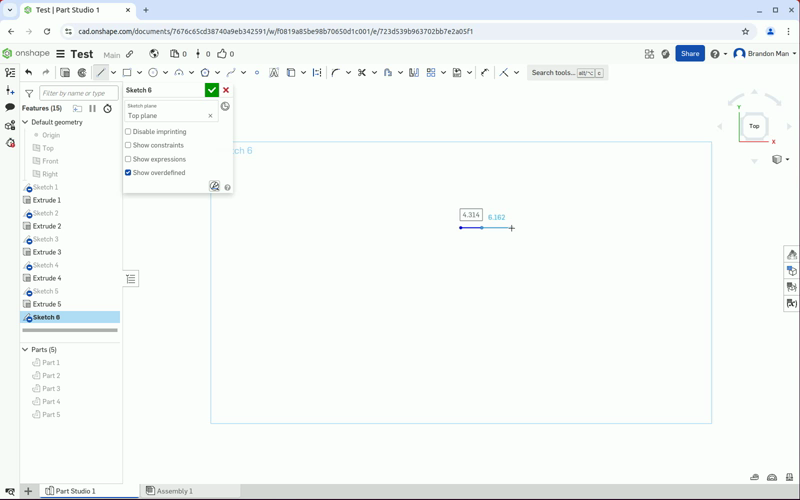
mouse_move(481, 217)
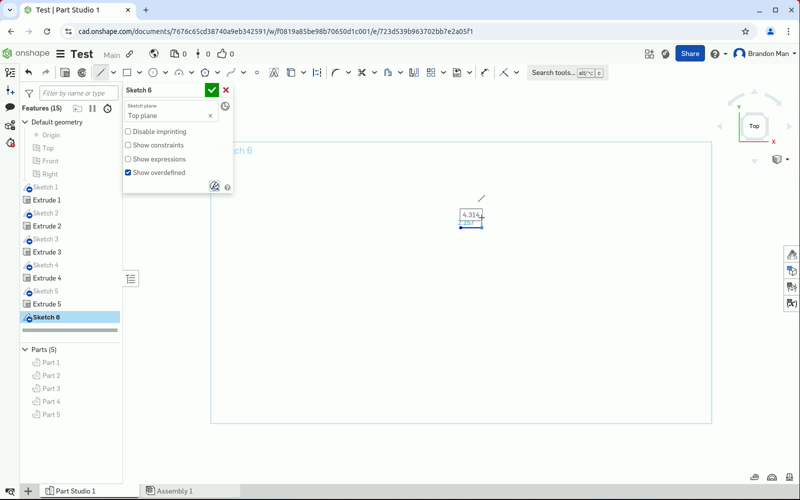
click(481, 217)
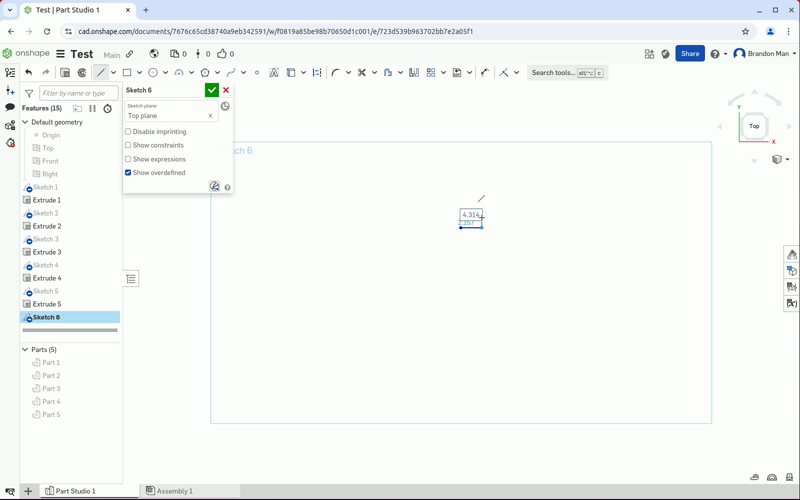
key_up(shift)
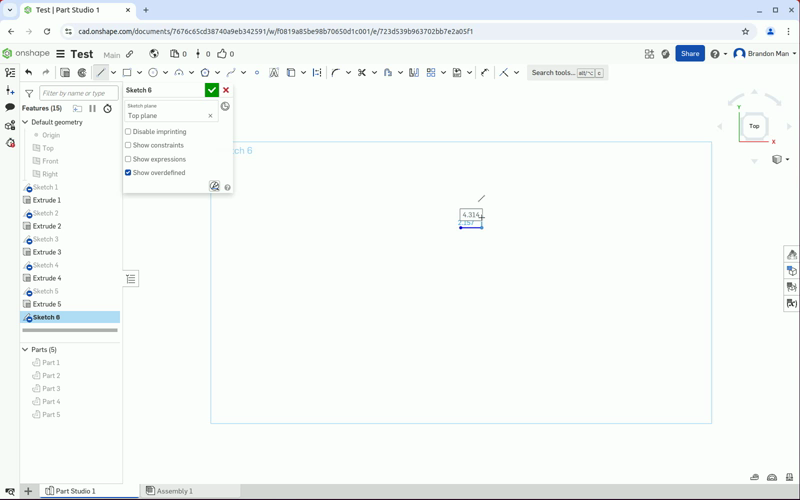
key_down(shift)
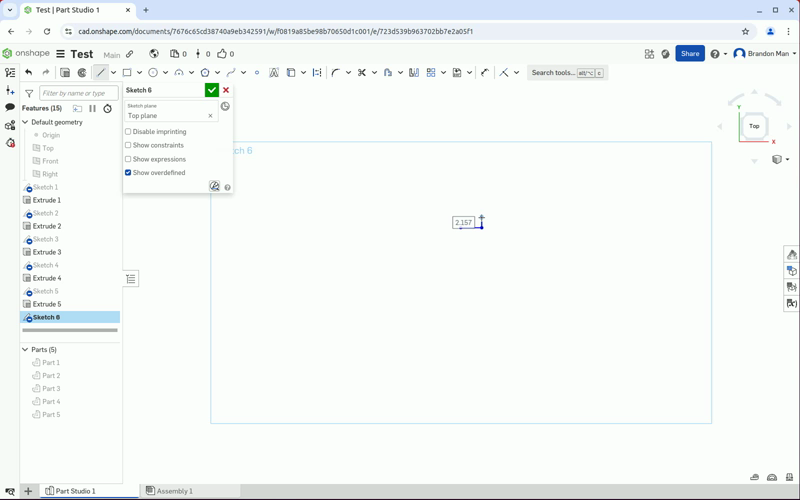
mouse_move(511, 217)
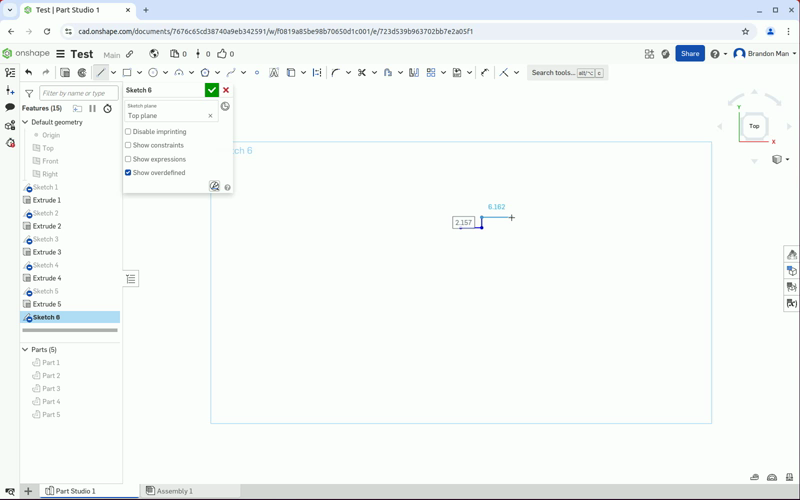
mouse_move(460, 217)
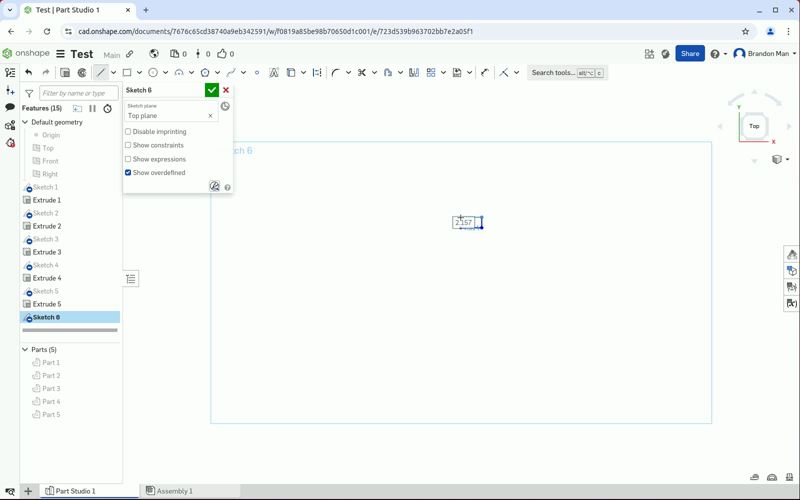
click(460, 217)
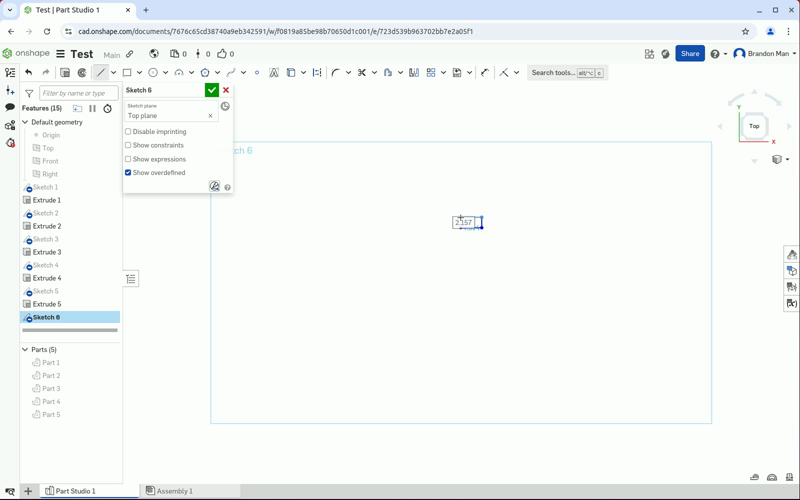
key_up(shift)
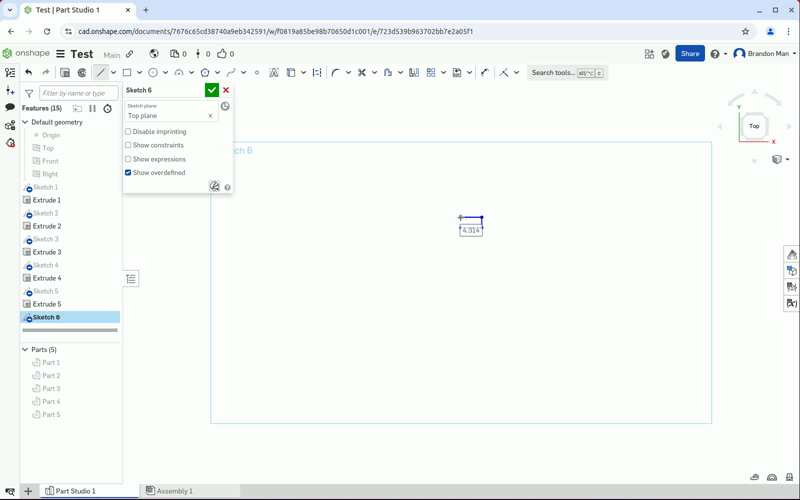
mouse_move(490, 217)
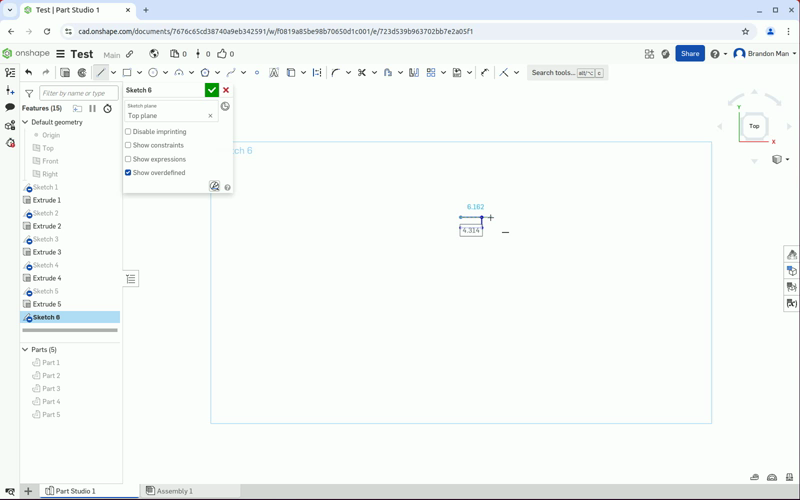
key_down(shift)
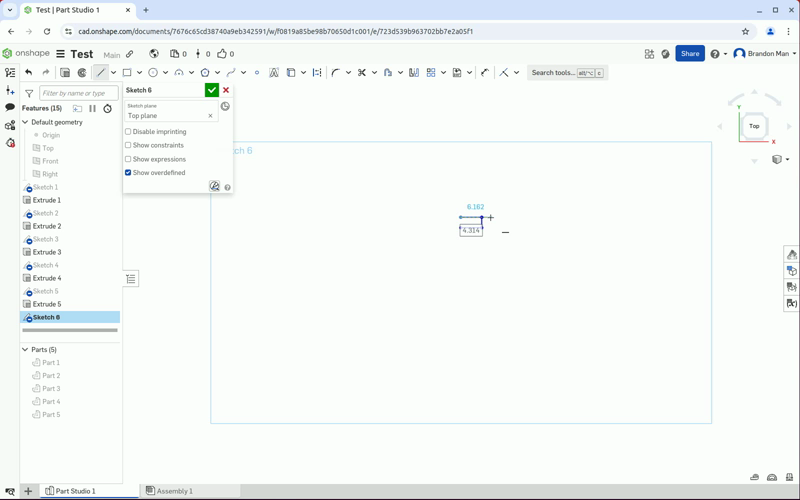
mouse_move(460, 227)
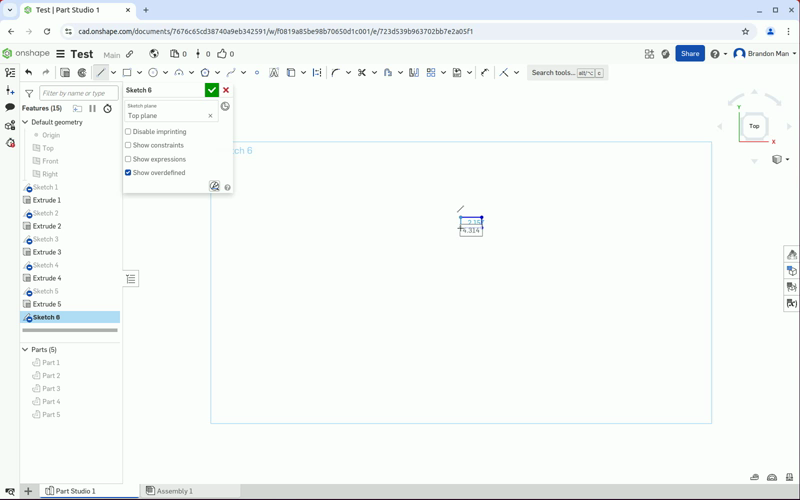
key_up(shift)
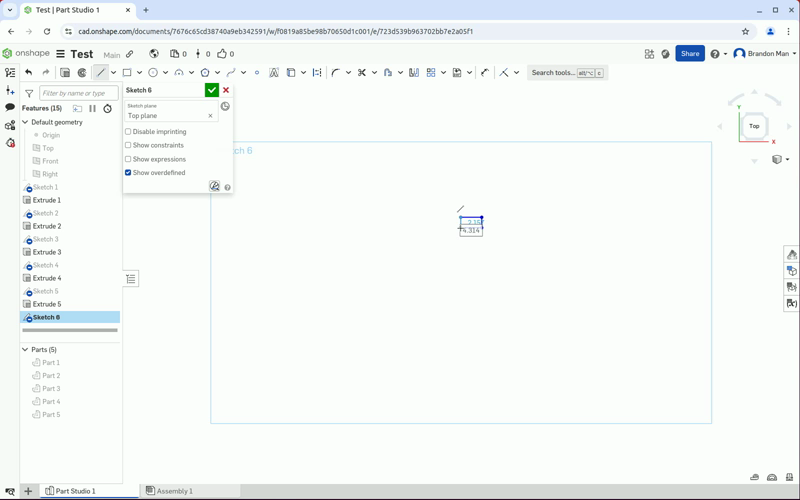
click(460, 227)
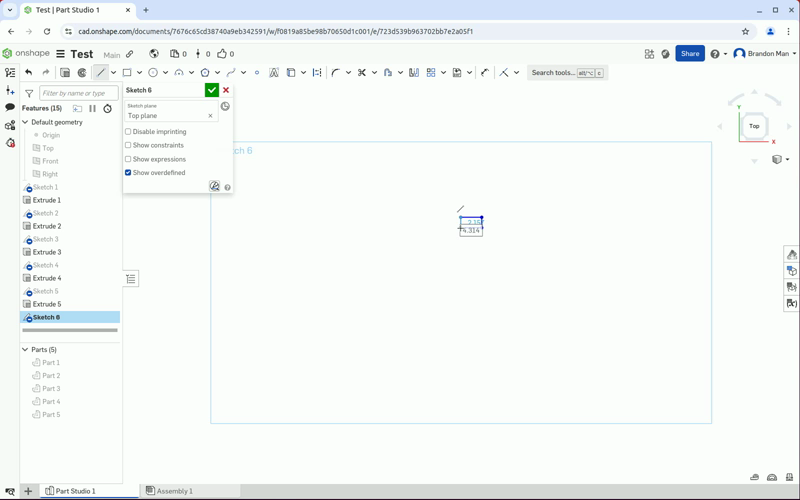
key(esc)
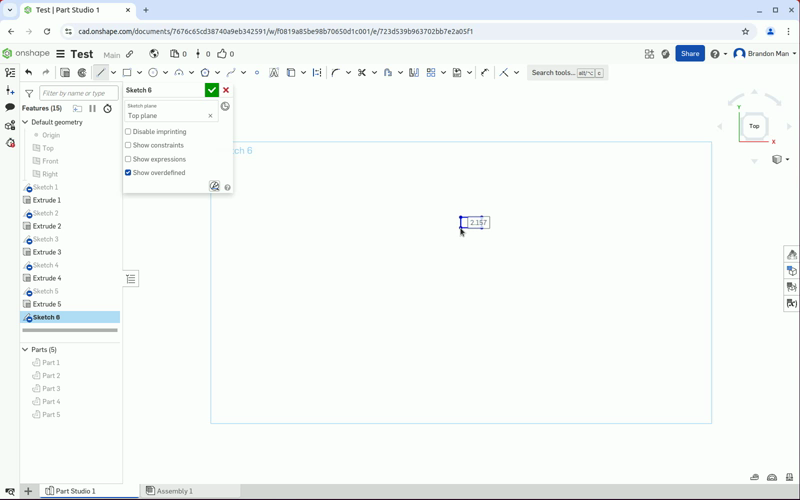
mouse_move(468, 220)
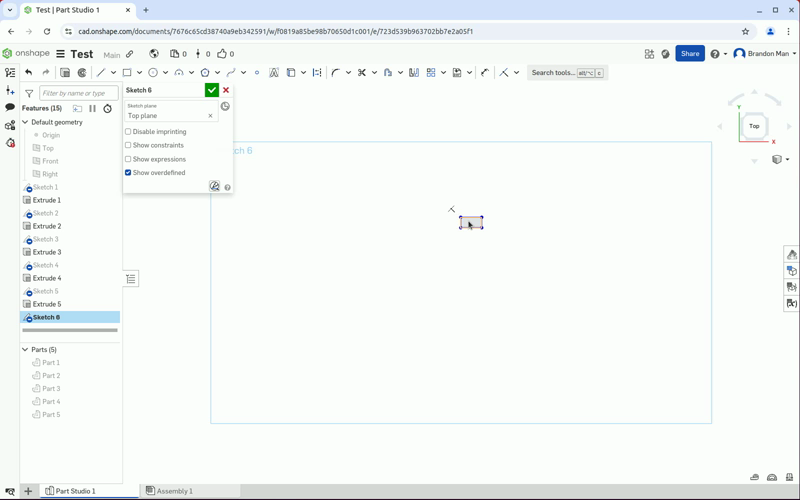
scroll(6)
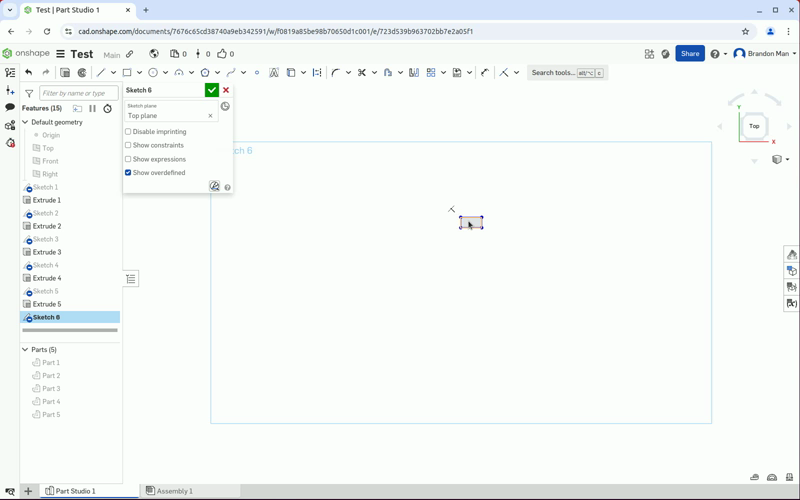
scroll(6)
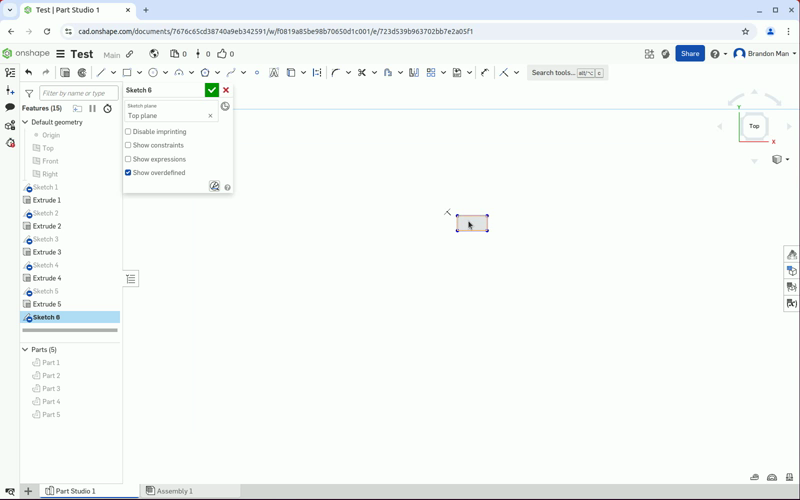
scroll(6)
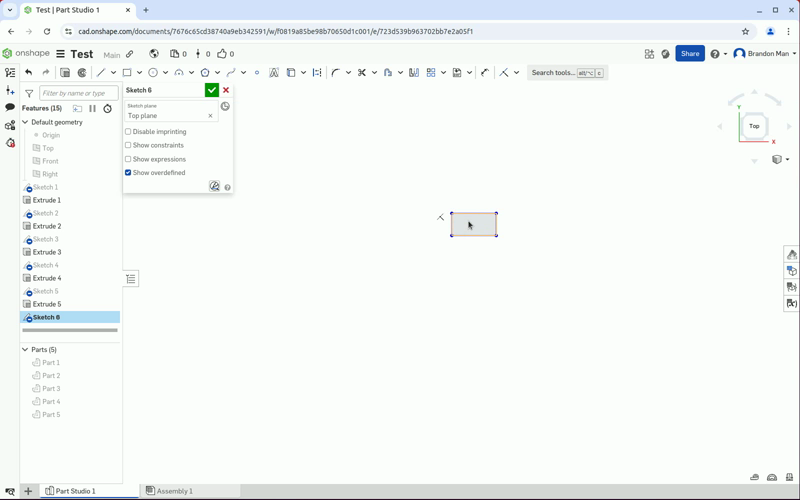
scroll(6)
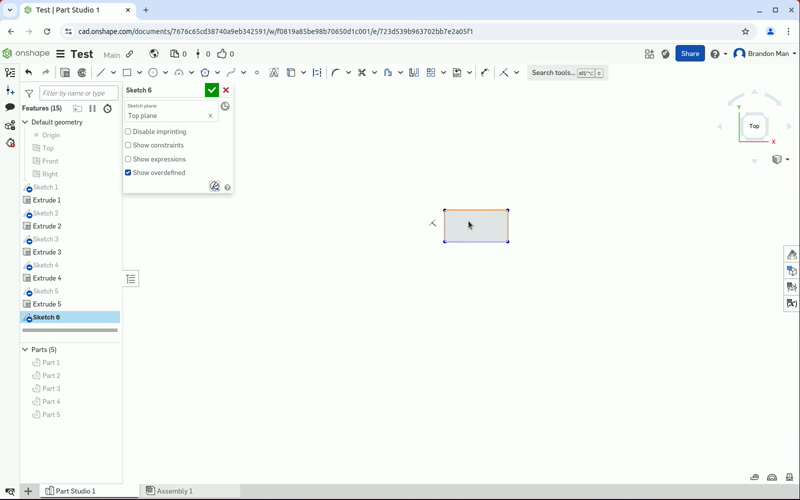
scroll(6)
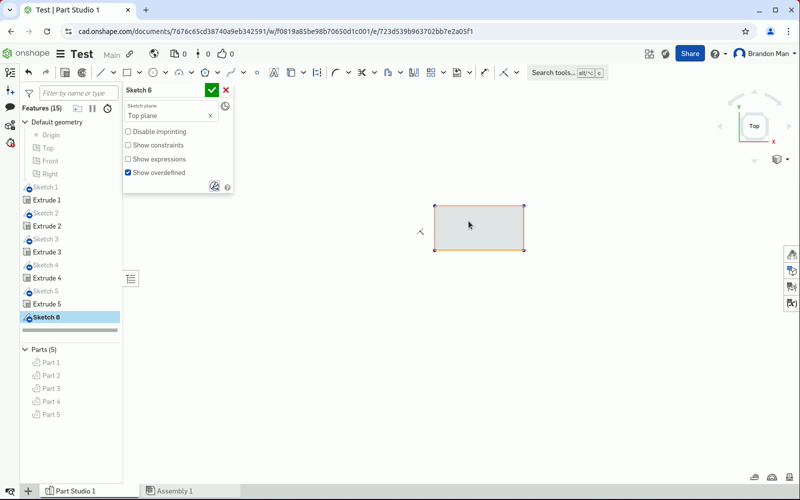
scroll(6)
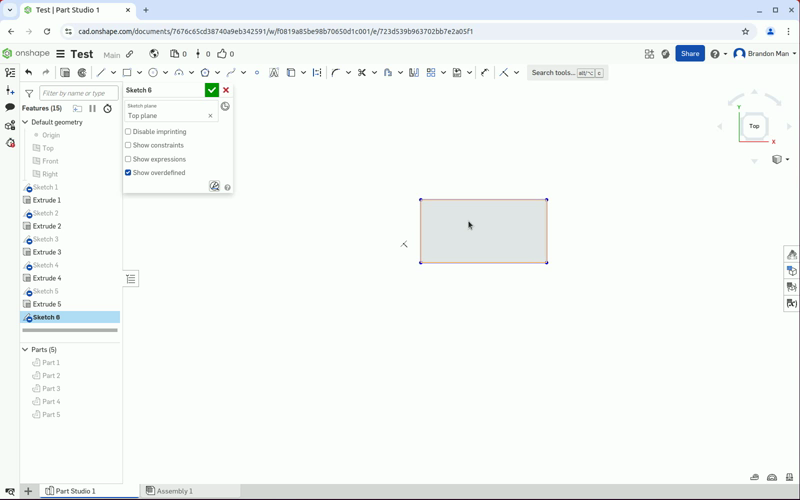
scroll(6)
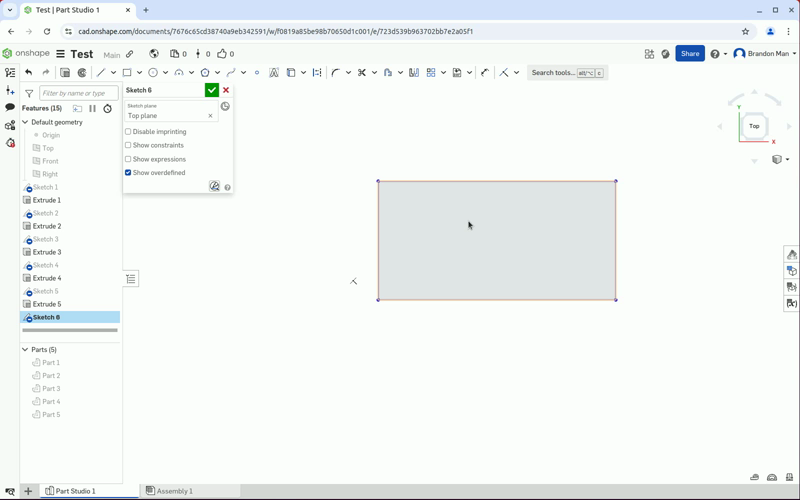
click(468, 220)
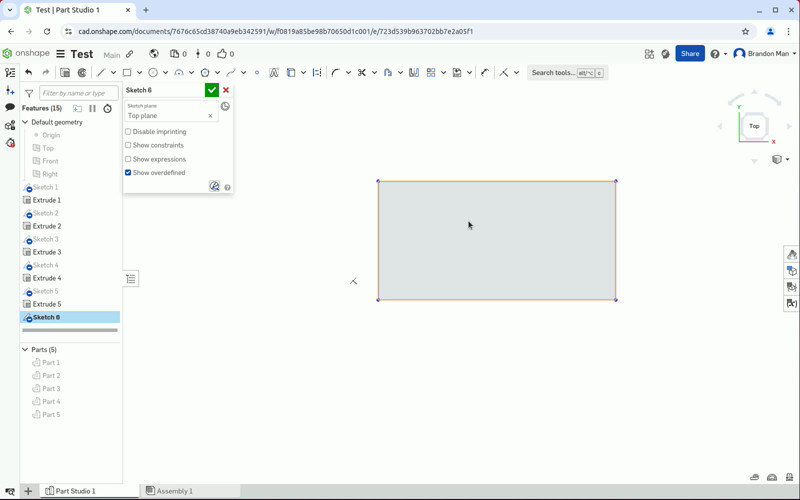
scroll(-6)
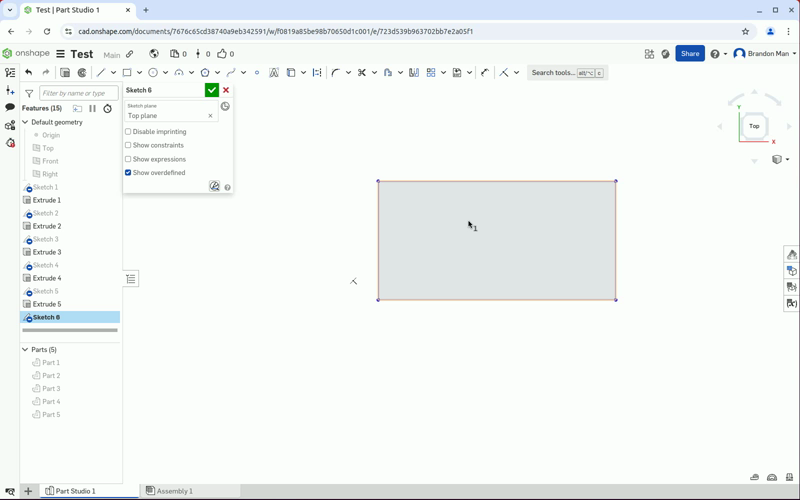
scroll(-6)
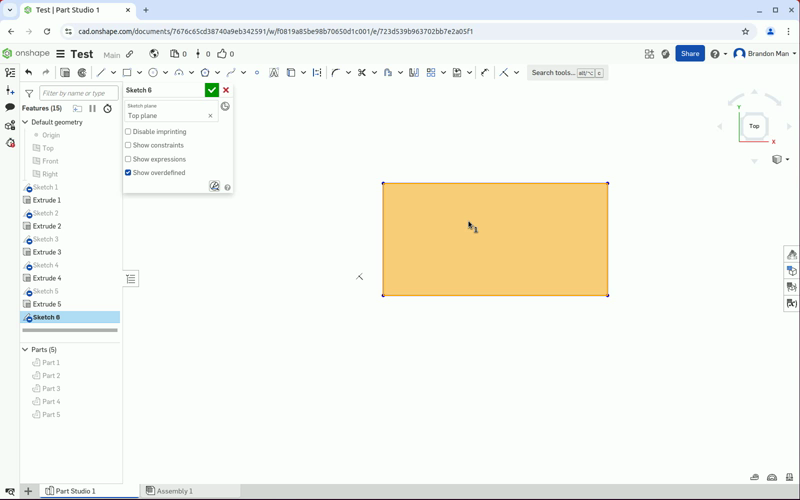
scroll(-6)
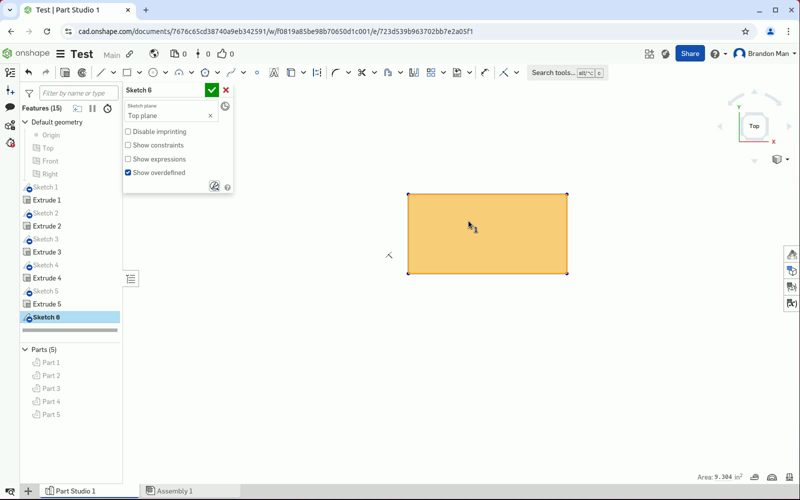
scroll(-6)
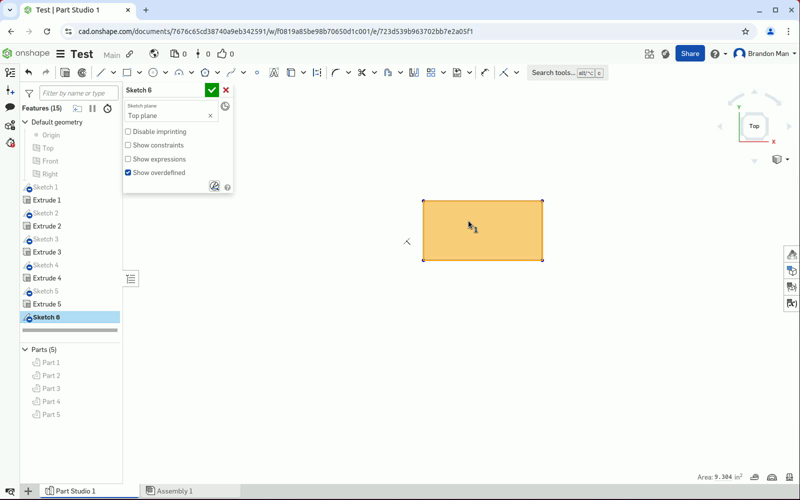
scroll(-6)
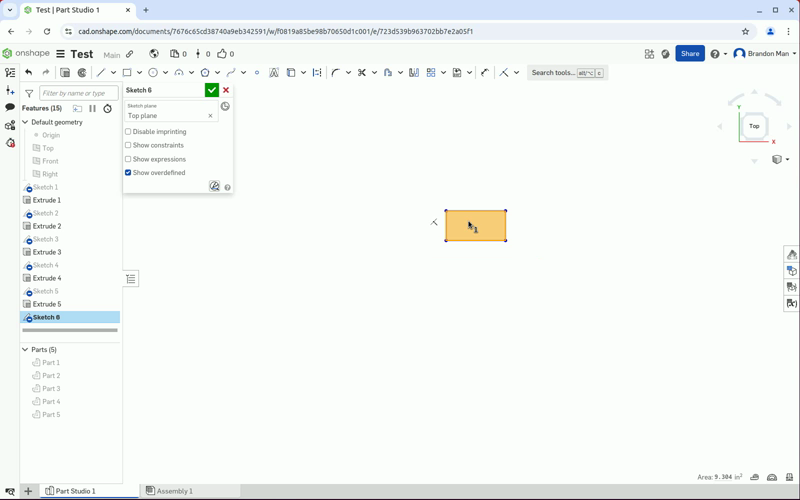
scroll(-6)
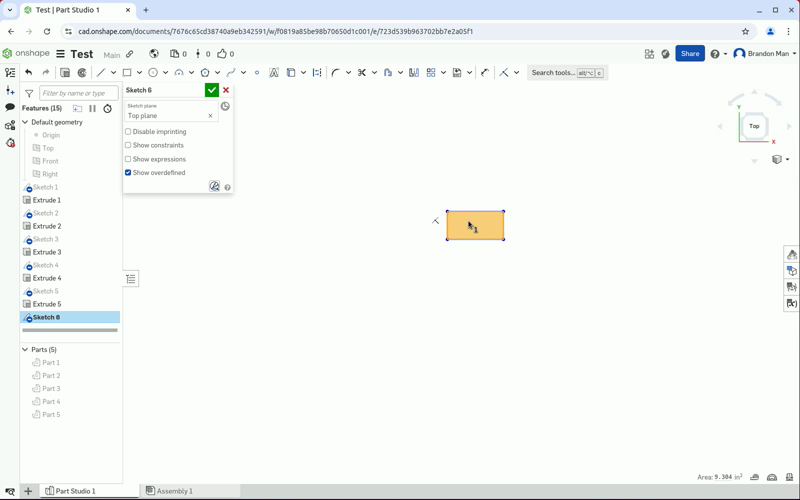
scroll(-6)
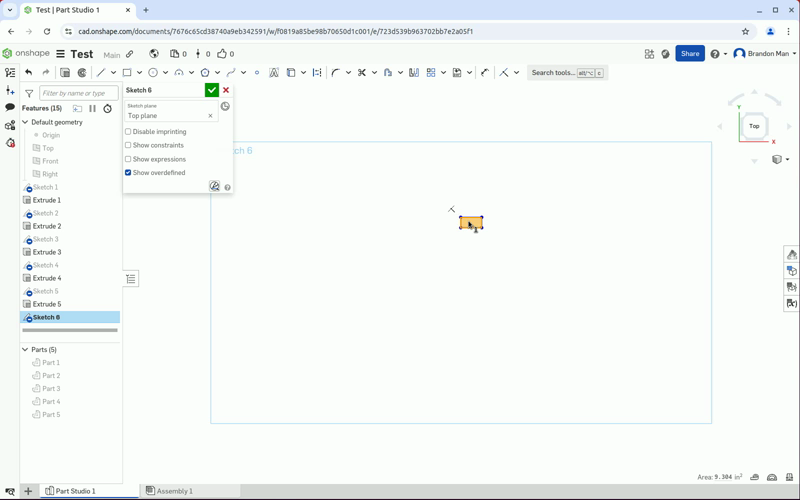
mouse_move(73, 352)
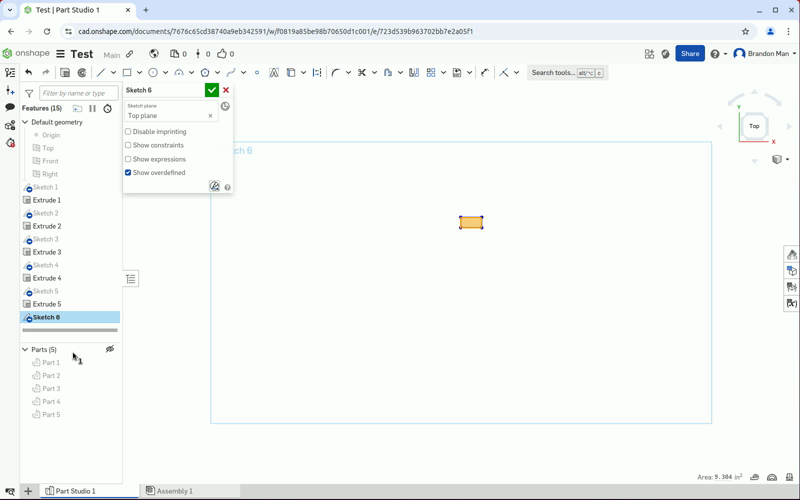
key(shift+y)
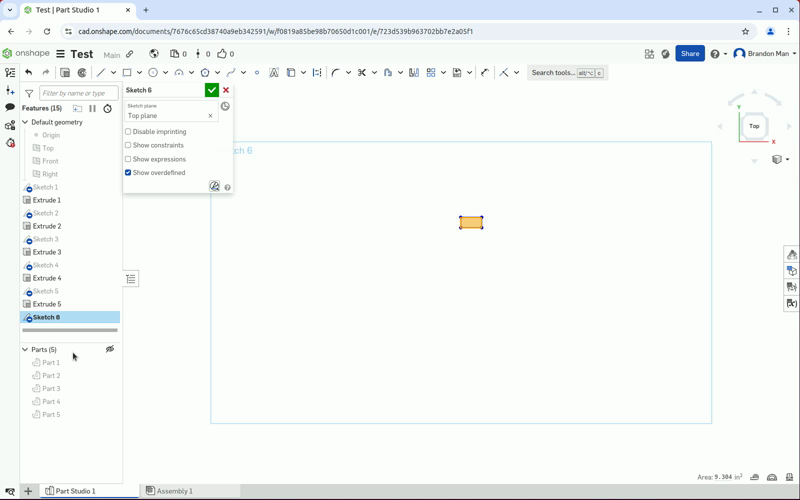
key(shift+e)
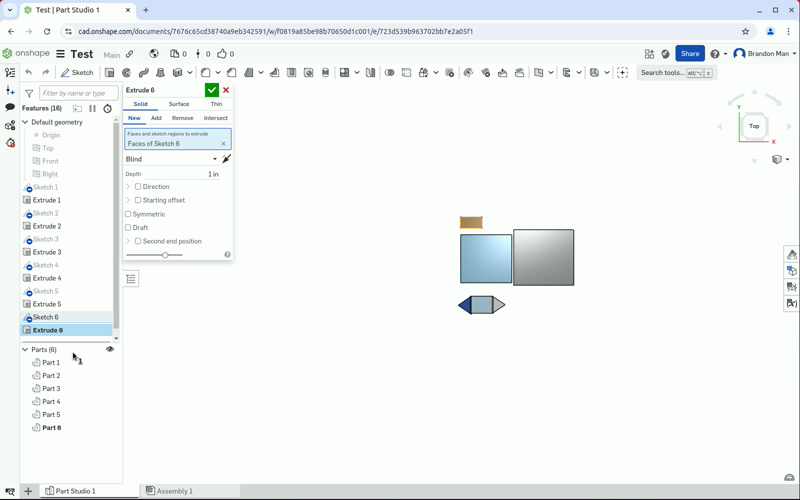
mouse_move(143, 106)
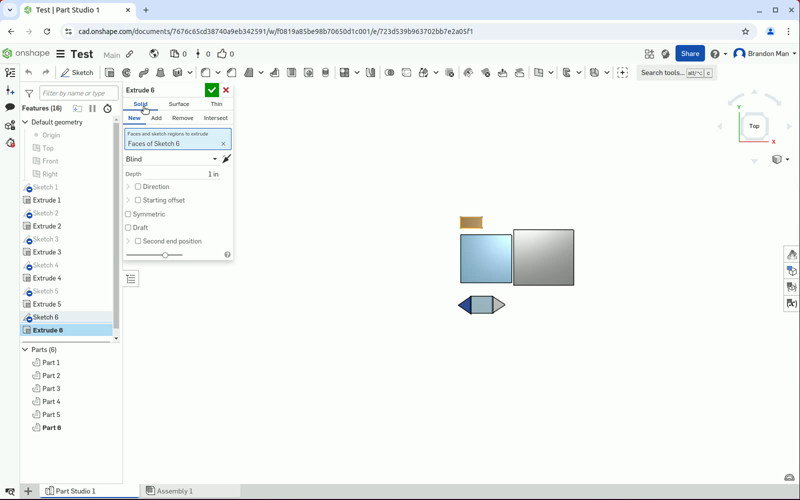
click(143, 106)
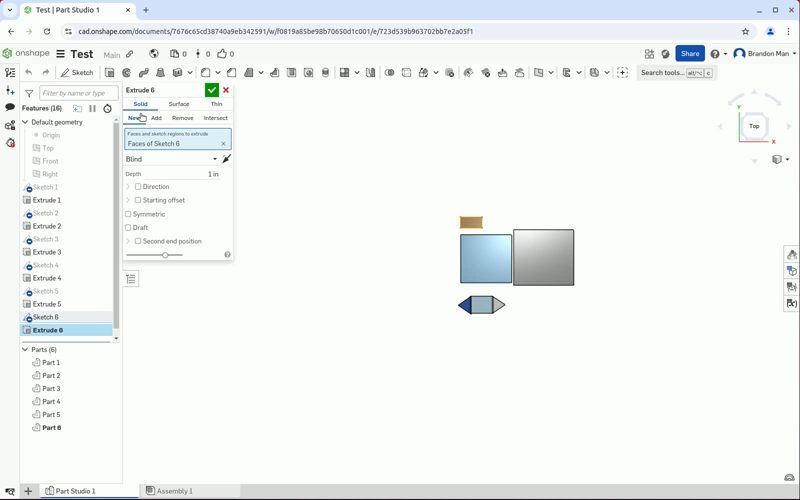
mouse_move(137, 120)
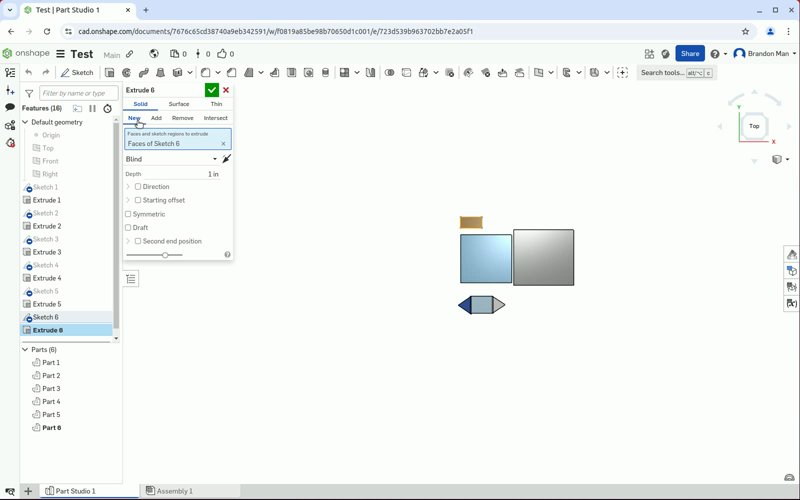
click(137, 120)
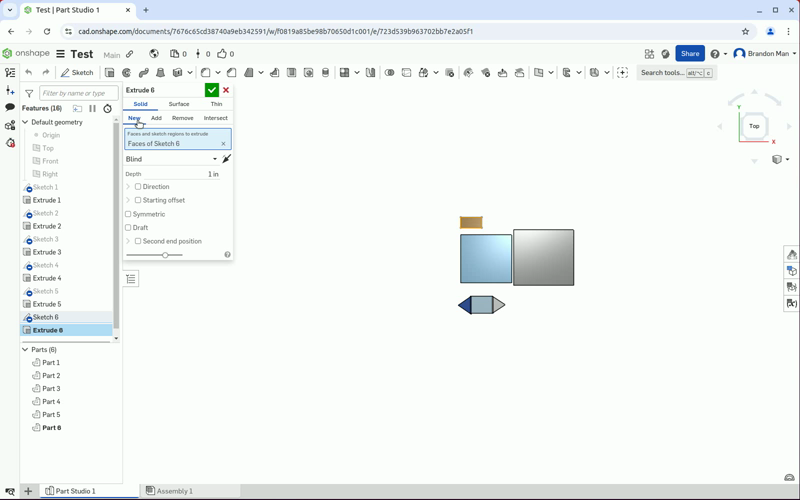
key(tab, 4)
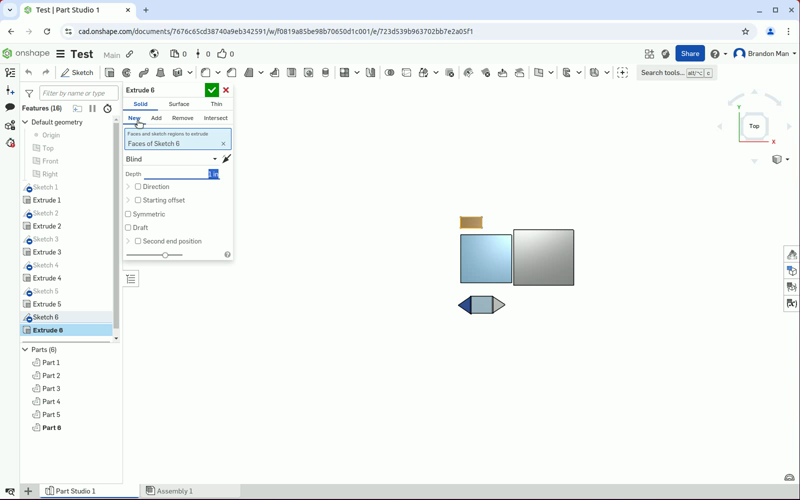
text(-0.241)
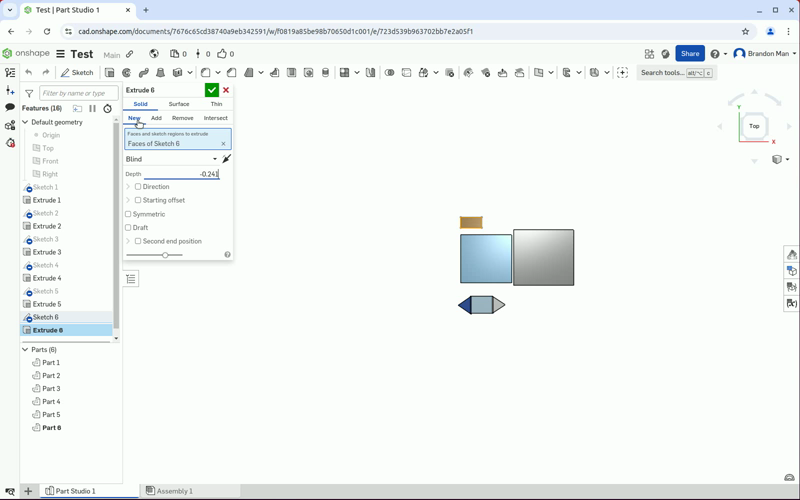
key(enter)
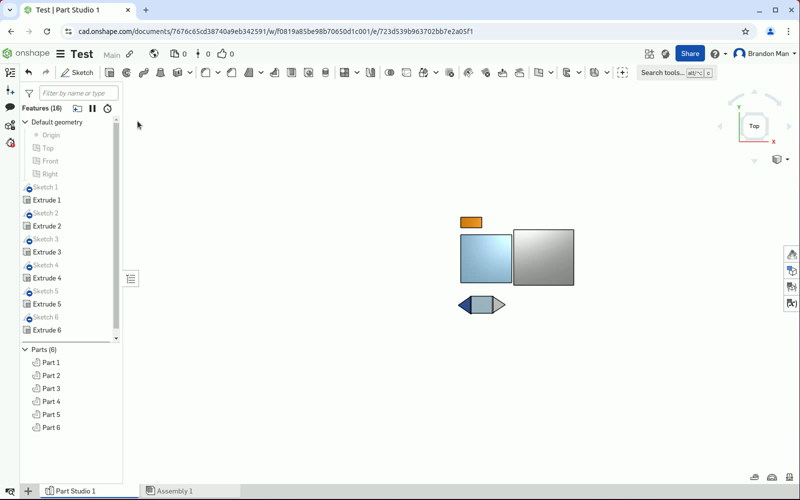
key(shift+h)
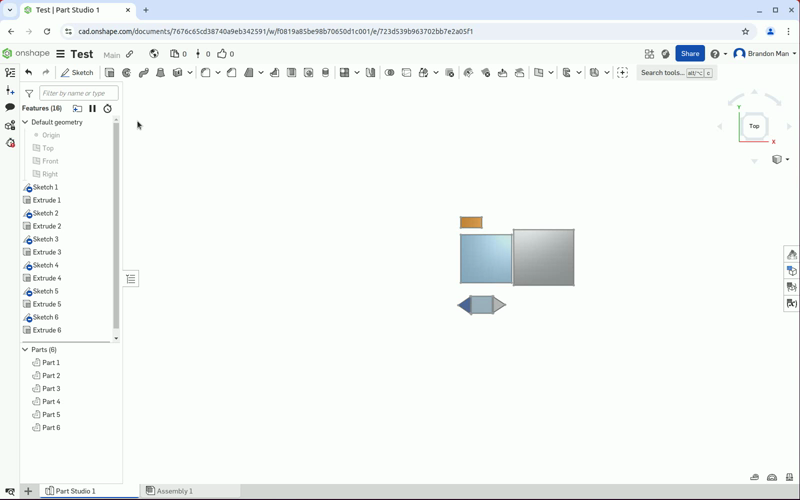
key(shift+h)
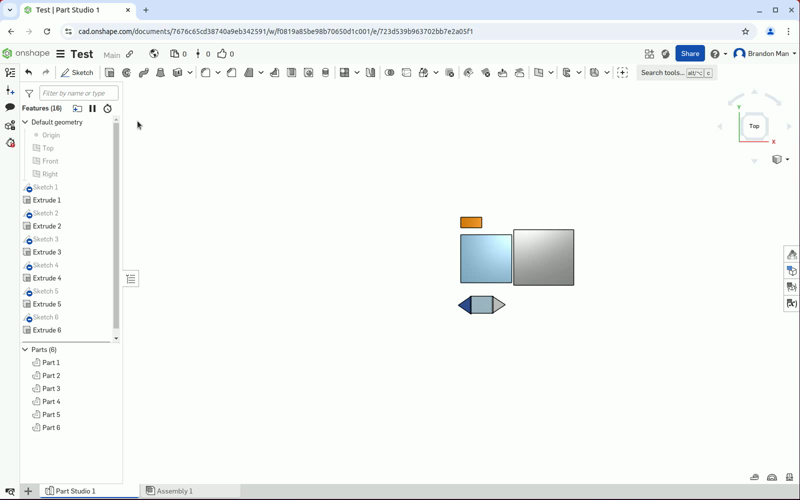
mouse_move(69, 189)
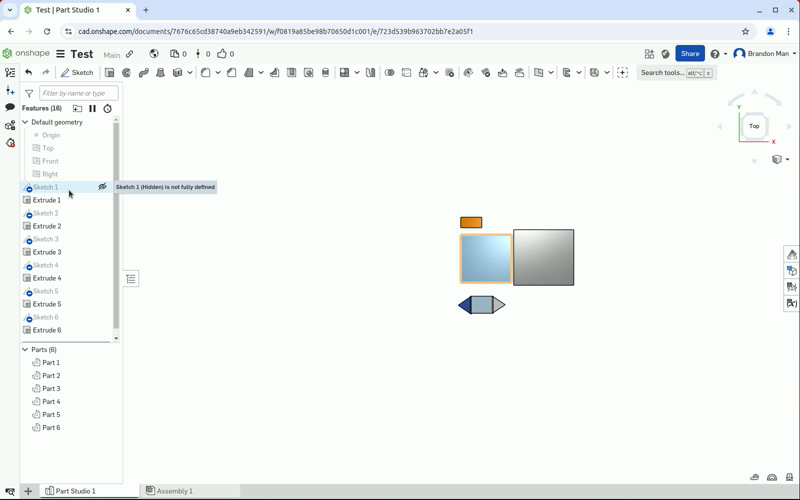
click(69, 189)
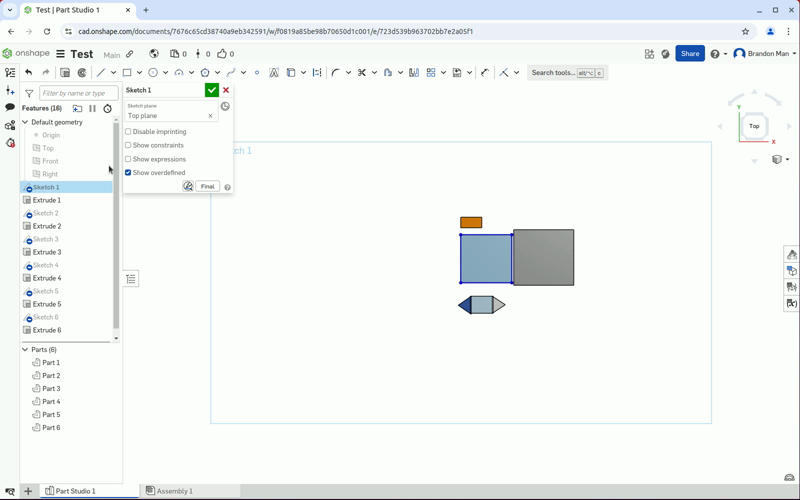
mouse_move(229, 92)
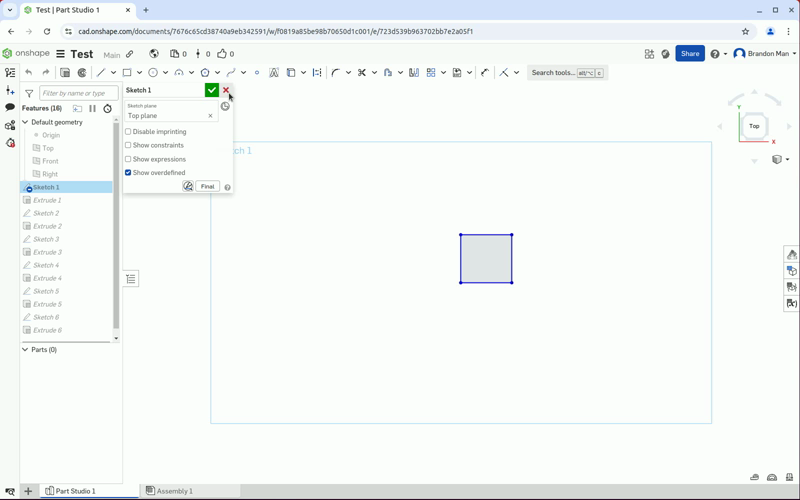
click(229, 92)
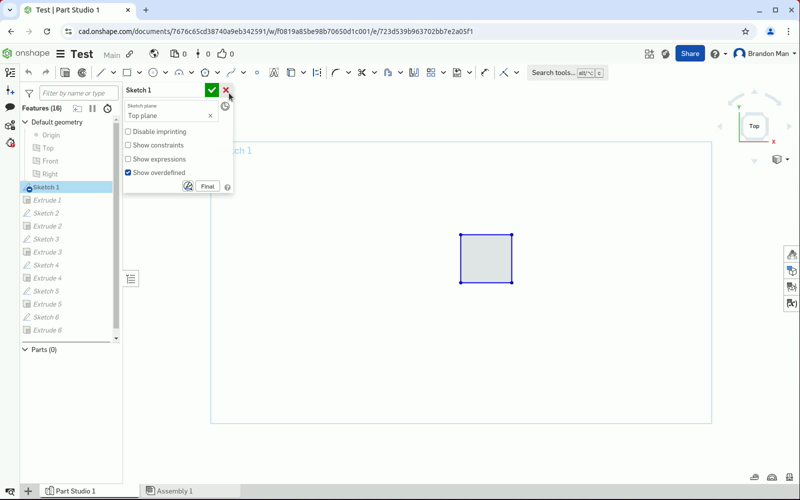
key(shift+s)
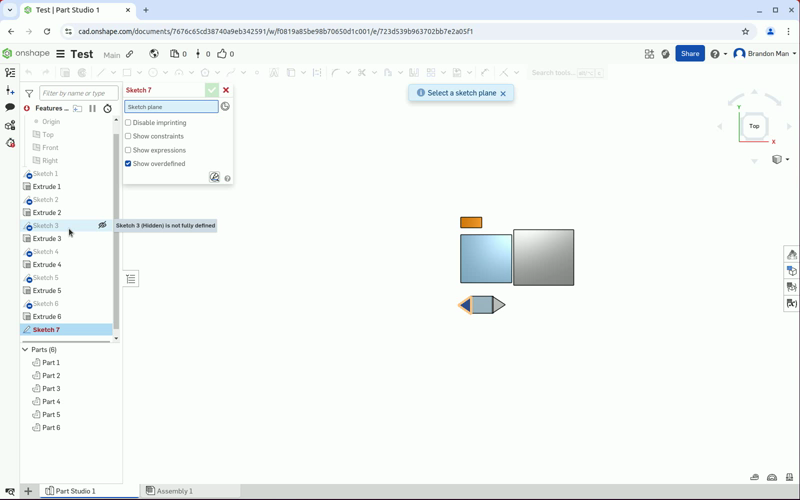
scroll(3)
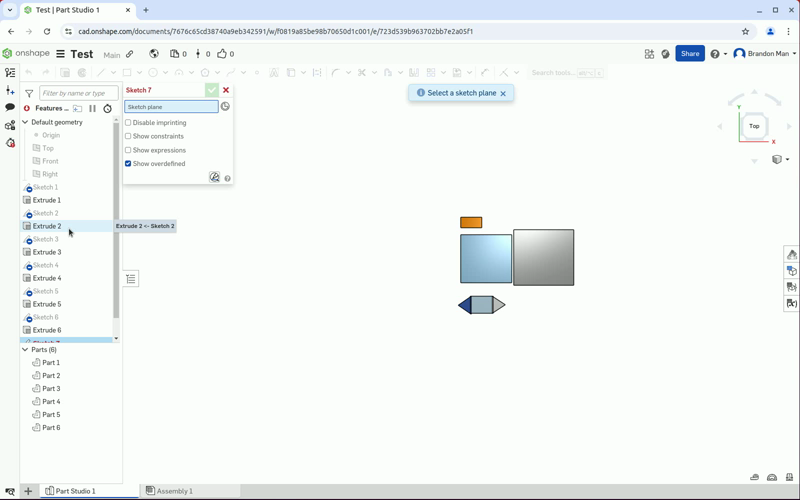
mouse_move(69, 150)
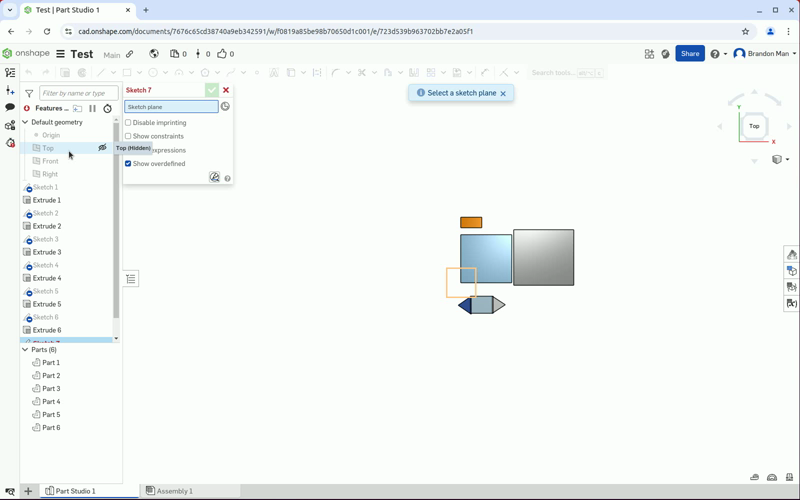
click(69, 150)
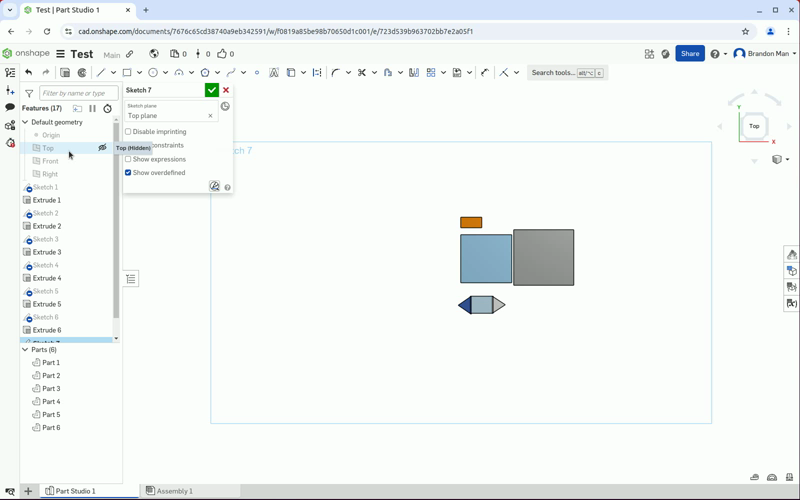
mouse_move(73, 352)
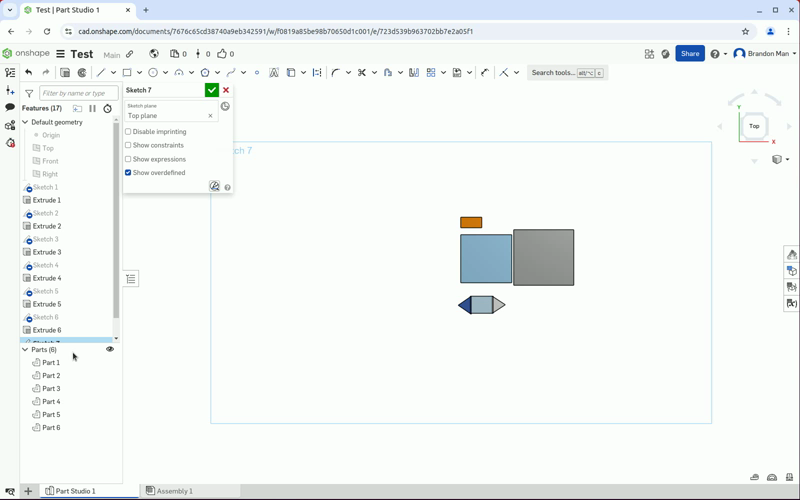
key(y)
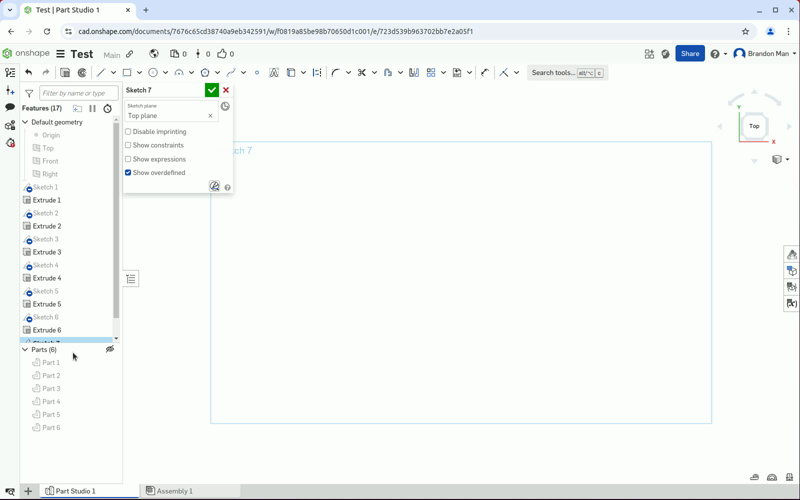
key(l)
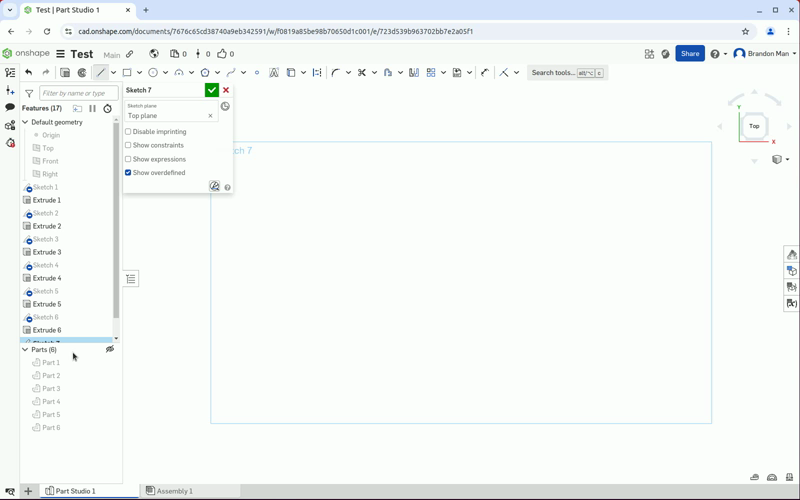
key_down(shift)
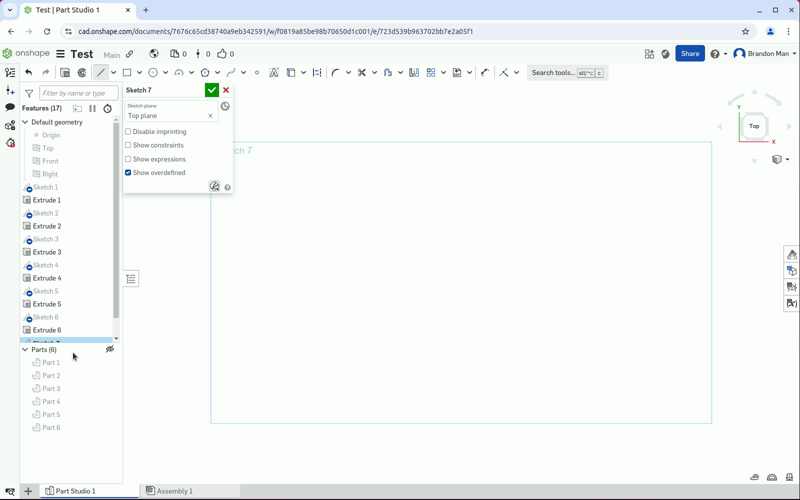
mouse_move(461, 211)
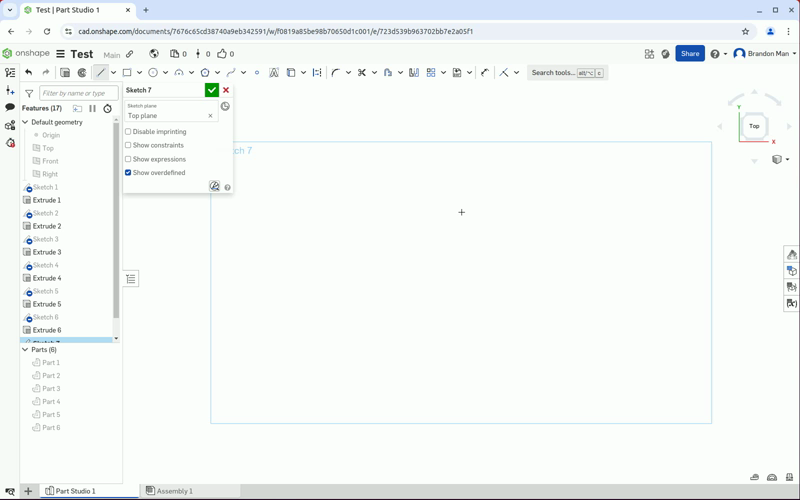
click(461, 211)
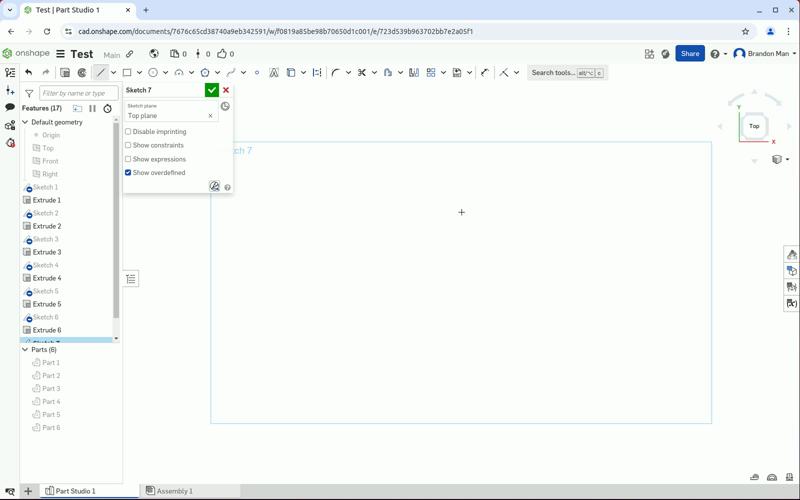
key_up(shift)
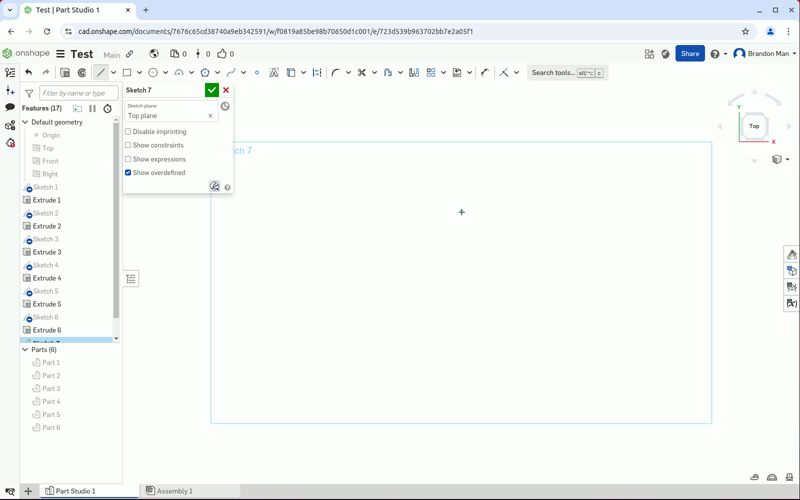
key_down(shift)
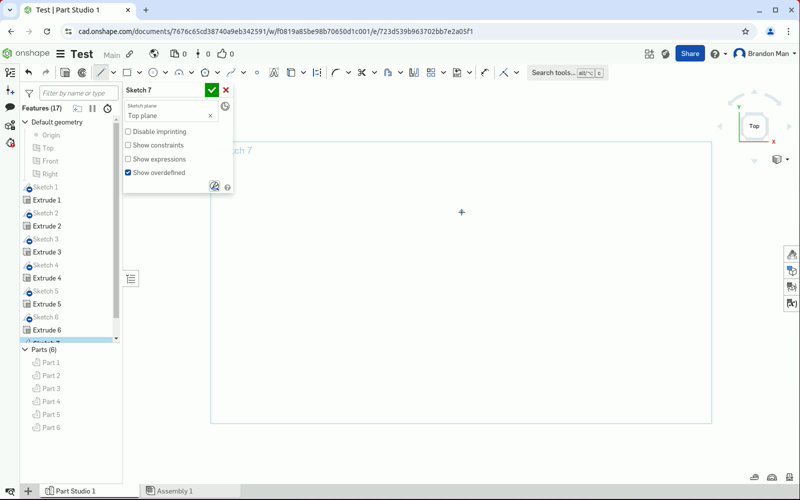
mouse_move(492, 211)
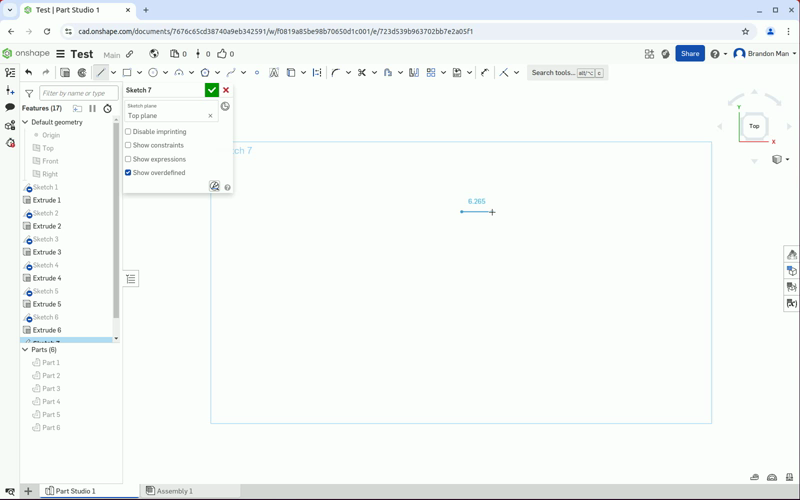
mouse_move(495, 211)
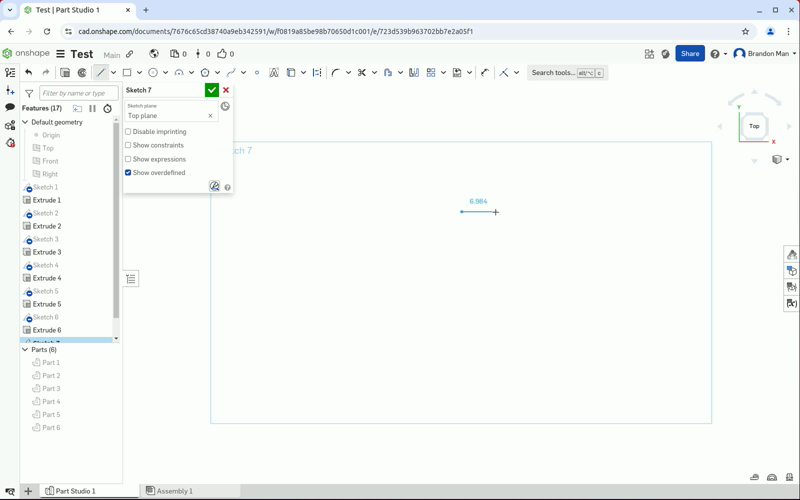
click(495, 211)
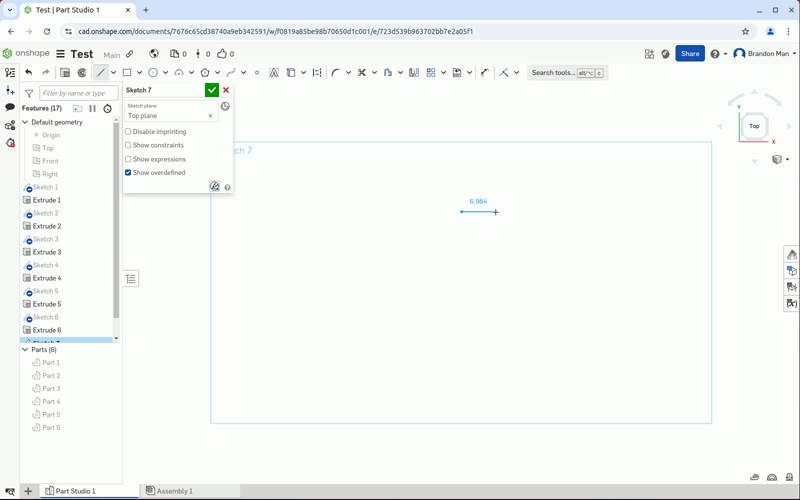
key_up(shift)
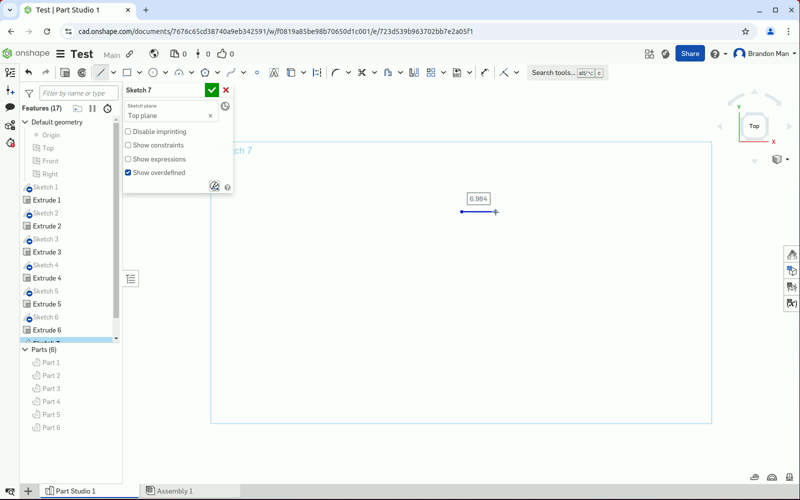
key_down(shift)
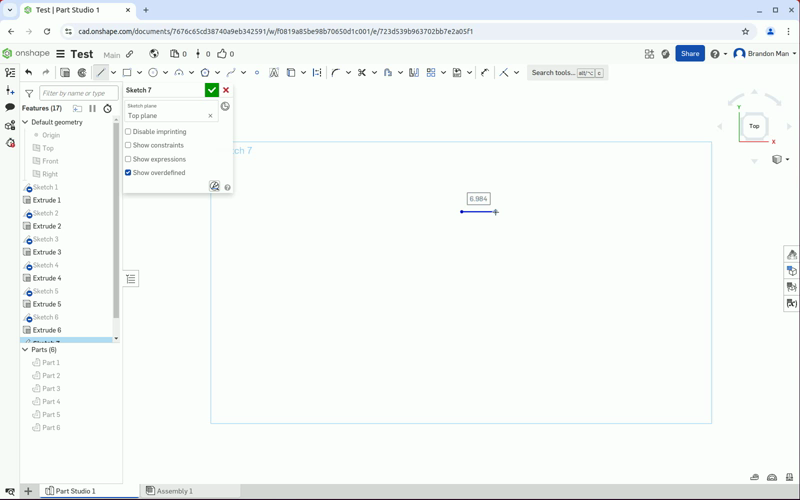
mouse_move(525, 211)
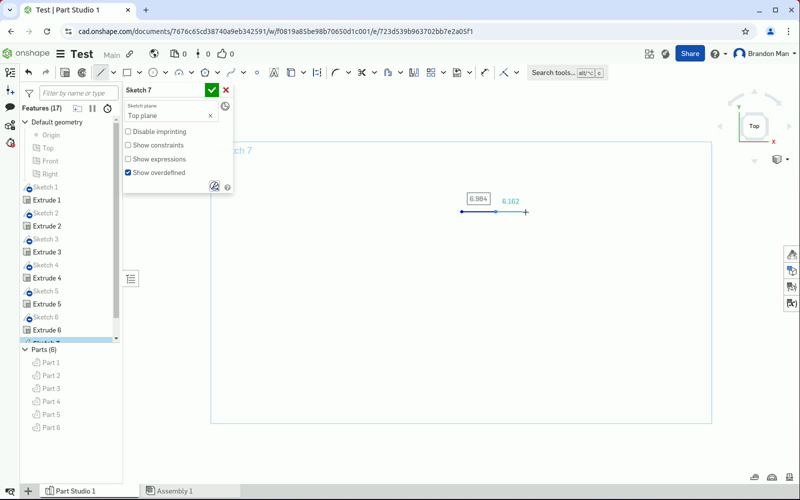
mouse_move(495, 196)
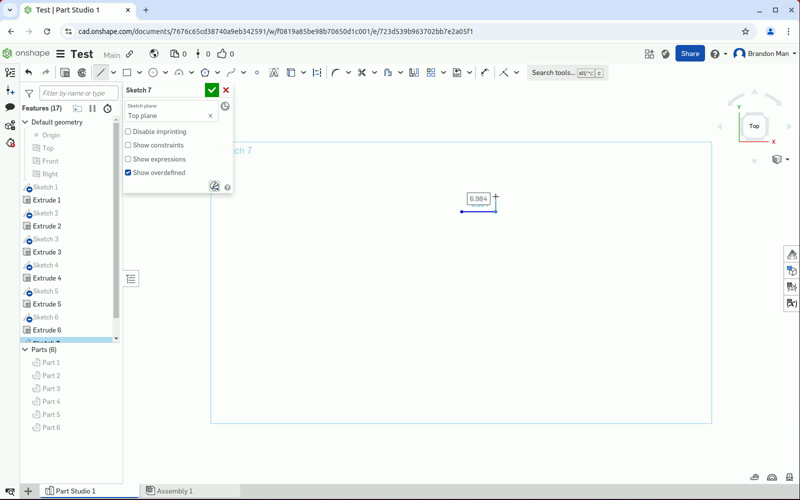
click(495, 196)
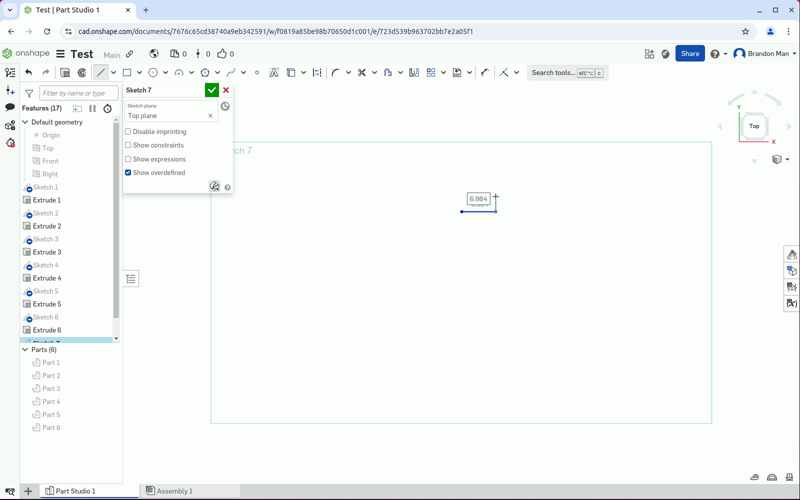
key_up(shift)
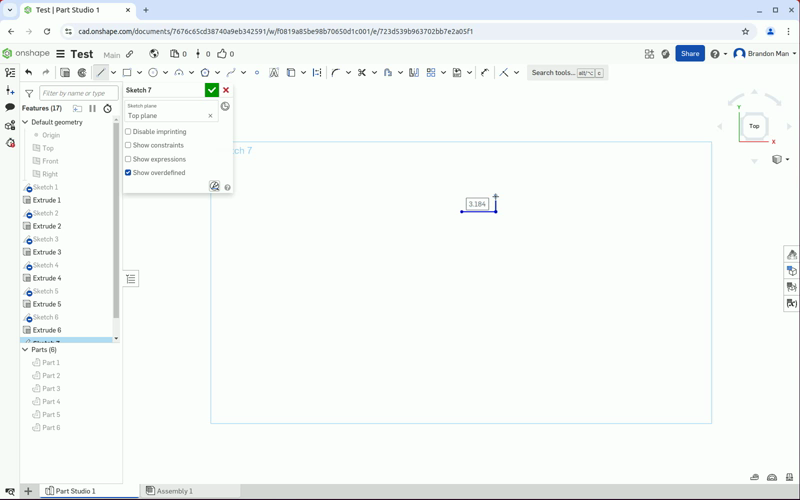
key_down(shift)
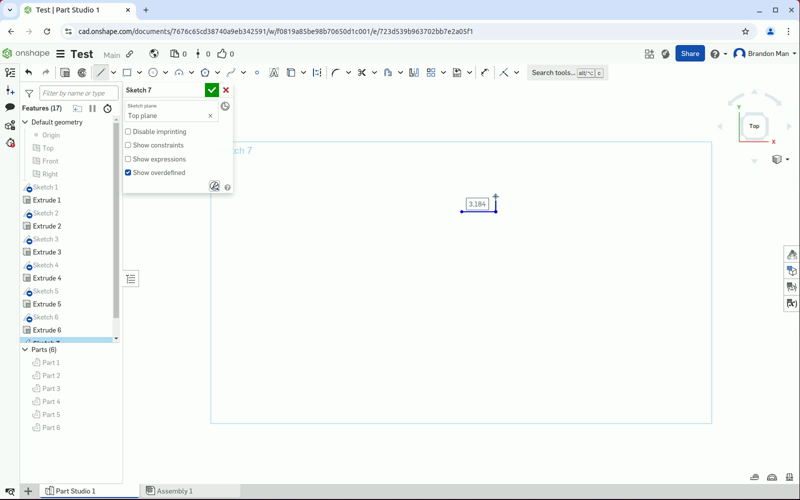
mouse_move(525, 196)
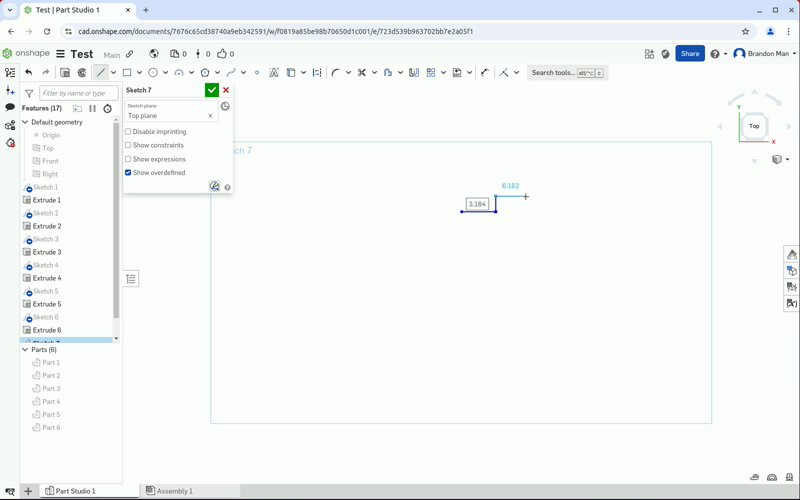
mouse_move(461, 196)
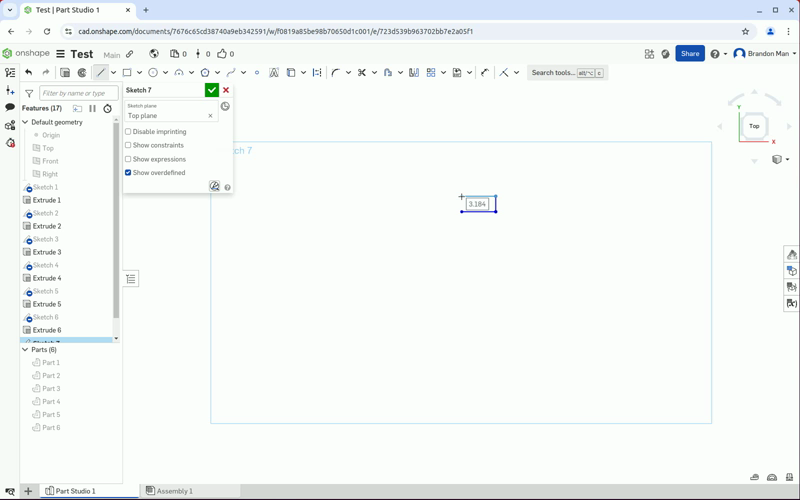
click(461, 196)
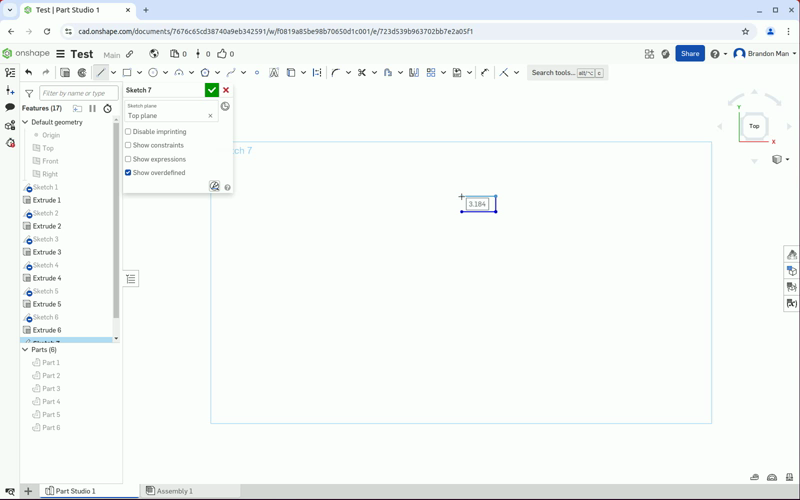
key_up(shift)
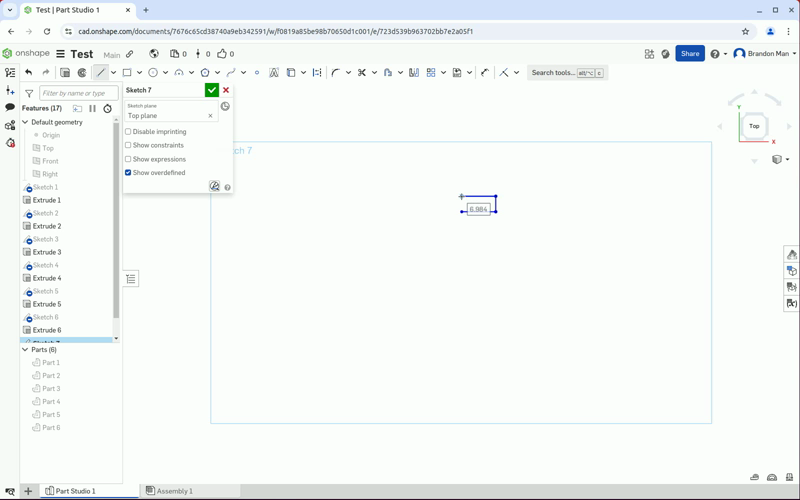
mouse_move(492, 196)
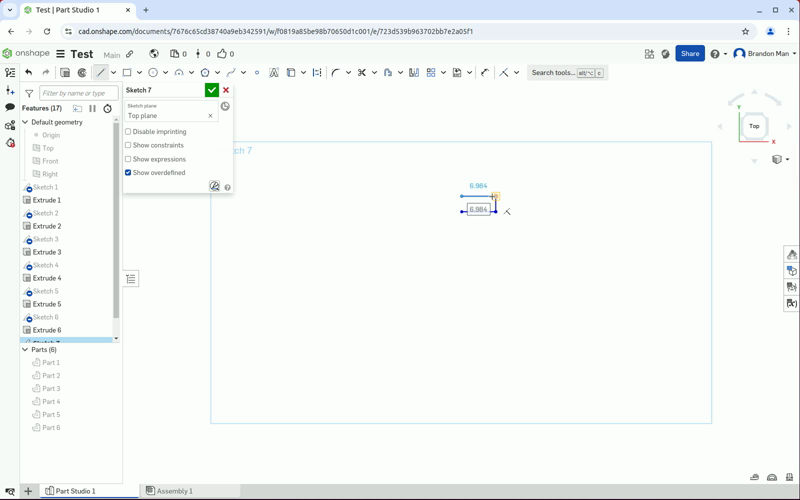
key_down(shift)
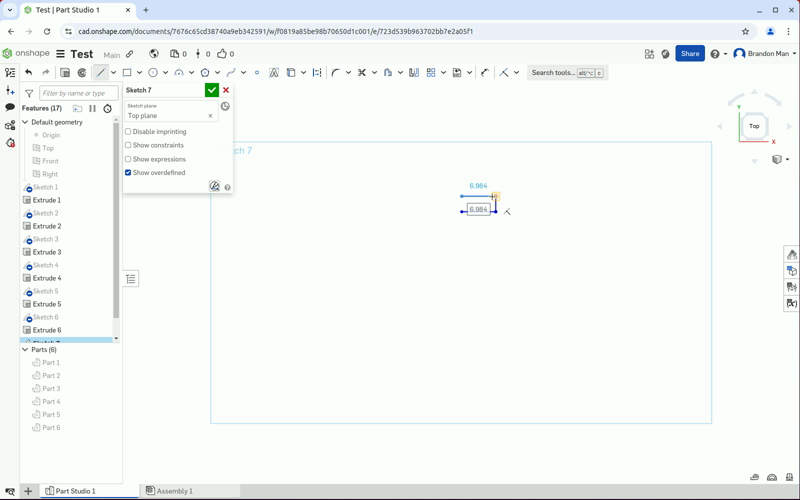
mouse_move(461, 211)
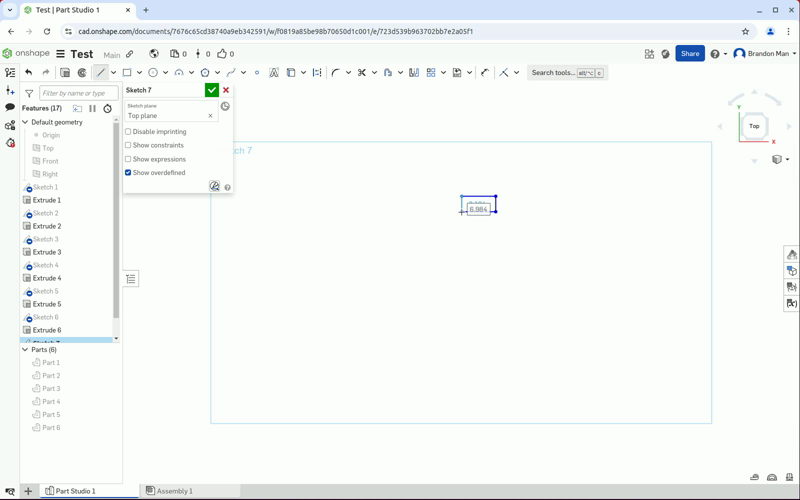
key_up(shift)
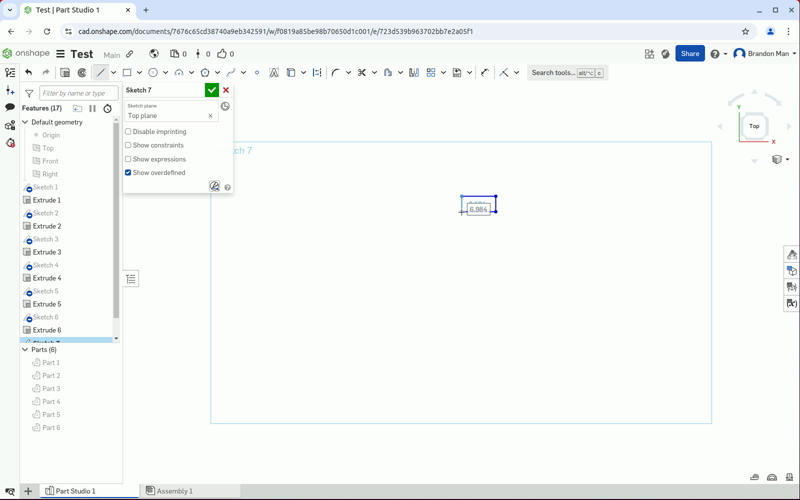
click(461, 211)
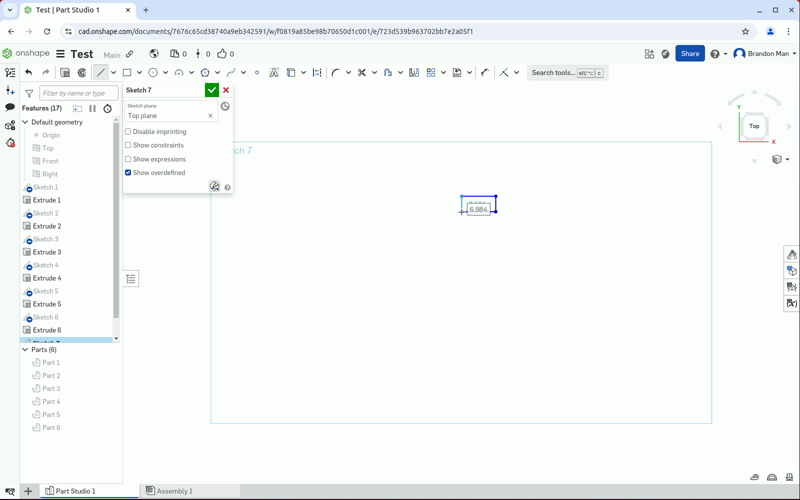
key(esc)
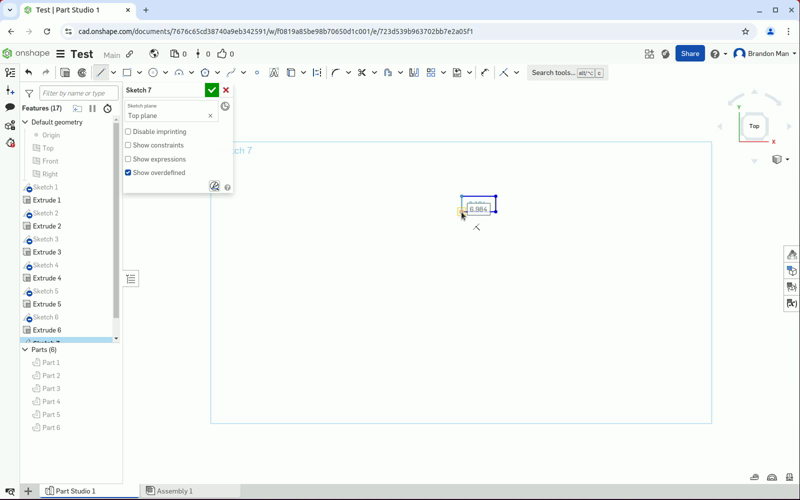
mouse_move(464, 207)
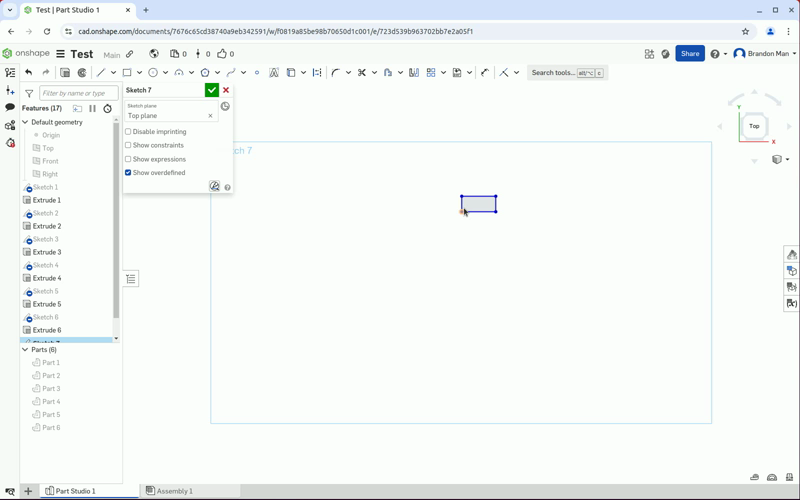
scroll(6)
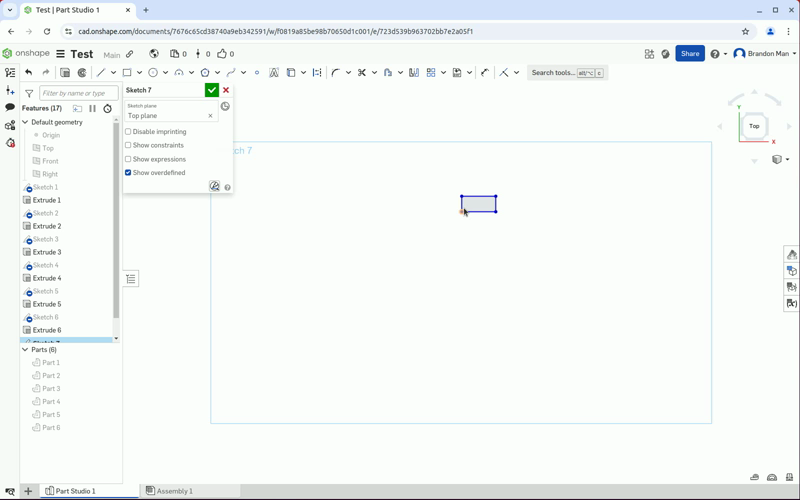
scroll(6)
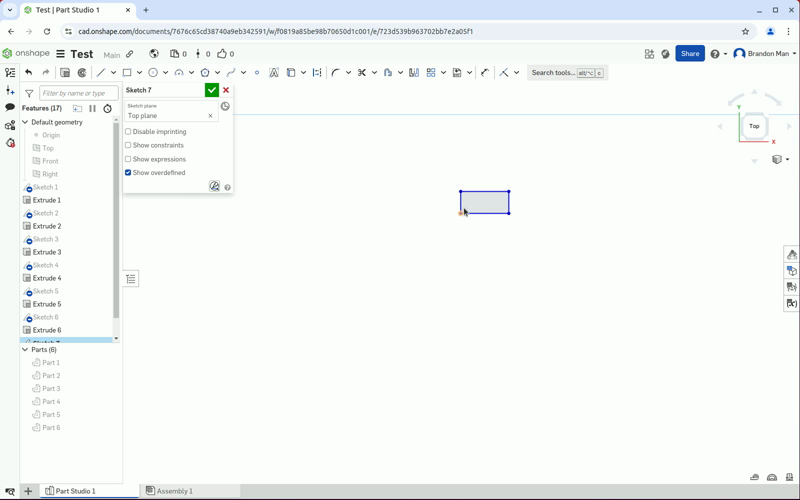
scroll(6)
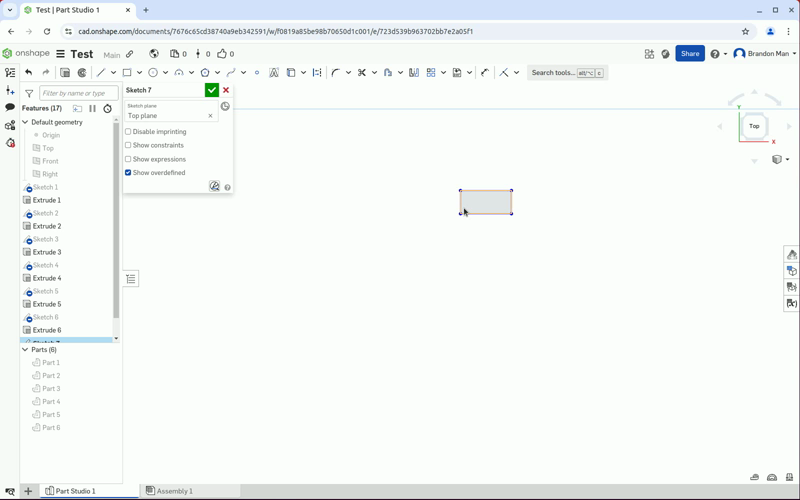
scroll(6)
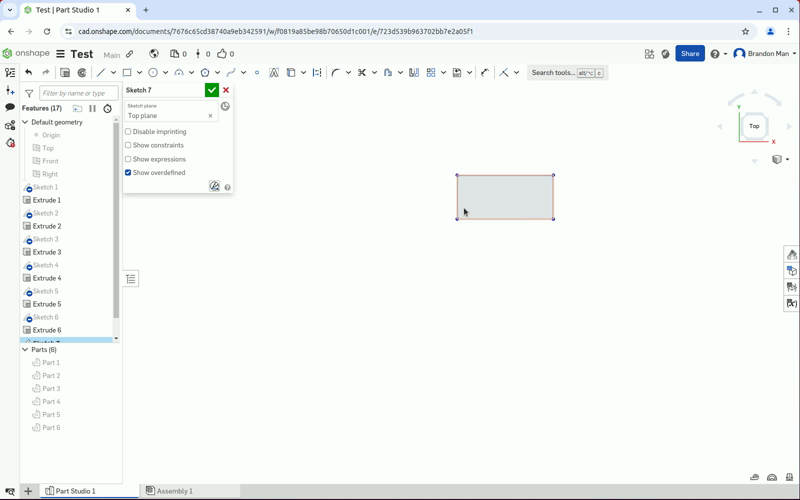
scroll(6)
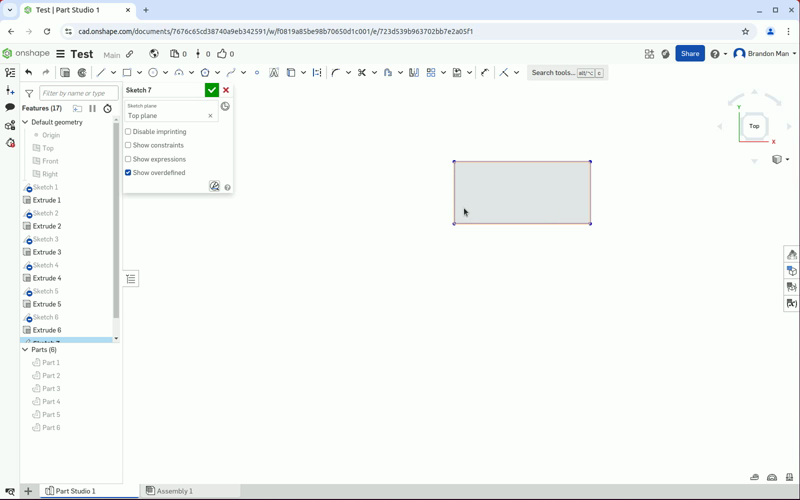
scroll(6)
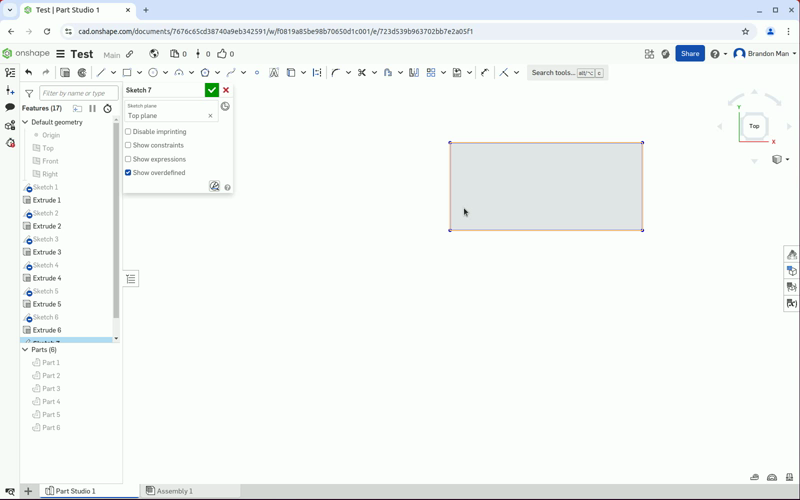
scroll(6)
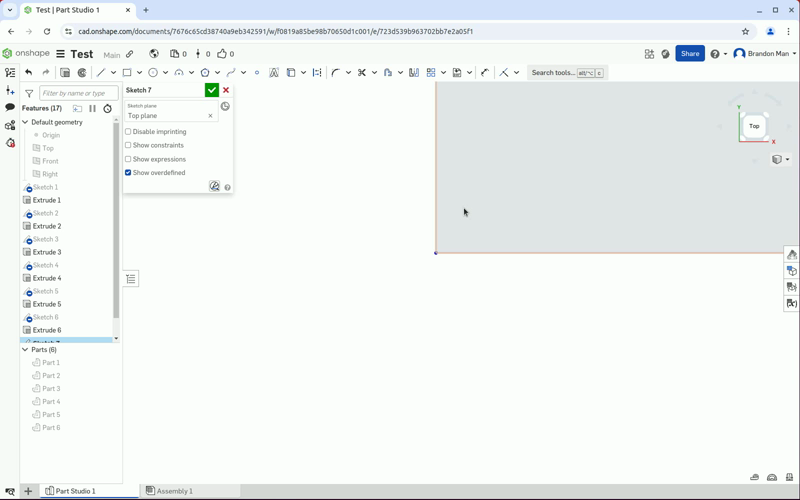
click(464, 207)
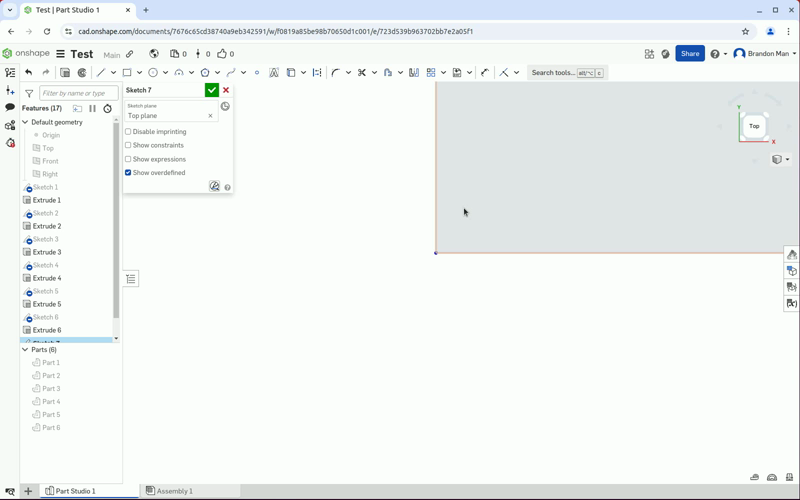
scroll(-6)
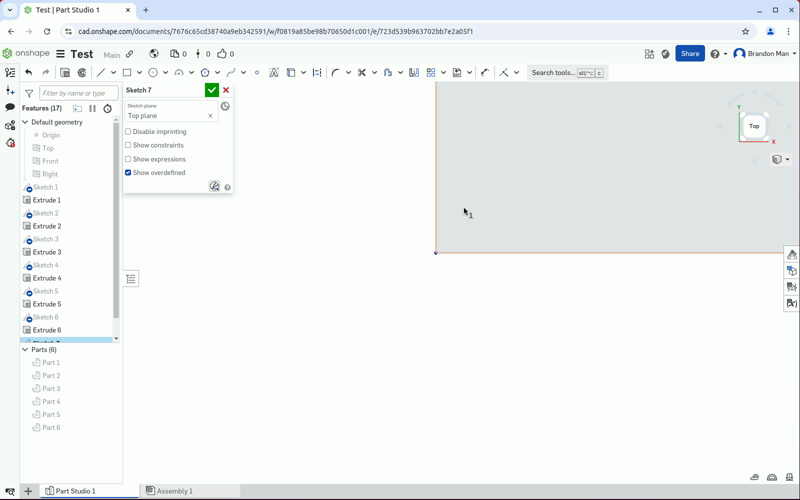
scroll(-6)
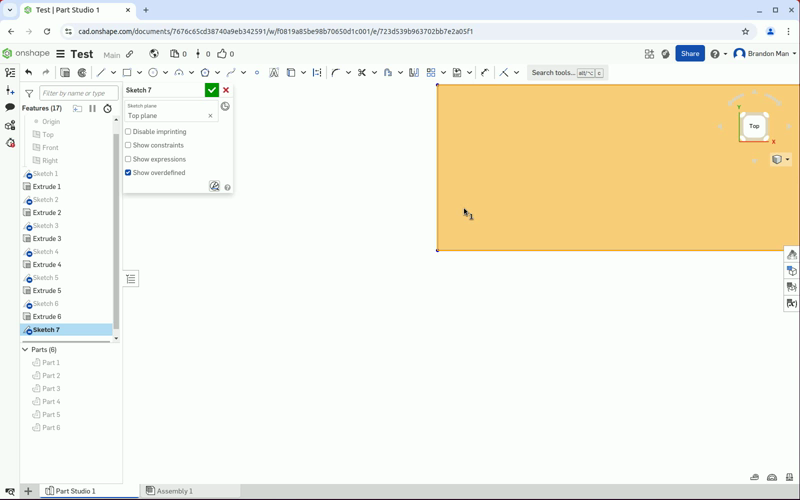
scroll(-6)
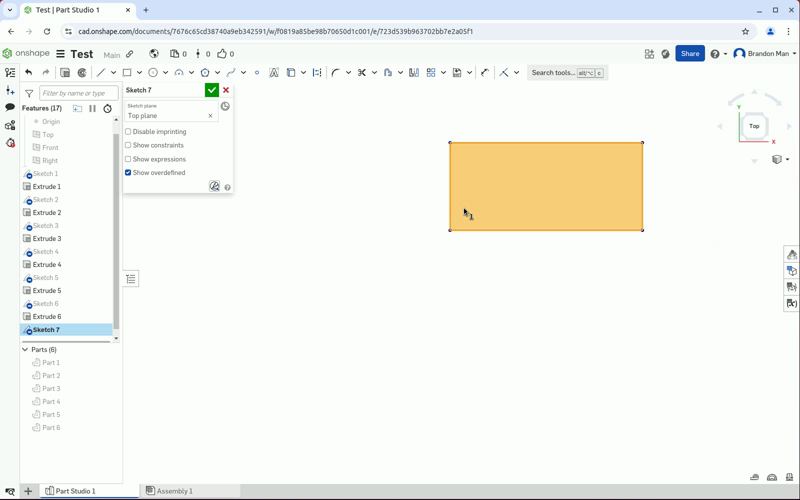
scroll(-6)
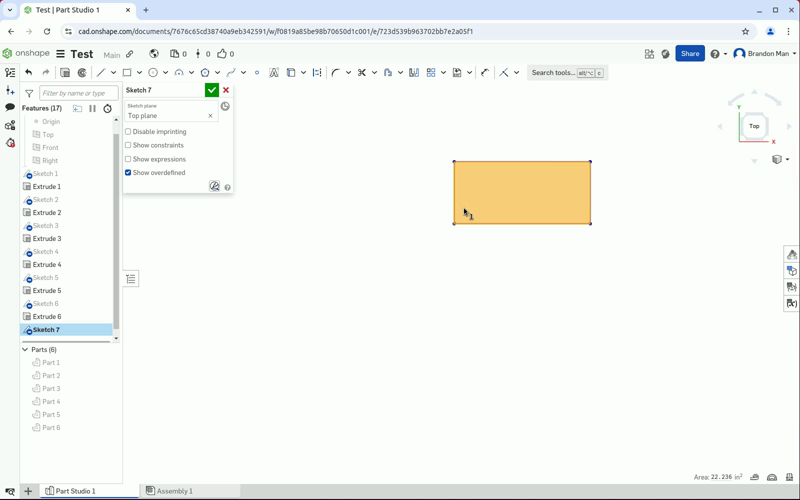
scroll(-6)
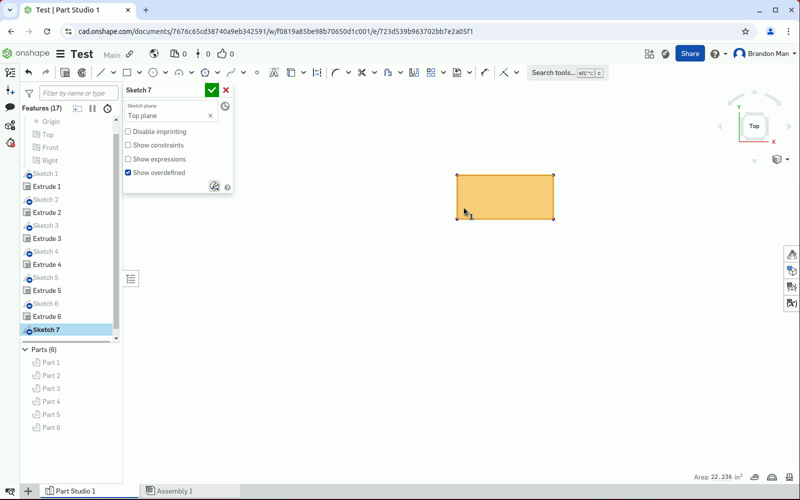
scroll(-6)
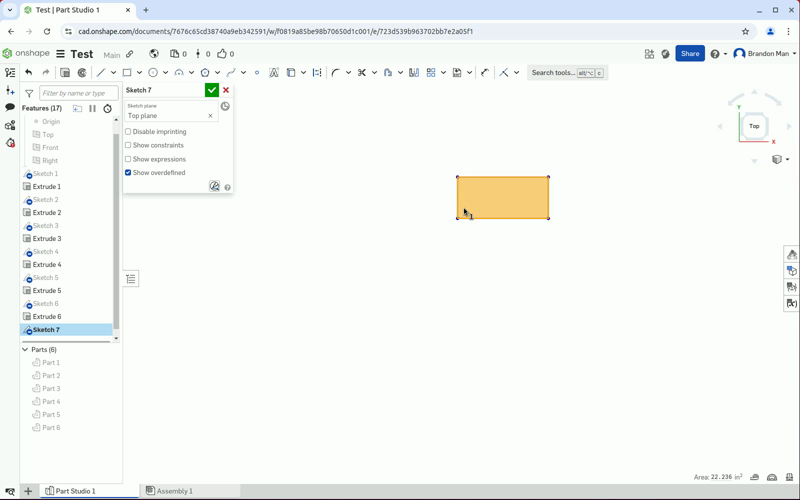
scroll(-6)
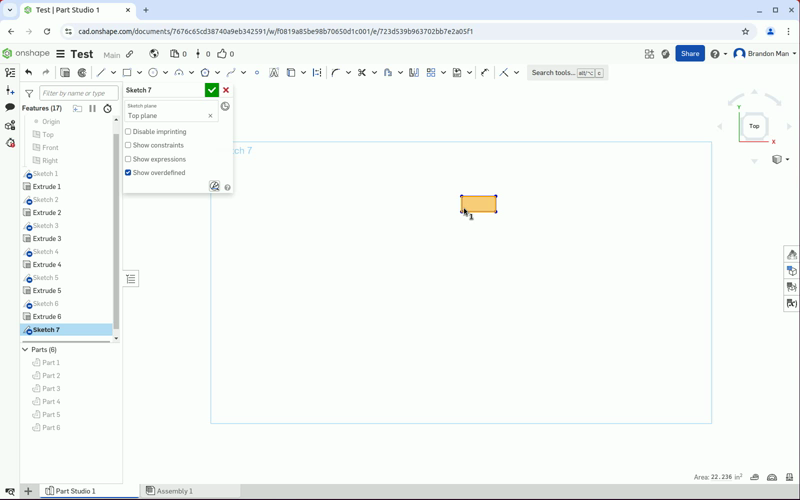
mouse_move(73, 352)
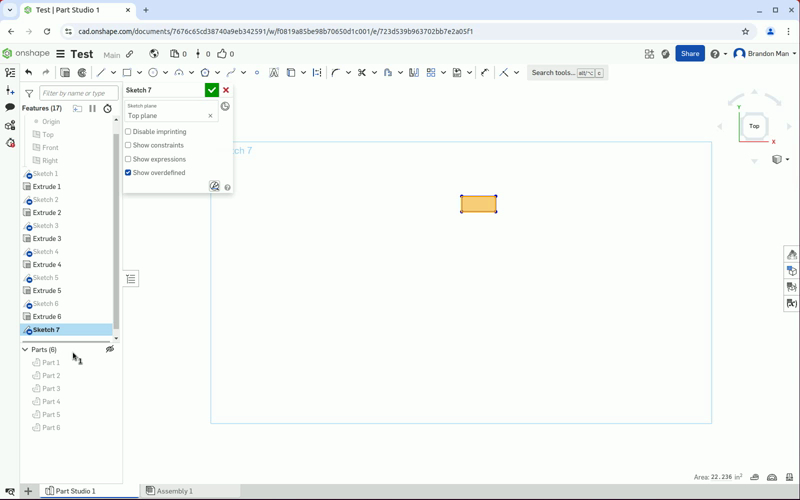
key(shift+y)
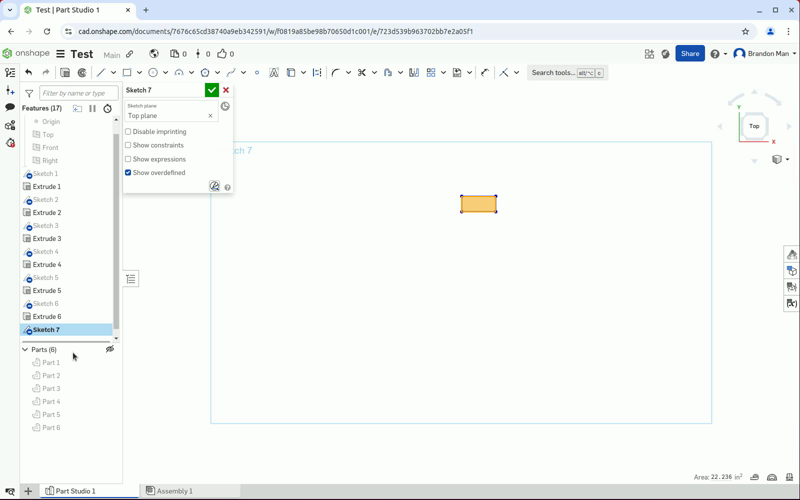
key(shift+e)
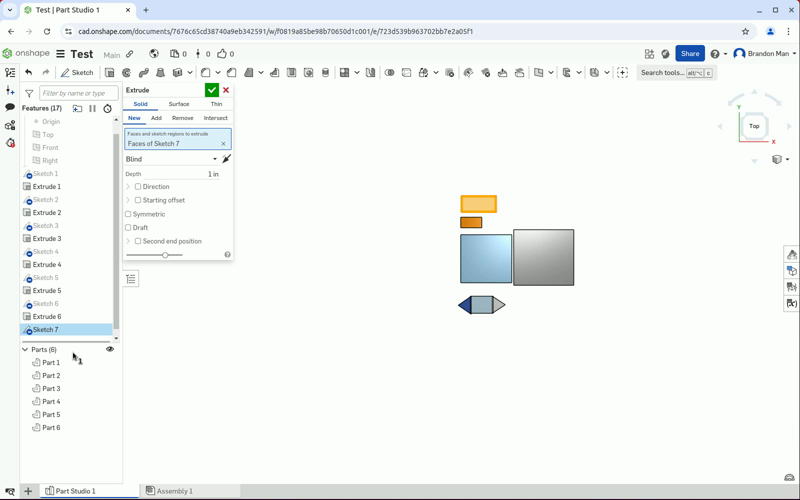
mouse_move(143, 106)
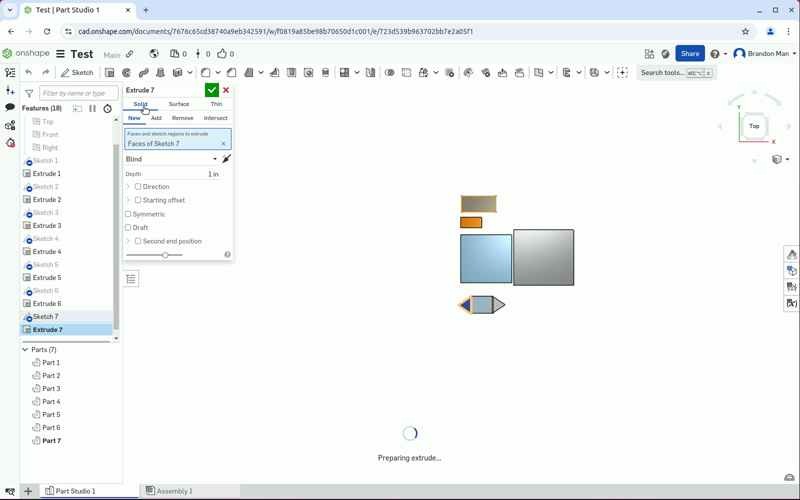
click(143, 106)
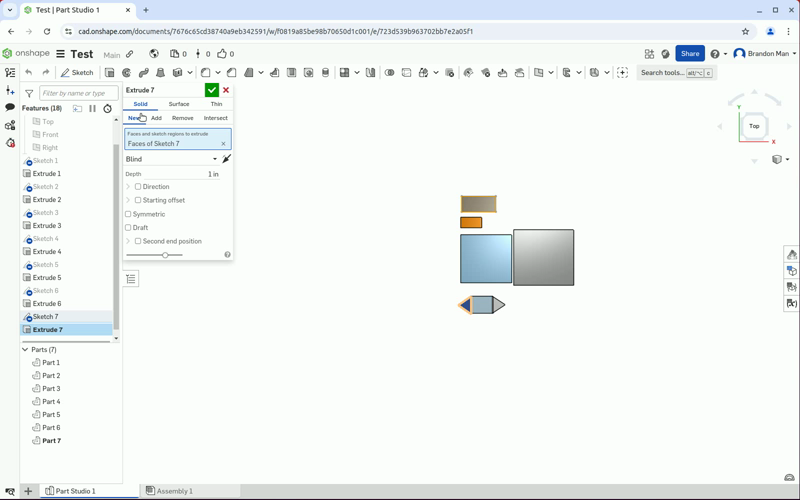
mouse_move(137, 120)
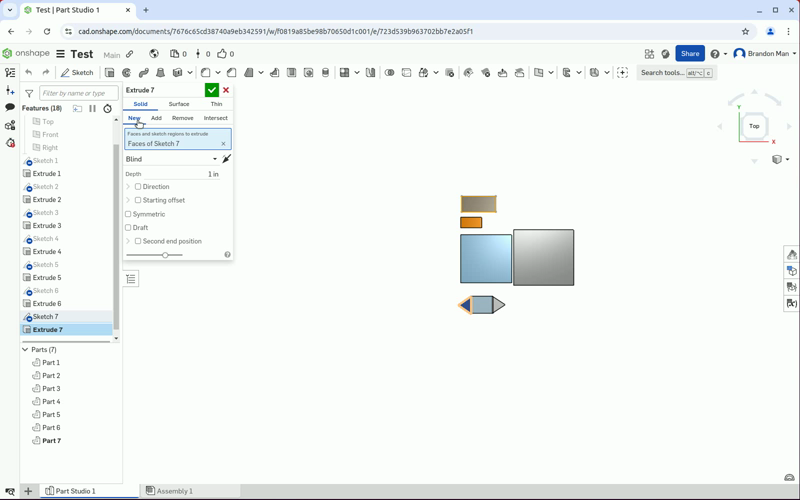
click(137, 120)
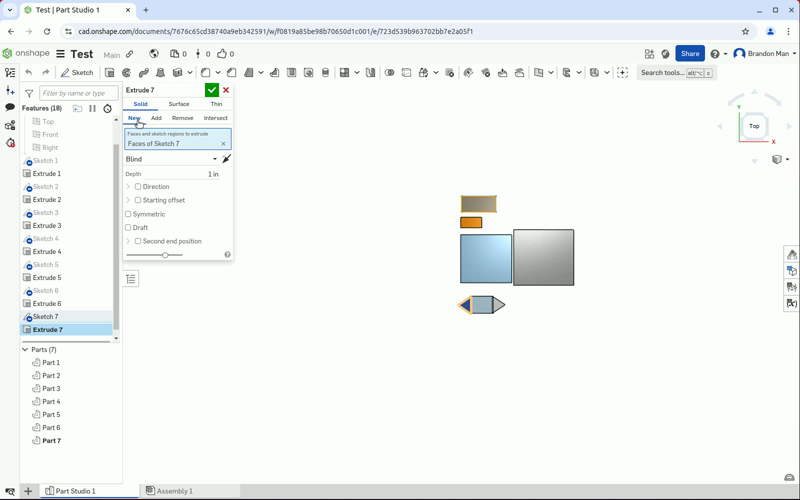
key(tab, 4)
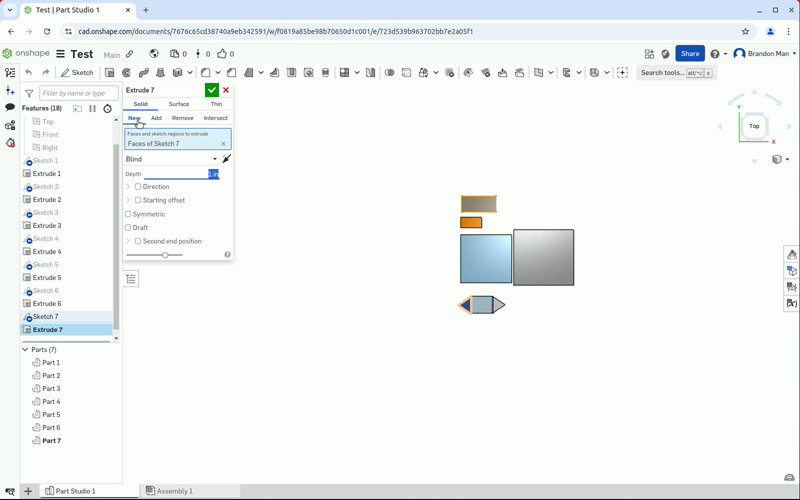
text(-0.241)
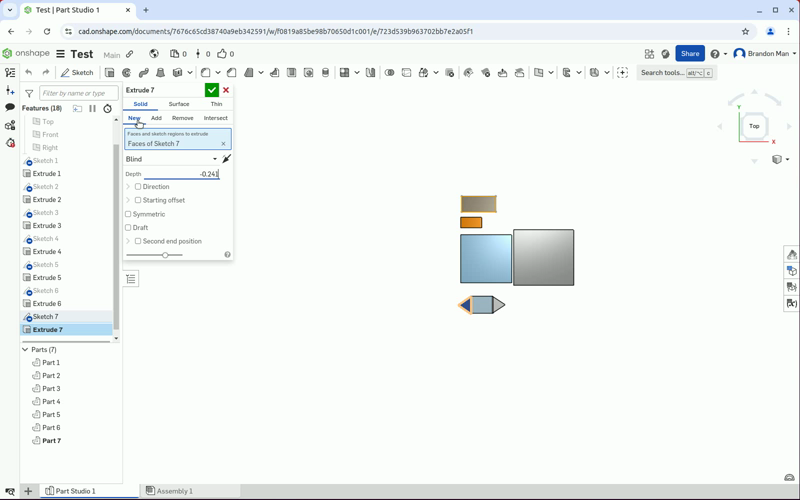
key(enter)
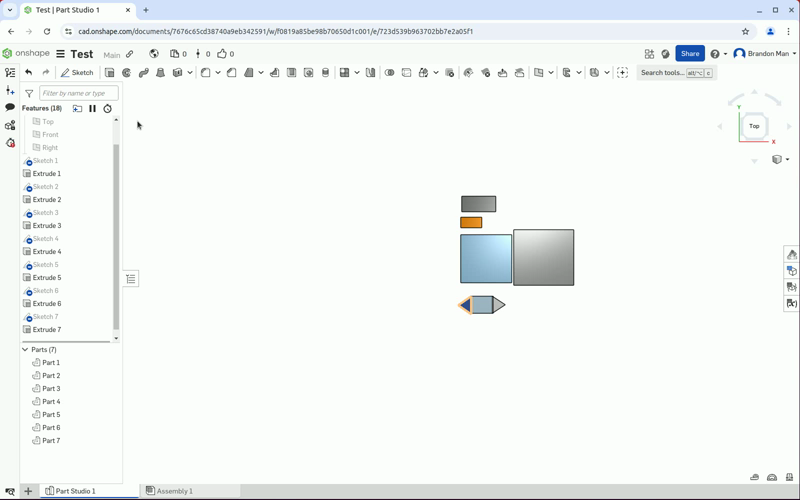
key(shift+h)
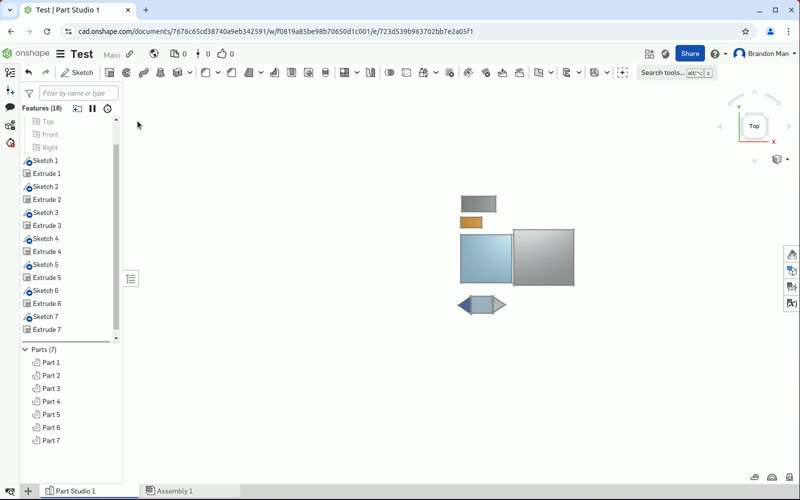
key(shift+h)
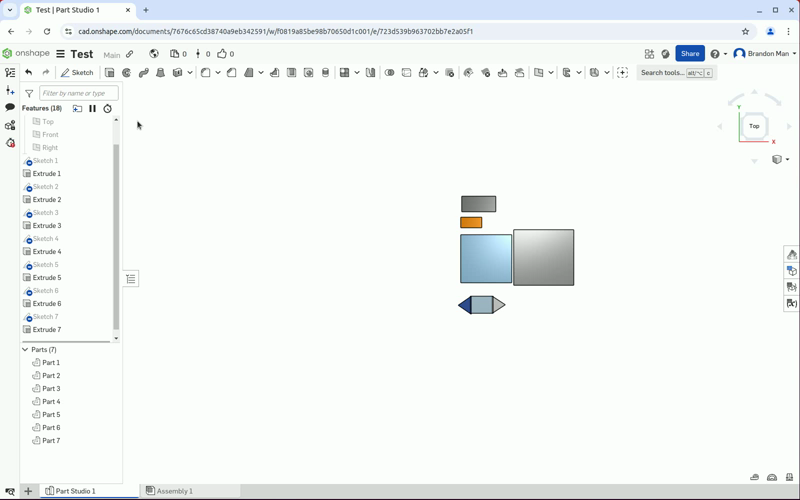
mouse_move(69, 163)
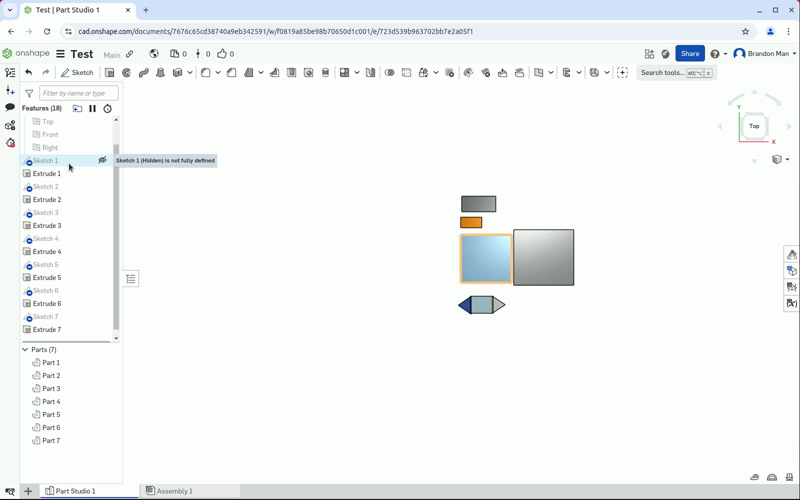
click(69, 163)
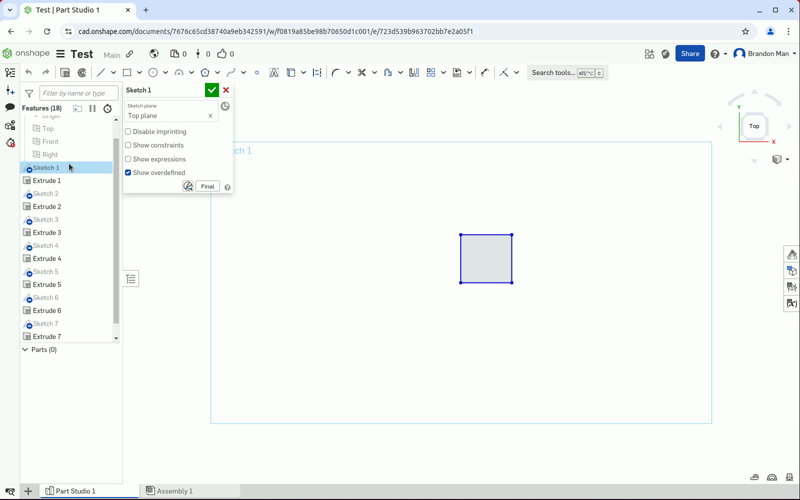
mouse_move(229, 92)
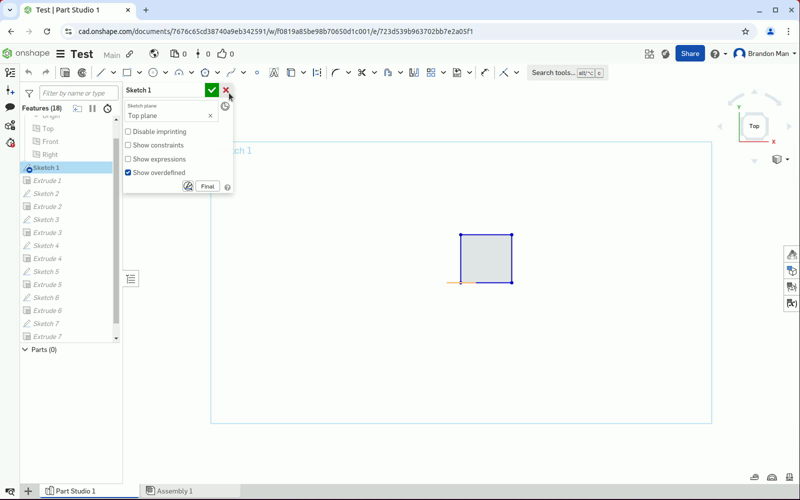
click(229, 92)
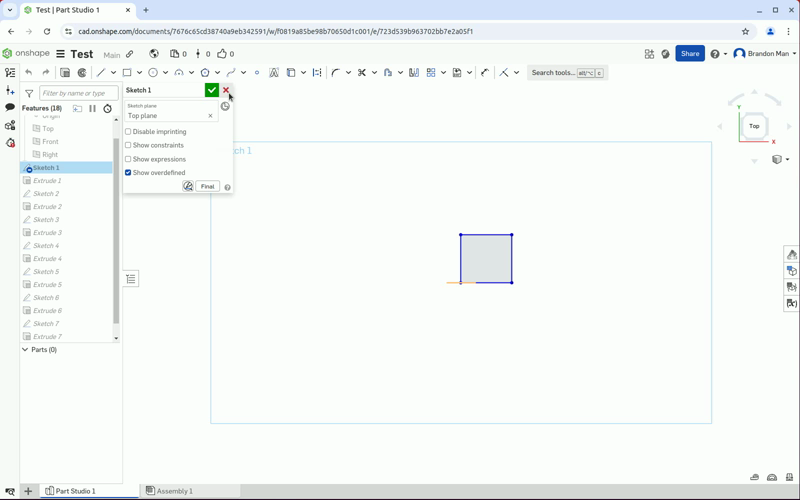
key(shift+s)
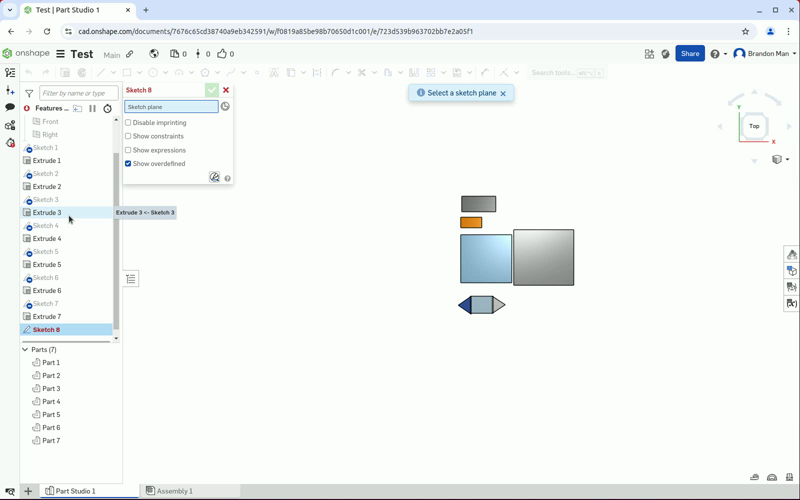
scroll(3)
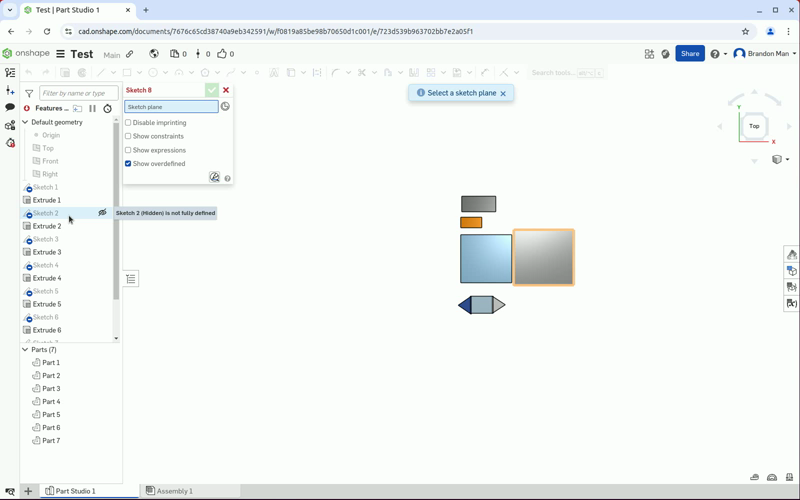
mouse_move(69, 150)
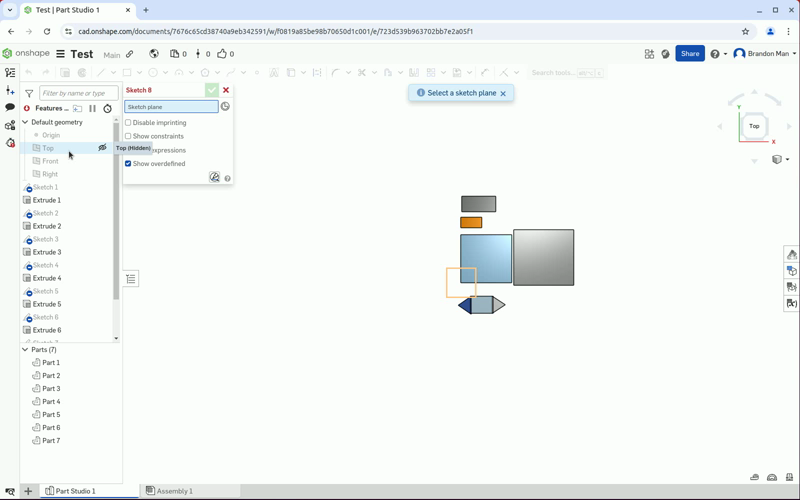
click(69, 150)
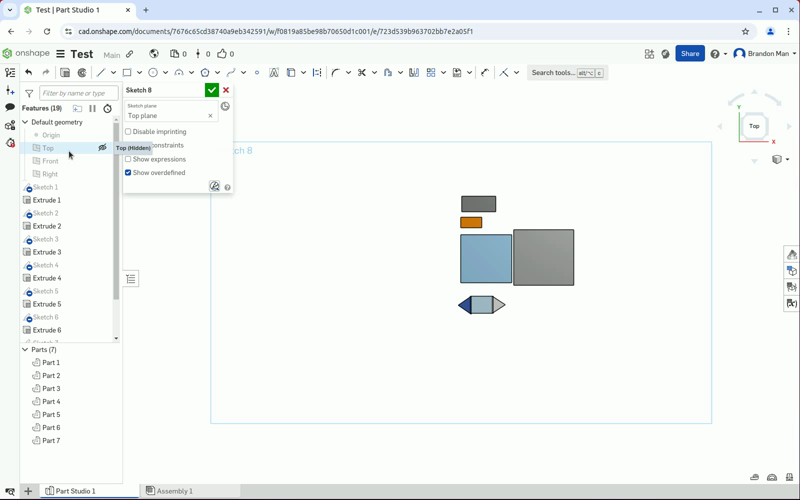
mouse_move(73, 352)
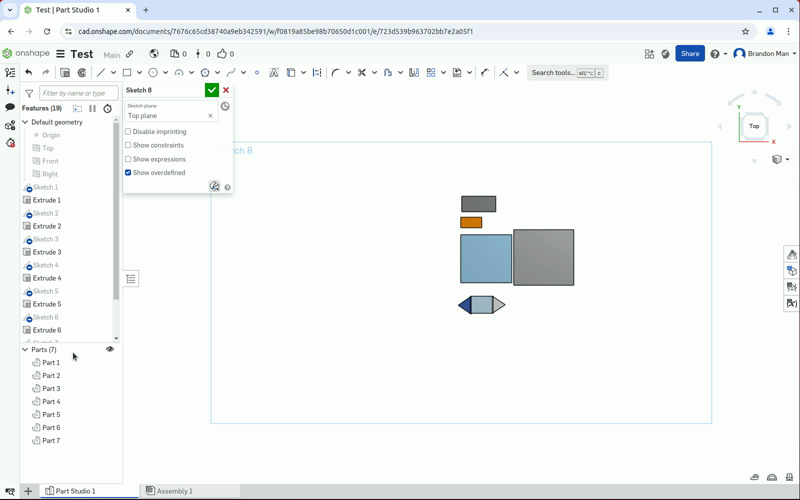
key(y)
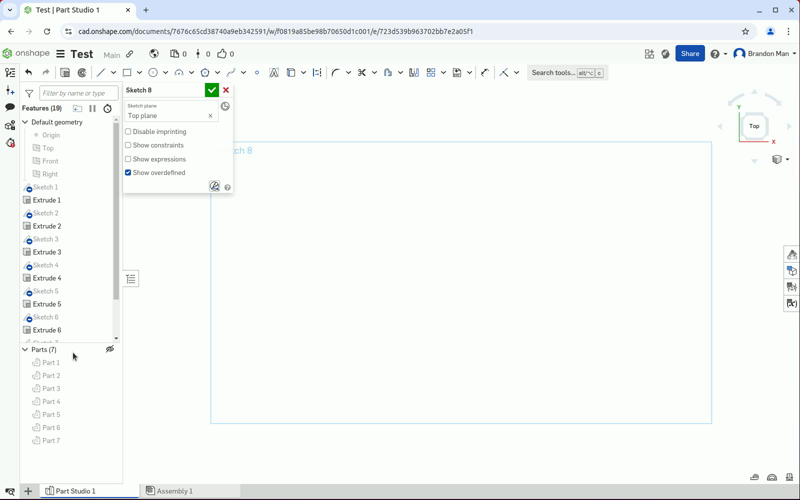
key(l)
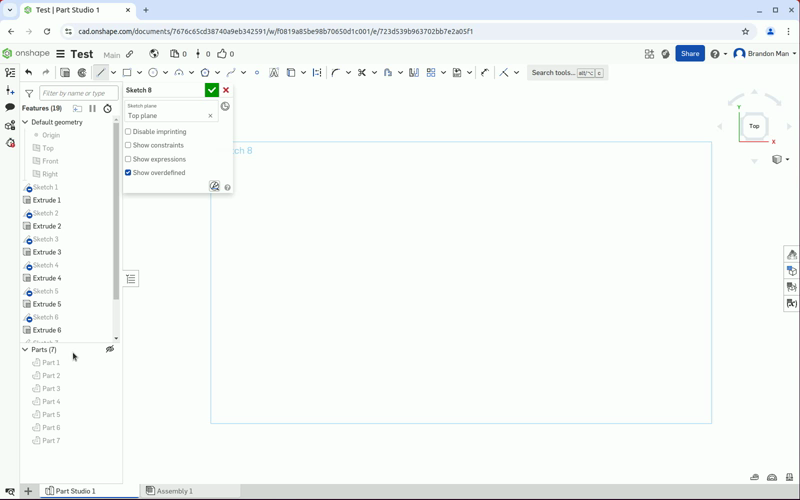
key_down(shift)
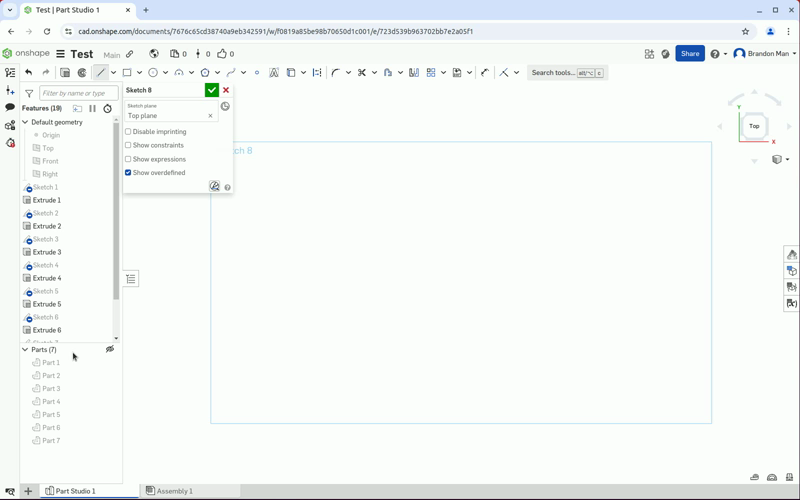
mouse_move(494, 228)
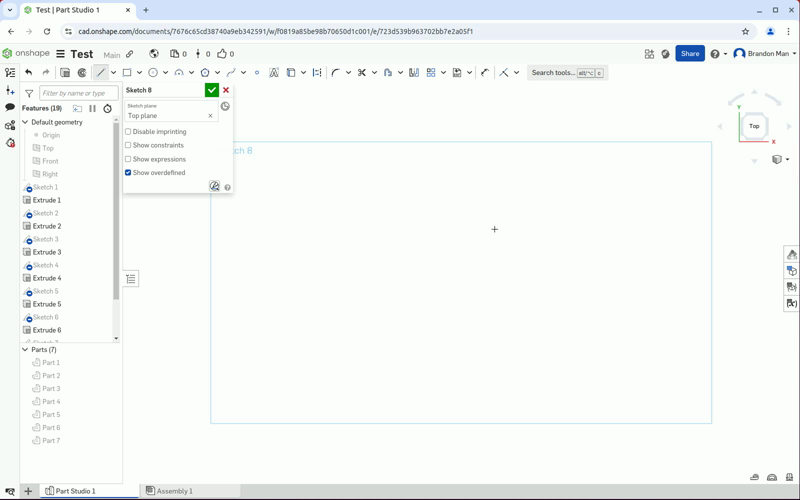
click(494, 228)
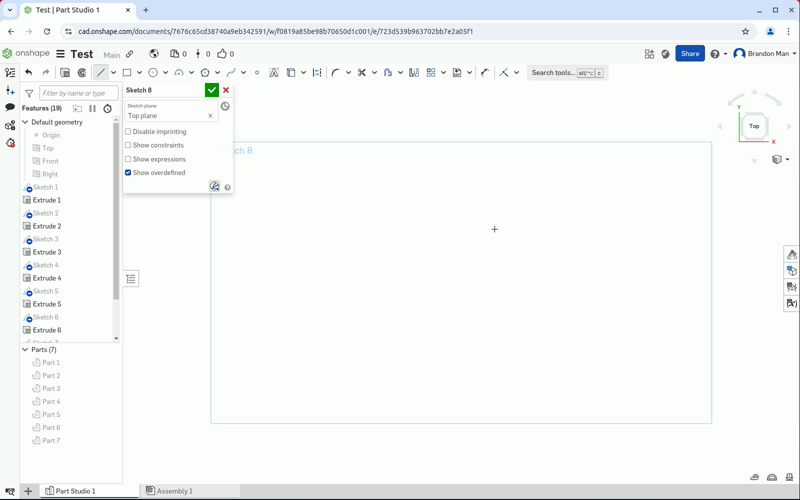
key_up(shift)
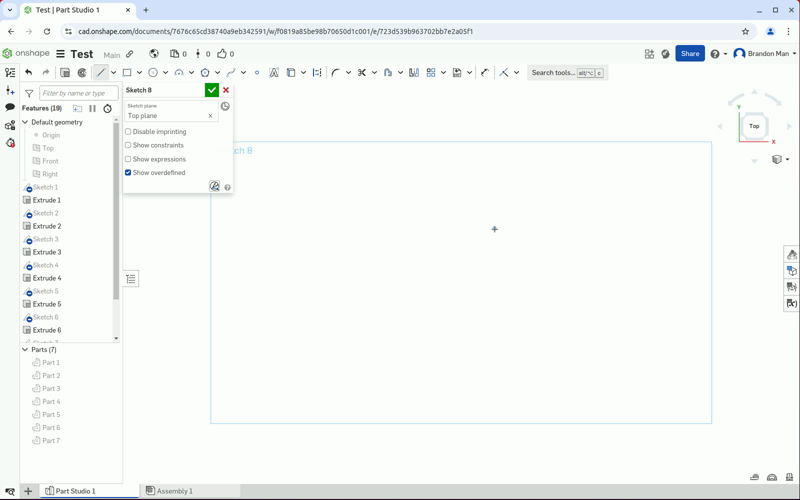
key_down(shift)
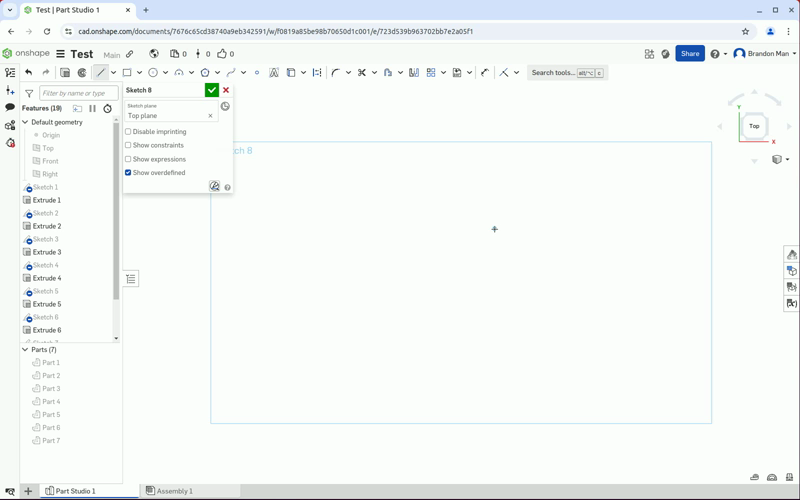
mouse_move(524, 228)
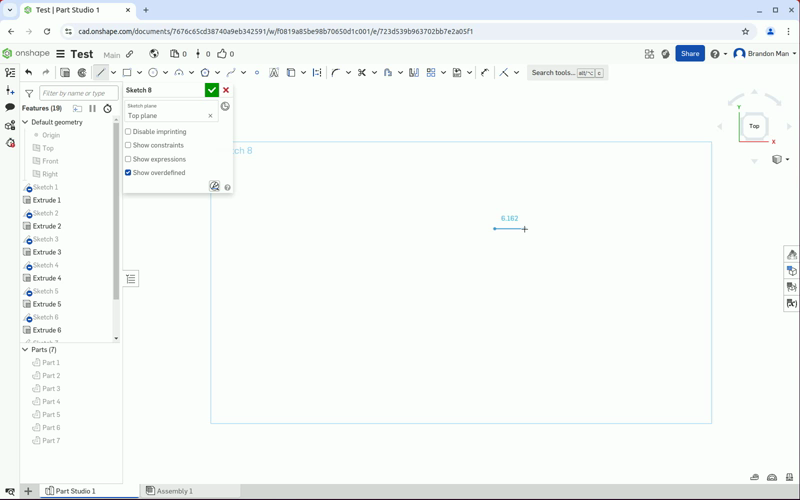
mouse_move(508, 228)
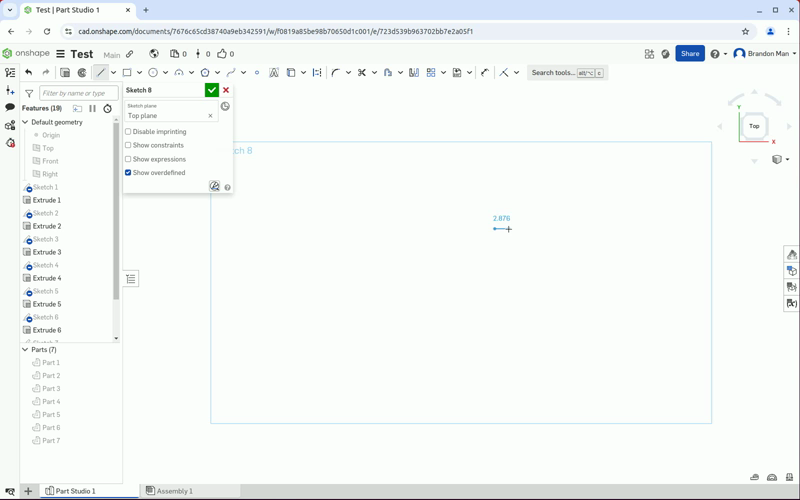
click(508, 228)
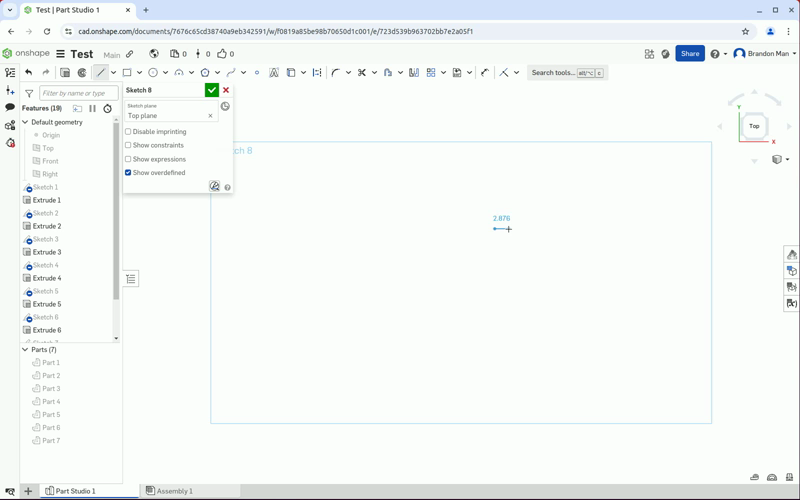
key_up(shift)
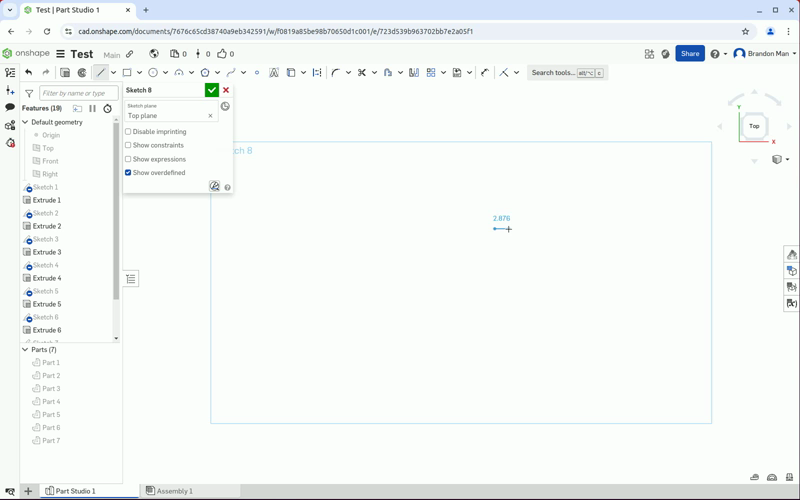
key_down(shift)
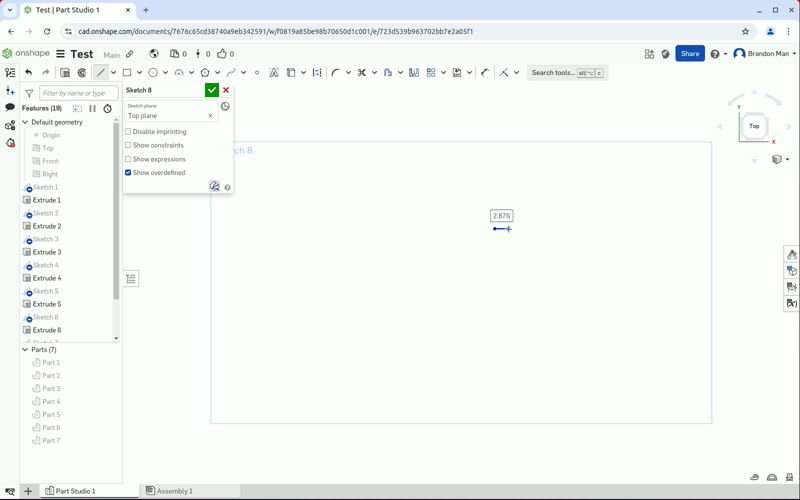
mouse_move(538, 228)
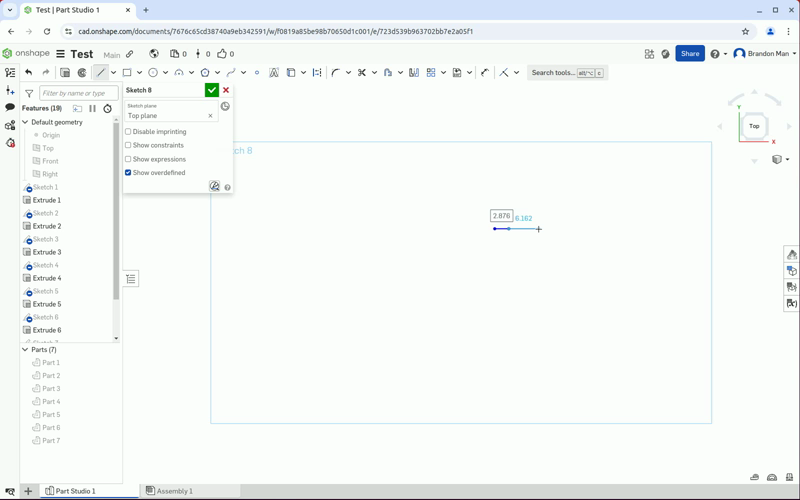
mouse_move(508, 215)
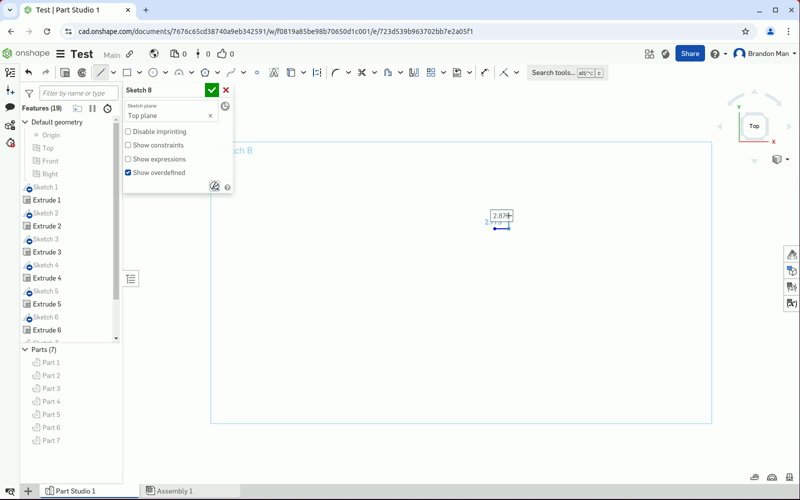
click(508, 215)
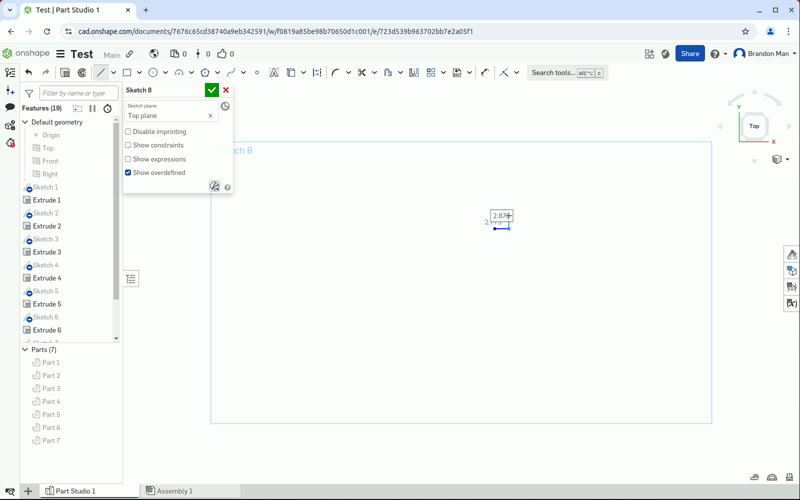
key_up(shift)
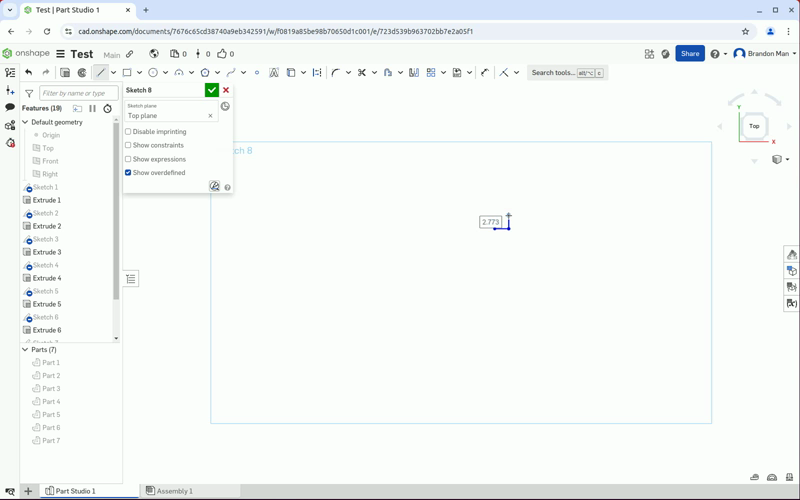
key_down(shift)
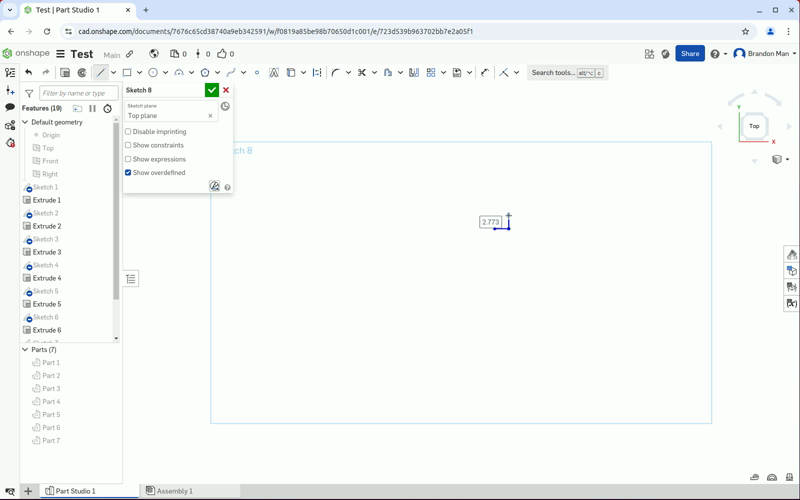
mouse_move(538, 215)
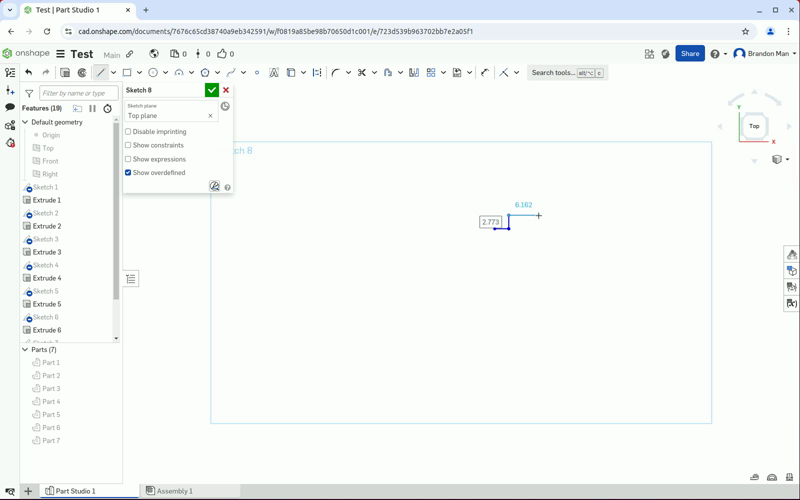
mouse_move(494, 215)
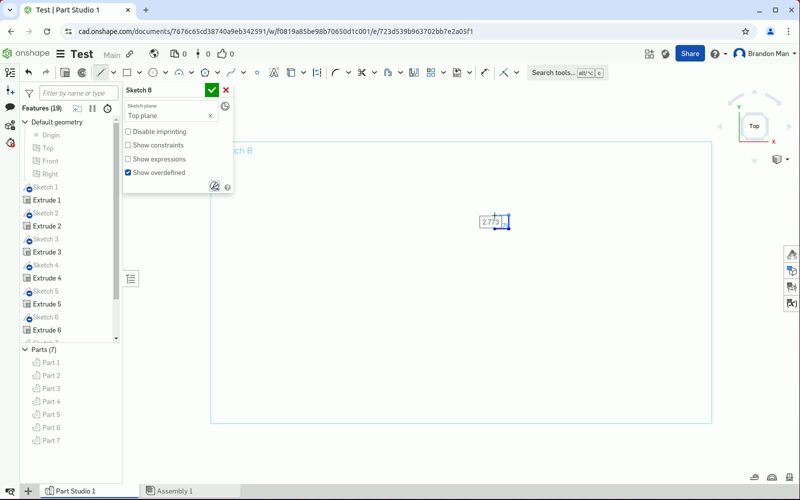
click(494, 215)
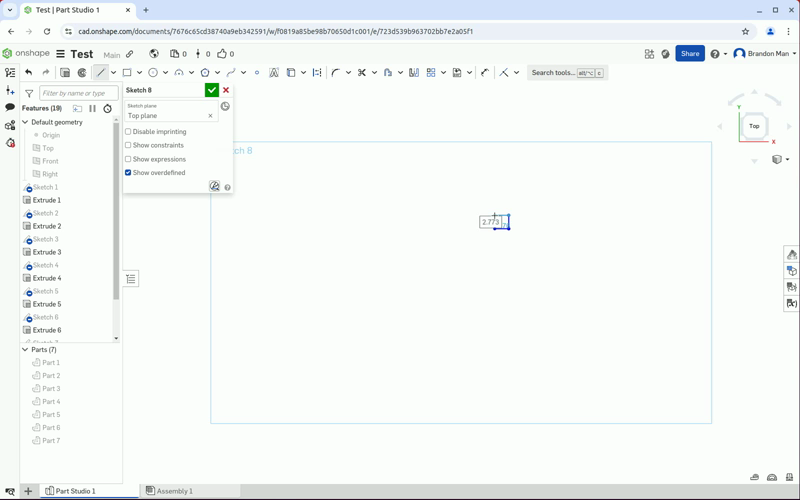
key_up(shift)
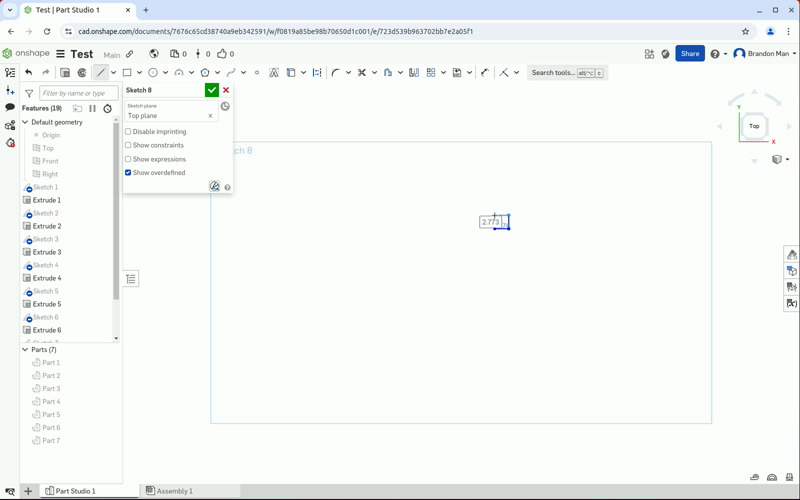
mouse_move(524, 215)
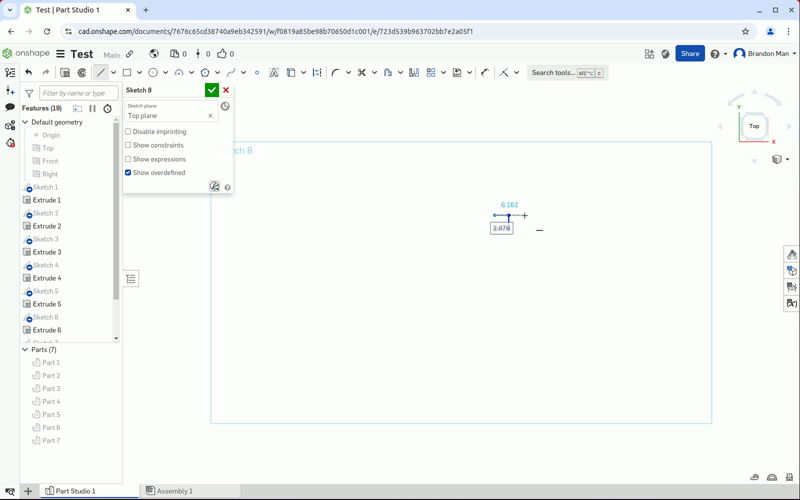
key_down(shift)
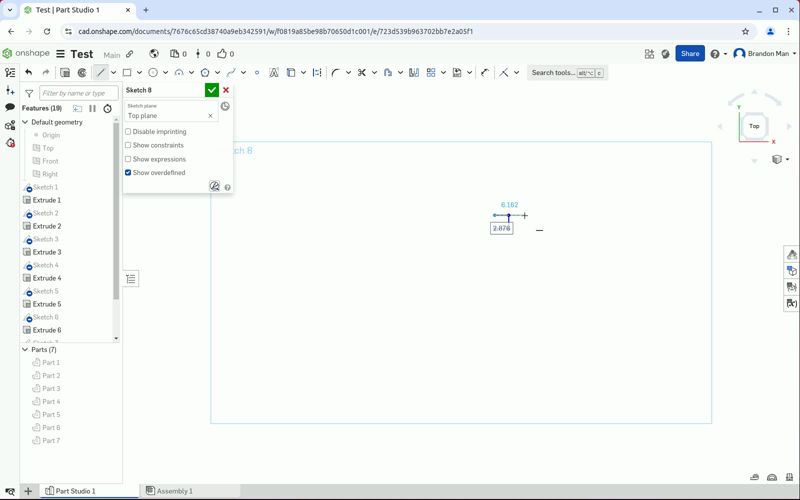
mouse_move(494, 228)
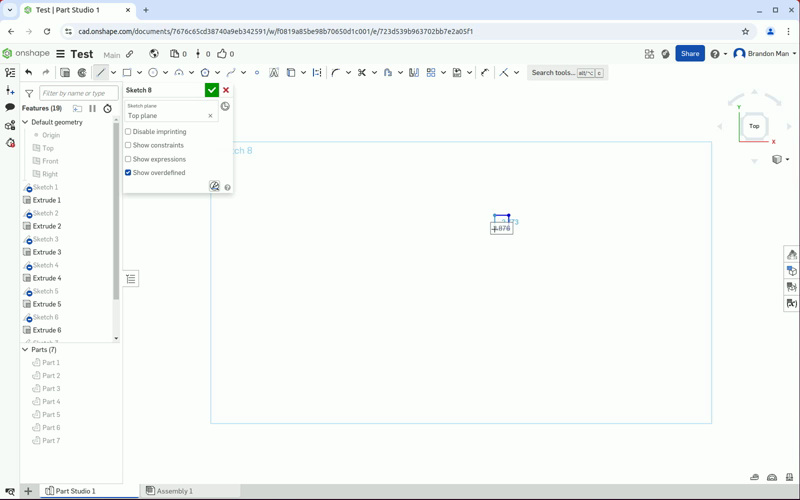
key_up(shift)
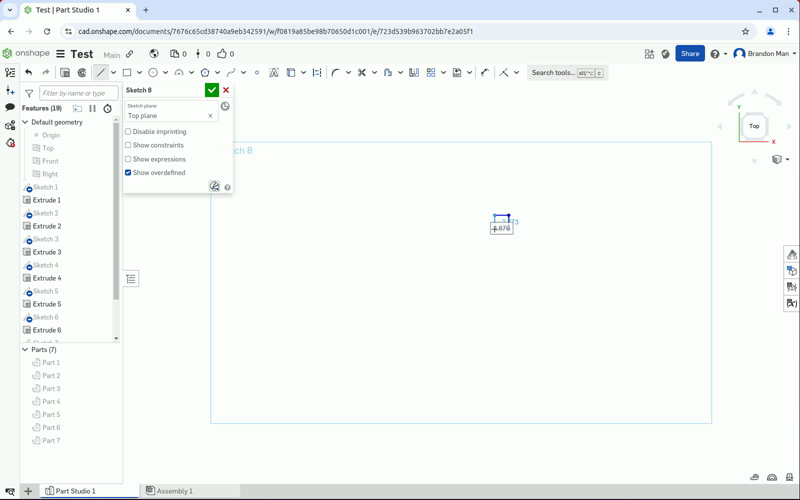
click(494, 228)
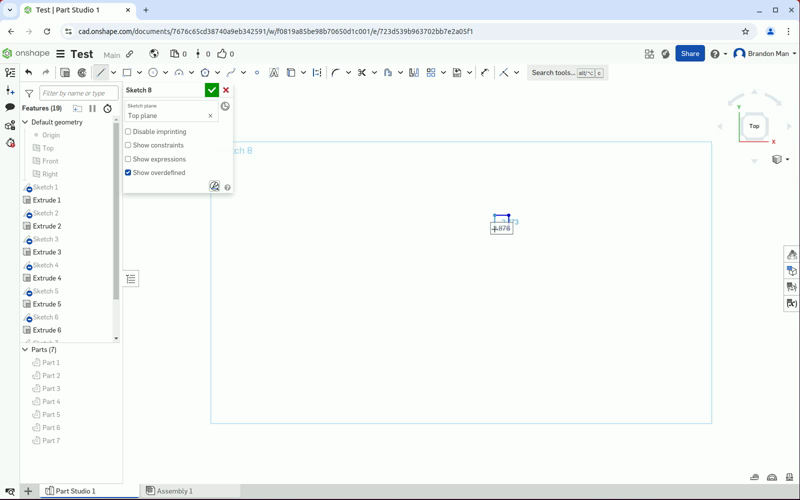
key(esc)
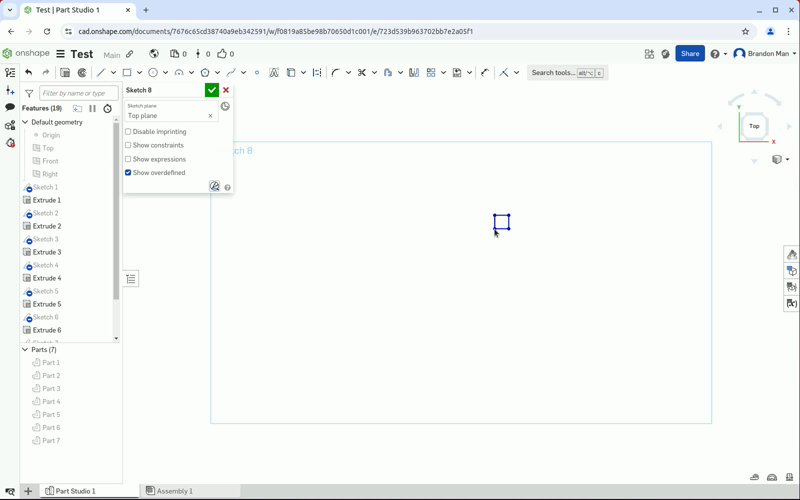
mouse_move(498, 224)
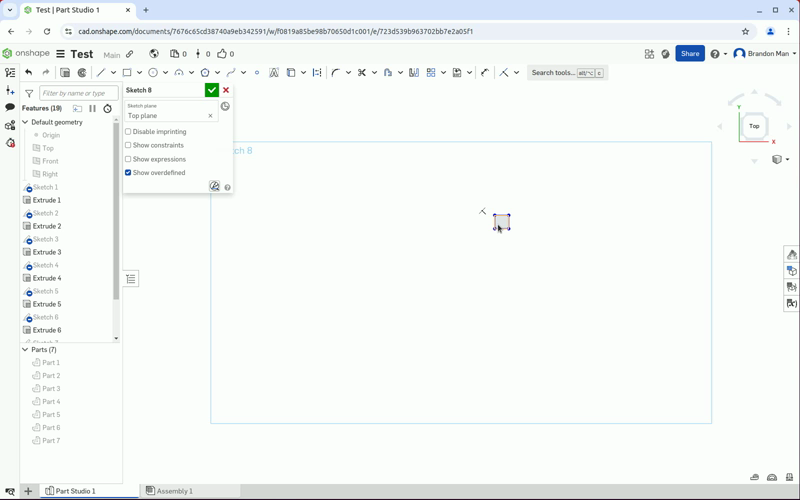
scroll(6)
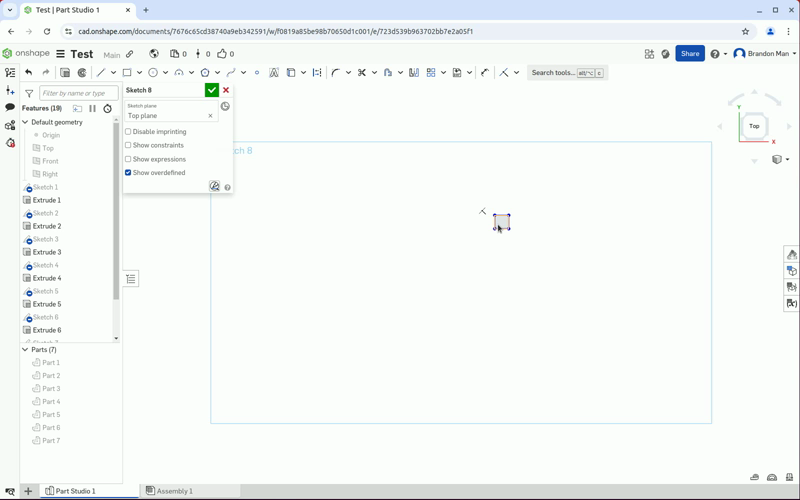
scroll(6)
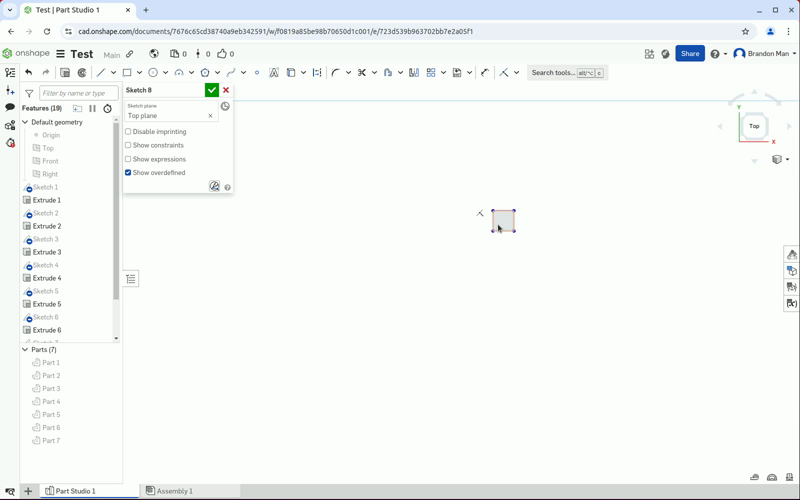
scroll(6)
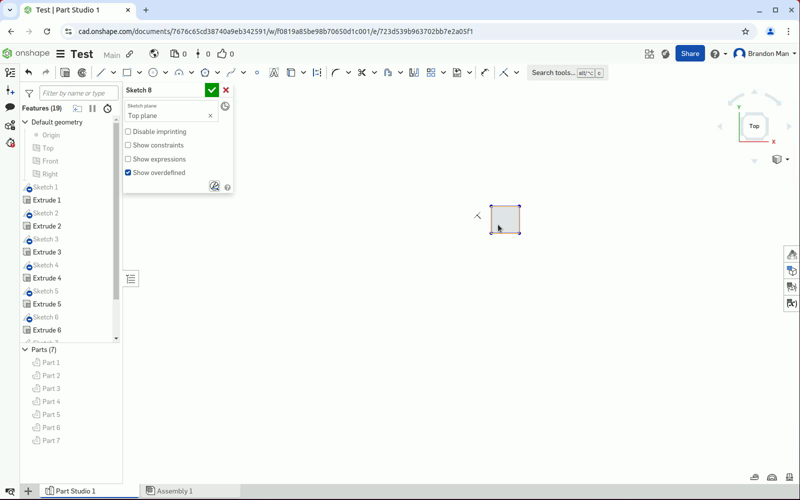
scroll(6)
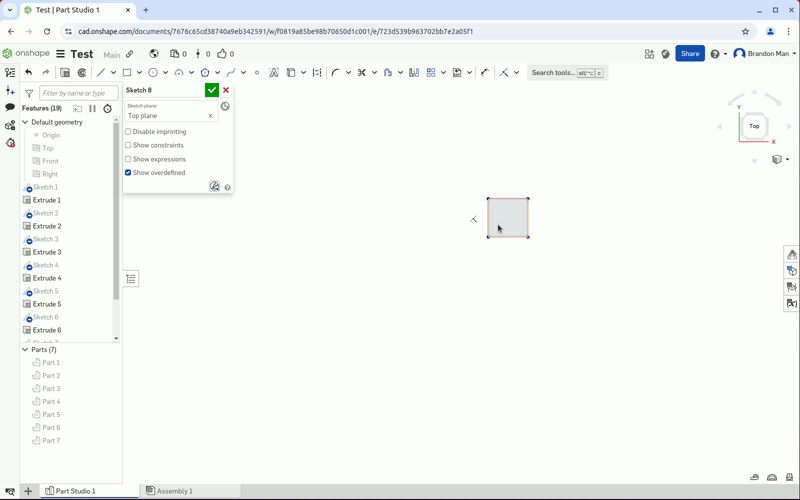
scroll(6)
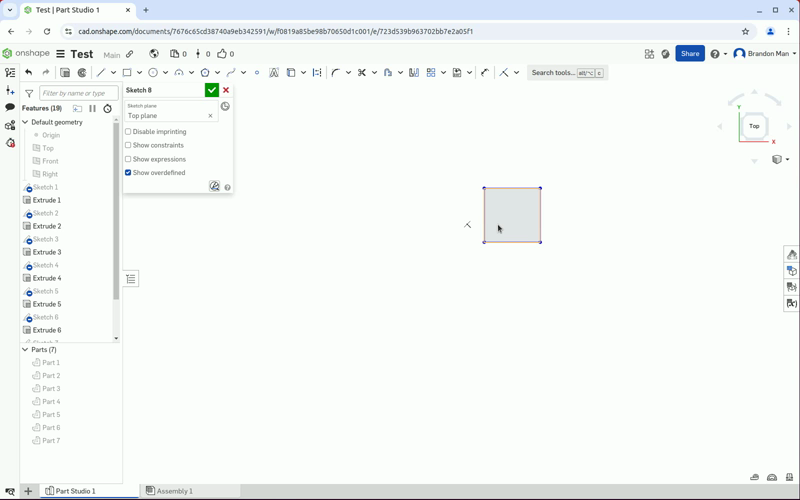
scroll(6)
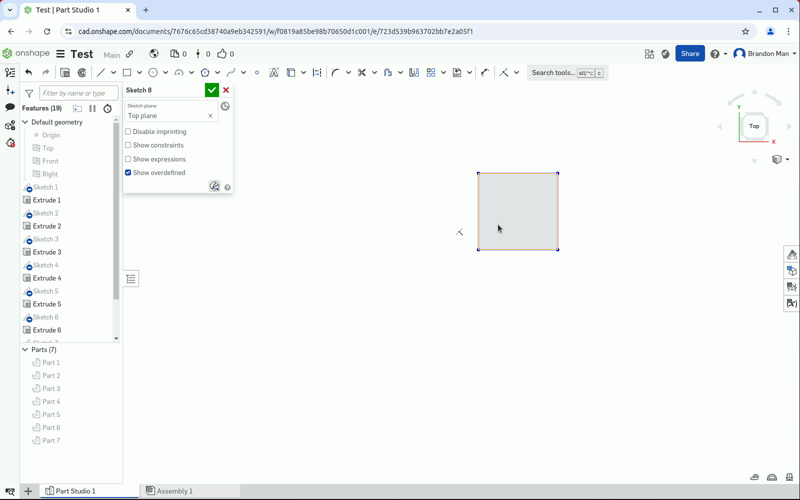
scroll(6)
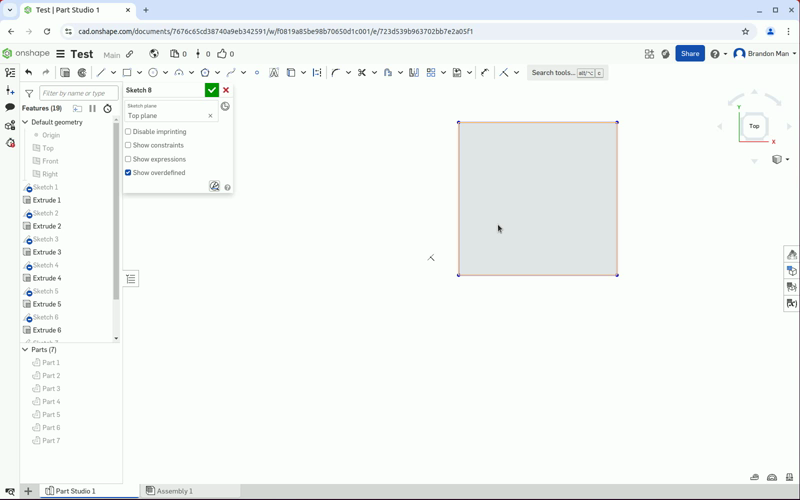
click(498, 224)
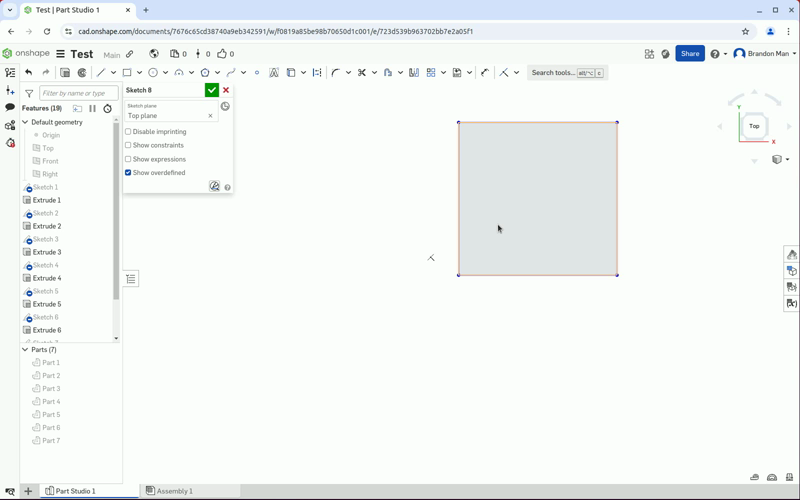
scroll(-6)
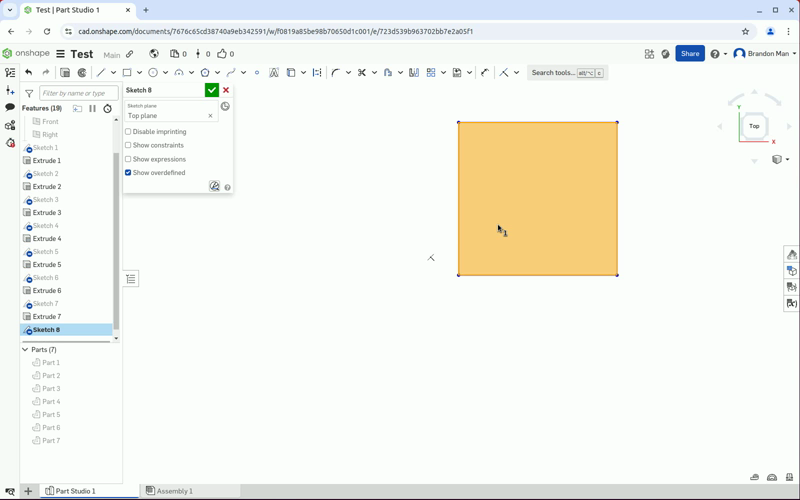
scroll(-6)
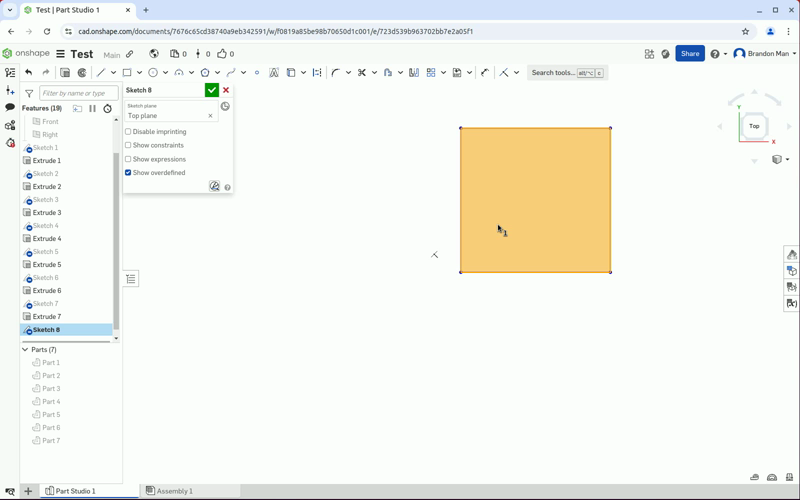
scroll(-6)
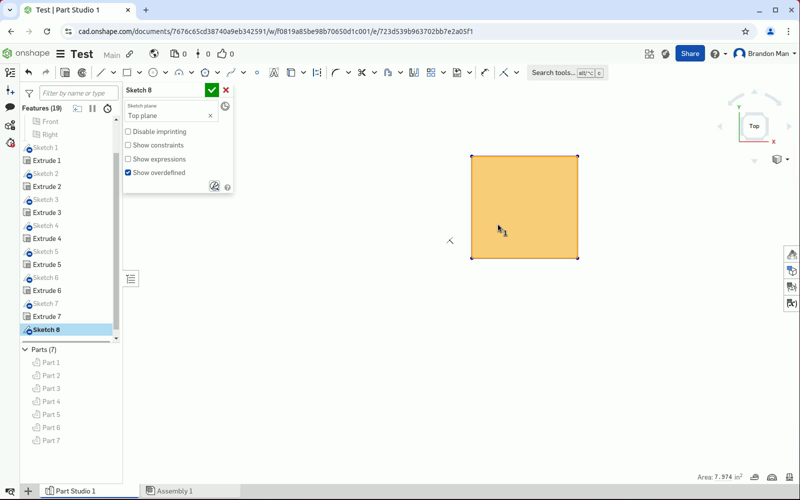
scroll(-6)
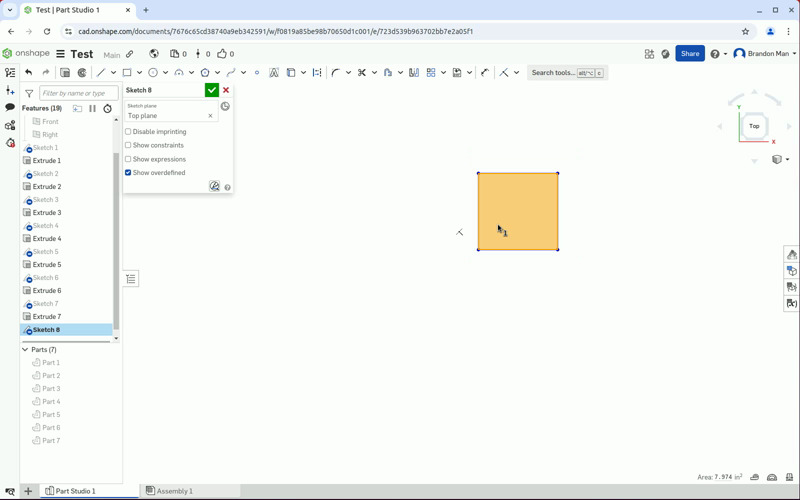
scroll(-6)
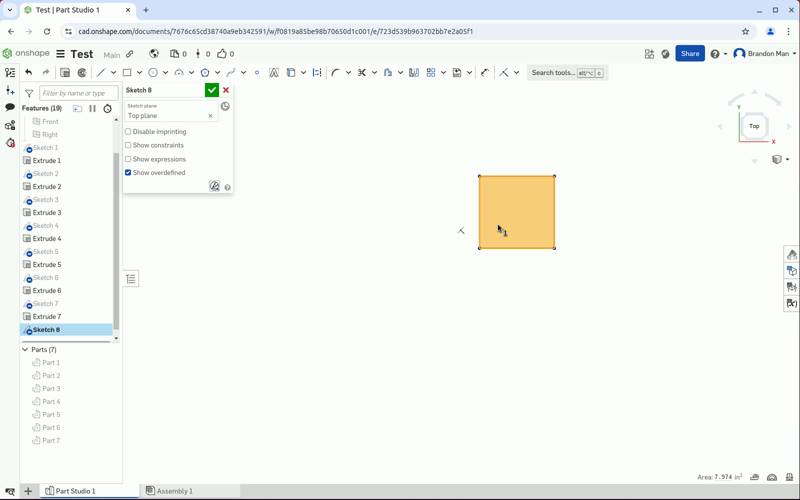
scroll(-6)
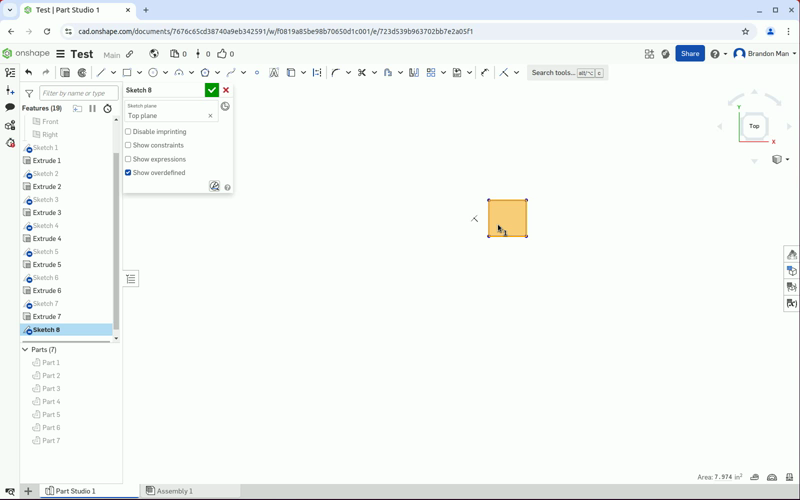
scroll(-6)
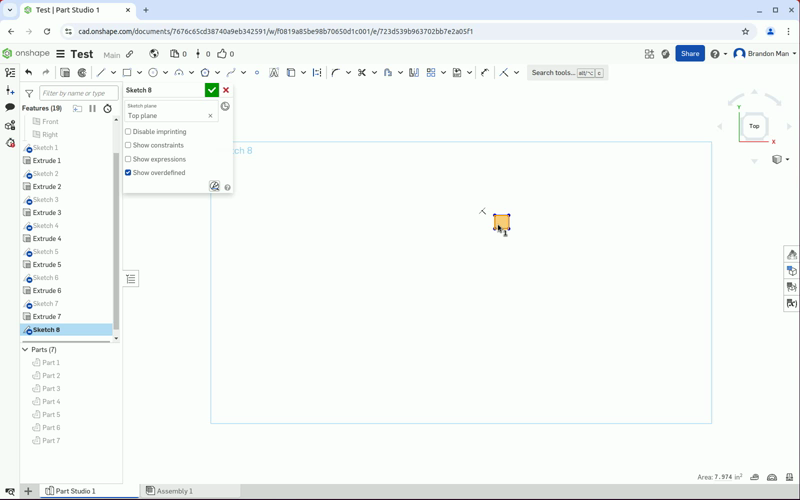
mouse_move(73, 352)
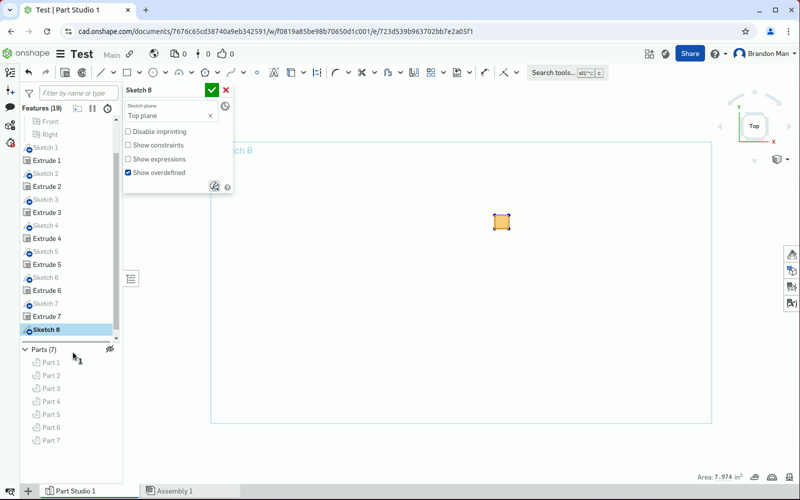
key(shift+y)
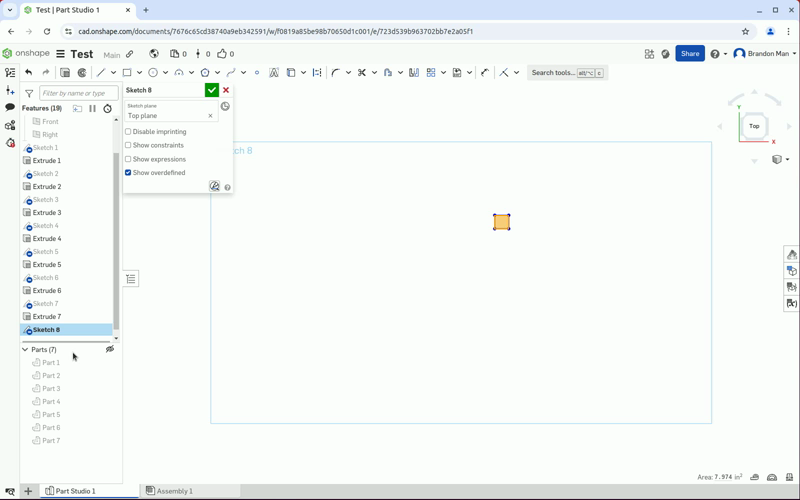
key(shift+e)
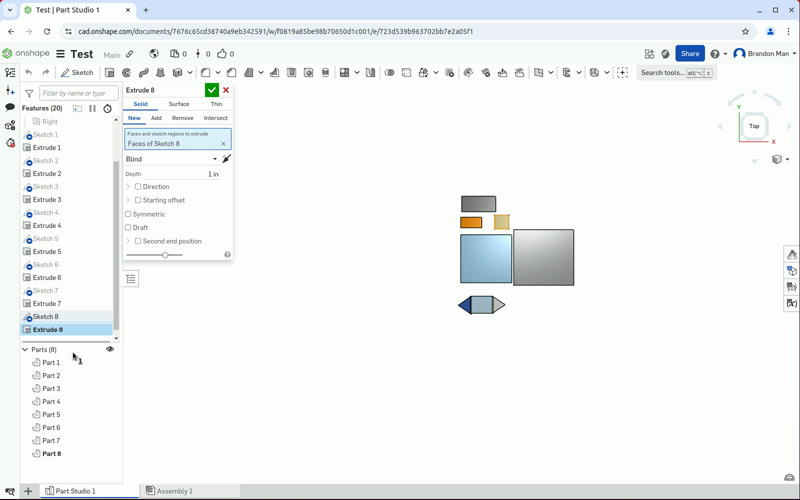
mouse_move(143, 106)
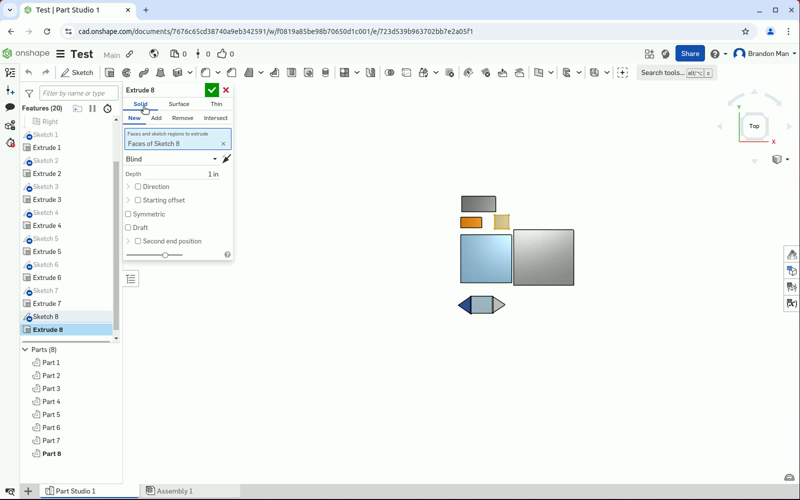
click(143, 106)
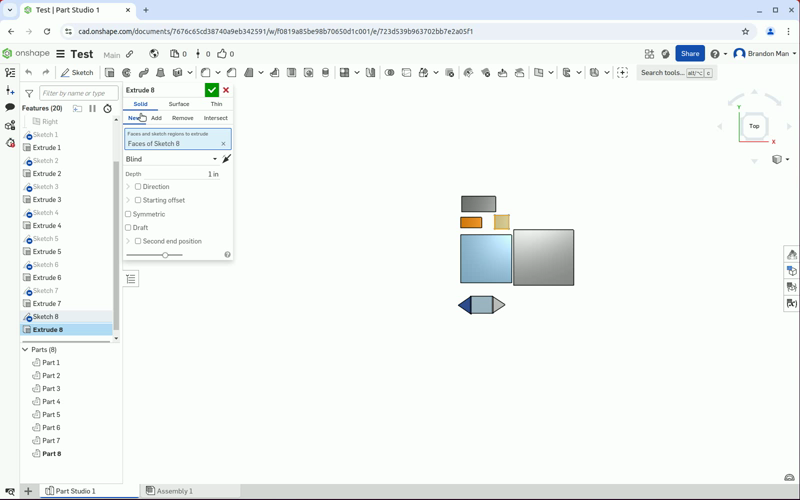
mouse_move(137, 120)
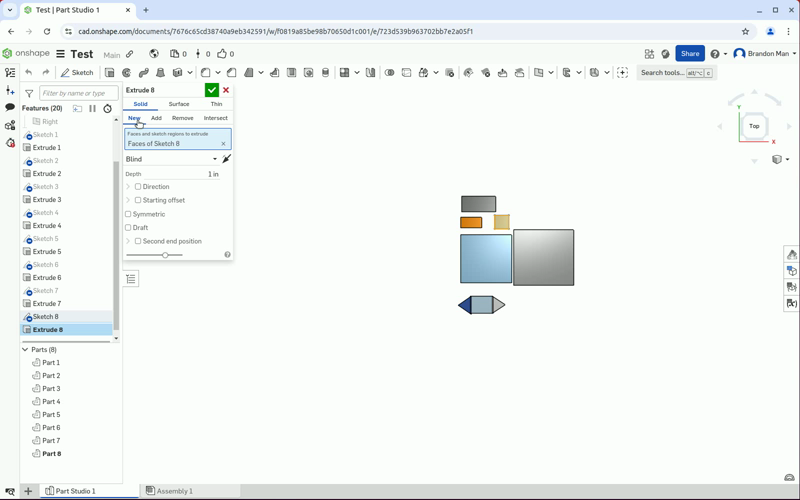
click(137, 120)
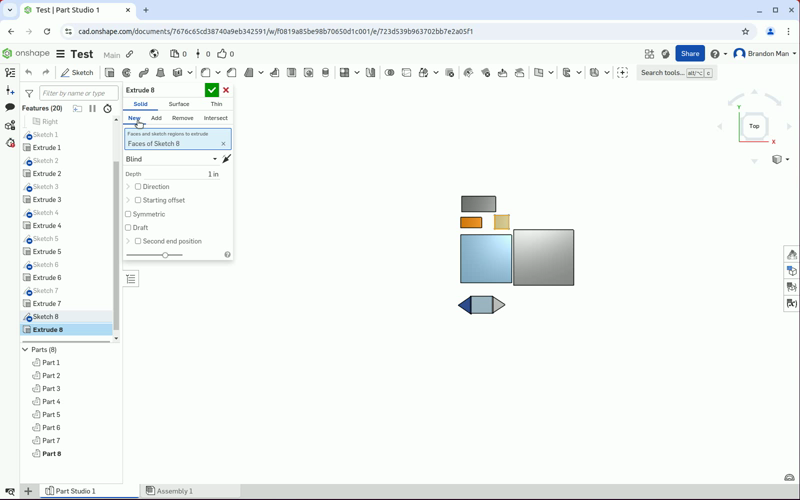
key(tab, 4)
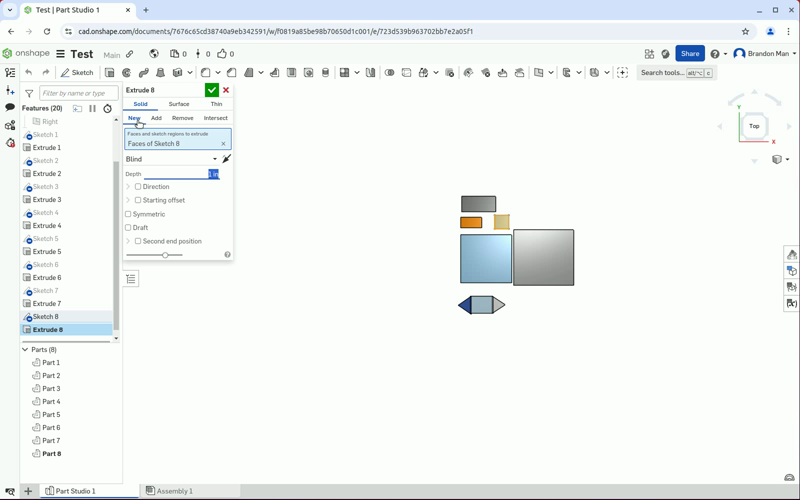
text(-0.241)
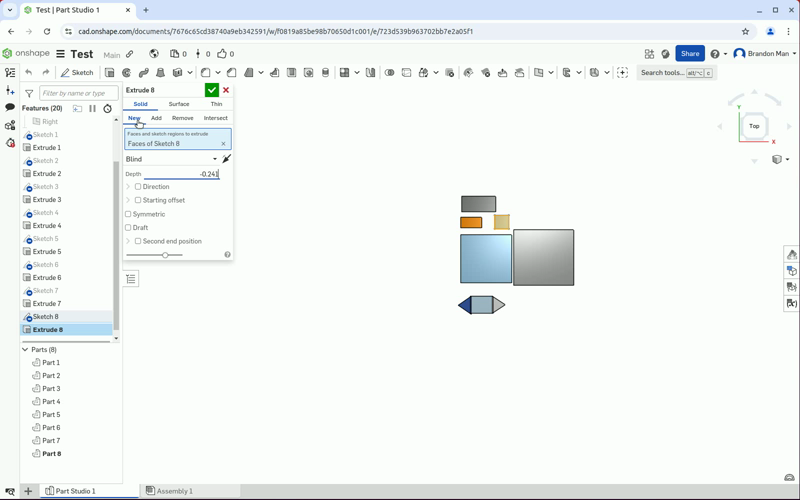
key(enter)
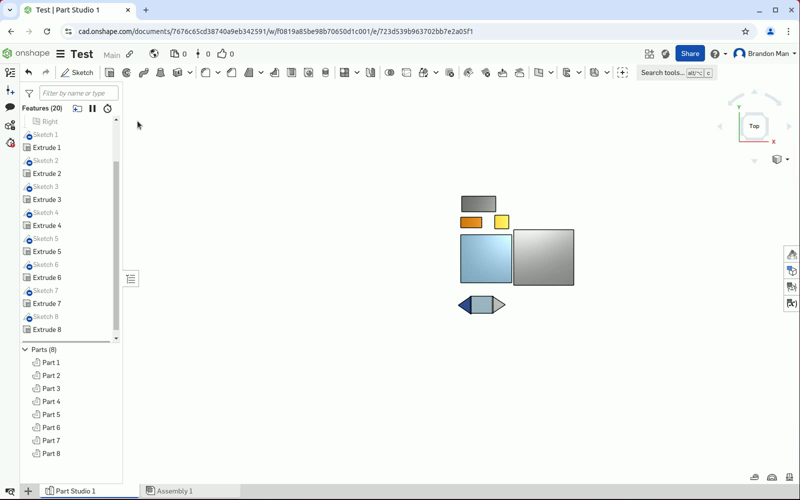
key(shift+h)
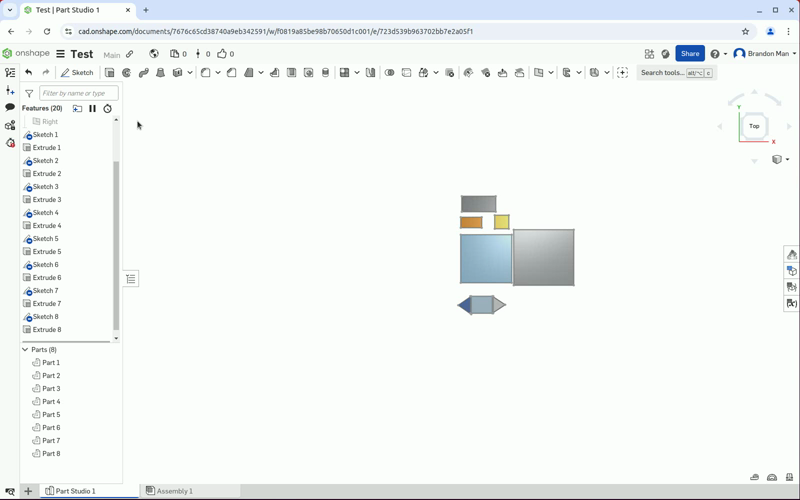
key(shift+h)
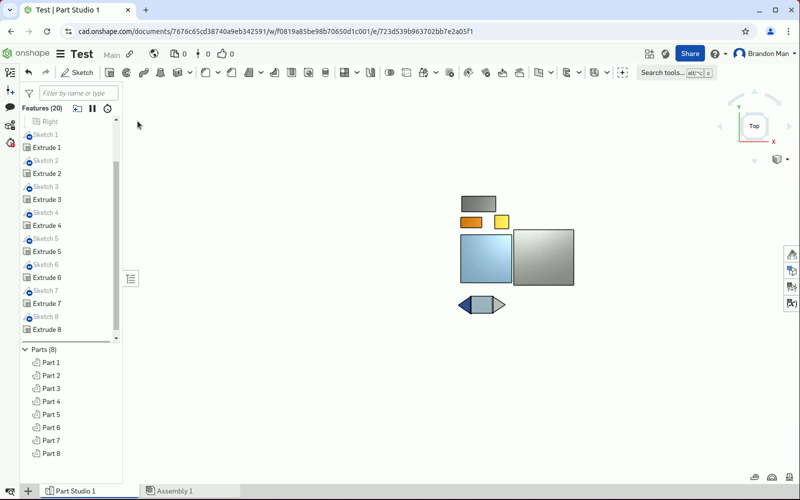
mouse_move(69, 137)
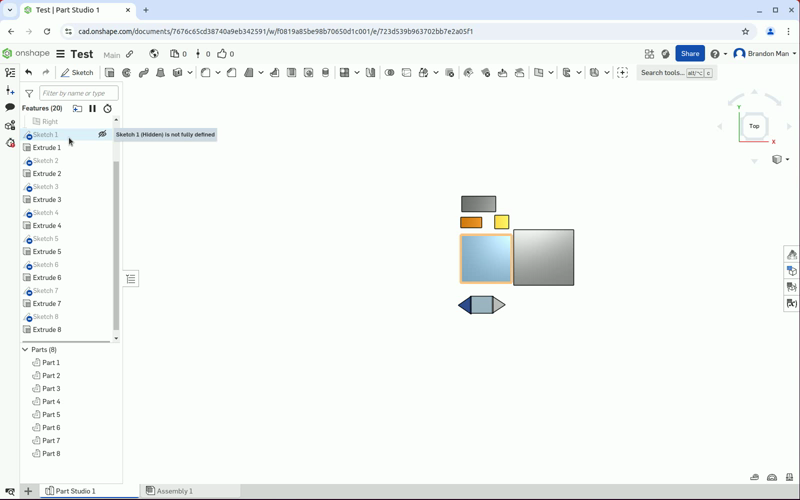
click(69, 137)
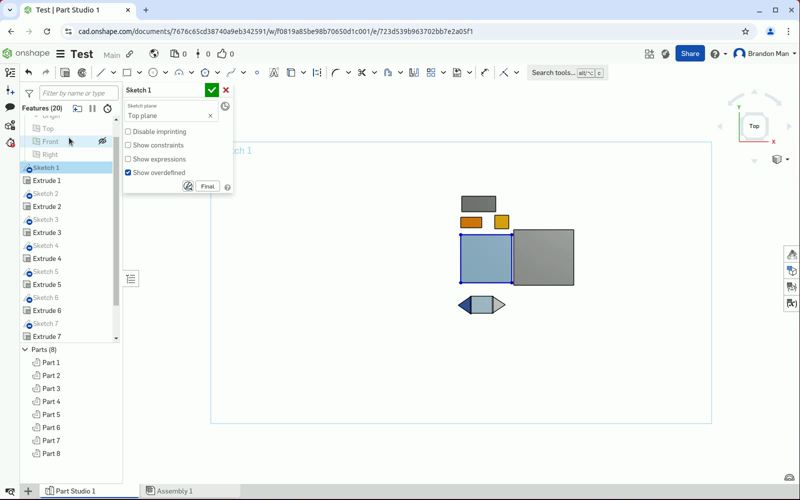
mouse_move(229, 92)
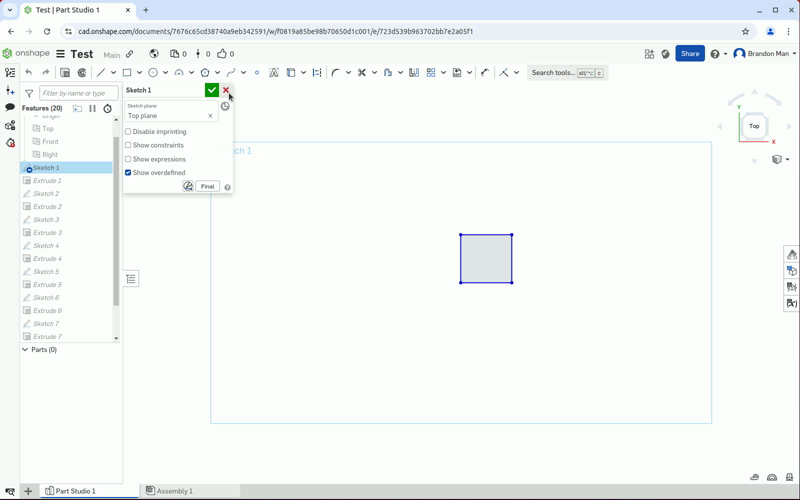
click(229, 92)
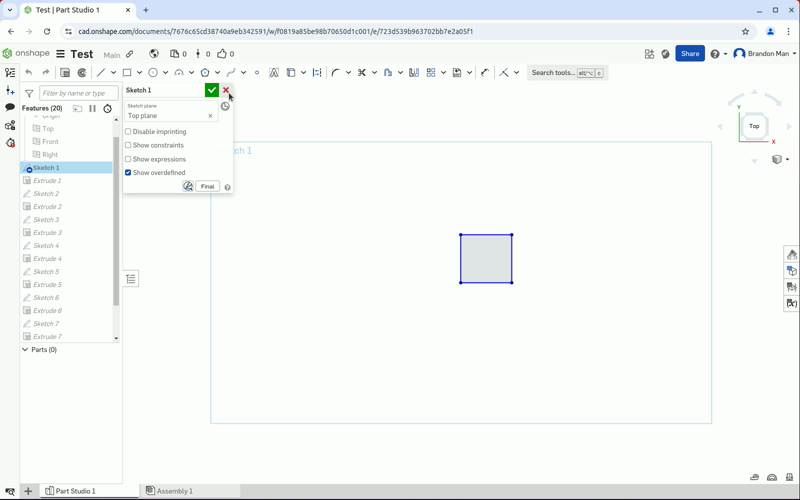
key(shift+s)
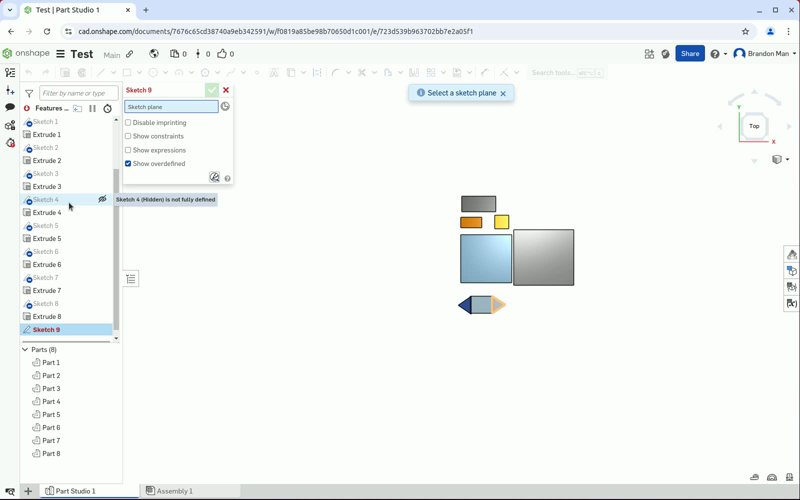
scroll(3)
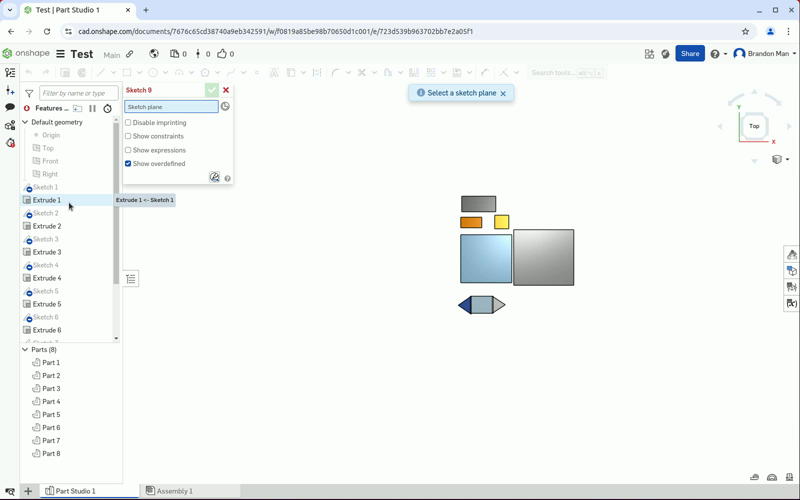
mouse_move(69, 150)
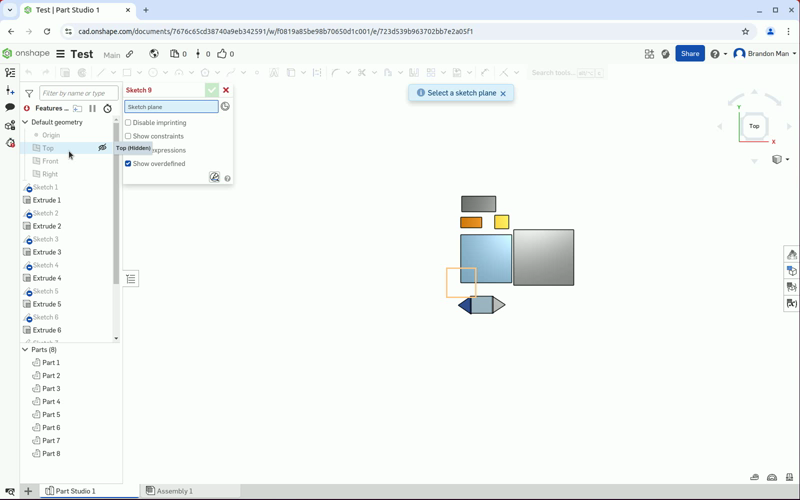
click(69, 150)
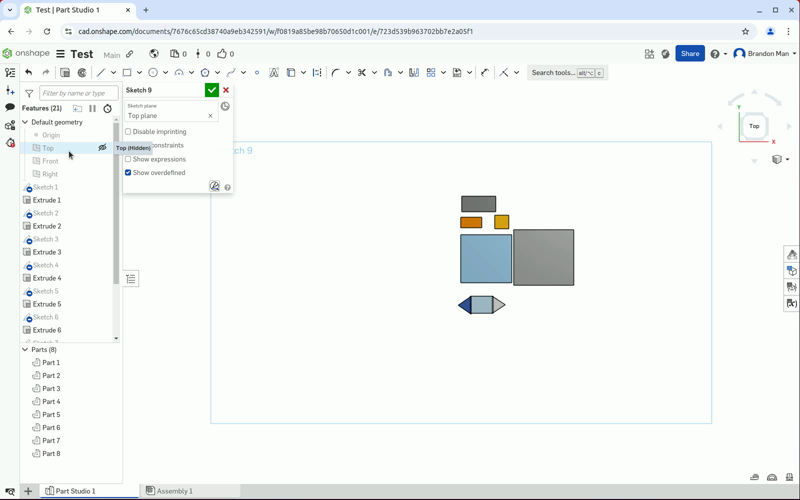
mouse_move(73, 352)
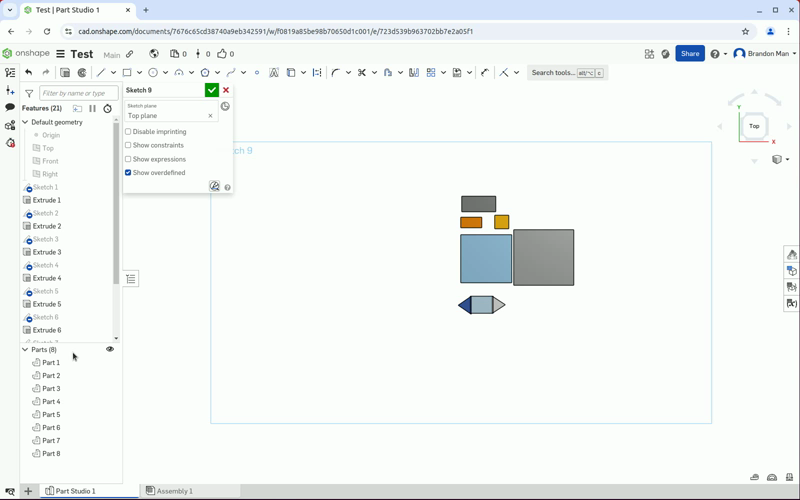
key(y)
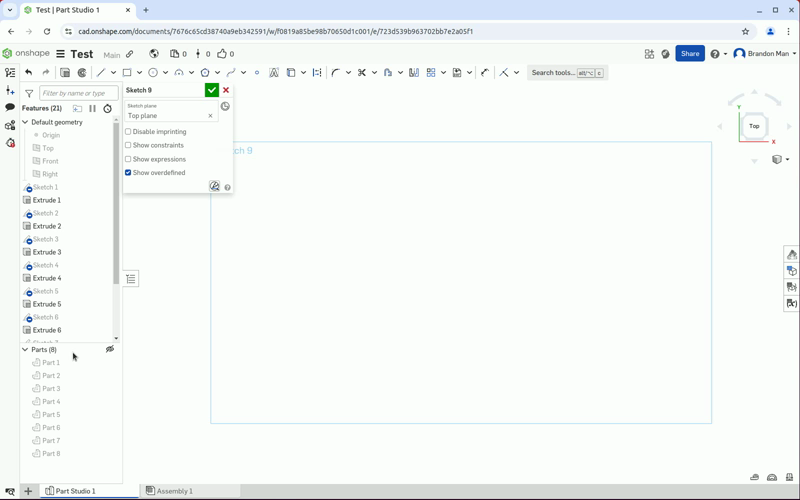
key(l)
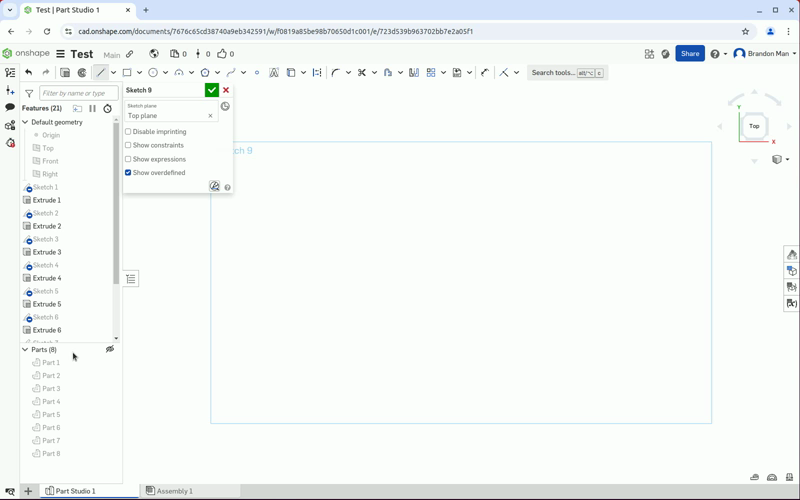
key_down(shift)
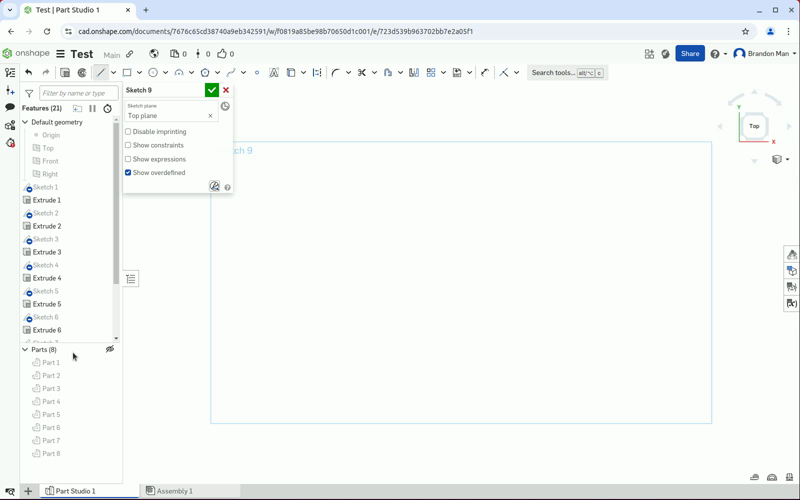
mouse_move(506, 218)
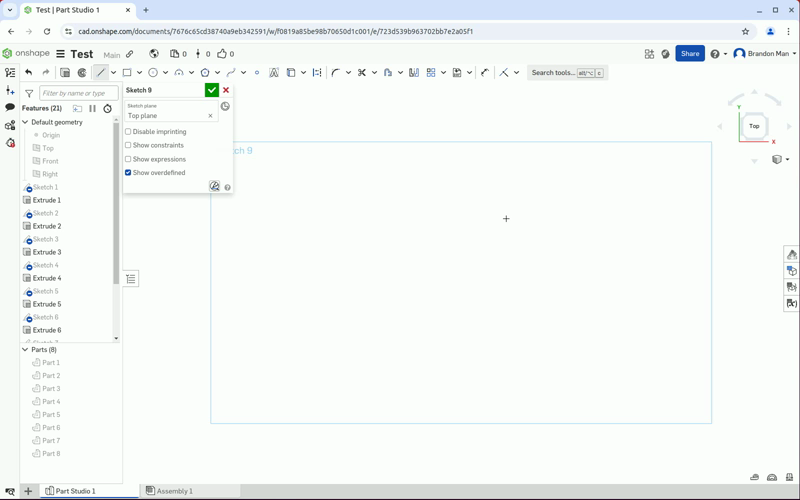
click(506, 218)
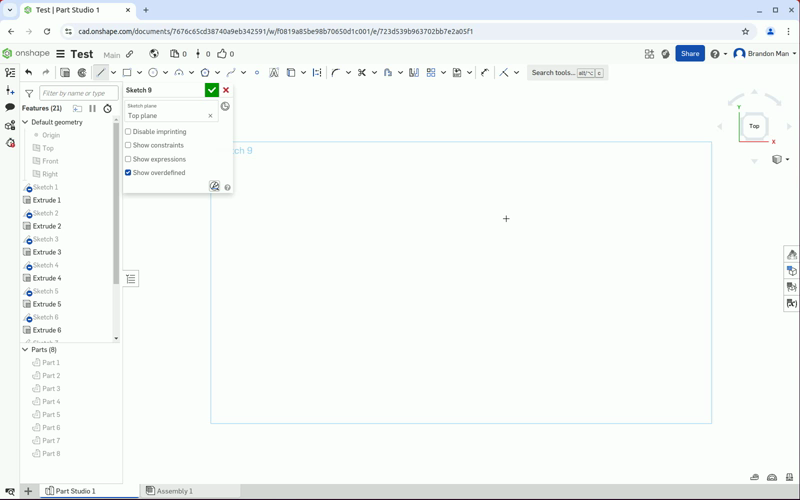
key_up(shift)
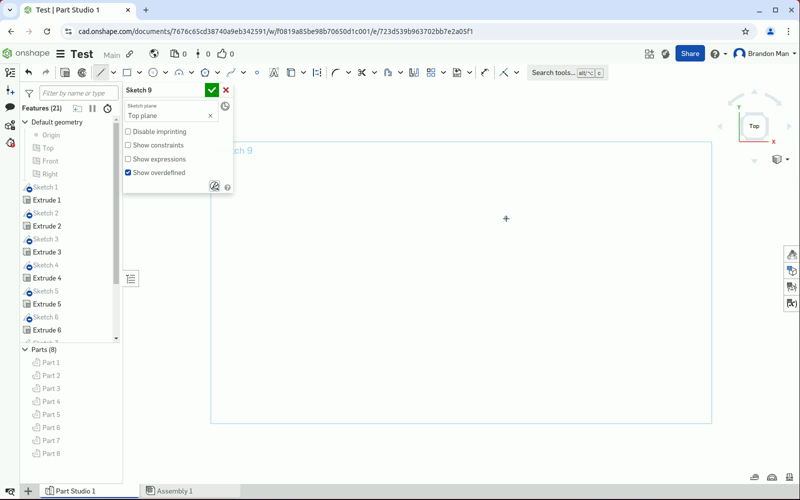
key_down(shift)
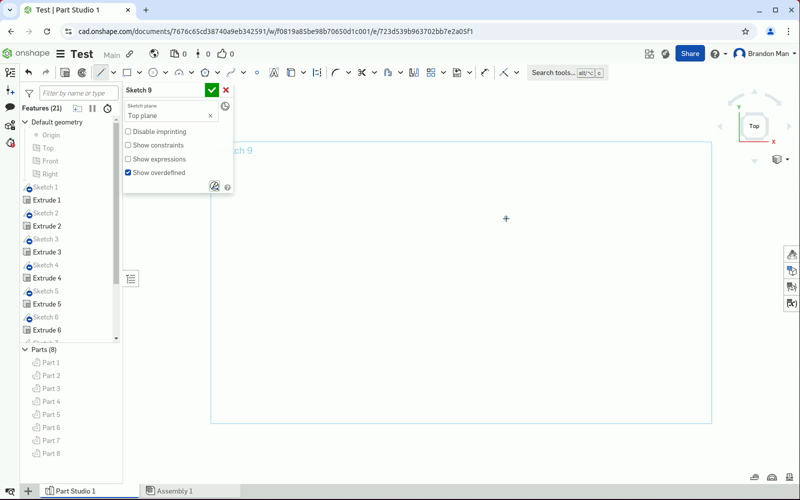
mouse_move(536, 218)
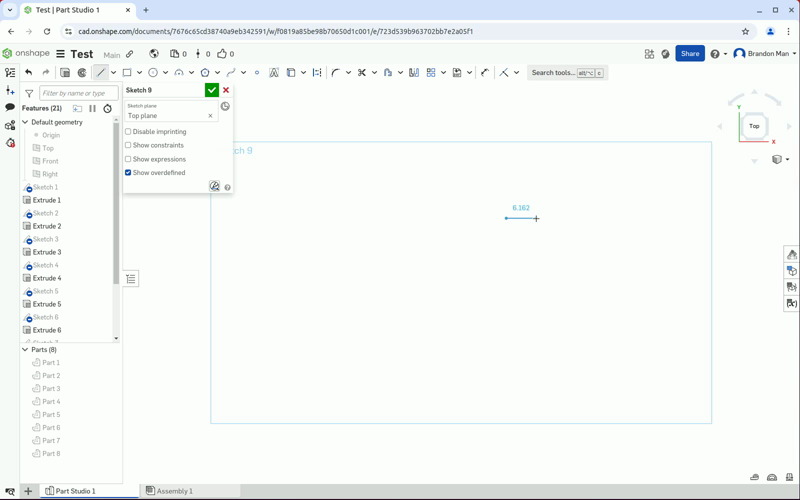
mouse_move(540, 218)
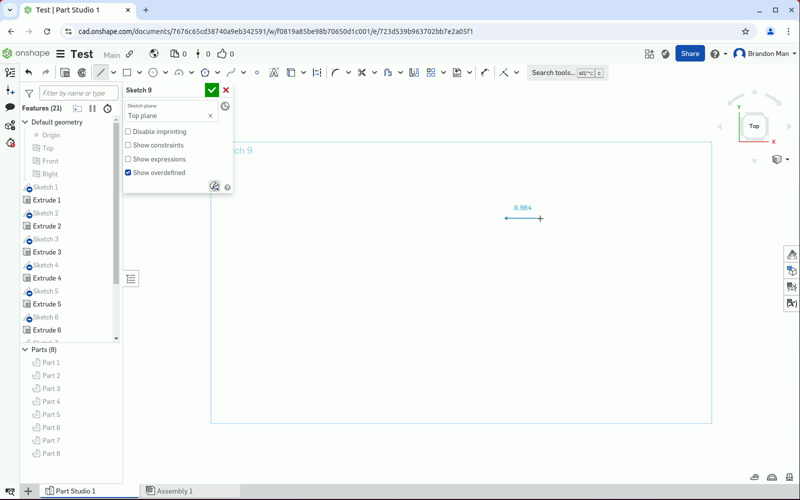
click(540, 218)
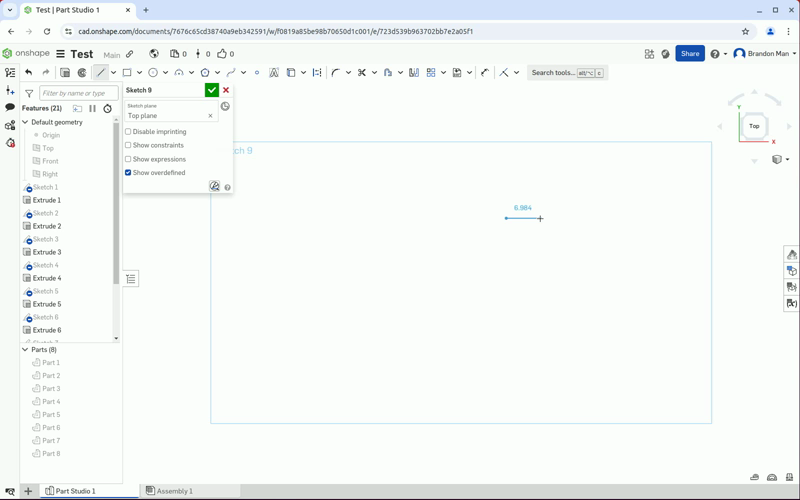
key_up(shift)
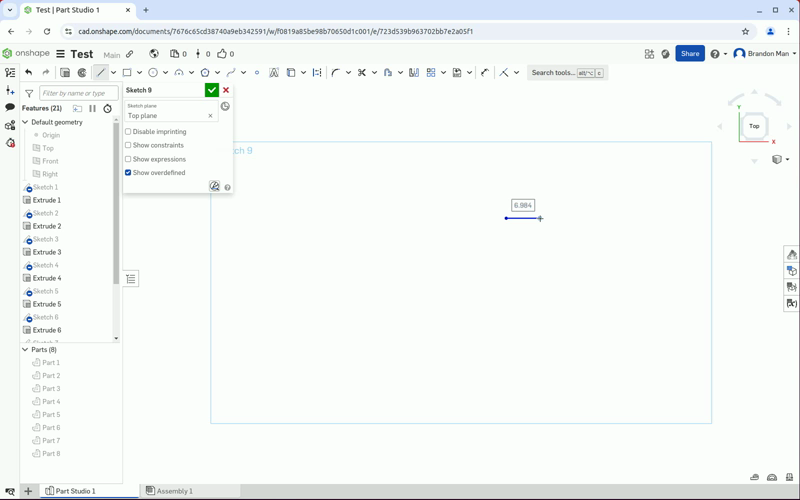
key_down(shift)
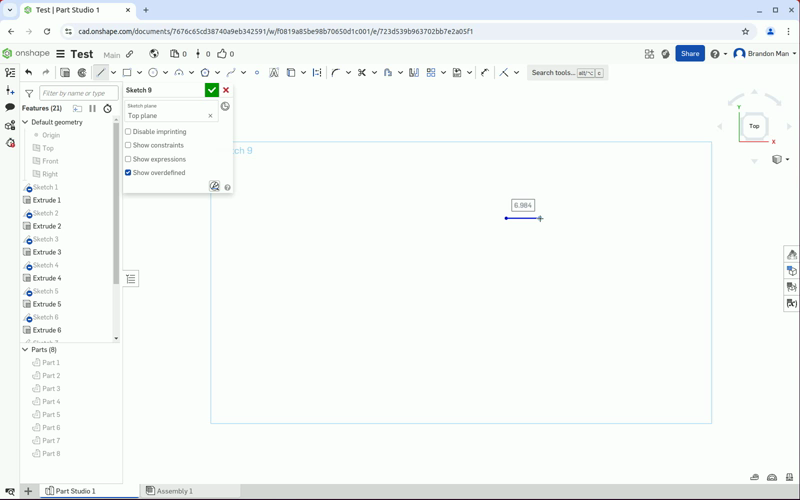
mouse_move(570, 218)
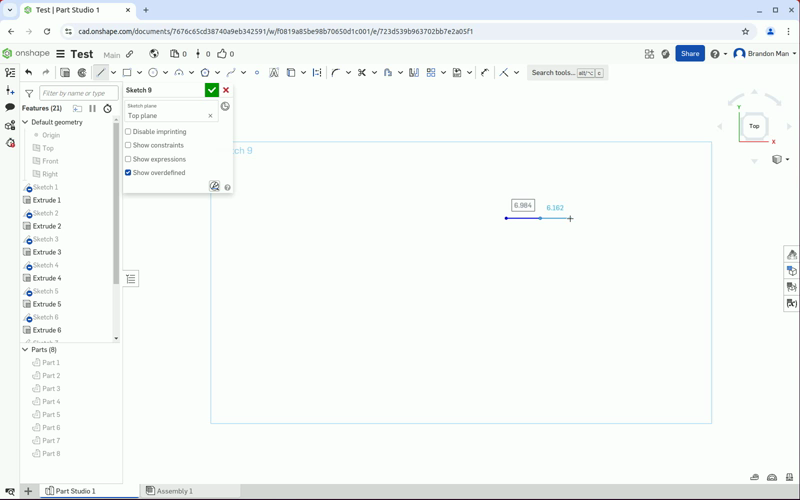
mouse_move(540, 193)
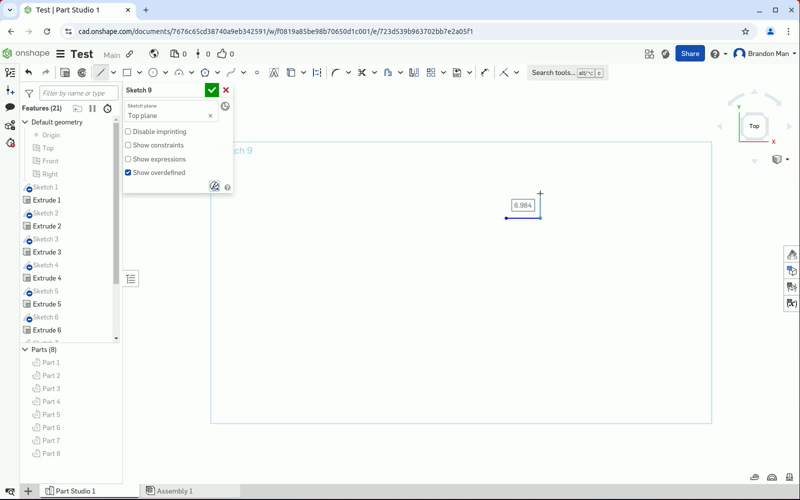
click(540, 193)
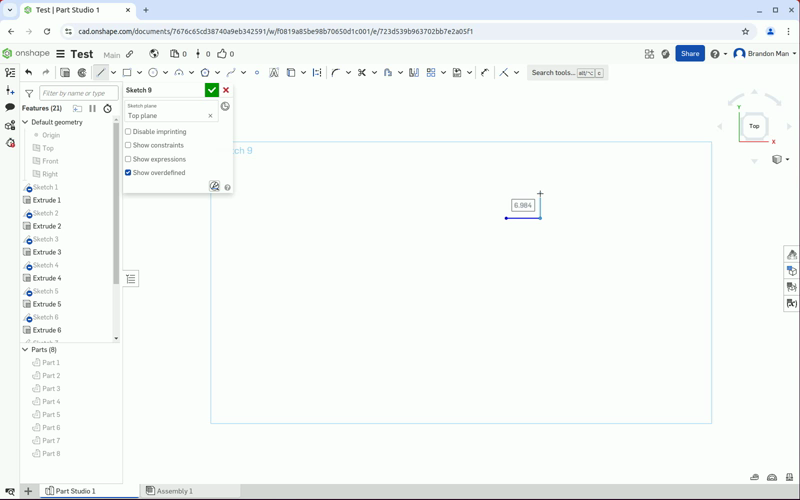
key_up(shift)
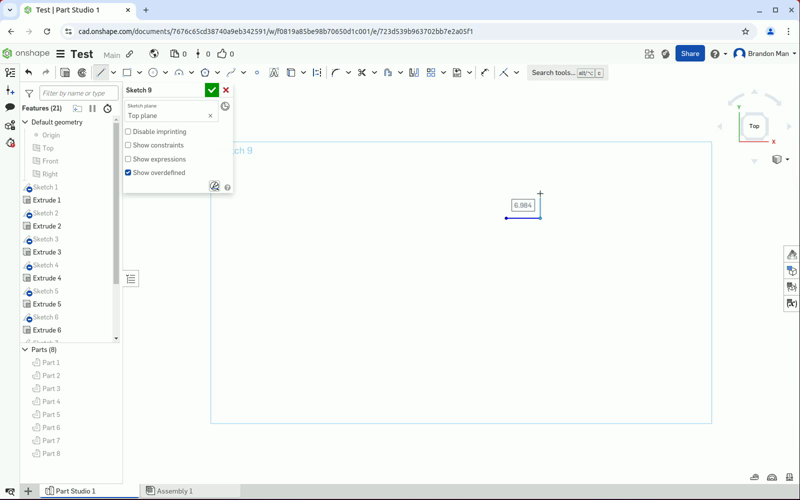
key_down(shift)
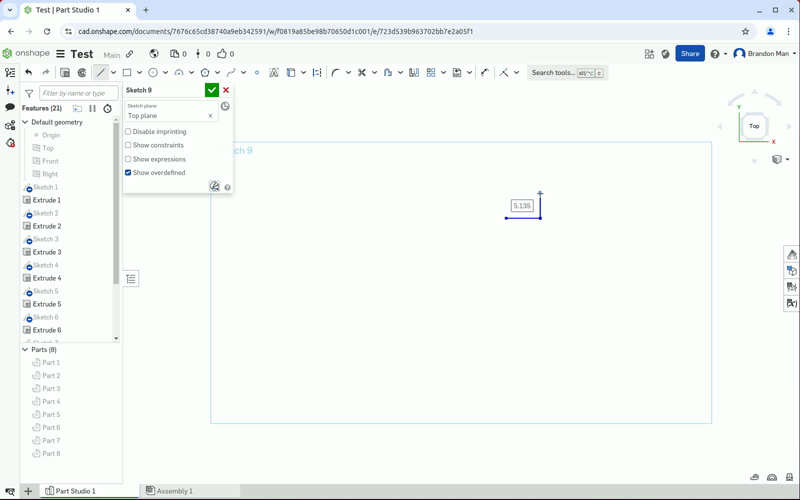
mouse_move(570, 193)
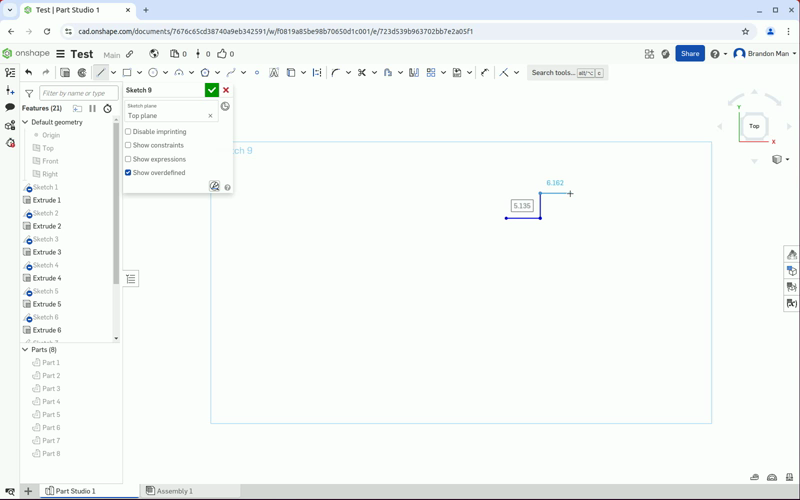
mouse_move(506, 193)
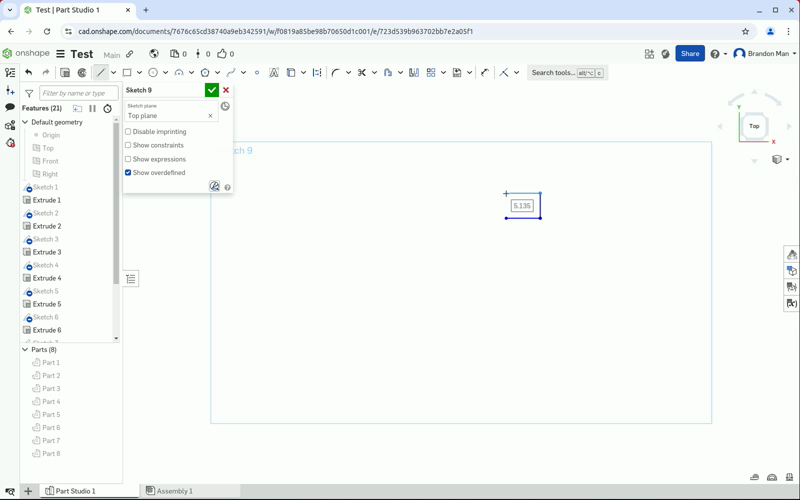
click(506, 193)
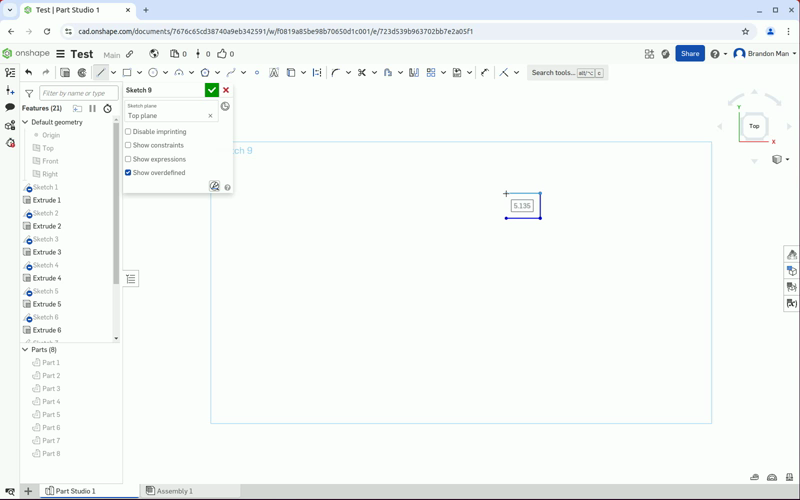
key_up(shift)
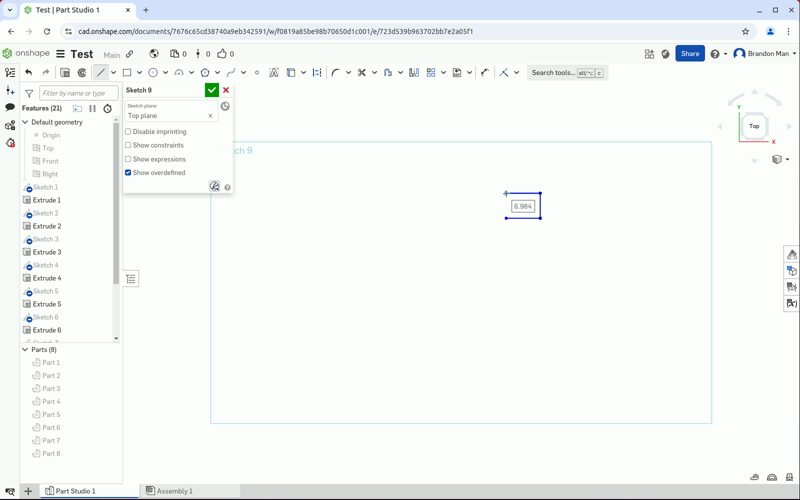
mouse_move(536, 193)
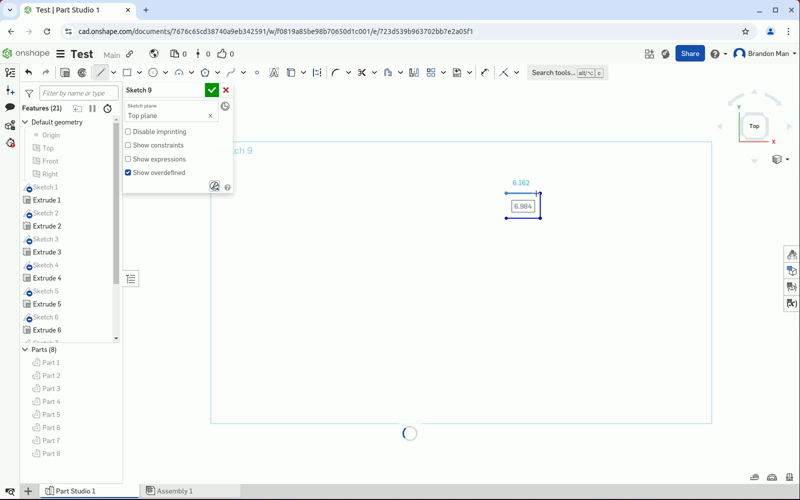
key_down(shift)
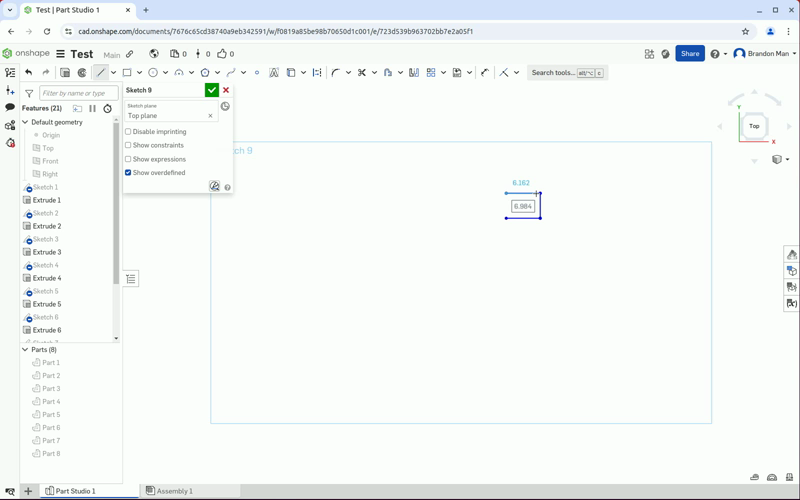
mouse_move(506, 218)
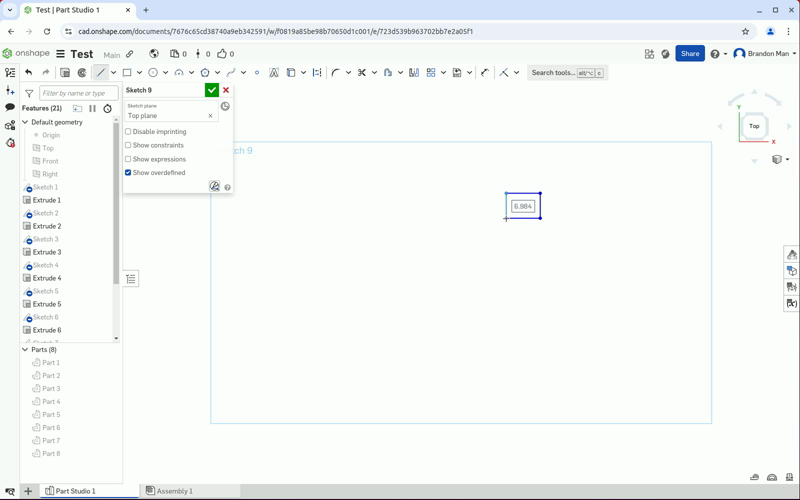
key_up(shift)
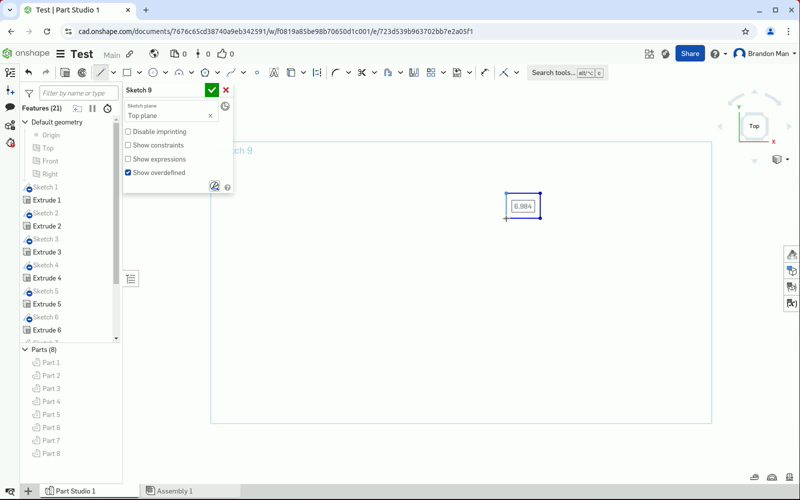
click(506, 218)
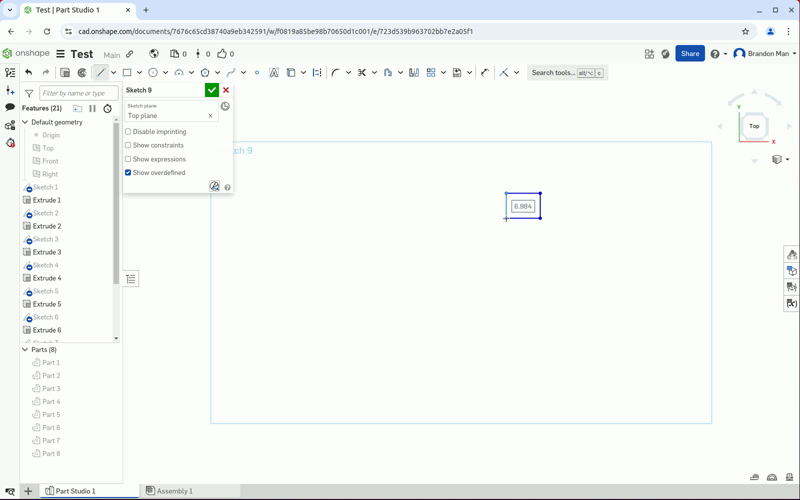
key(esc)
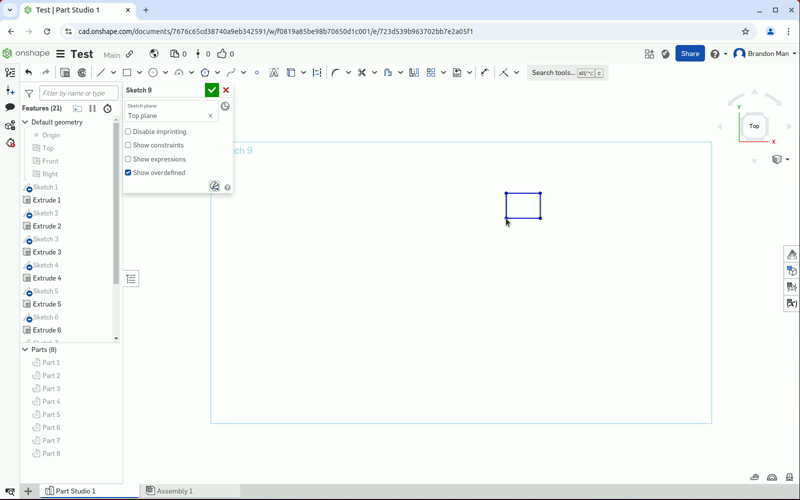
mouse_move(517, 201)
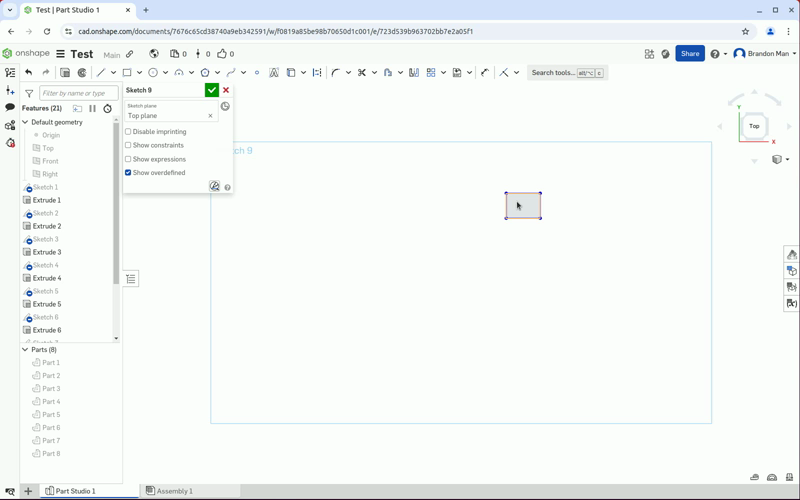
scroll(6)
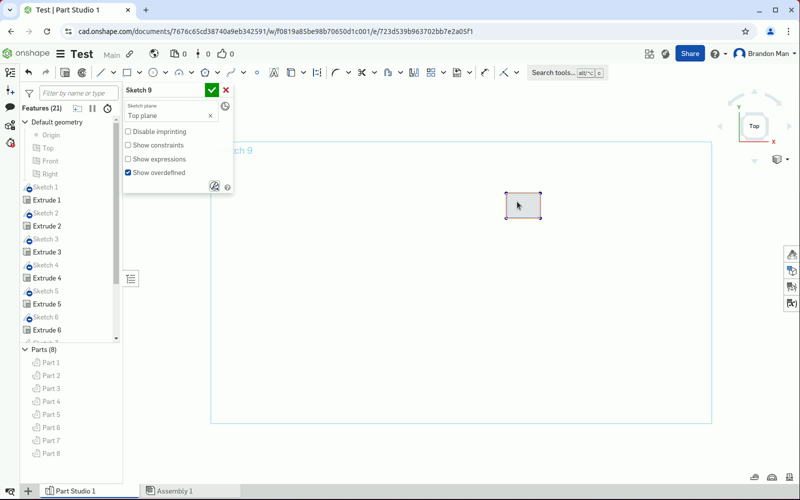
scroll(6)
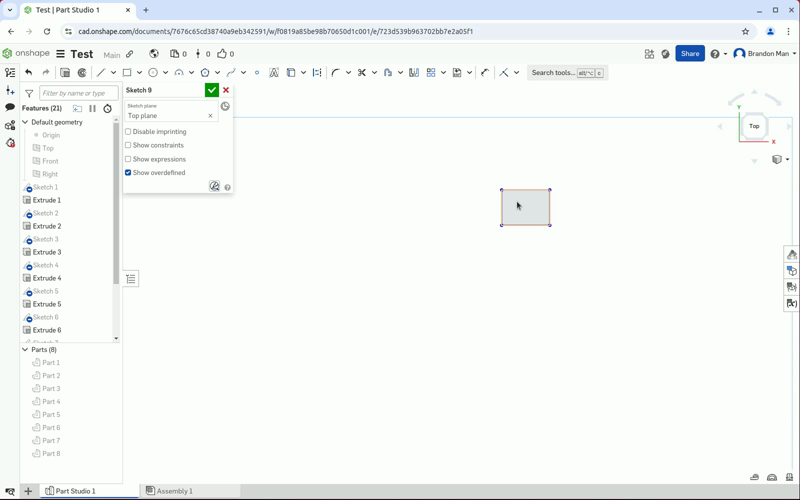
scroll(6)
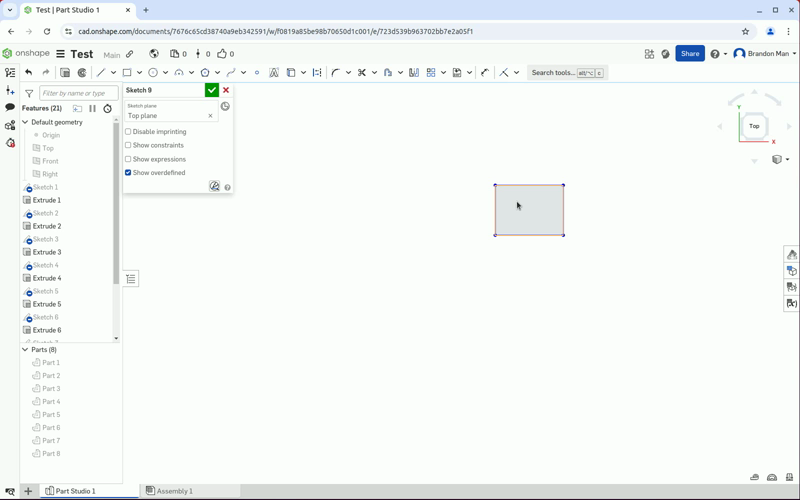
scroll(6)
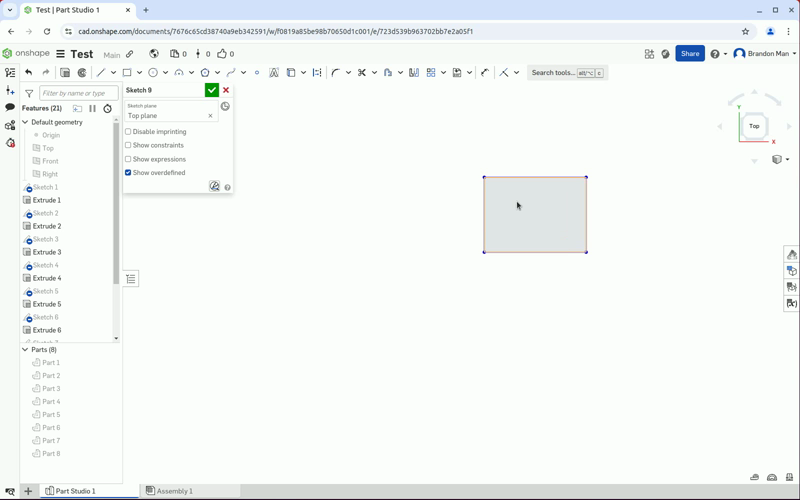
scroll(6)
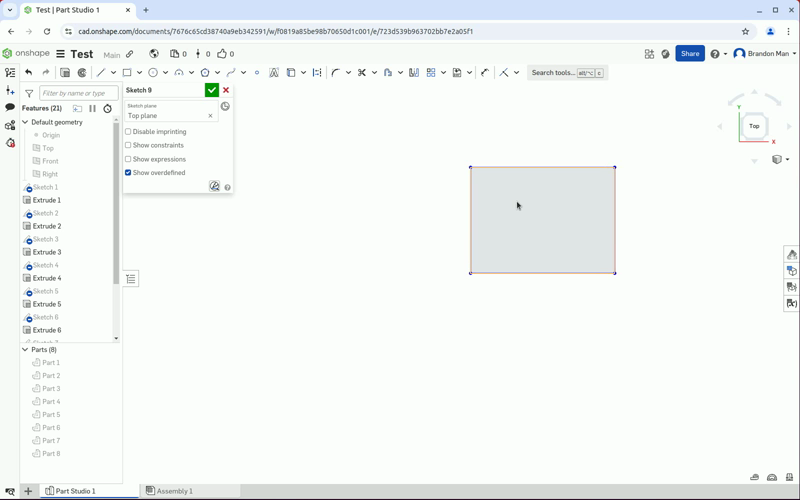
scroll(6)
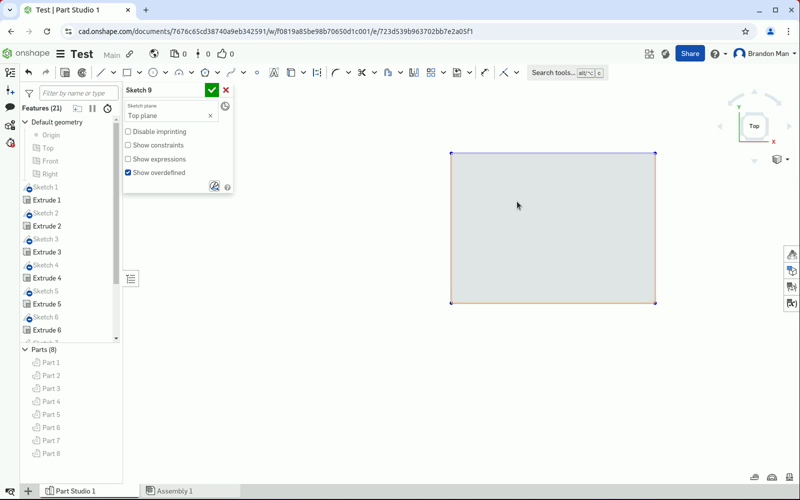
scroll(6)
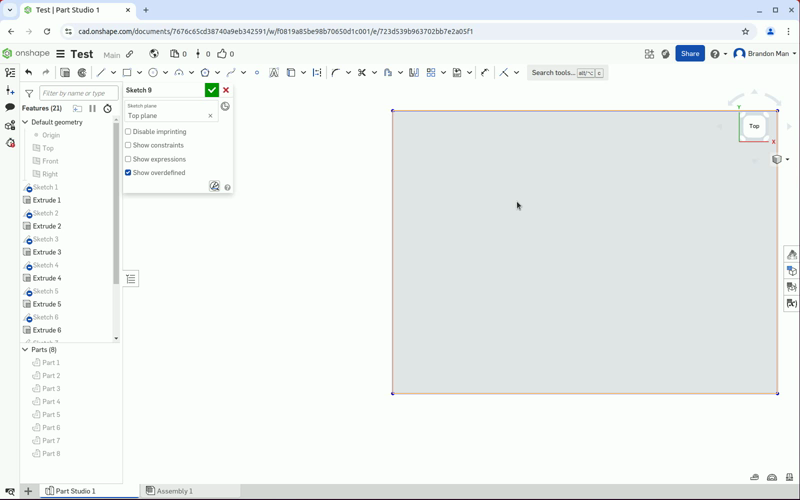
click(517, 201)
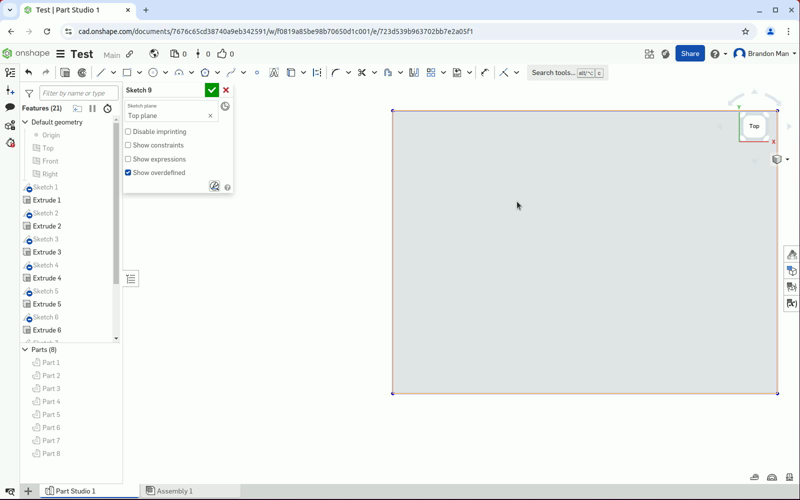
scroll(-6)
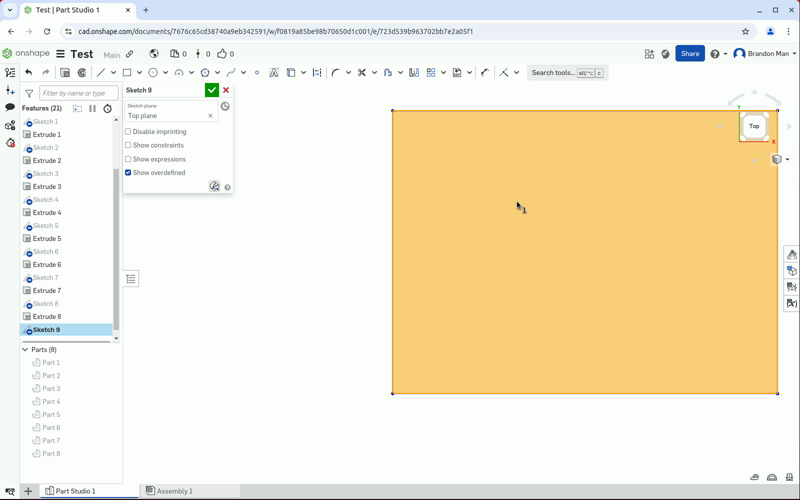
scroll(-6)
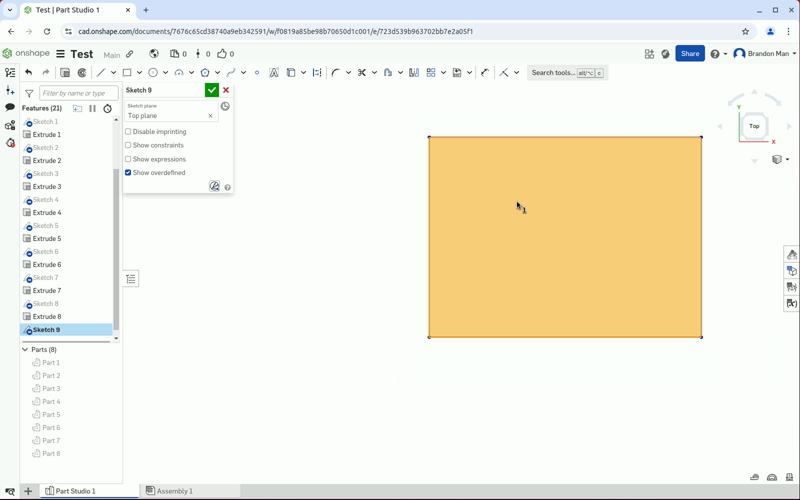
scroll(-6)
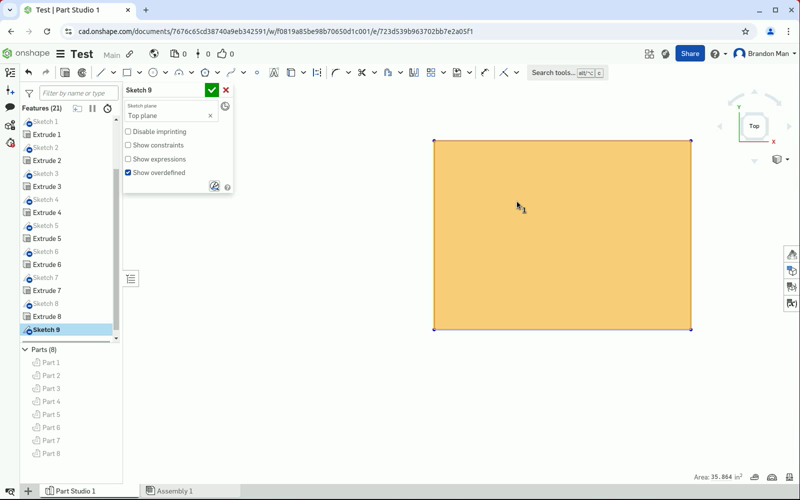
scroll(-6)
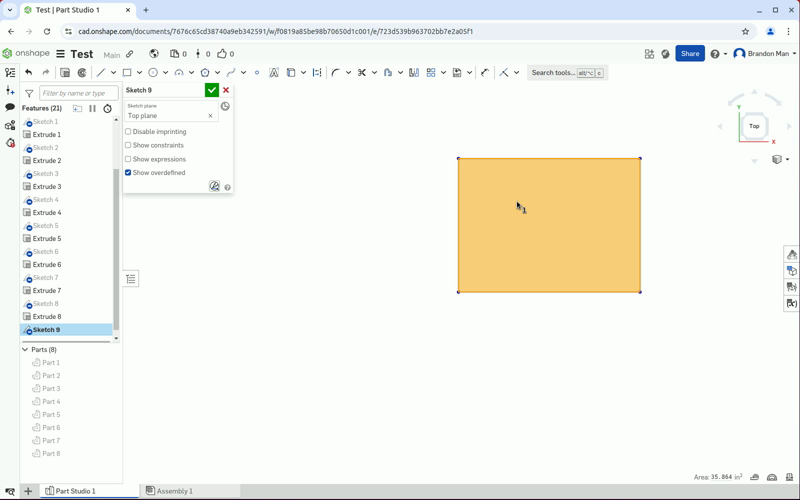
scroll(-6)
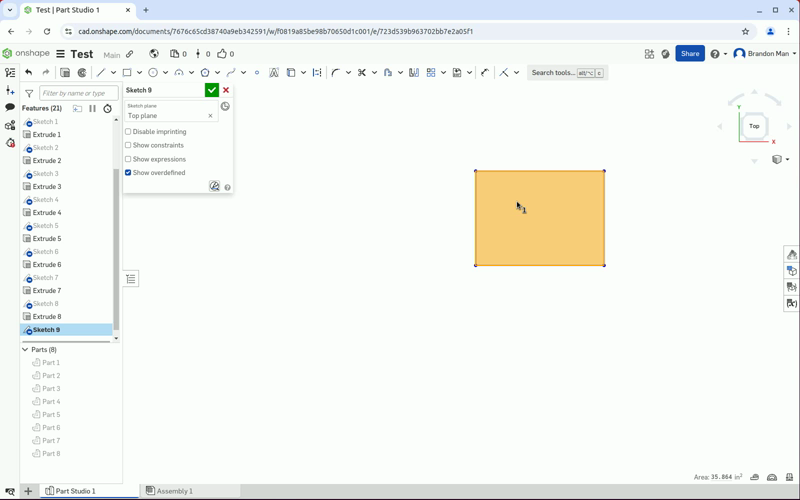
scroll(-6)
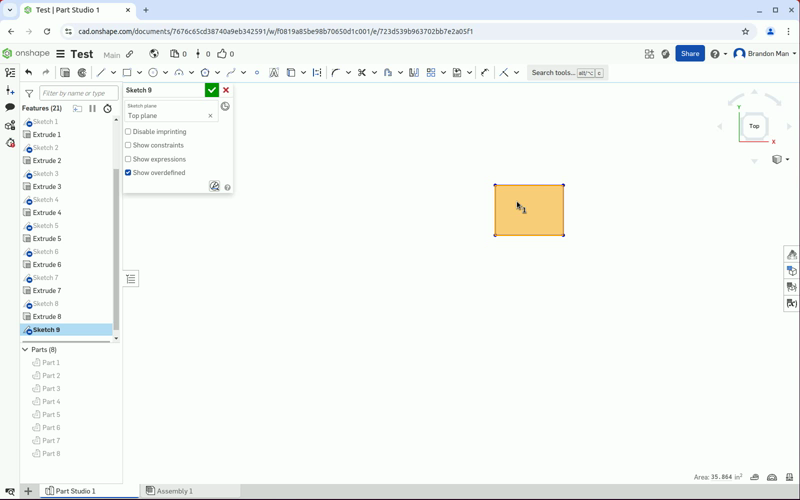
scroll(-6)
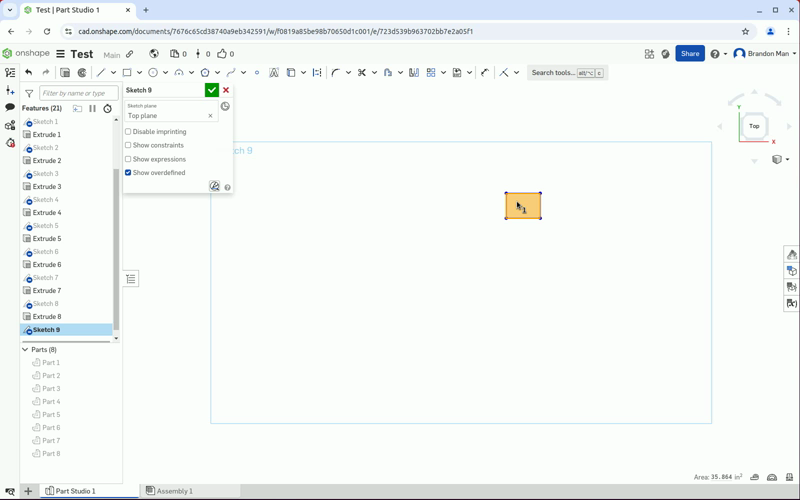
mouse_move(73, 352)
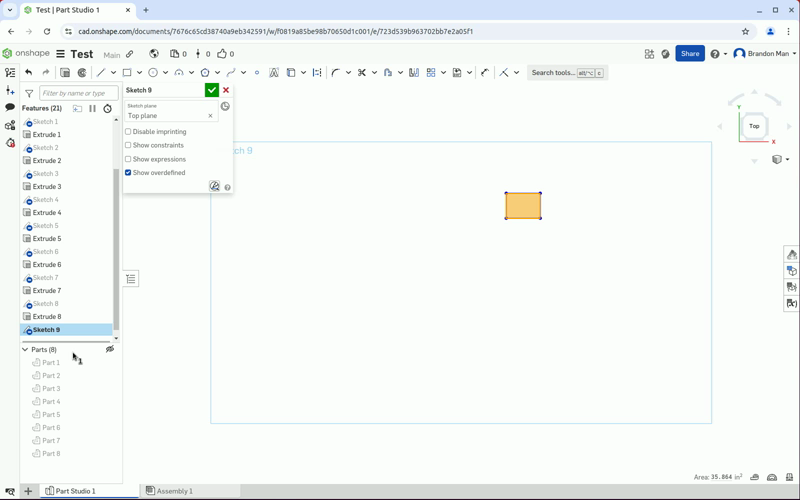
key(shift+y)
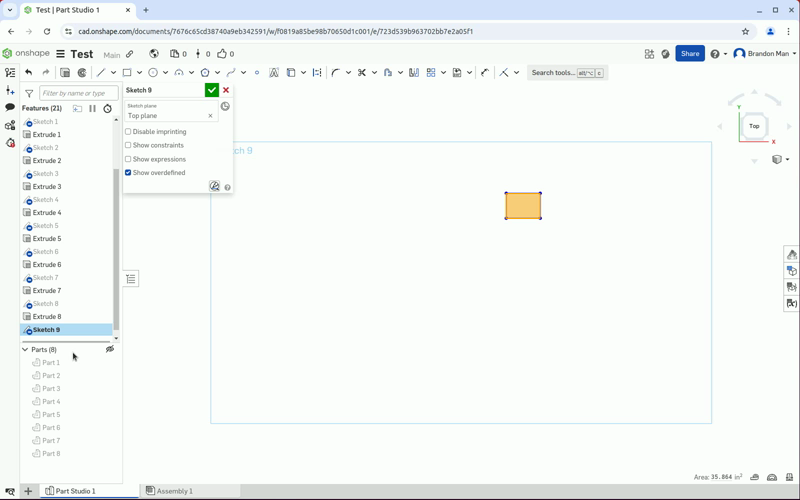
key(shift+e)
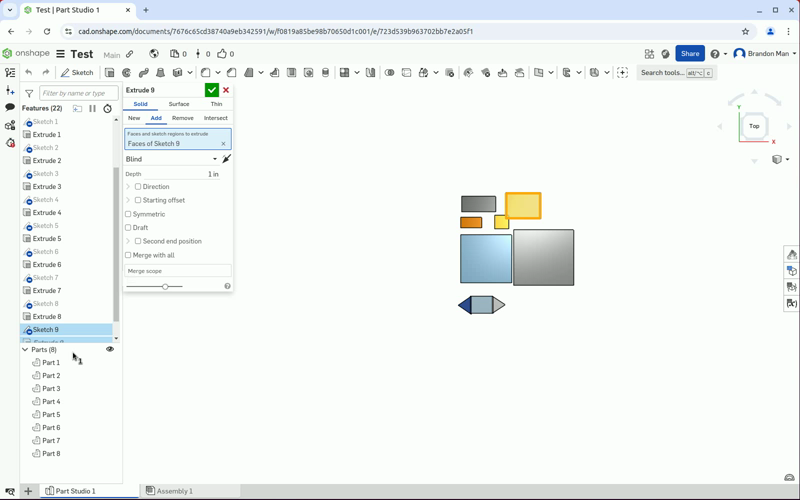
mouse_move(143, 106)
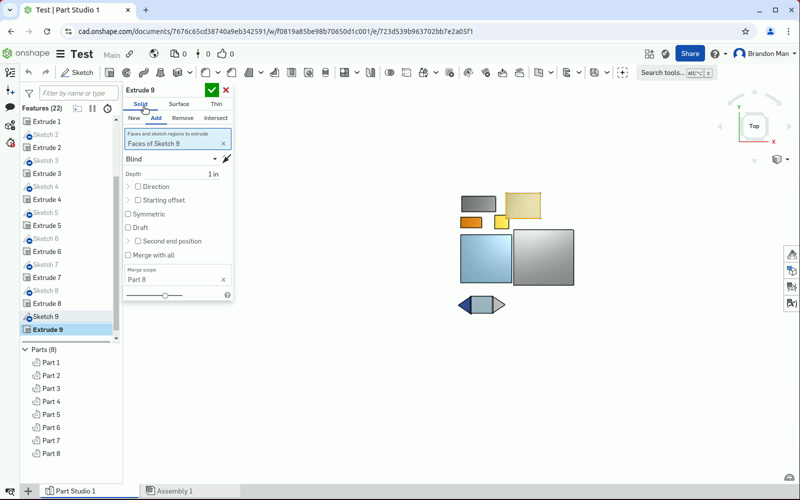
click(143, 106)
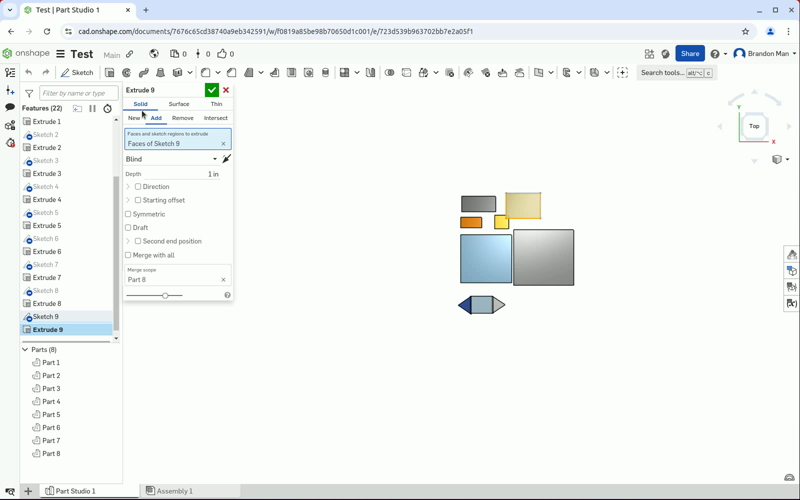
mouse_move(137, 120)
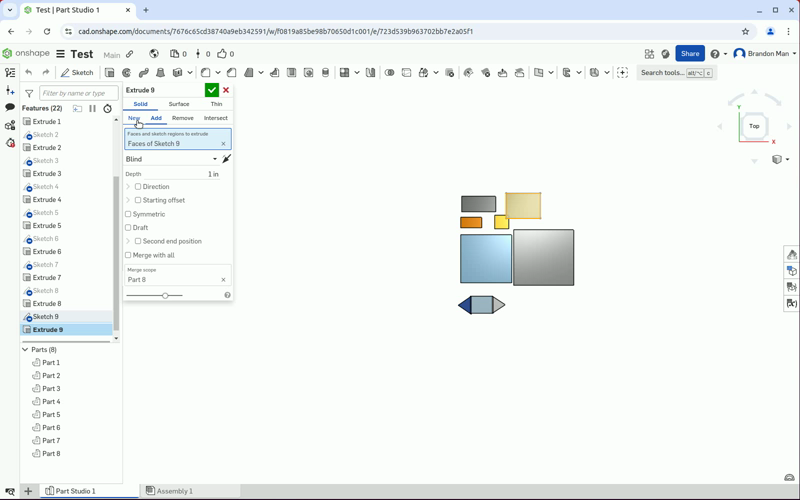
click(137, 120)
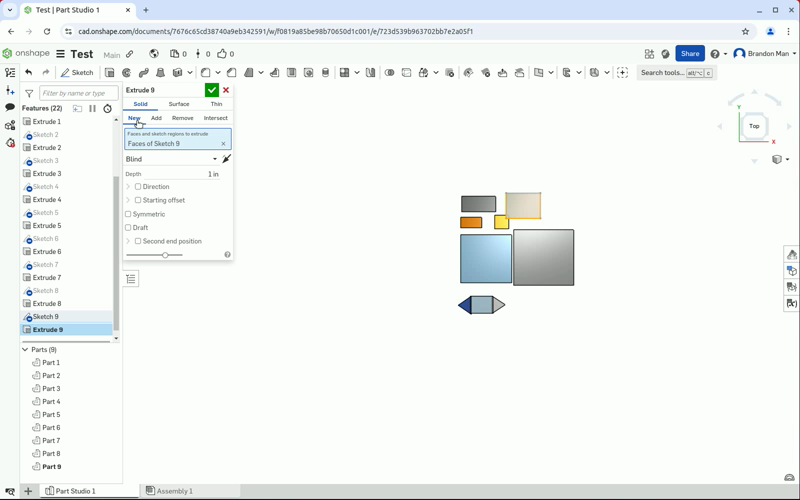
key(tab, 4)
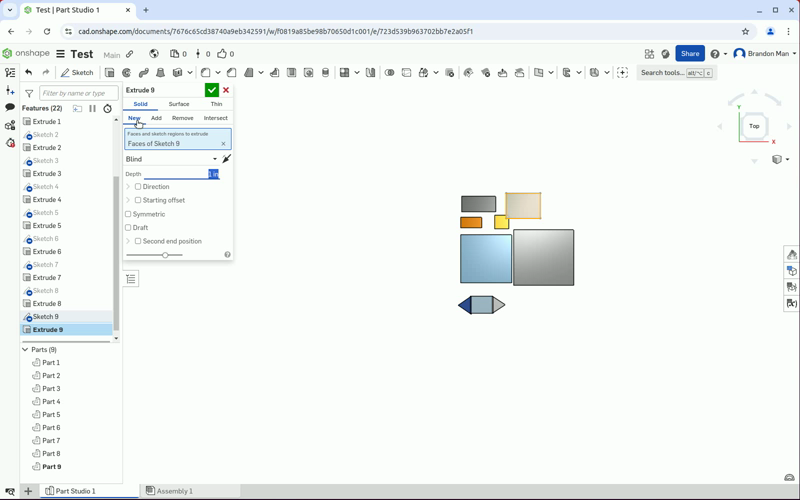
text(-0.241)
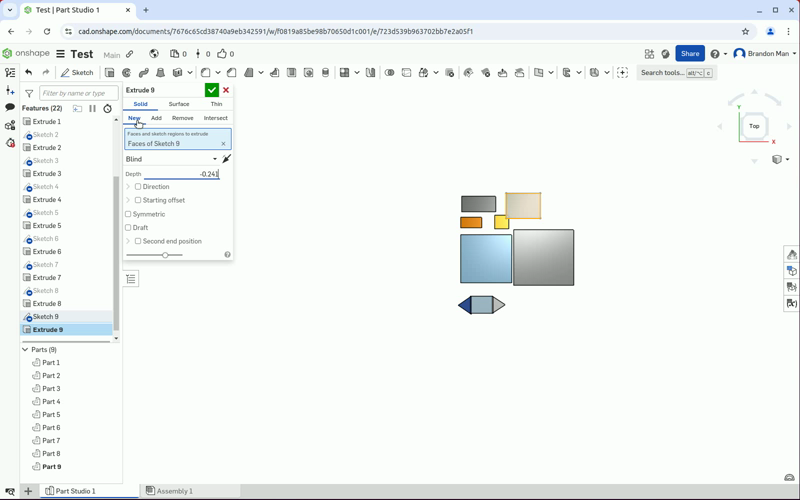
key(enter)
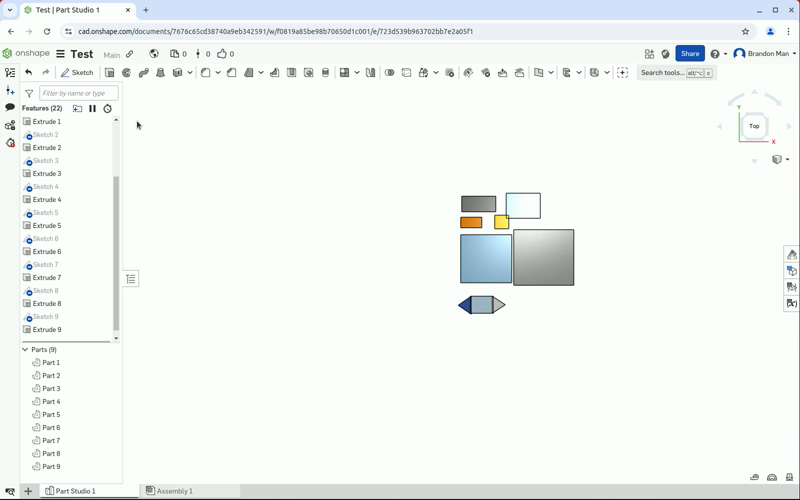
key(shift+h)
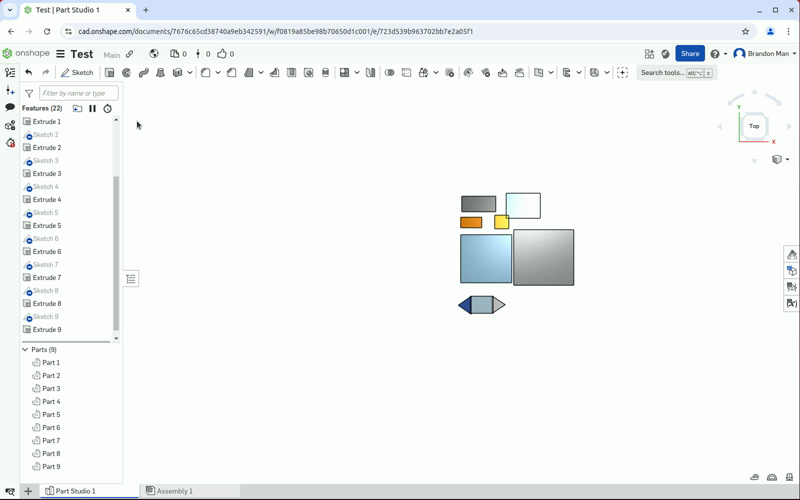
key(shift+h)
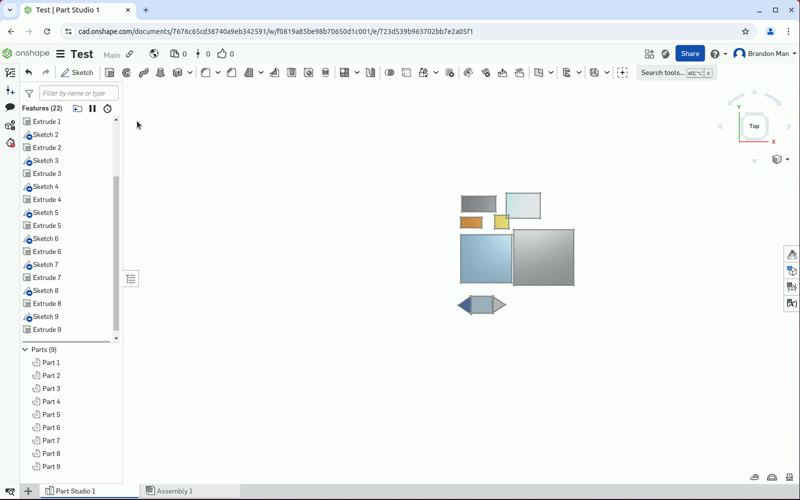
key(shift+7)
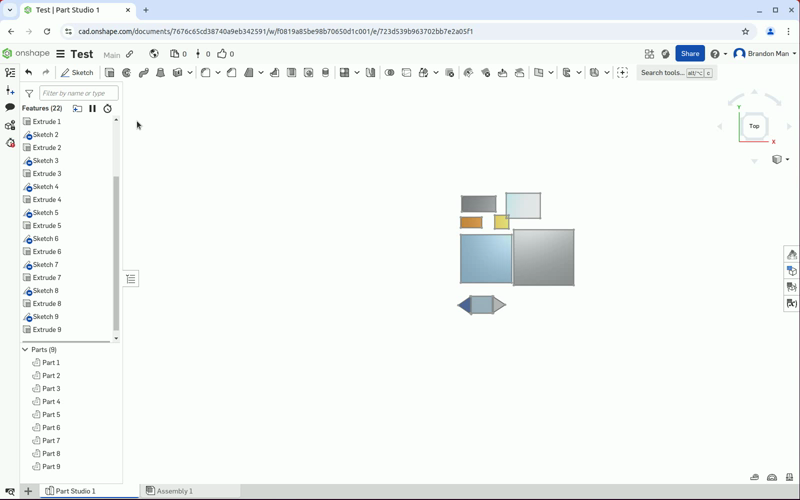
key(up, 3)
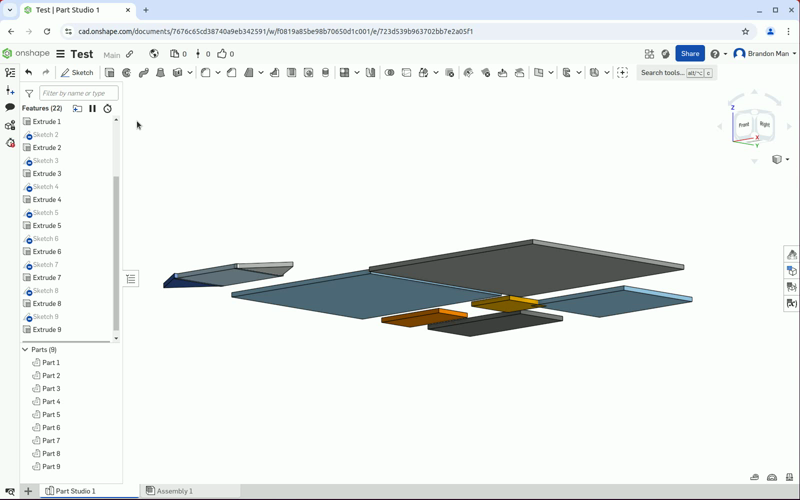
key(left, 3)
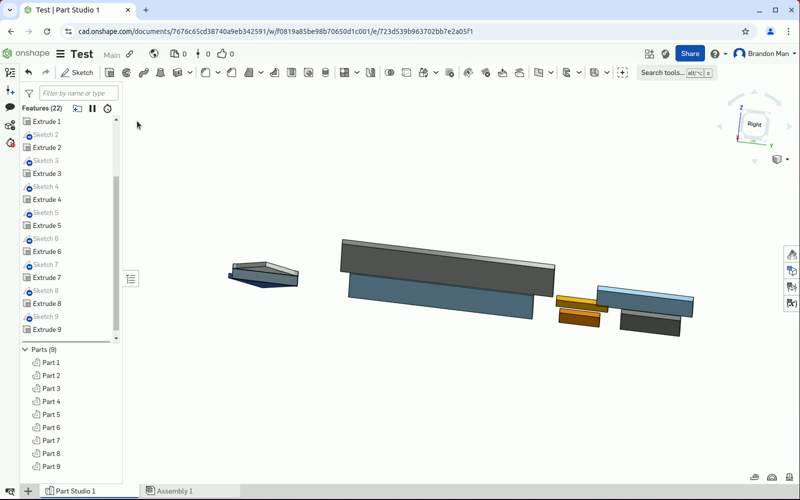
key(right, 3)
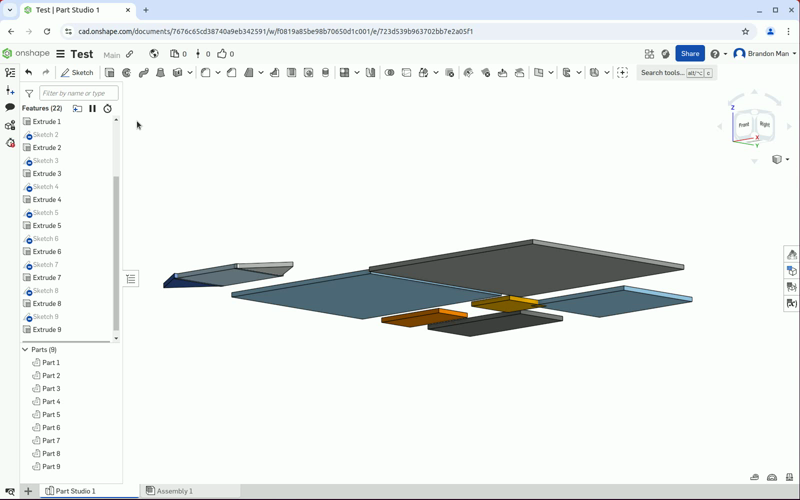
key(down, 3)
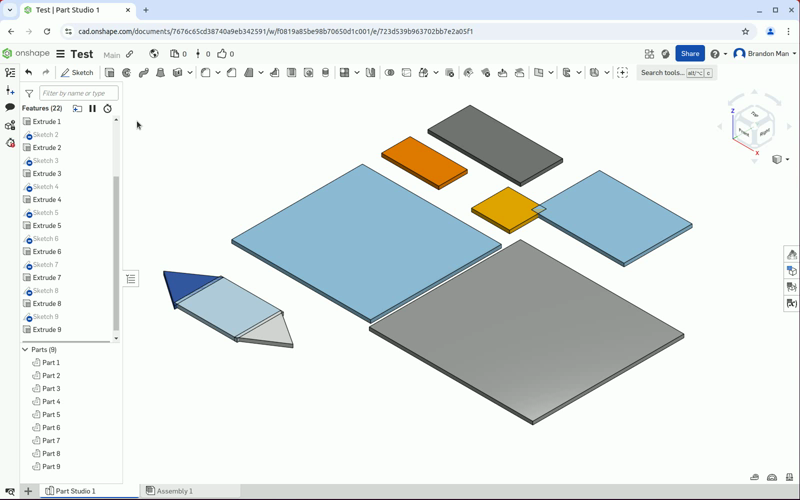
mouse_move(69, 111)
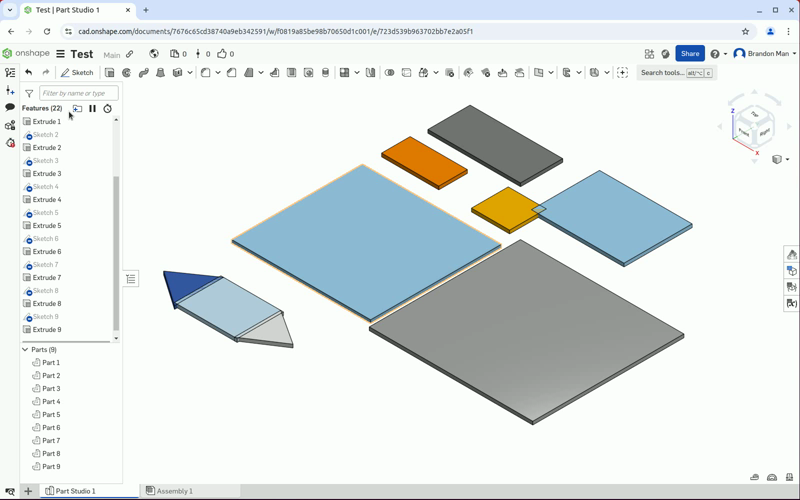
click(69, 111)